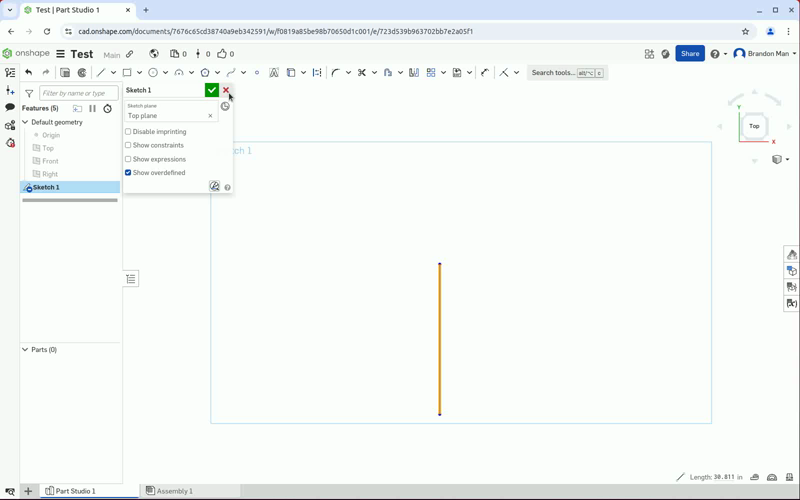
key(shift+h)
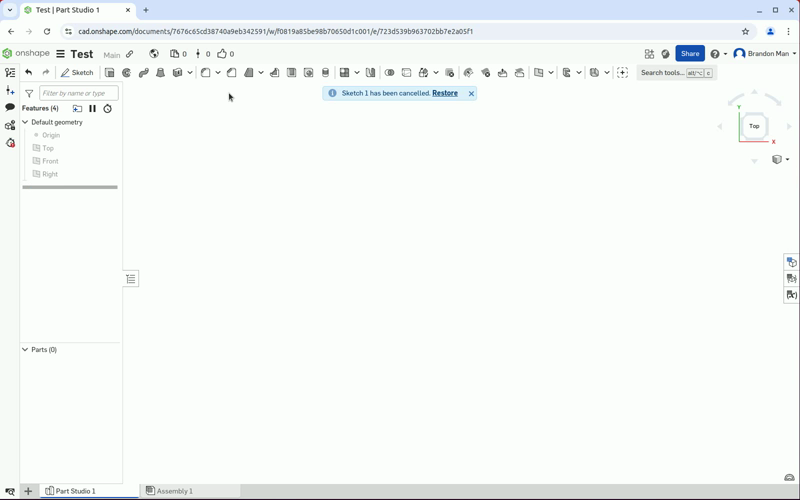
mouse_move(73, 352)
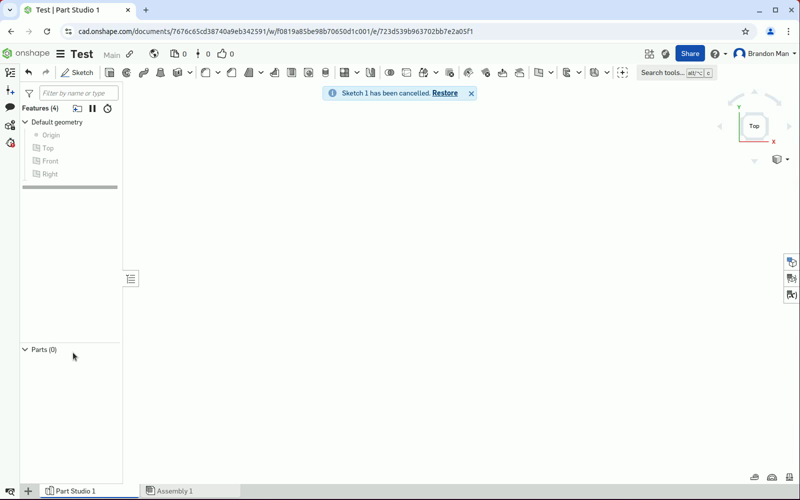
key(y)
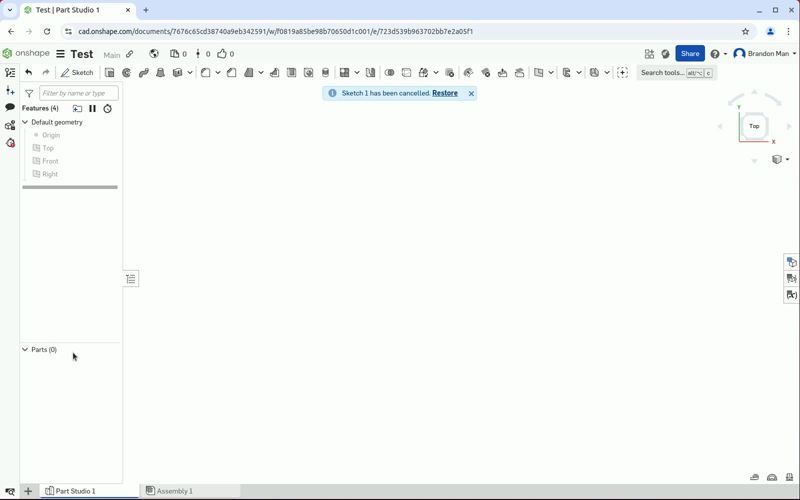
key(shift+p)
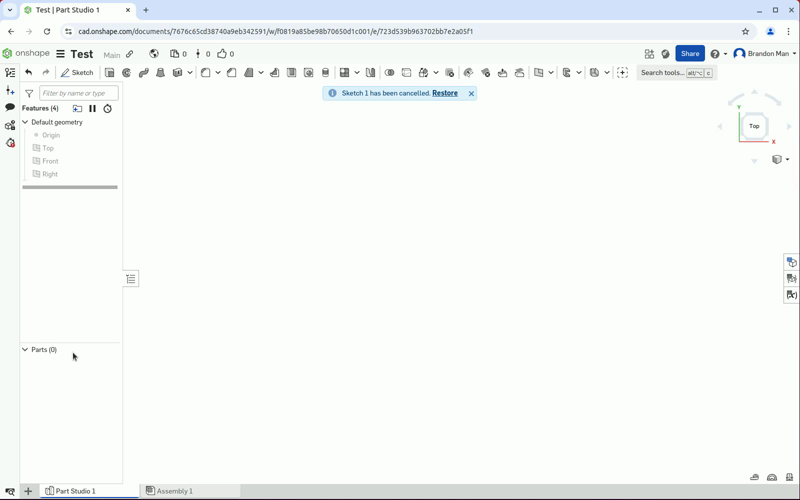
key(space)
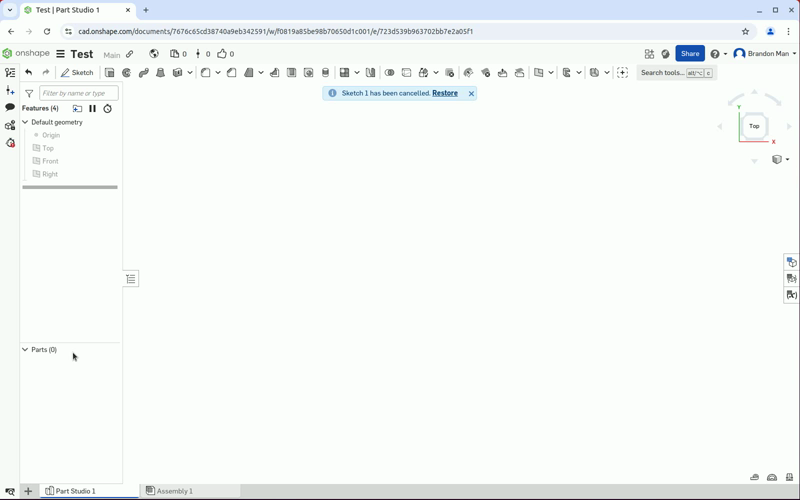
key_down(shift)
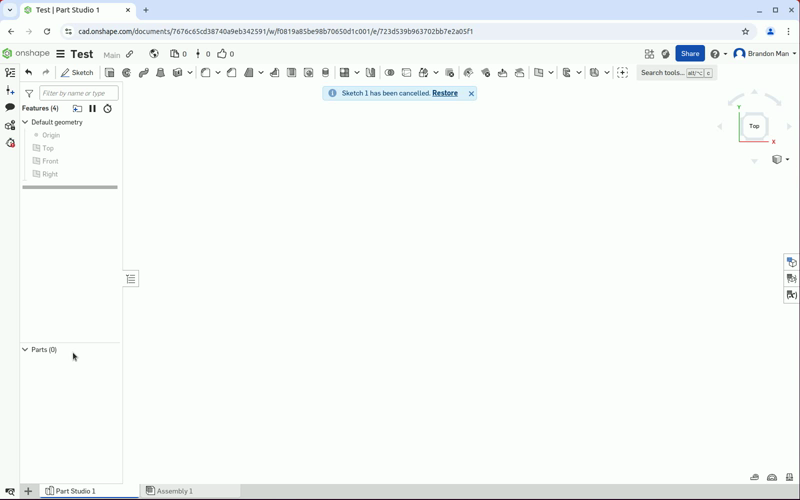
key(up)
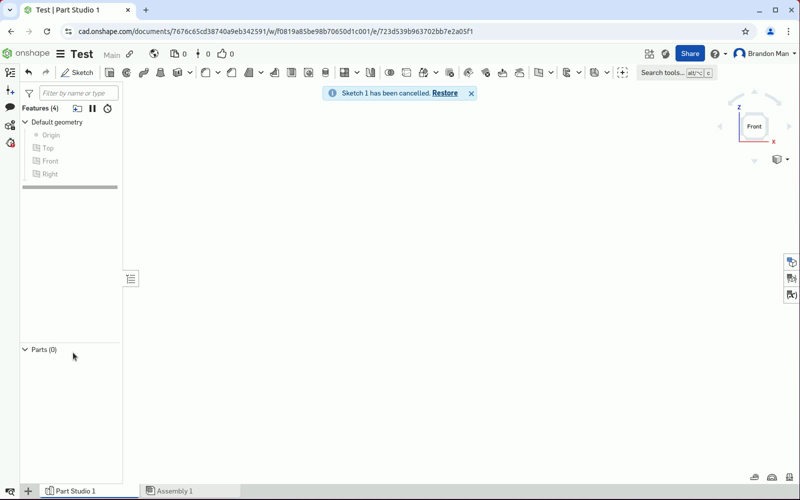
key_up(shift)
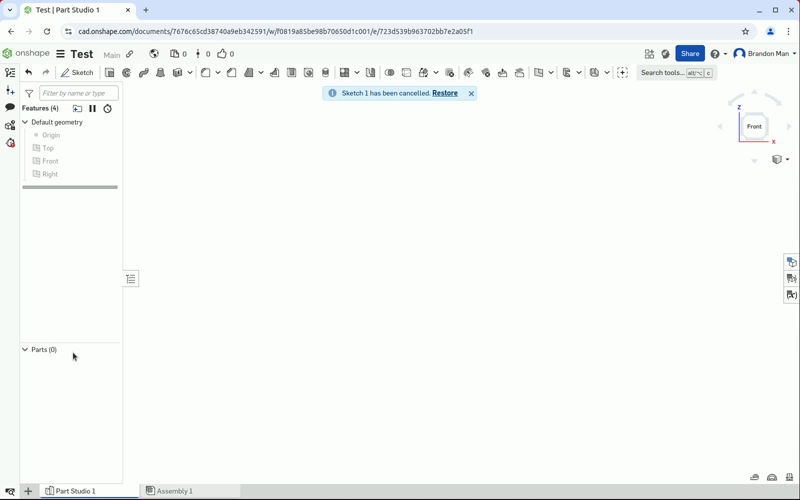
key(space)
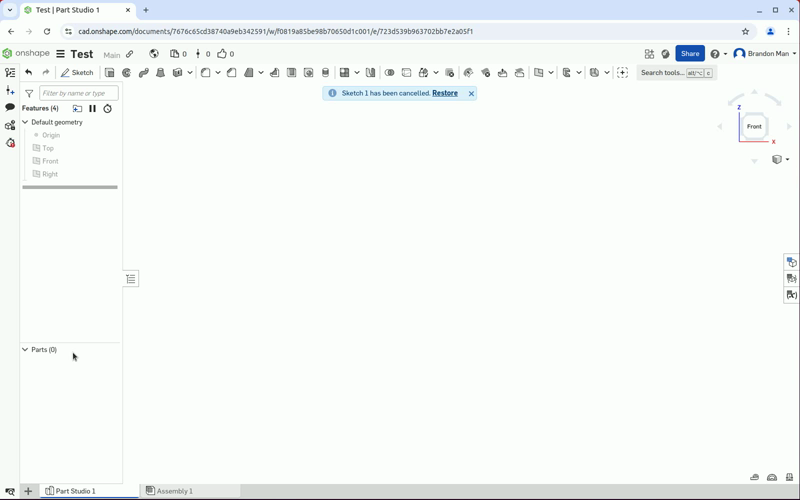
key_down(shift)
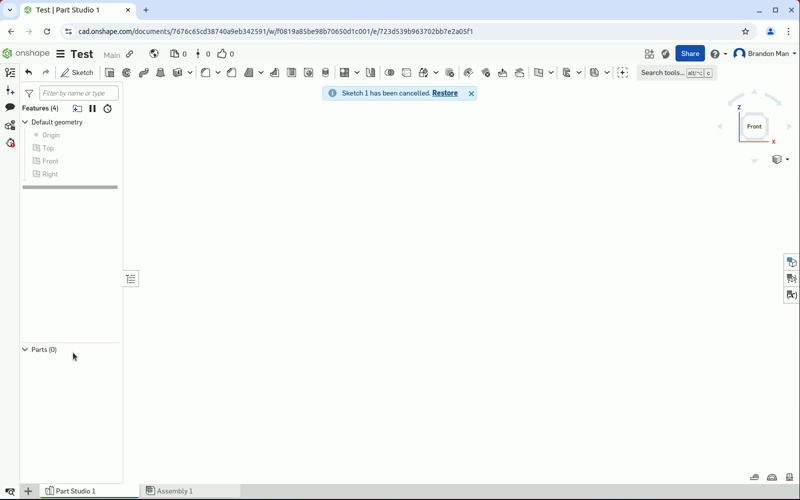
key(left)
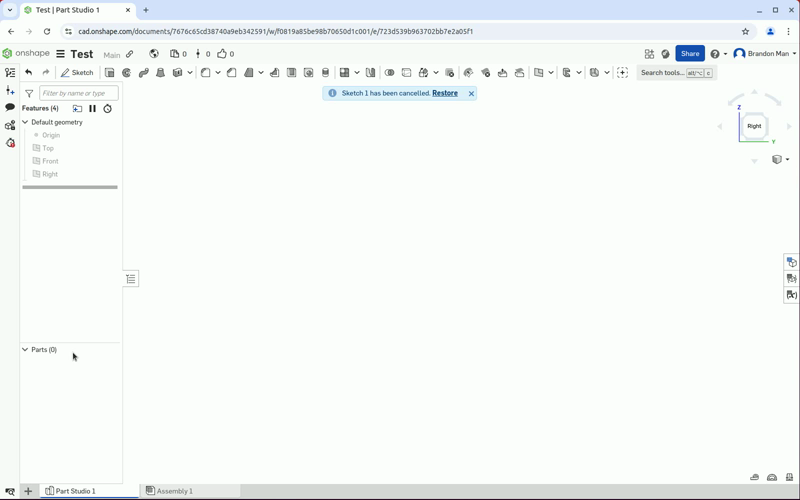
key_up(shift)
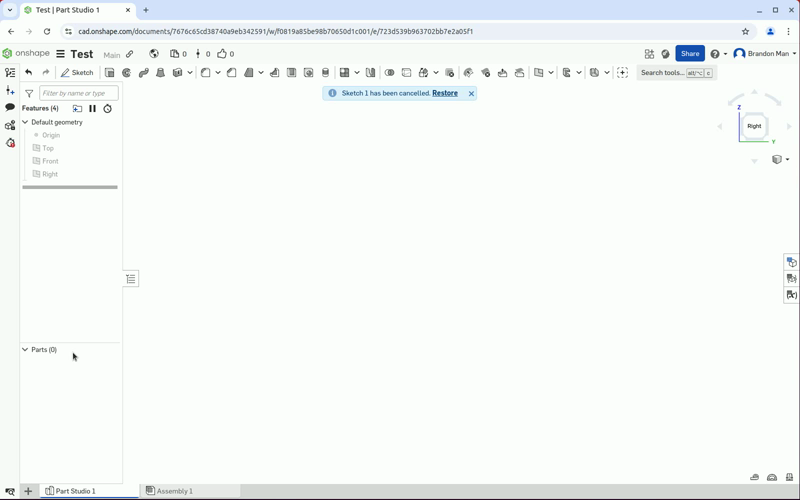
mouse_move(73, 352)
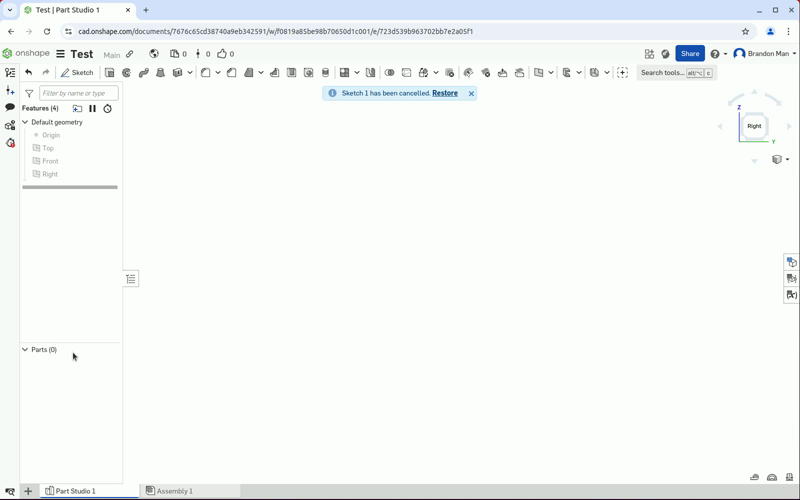
key(shift+y)
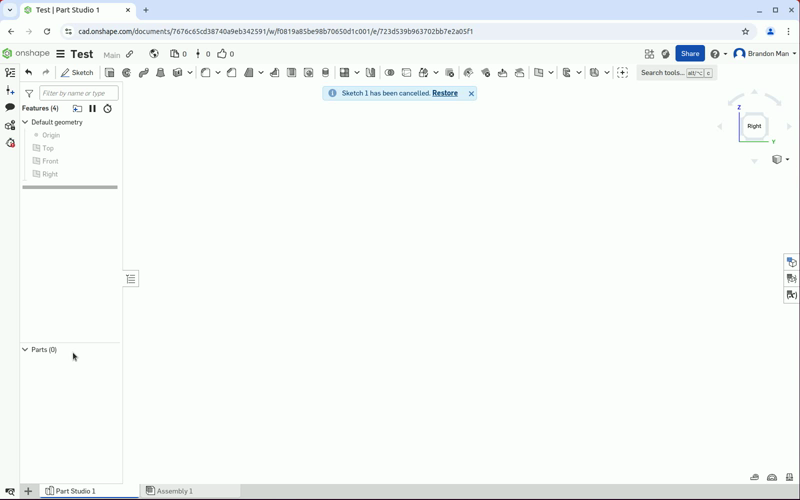
key(shift+s)
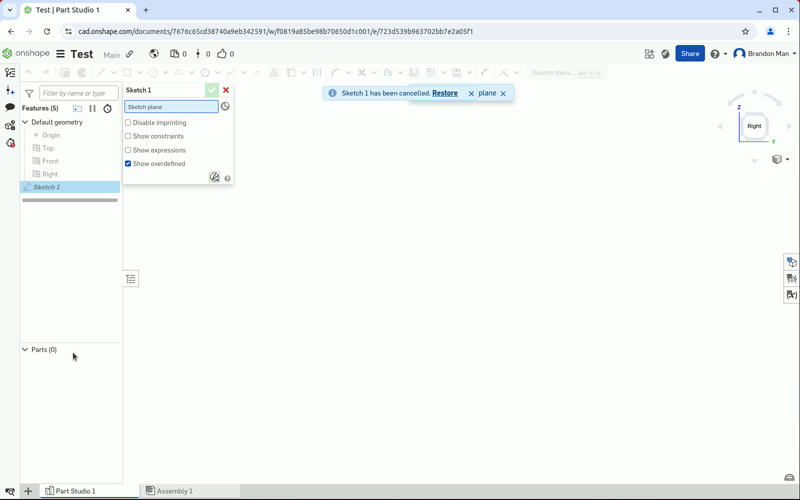
mouse_move(73, 176)
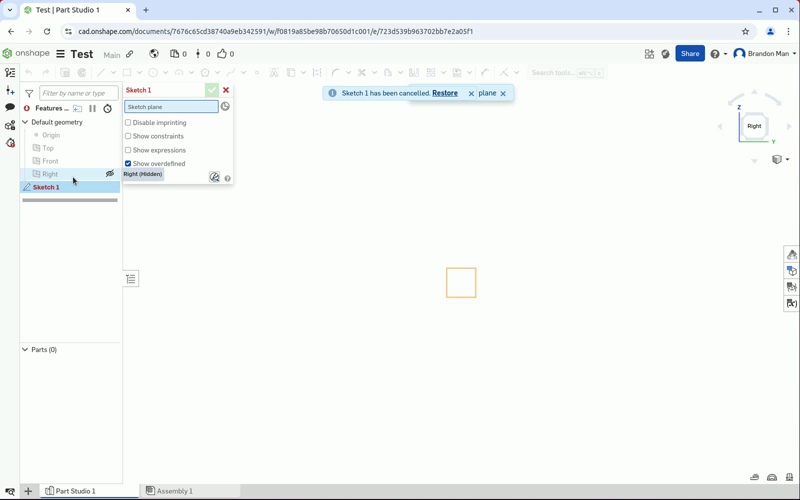
click(73, 176)
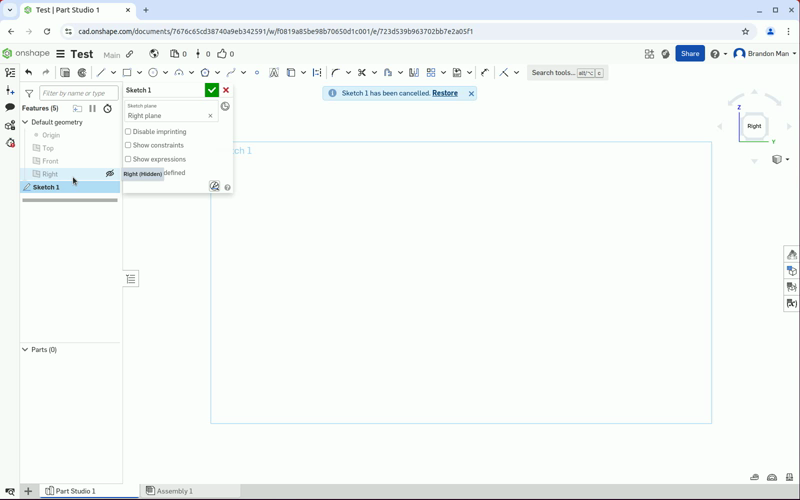
mouse_move(73, 352)
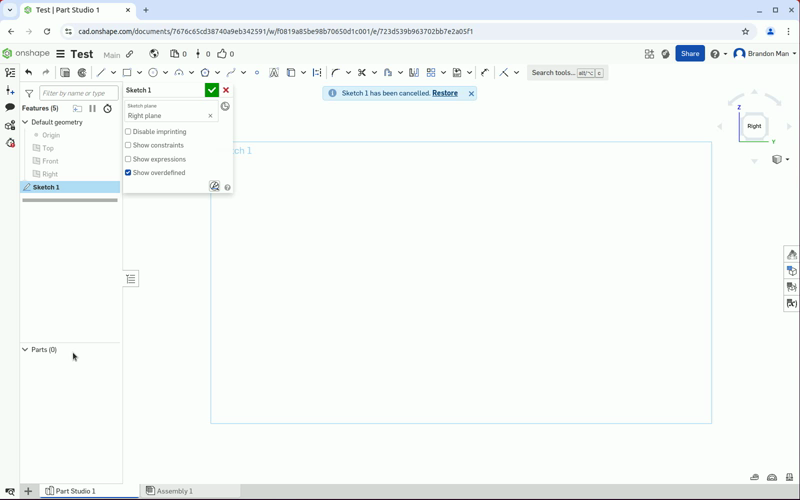
key(y)
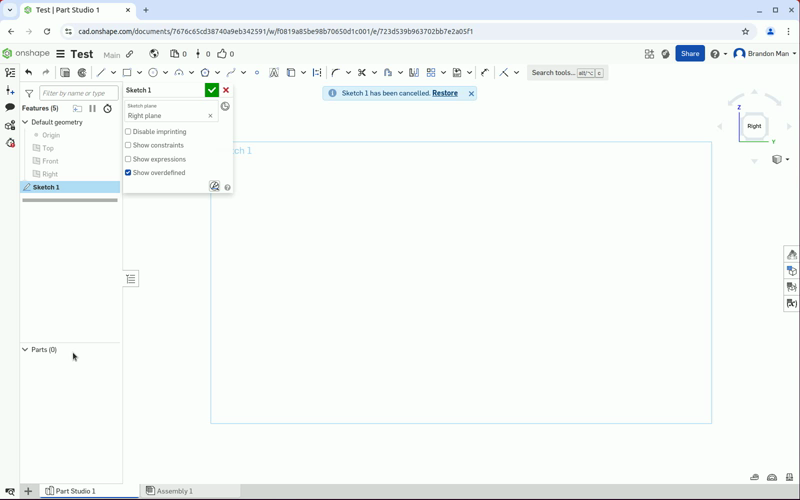
key(l)
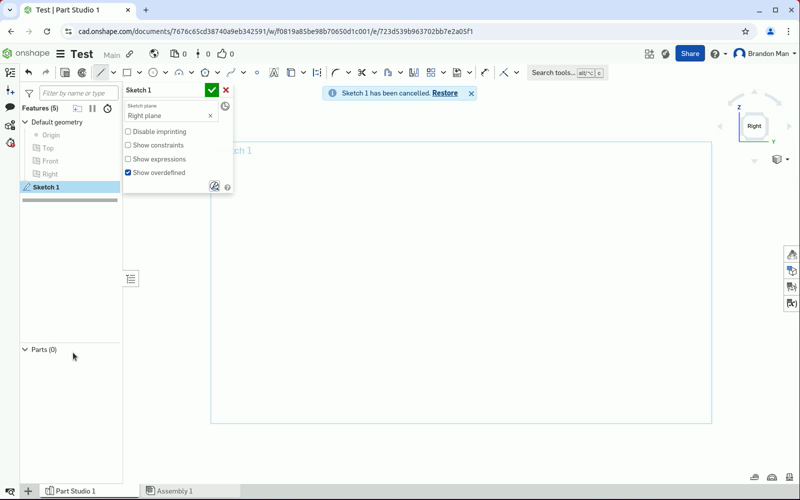
key_down(shift)
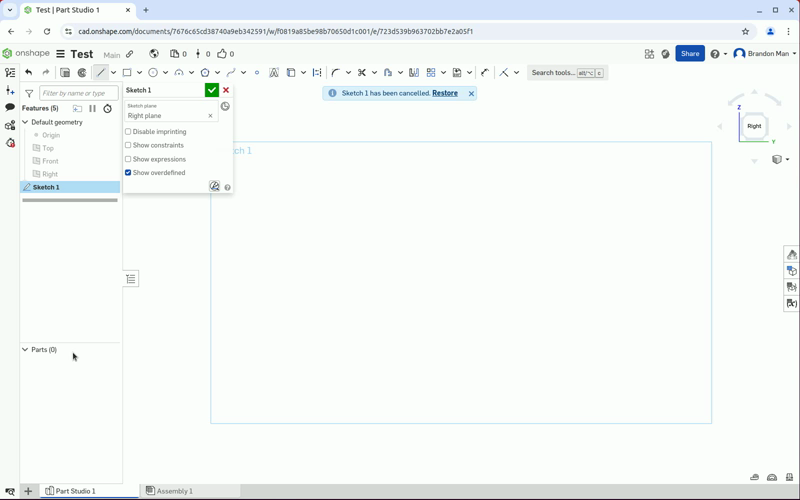
mouse_move(441, 395)
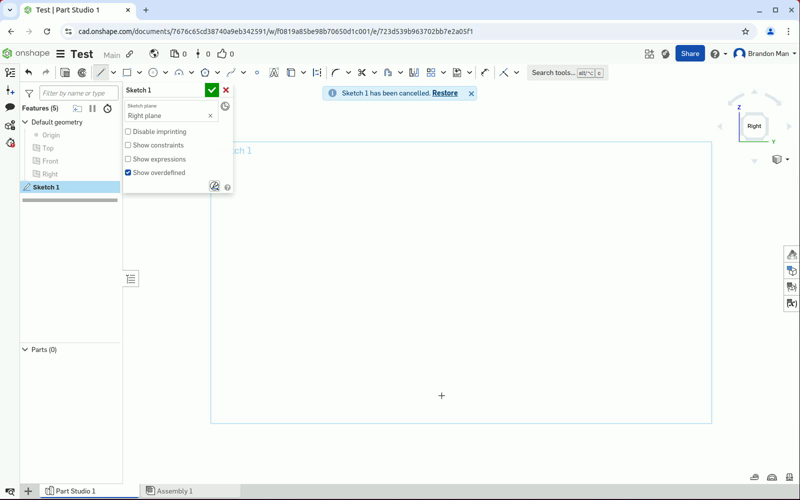
click(441, 395)
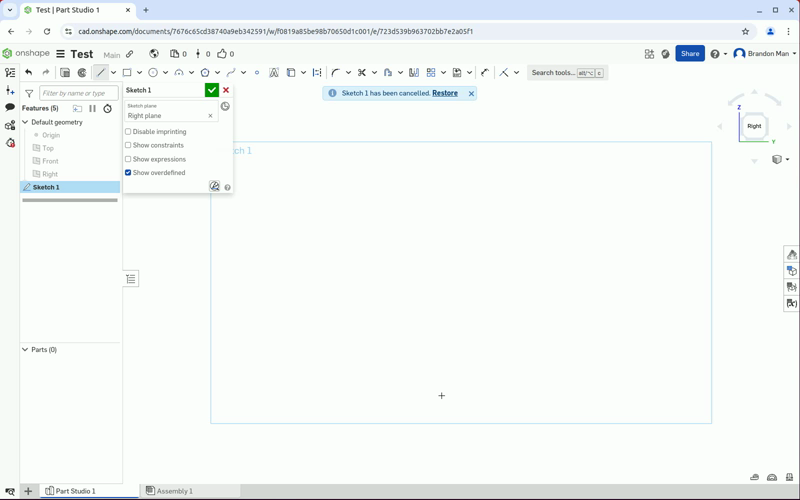
key_up(shift)
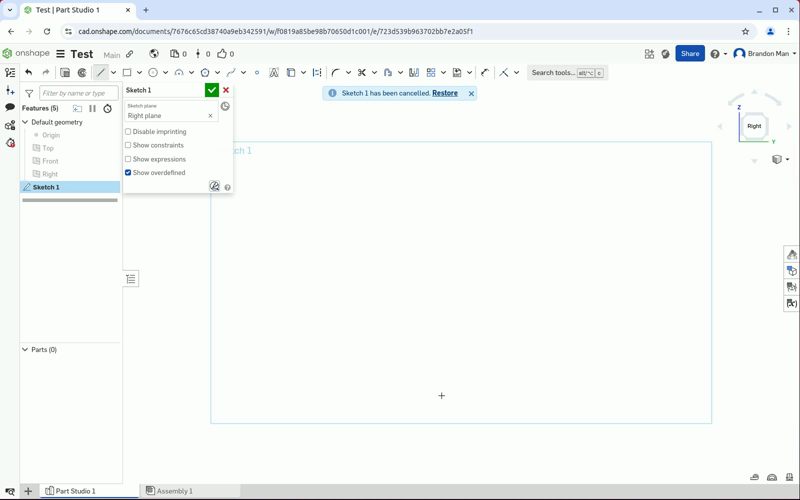
key_down(shift)
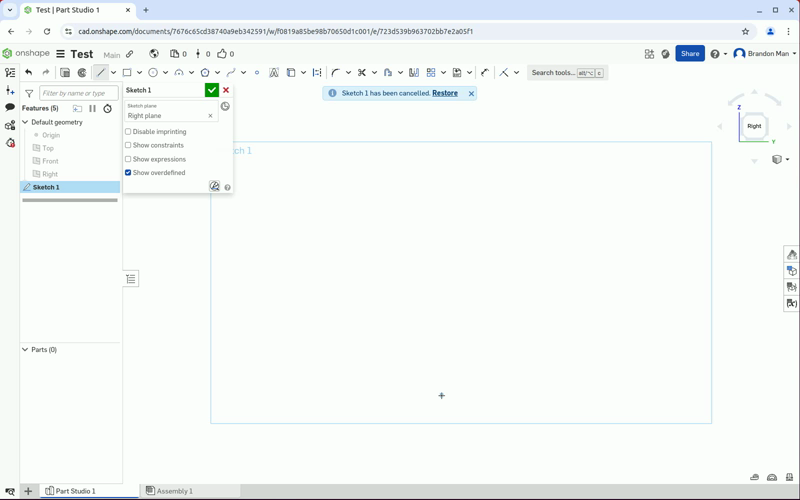
mouse_move(471, 395)
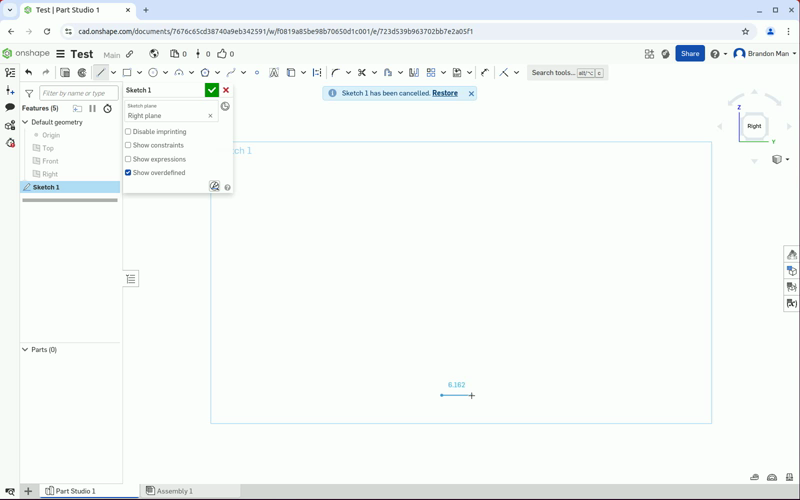
mouse_move(480, 395)
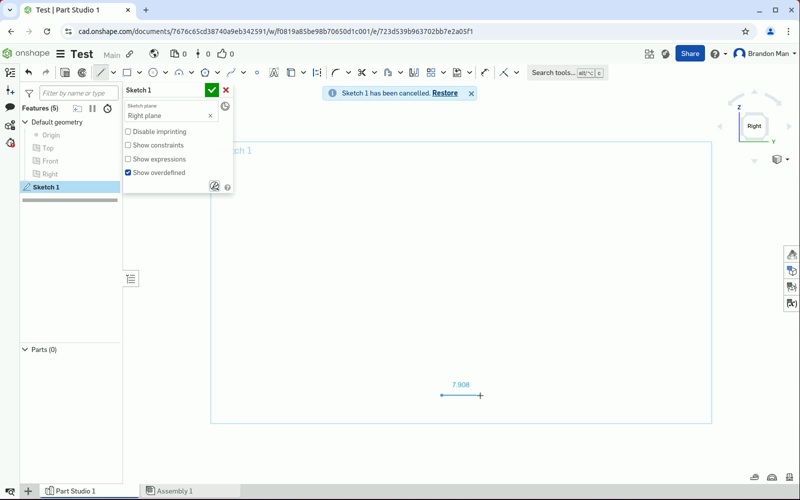
click(480, 395)
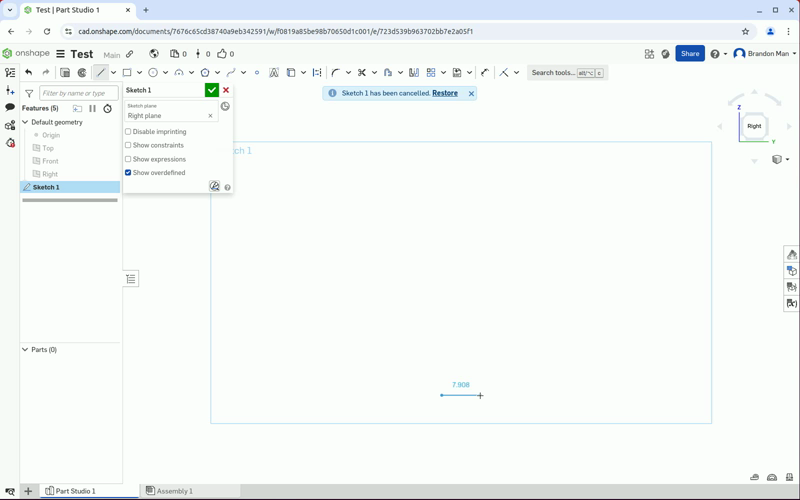
key_up(shift)
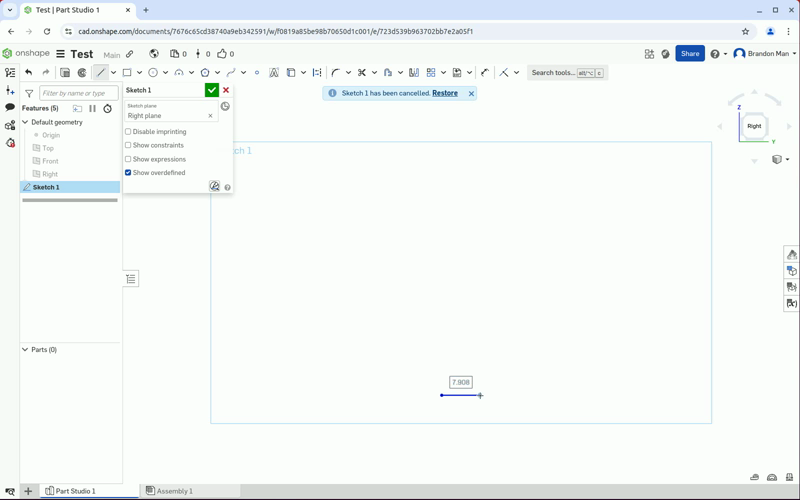
key_down(shift)
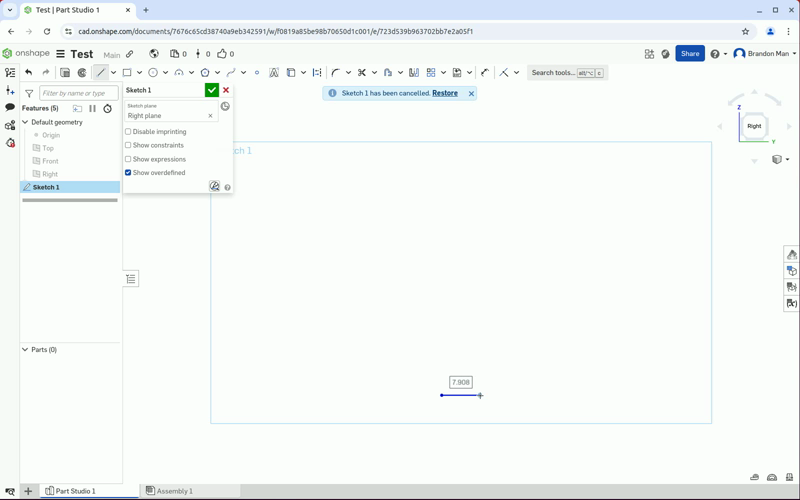
mouse_move(510, 395)
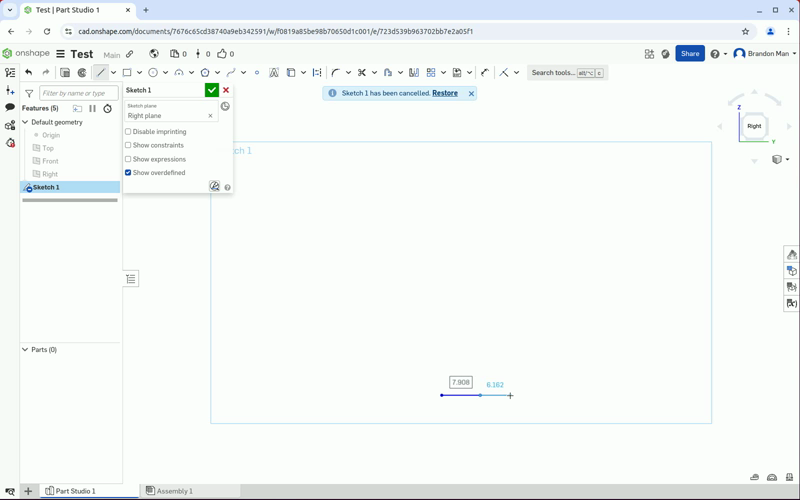
mouse_move(480, 351)
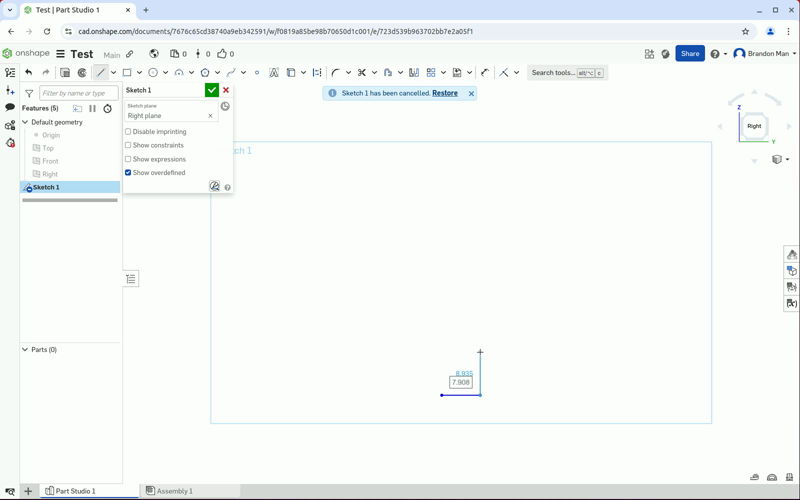
click(480, 351)
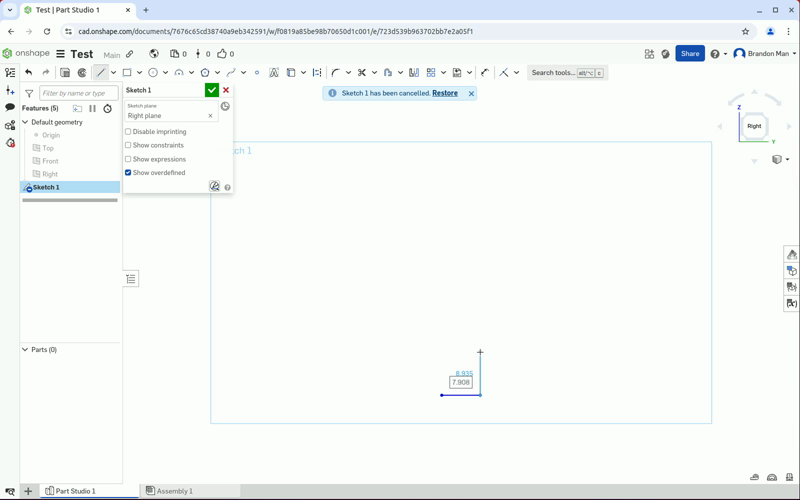
key_up(shift)
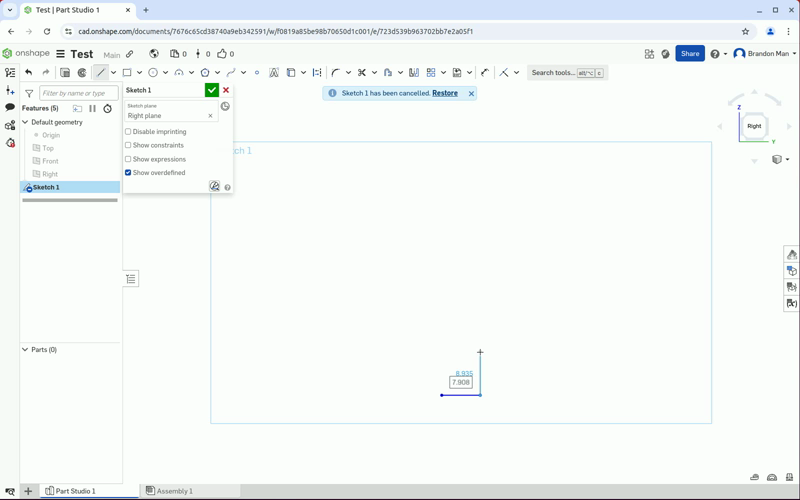
key_down(shift)
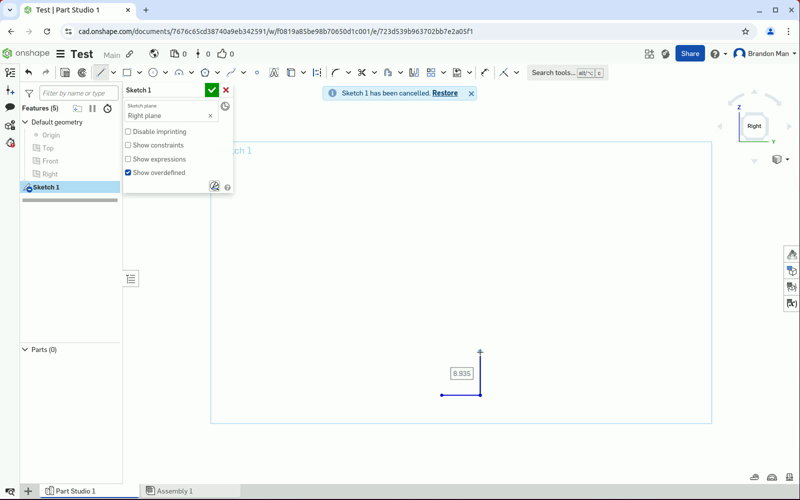
mouse_move(510, 351)
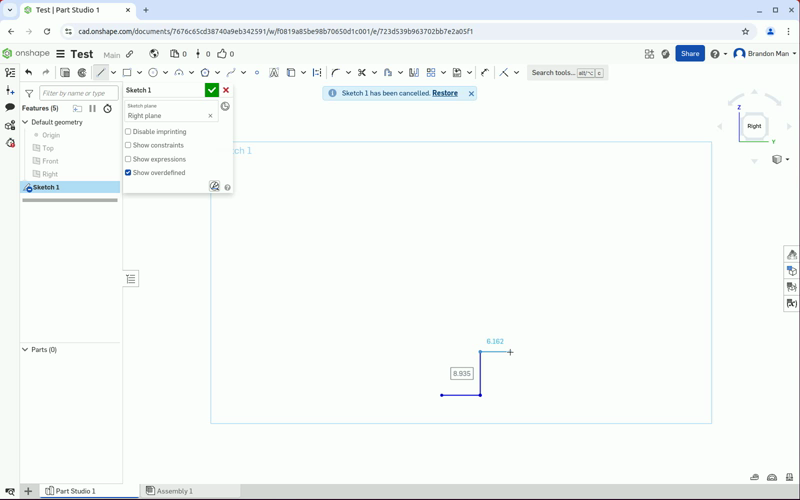
mouse_move(480, 317)
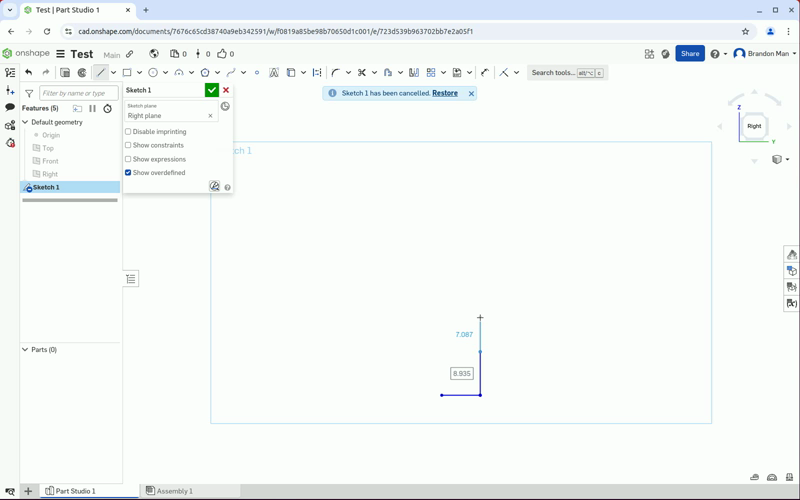
click(480, 317)
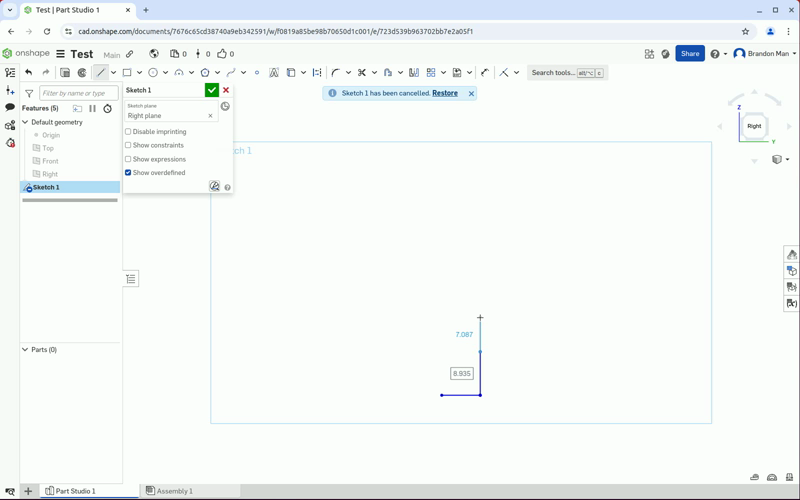
key_up(shift)
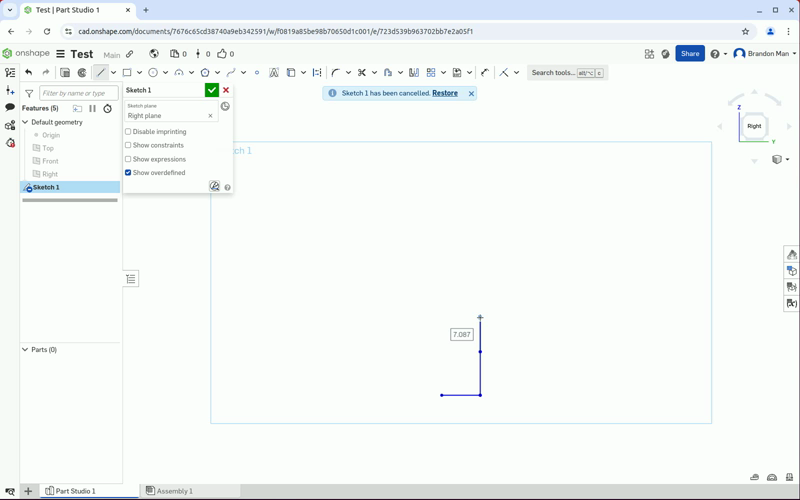
key_down(shift)
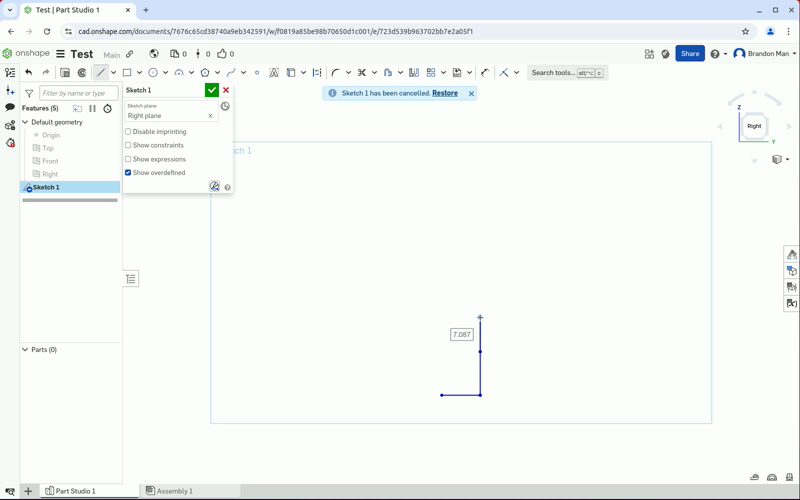
mouse_move(510, 317)
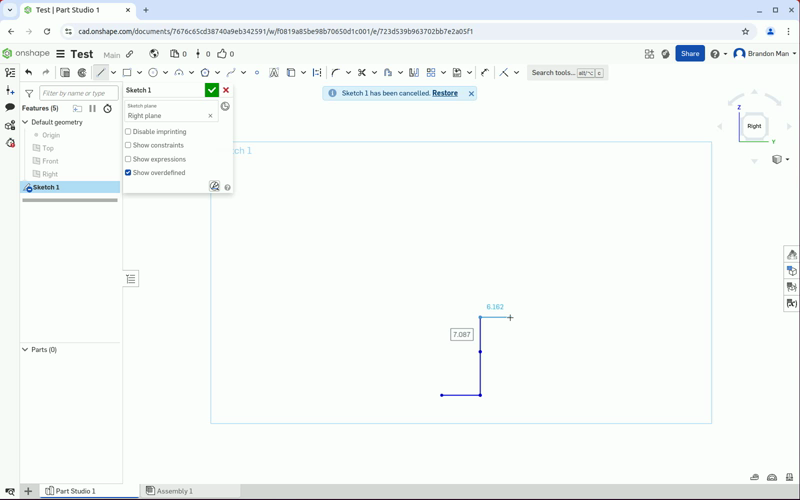
mouse_move(480, 282)
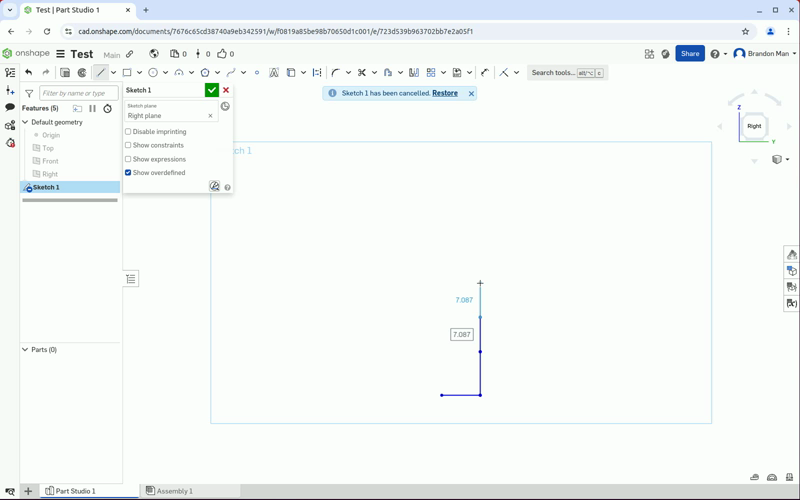
click(480, 282)
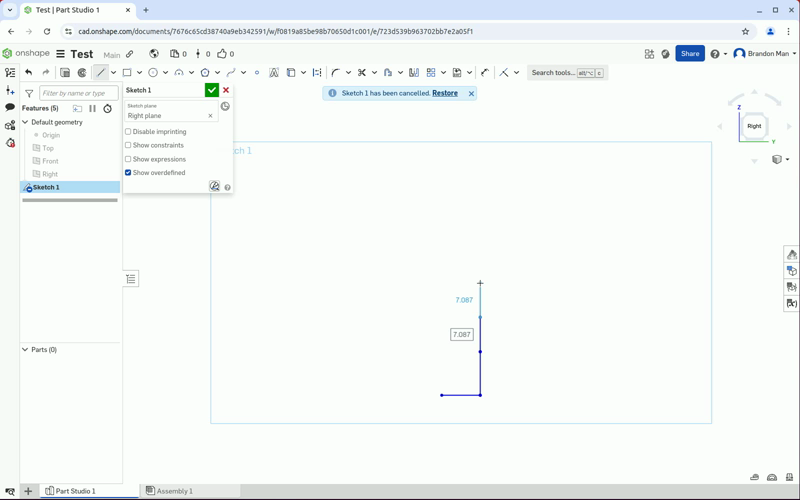
key_up(shift)
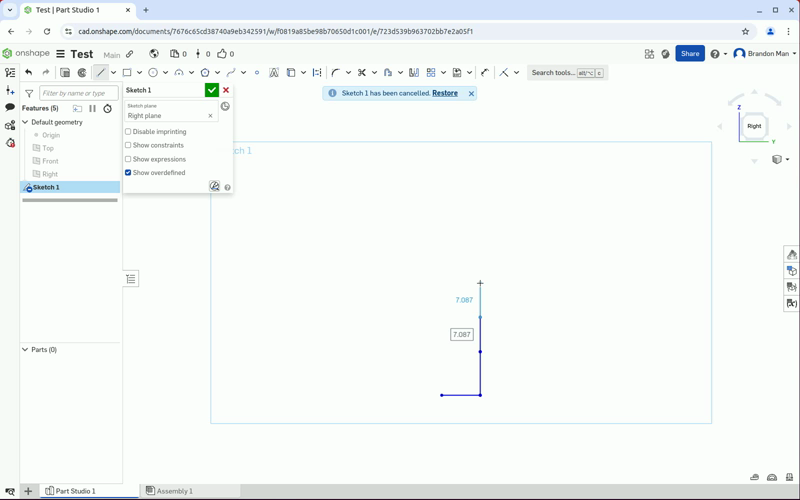
key_down(shift)
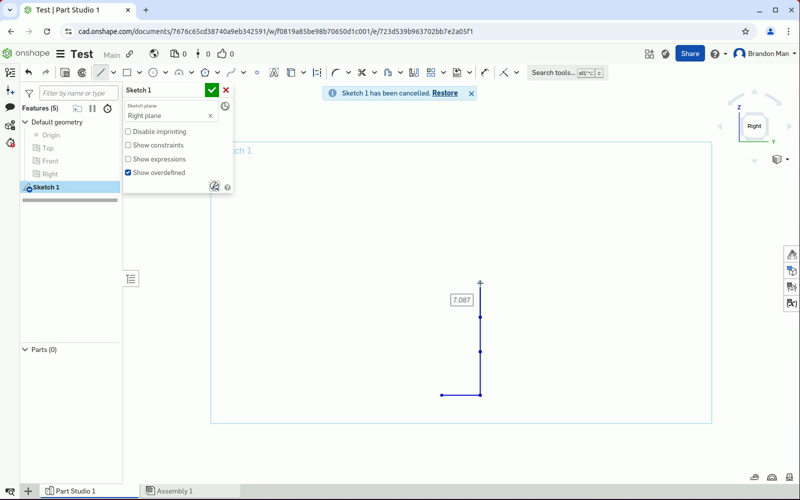
mouse_move(510, 282)
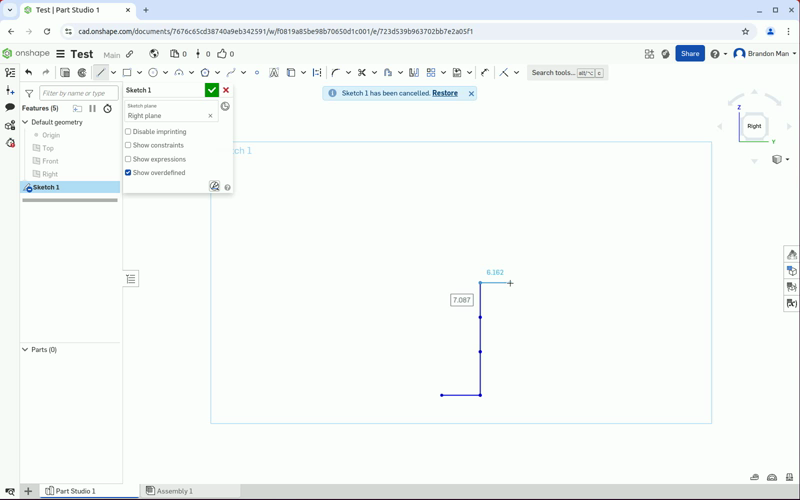
mouse_move(441, 282)
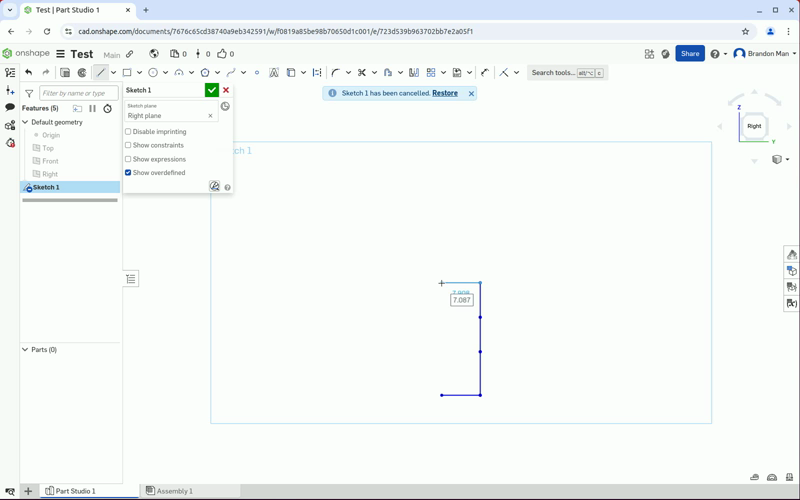
click(441, 282)
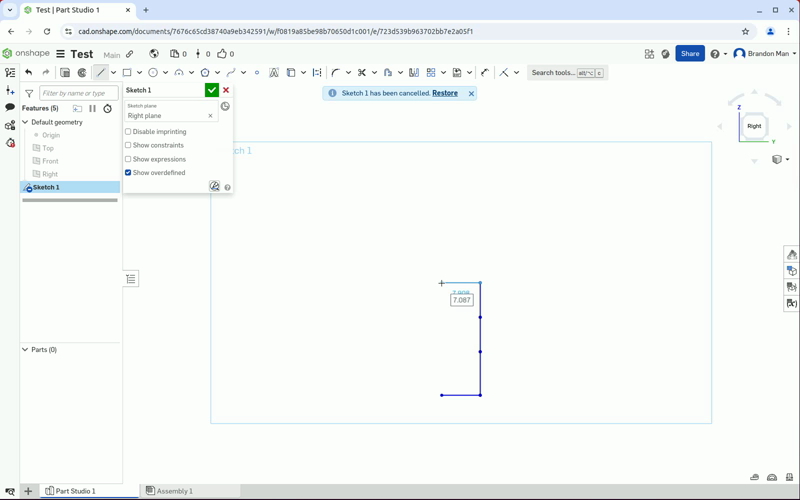
key_up(shift)
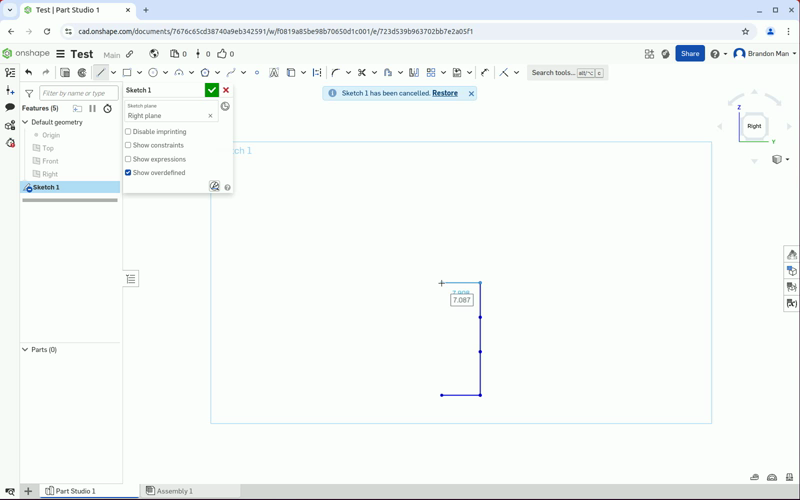
key_down(shift)
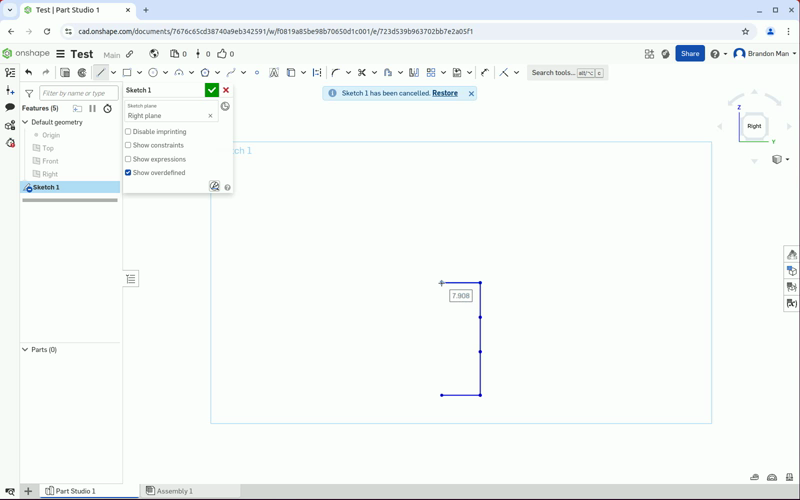
mouse_move(471, 282)
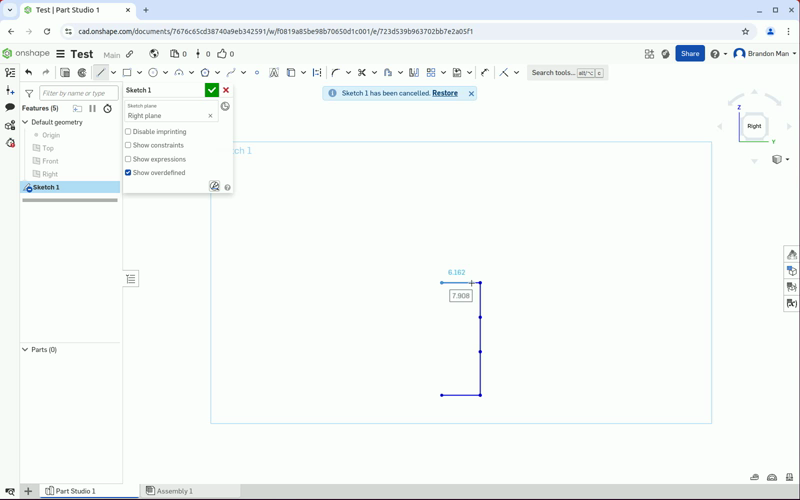
mouse_move(441, 317)
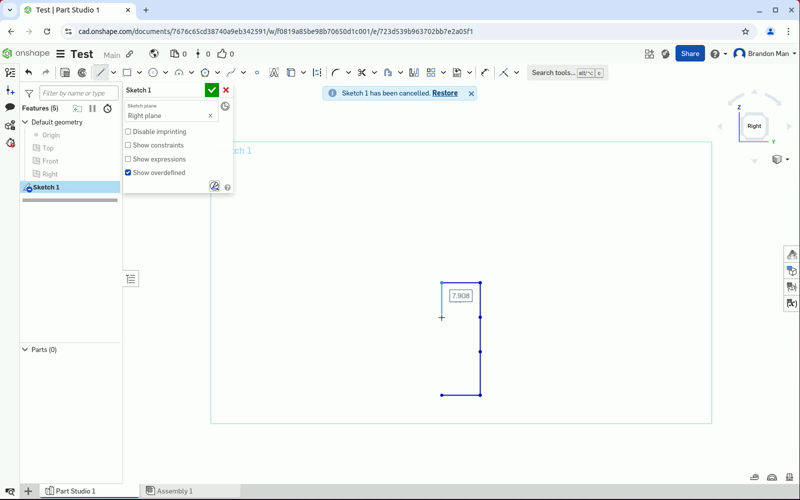
click(441, 317)
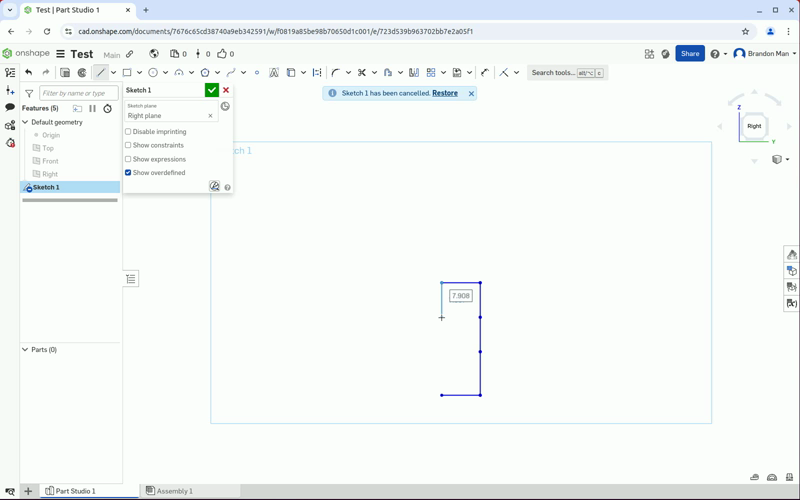
key_up(shift)
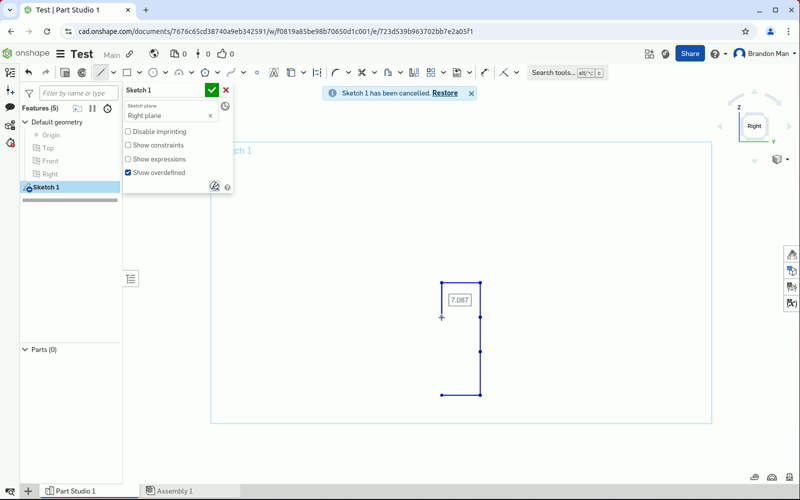
key_down(shift)
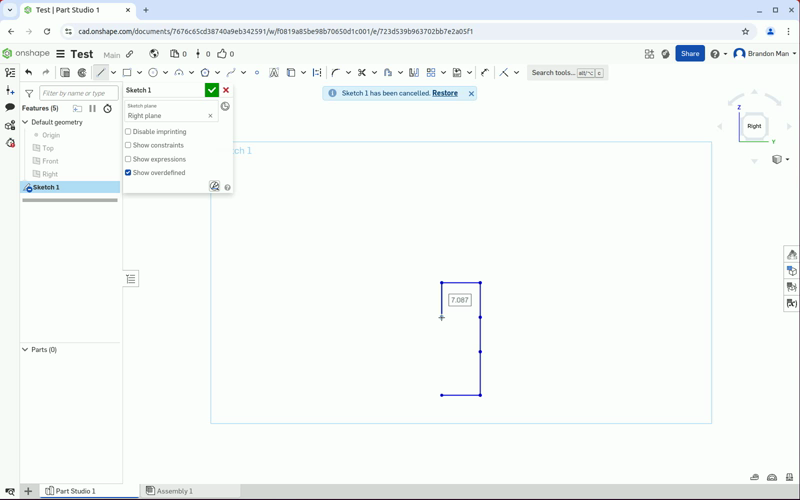
mouse_move(471, 317)
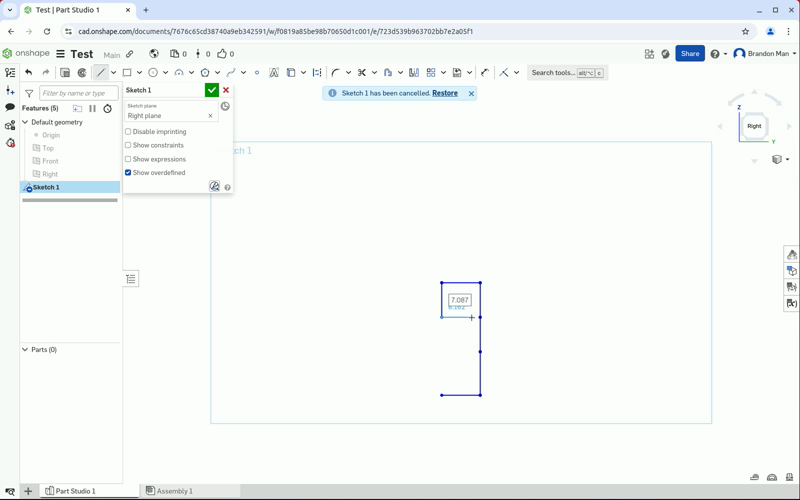
mouse_move(441, 351)
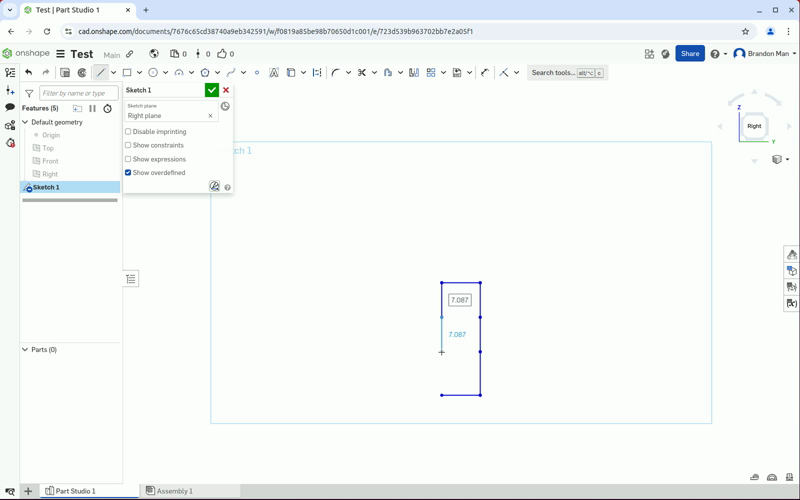
click(441, 351)
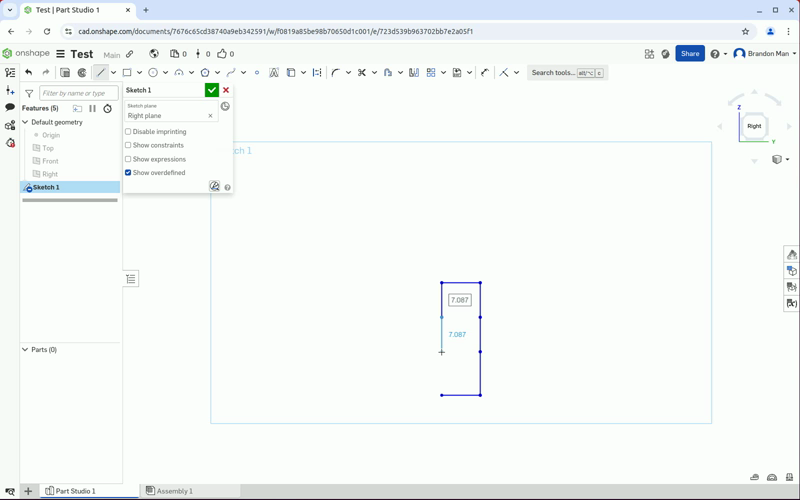
key_up(shift)
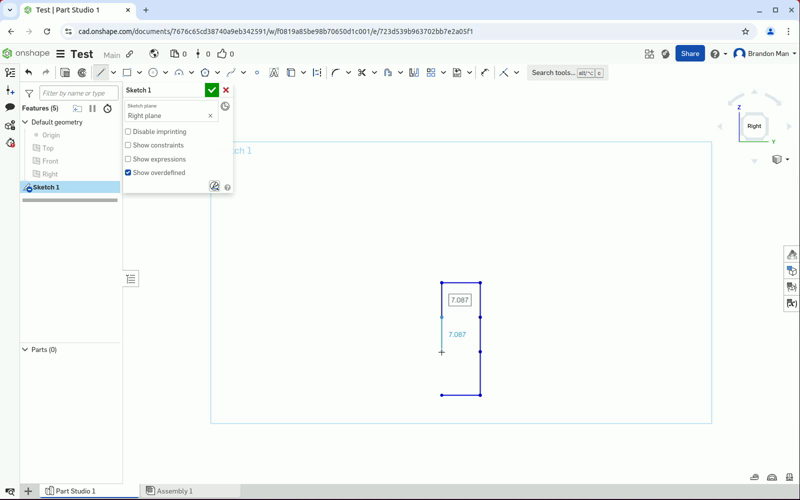
mouse_move(471, 351)
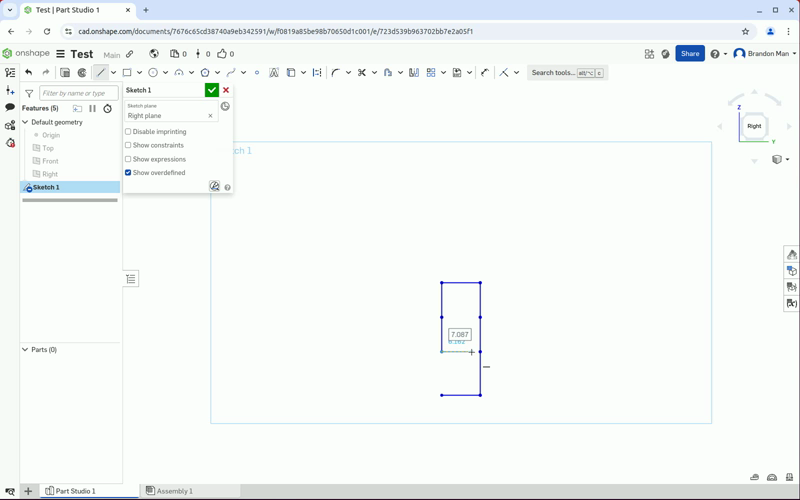
key_down(shift)
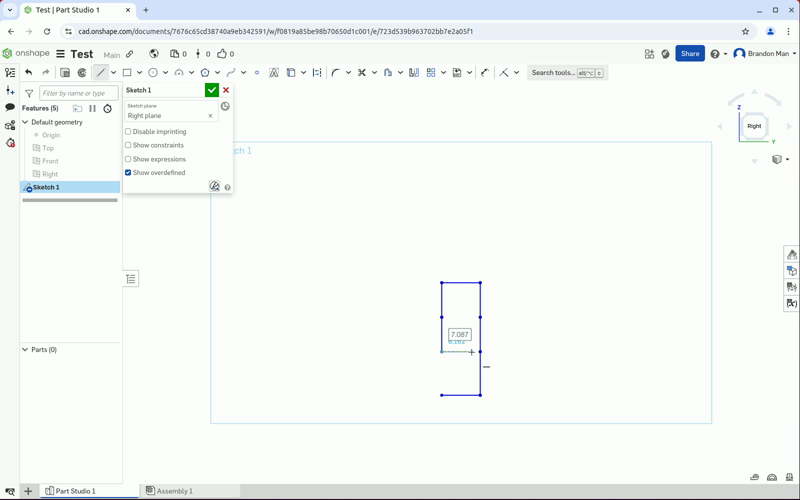
mouse_move(441, 395)
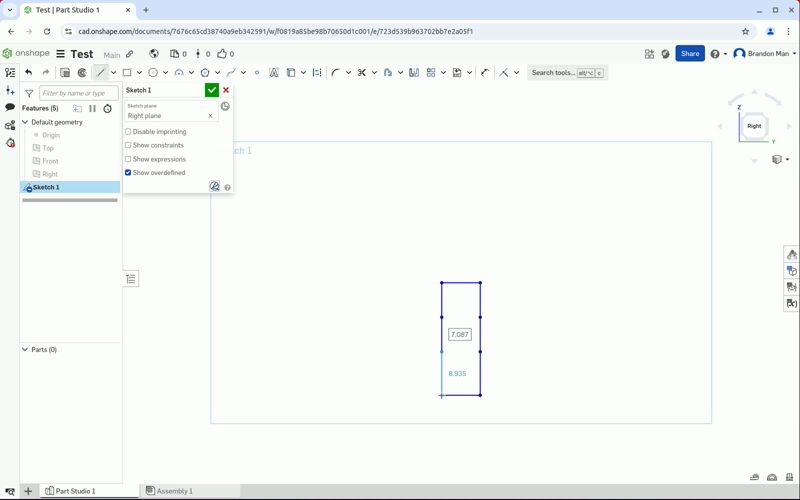
key_up(shift)
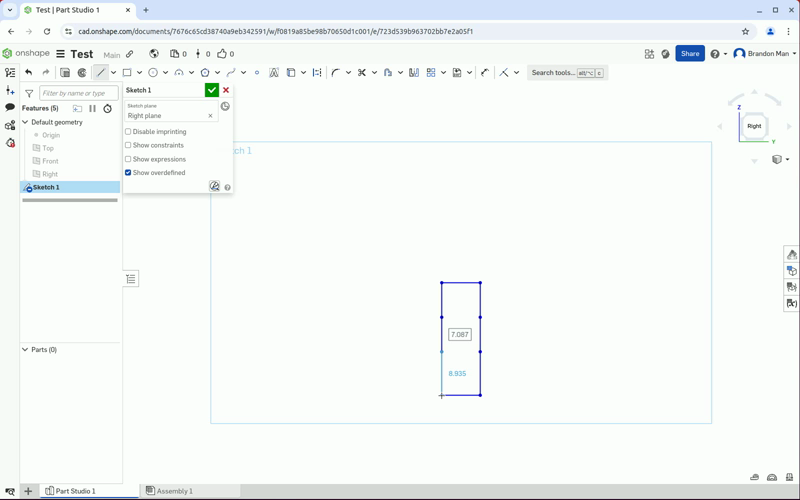
click(441, 395)
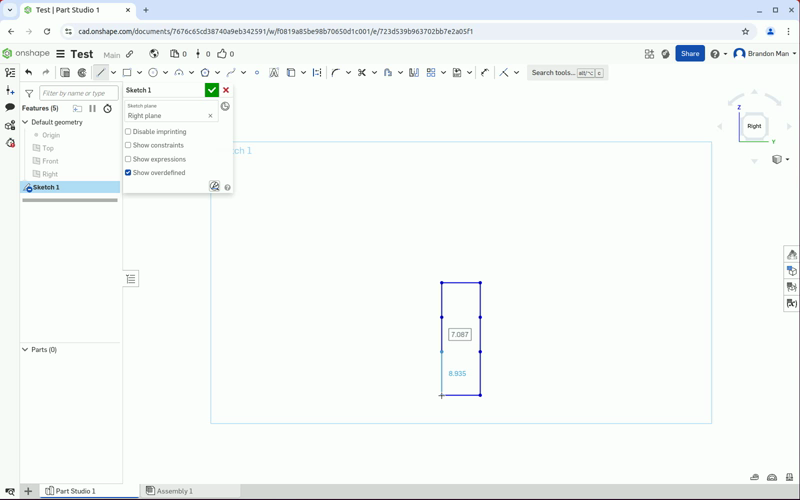
key(esc)
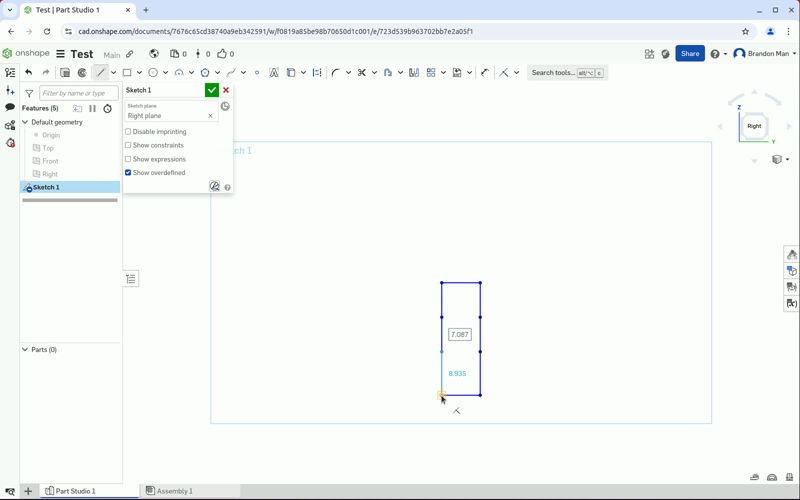
key(l)
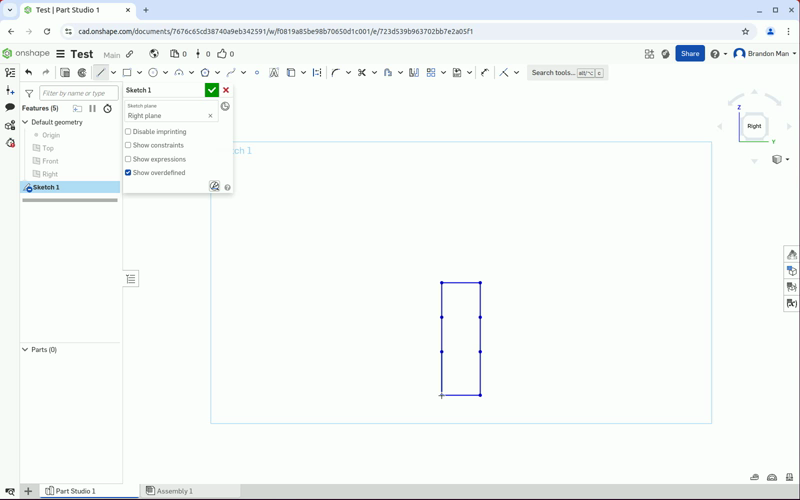
key_down(shift)
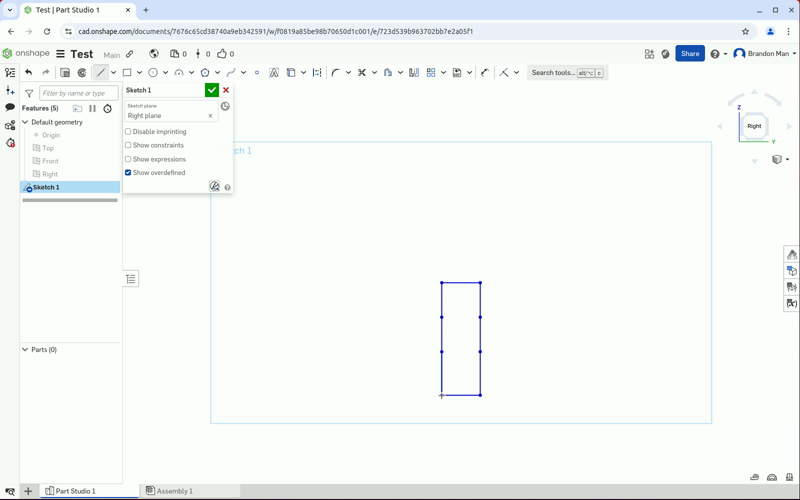
mouse_move(446, 354)
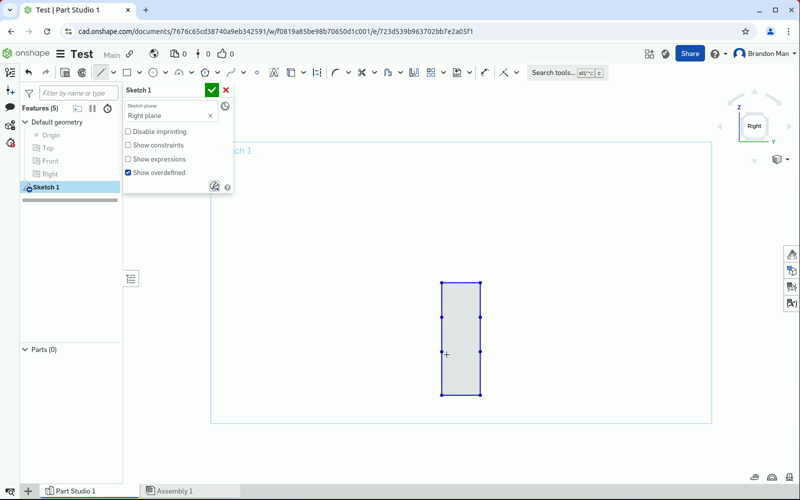
click(446, 354)
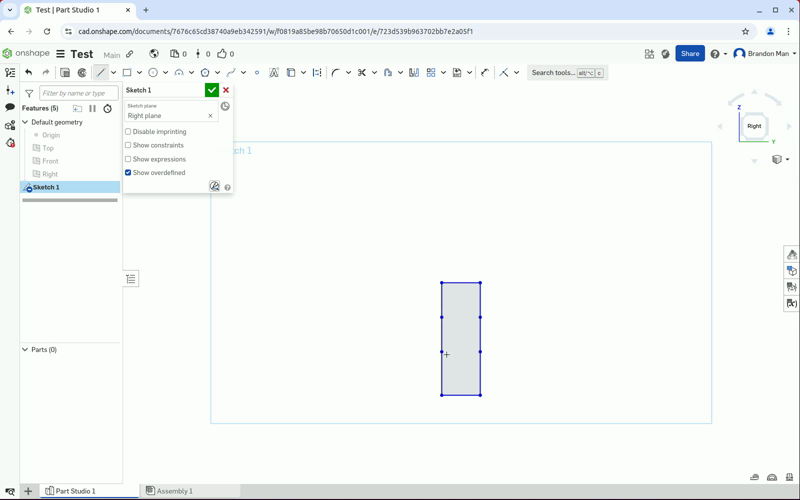
key_up(shift)
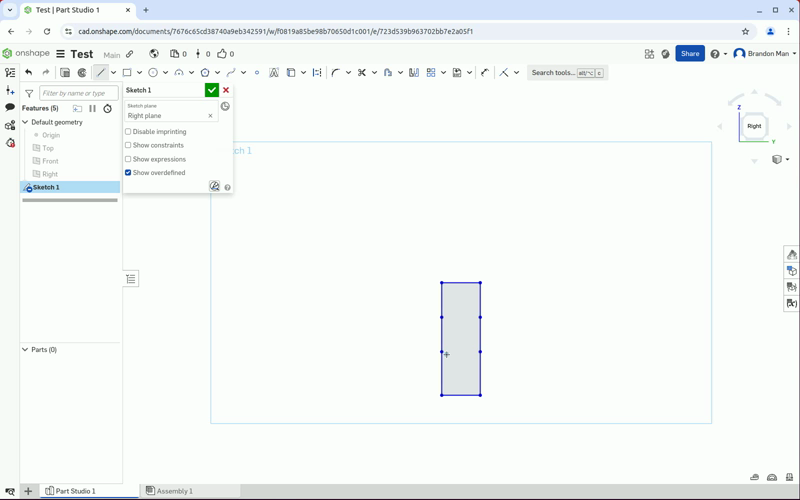
key_down(shift)
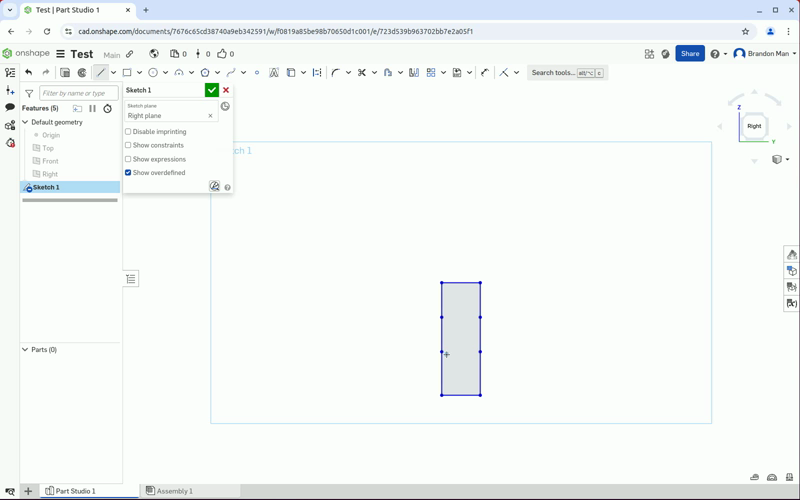
mouse_move(476, 354)
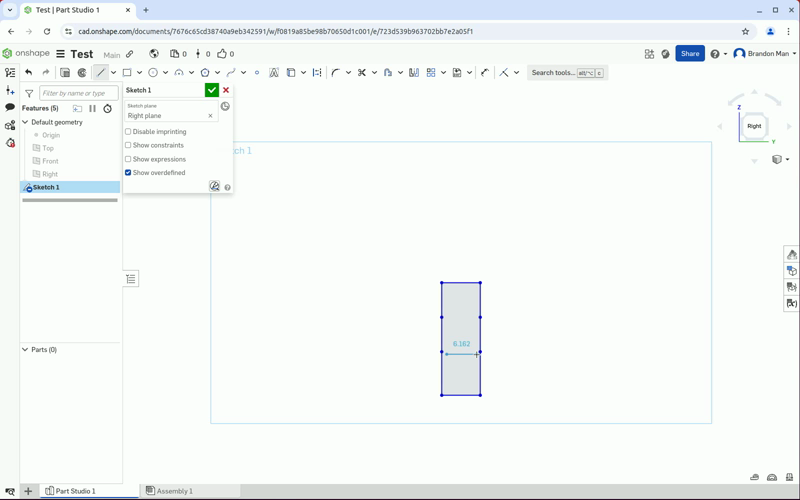
mouse_move(475, 354)
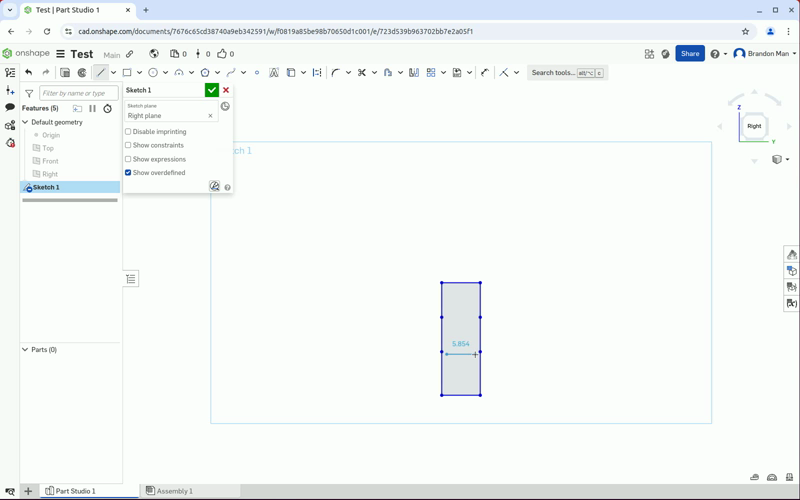
click(475, 354)
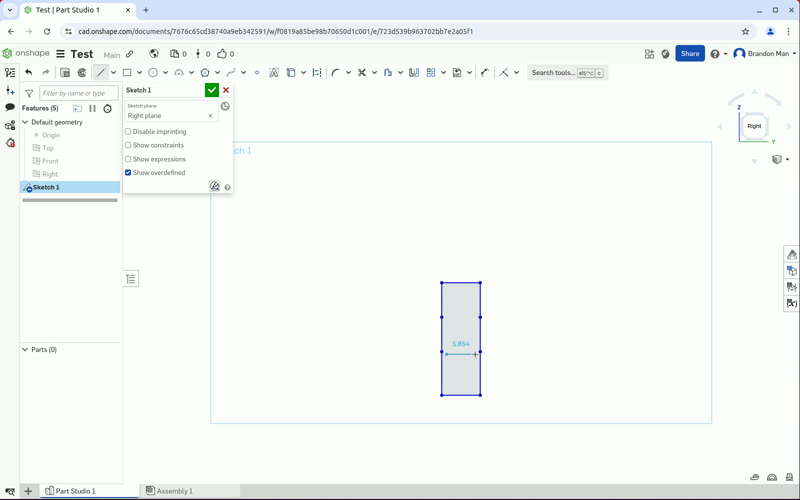
key_up(shift)
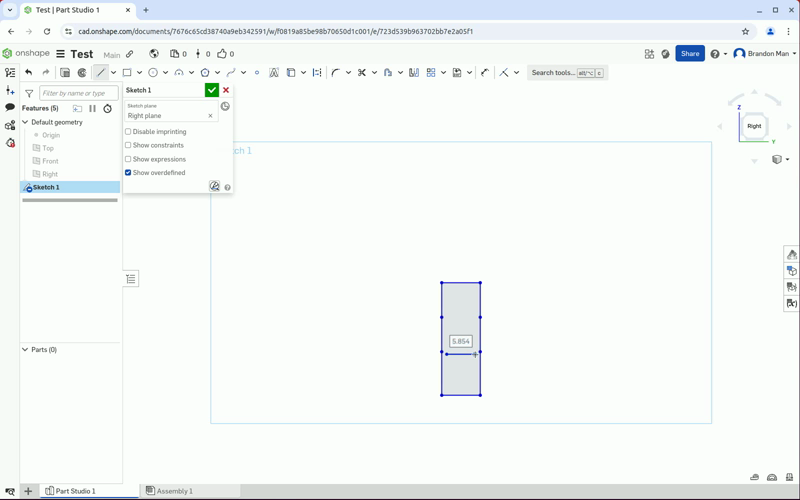
key_down(shift)
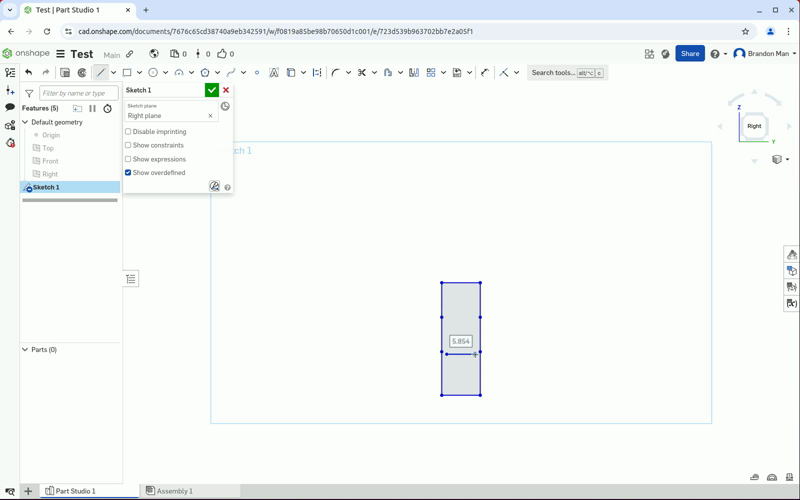
mouse_move(505, 354)
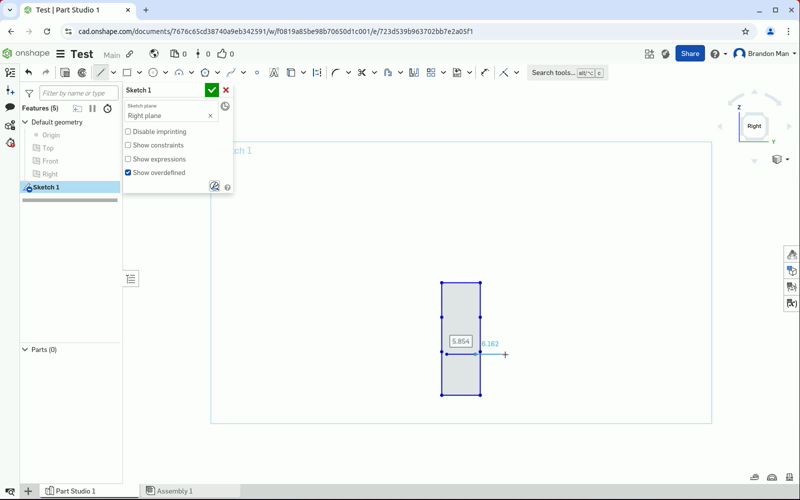
mouse_move(475, 351)
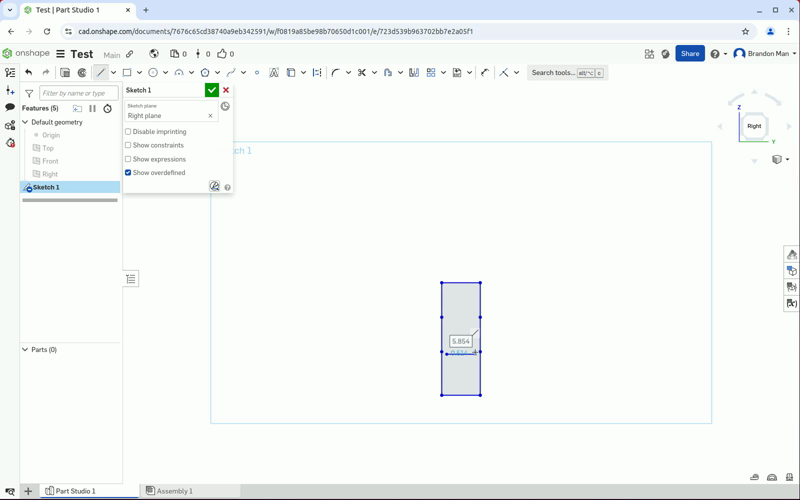
scroll(6)
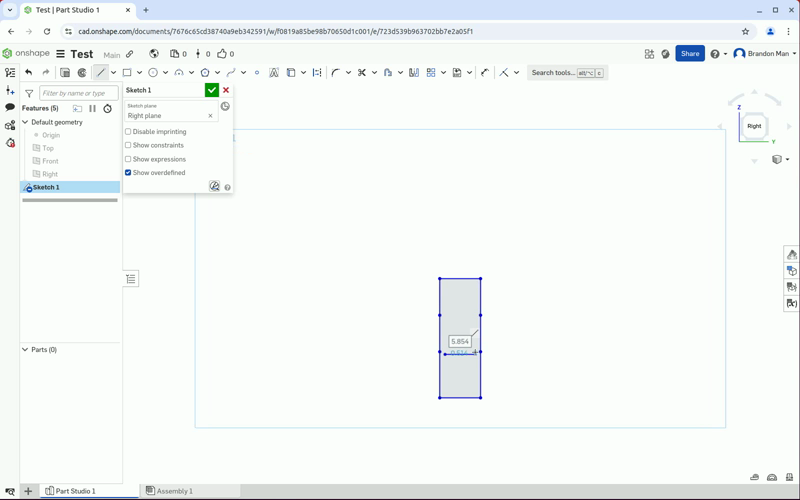
scroll(6)
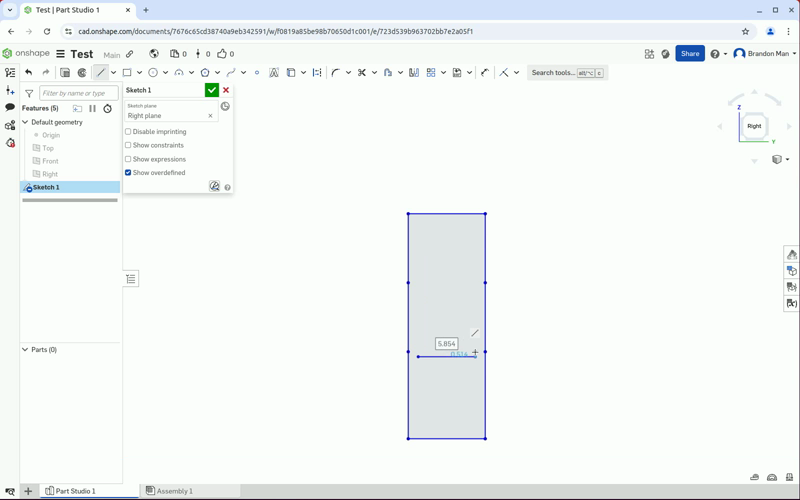
scroll(6)
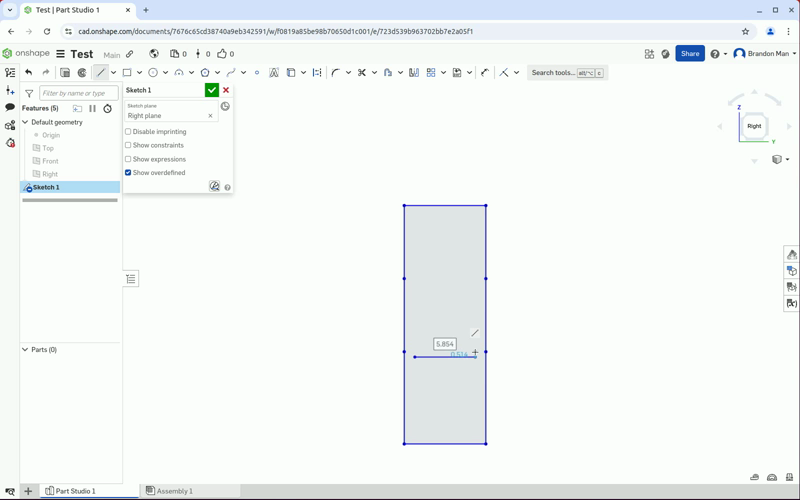
scroll(6)
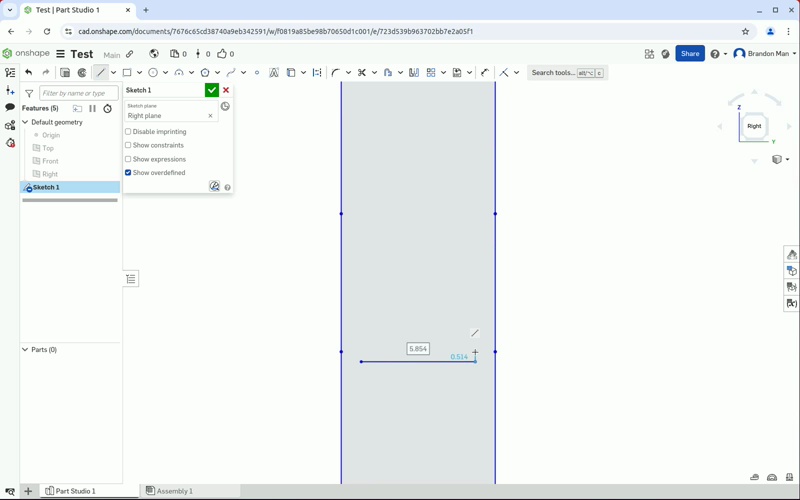
scroll(6)
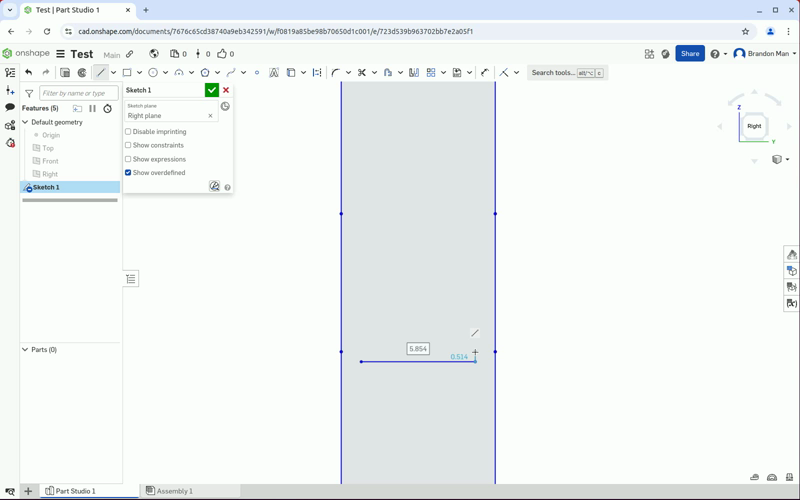
scroll(6)
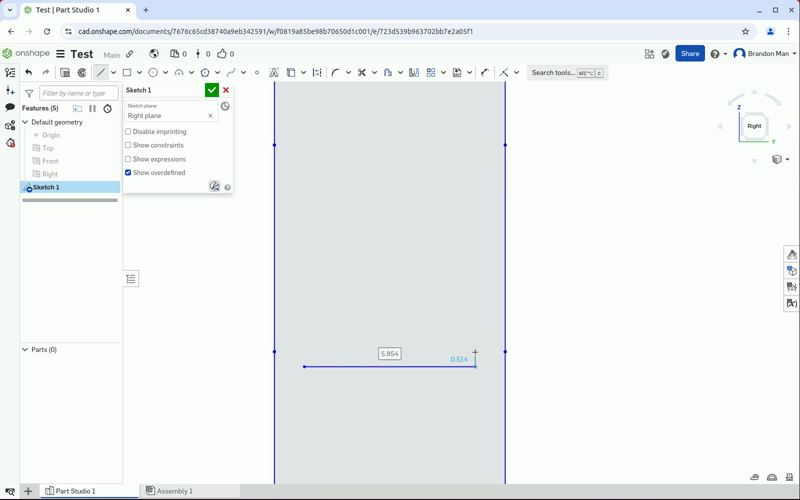
scroll(6)
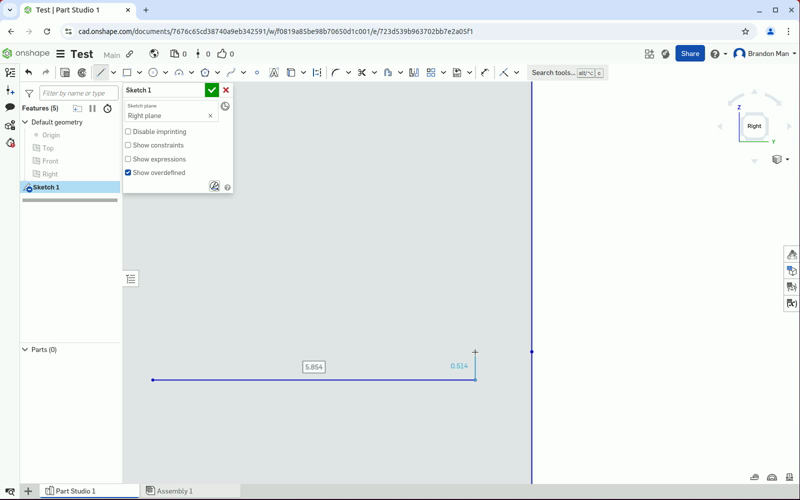
click(475, 351)
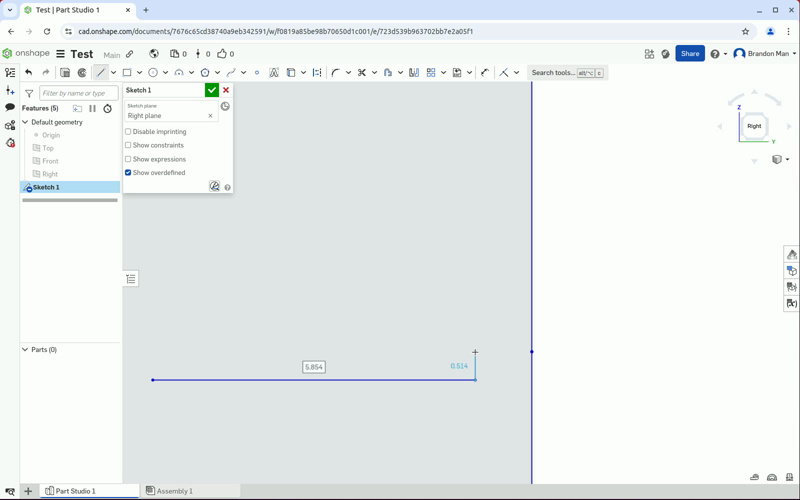
scroll(-6)
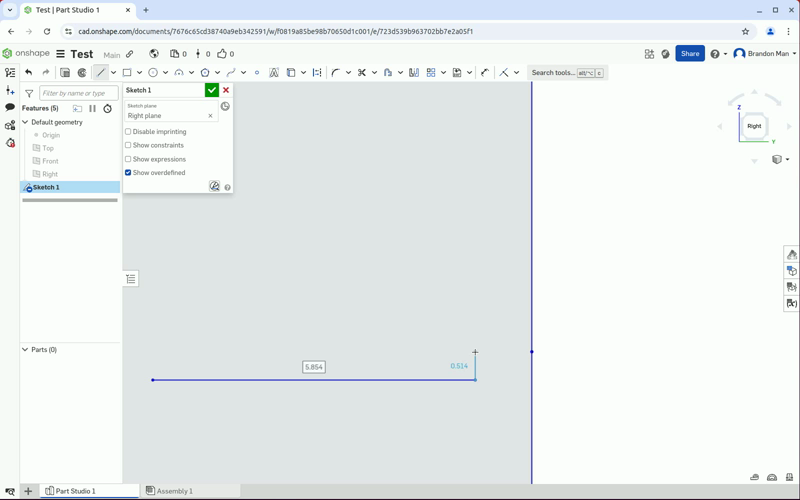
scroll(-6)
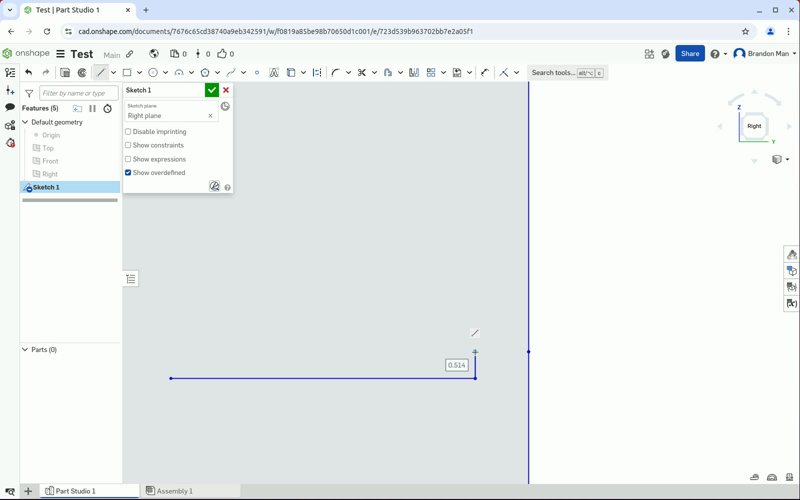
scroll(-6)
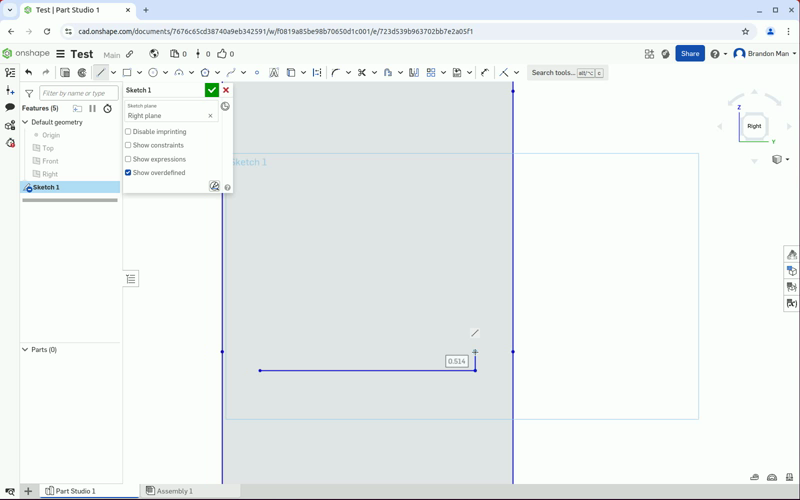
scroll(-6)
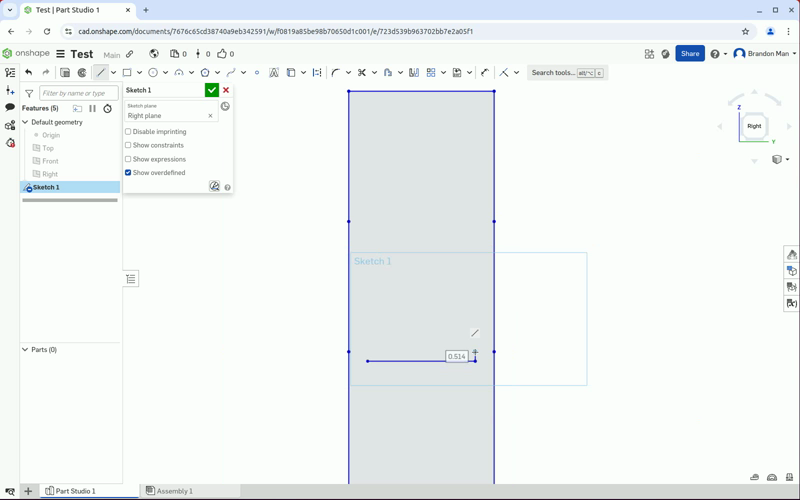
scroll(-6)
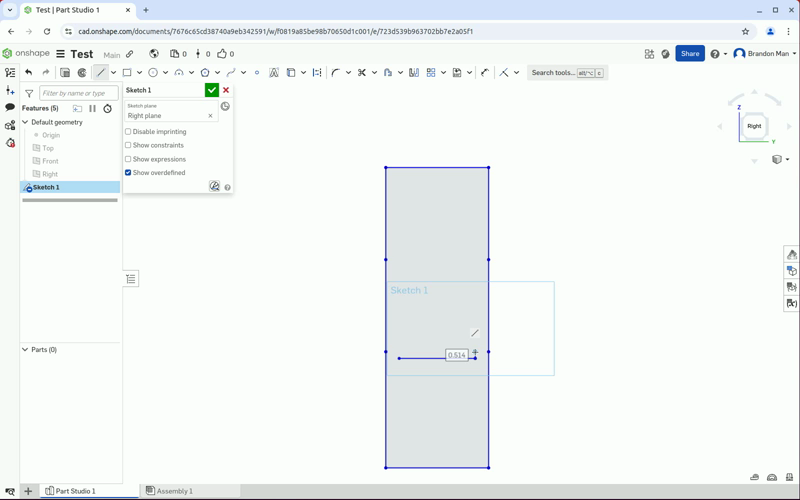
scroll(-6)
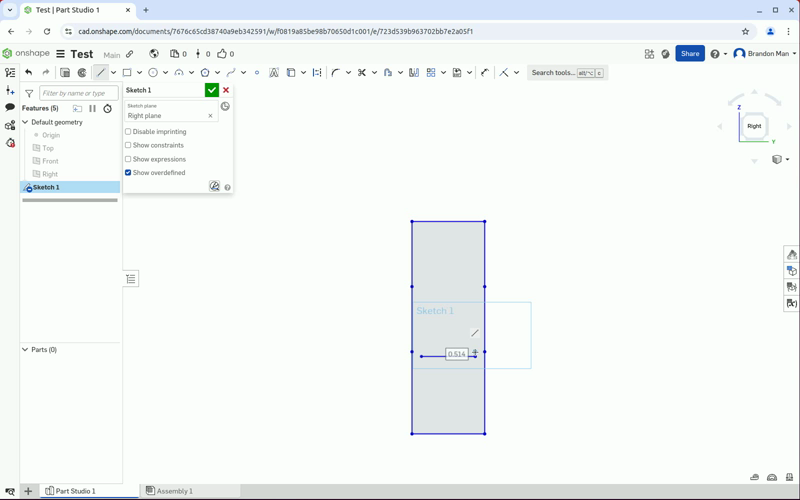
scroll(-6)
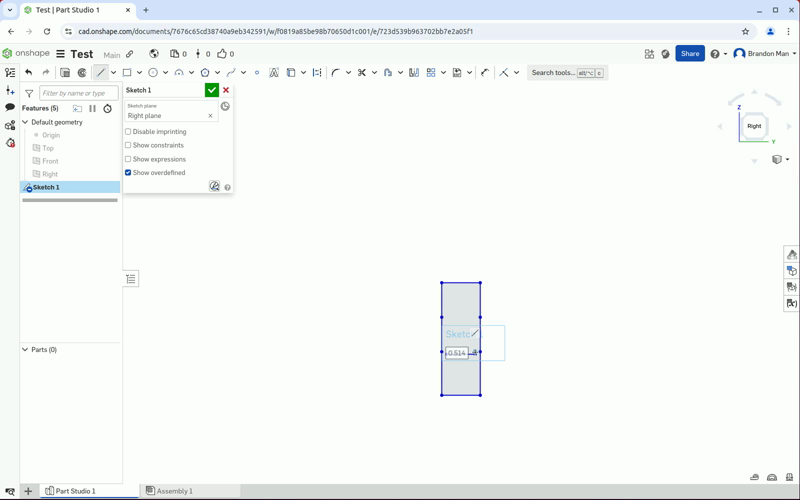
key_up(shift)
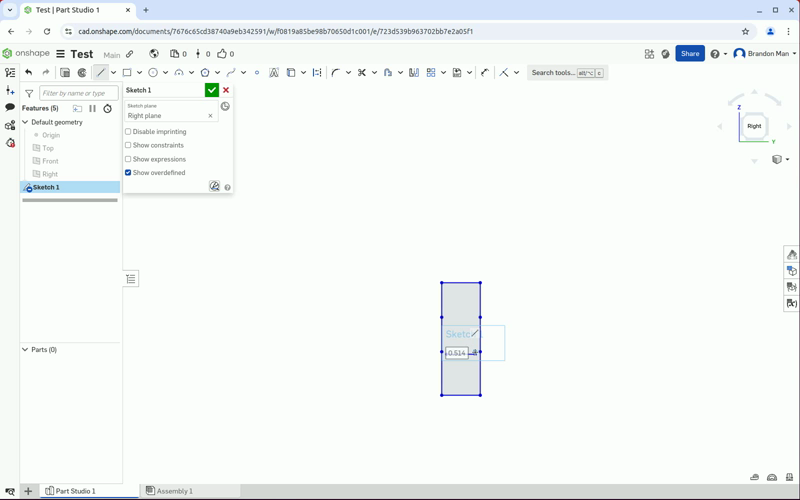
key_down(shift)
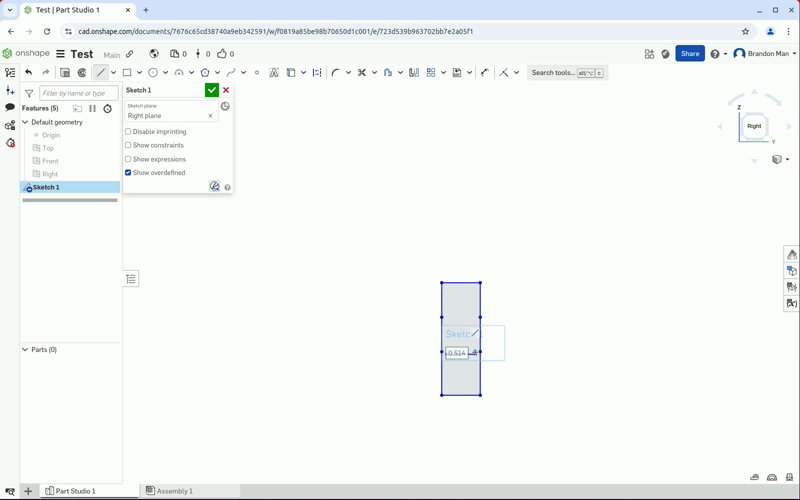
mouse_move(505, 351)
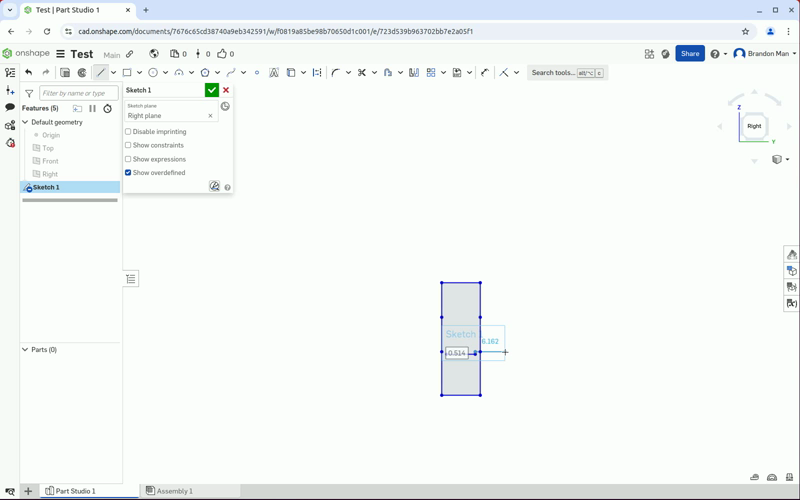
mouse_move(446, 351)
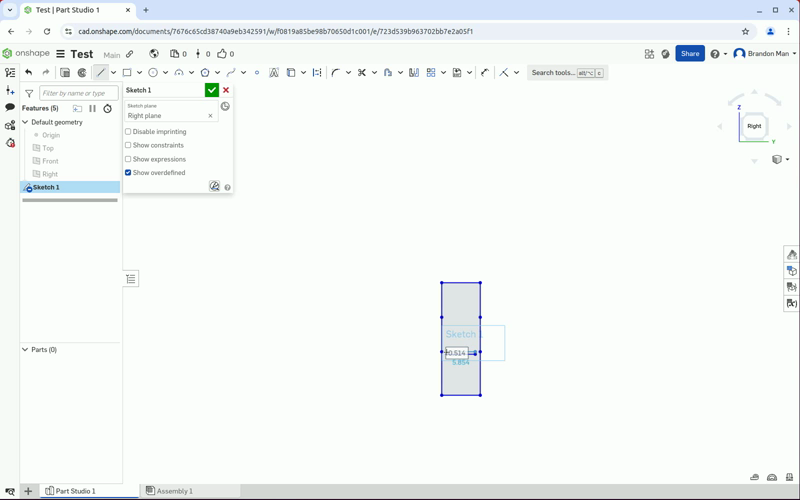
scroll(6)
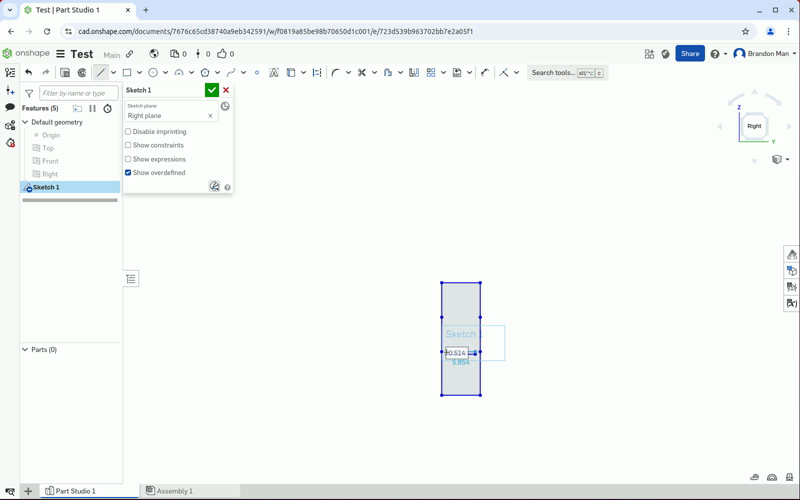
scroll(6)
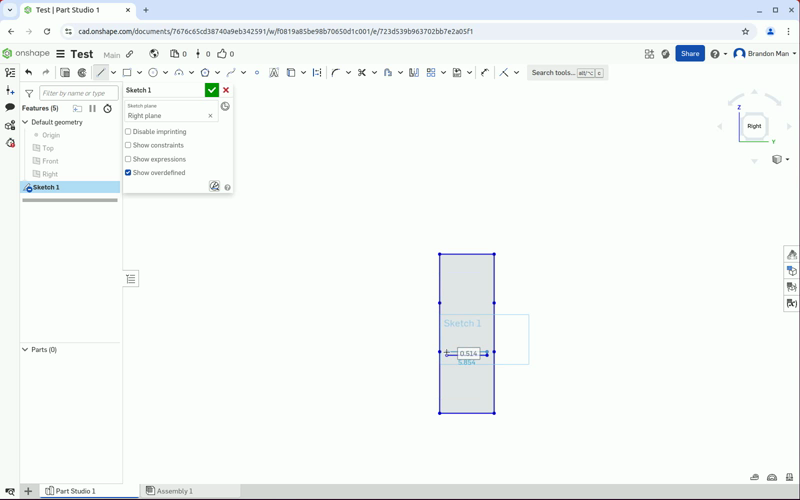
scroll(6)
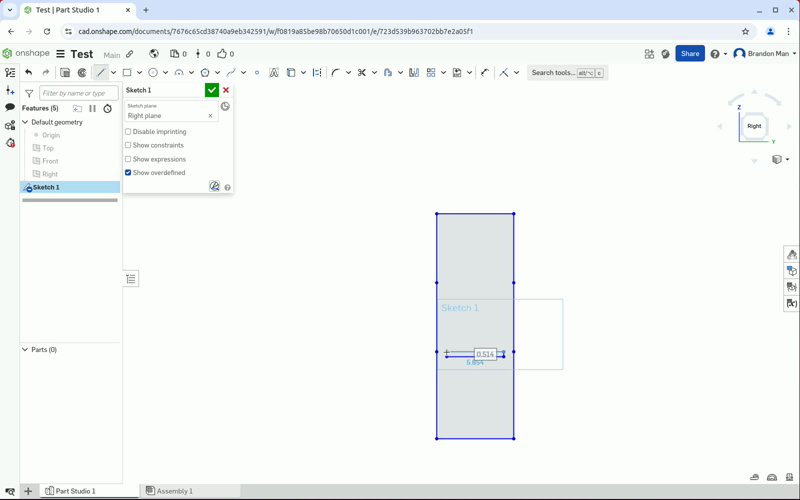
scroll(6)
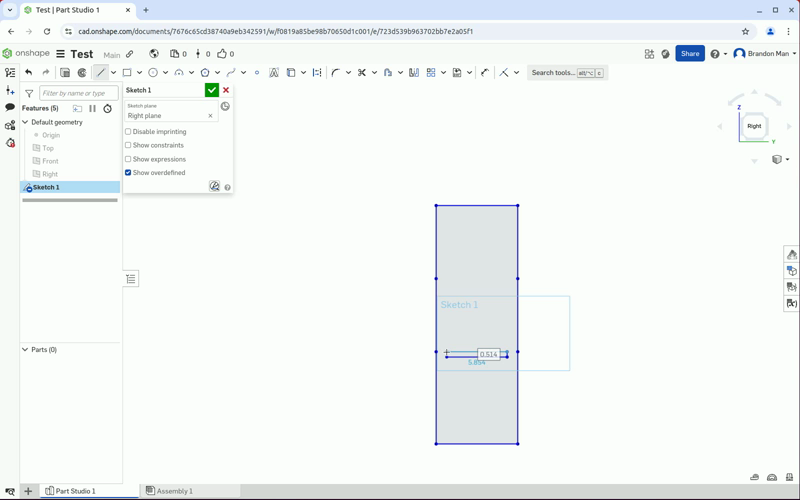
scroll(6)
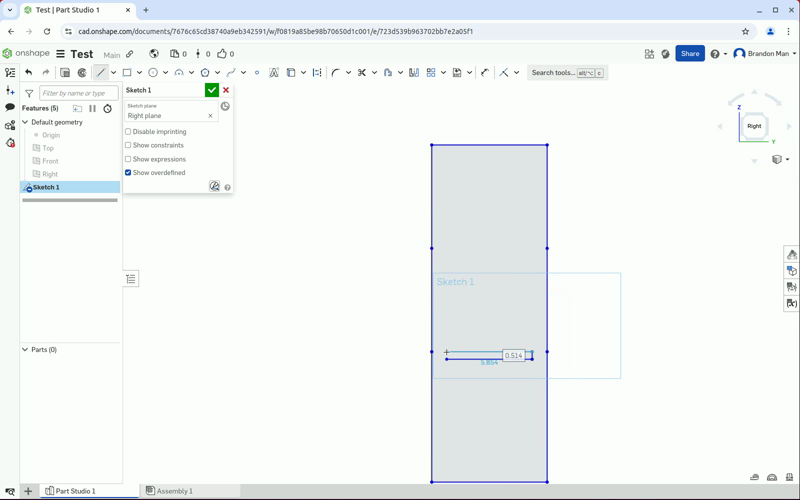
scroll(6)
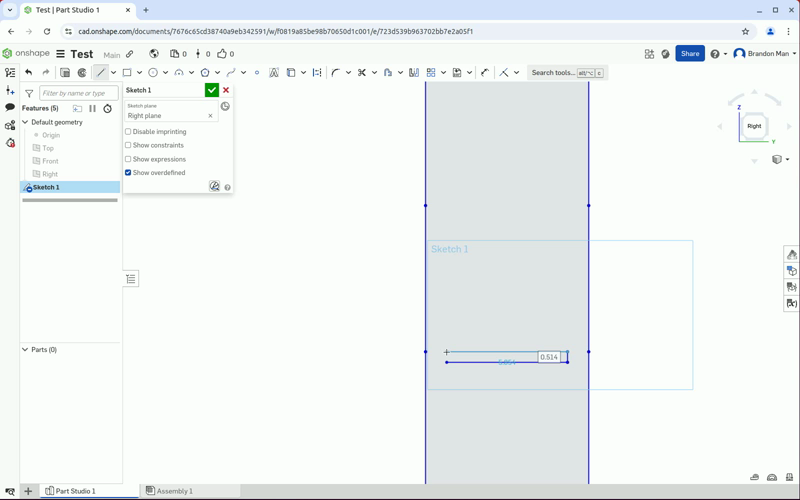
scroll(6)
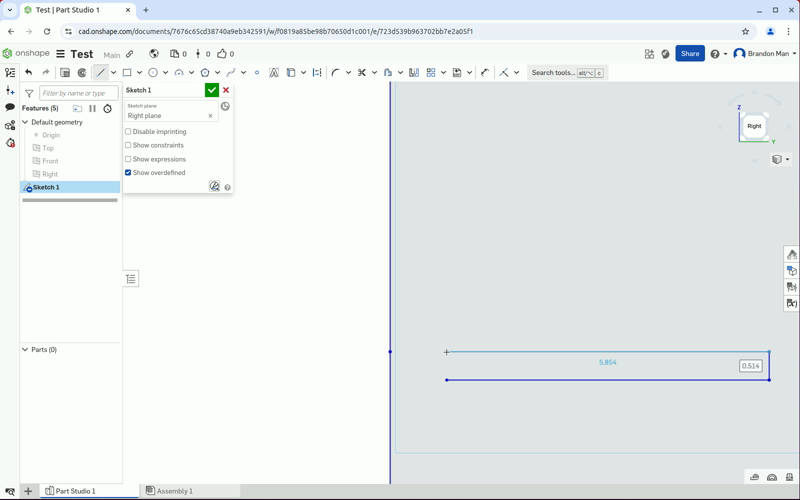
click(446, 351)
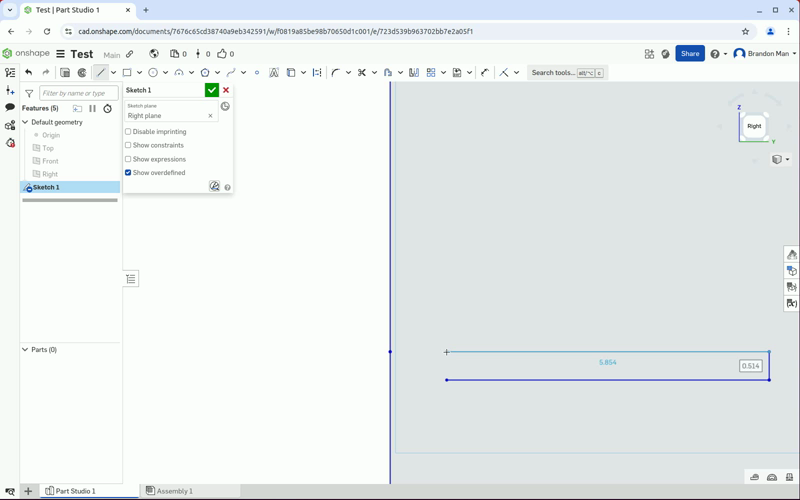
scroll(-6)
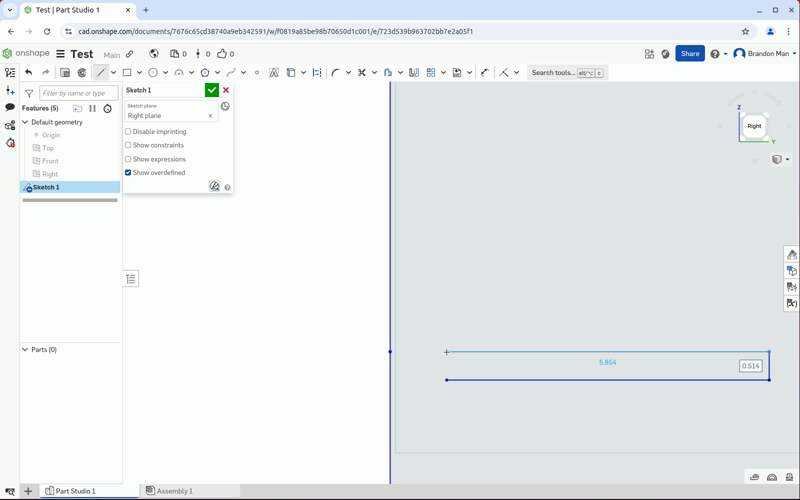
scroll(-6)
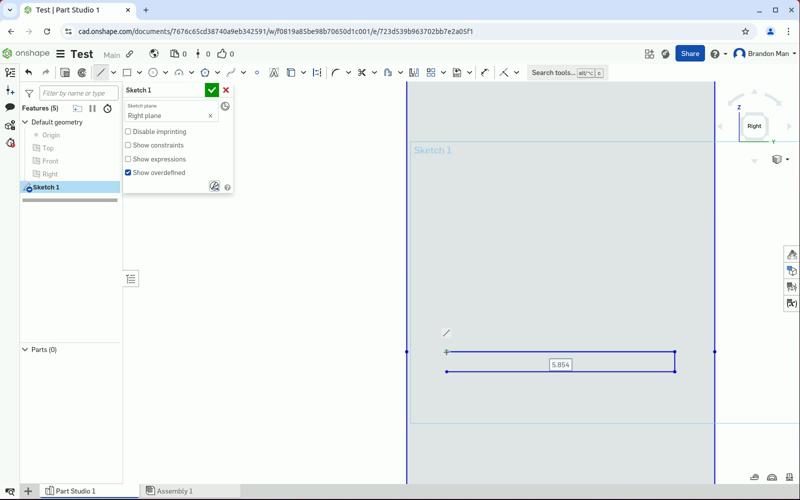
scroll(-6)
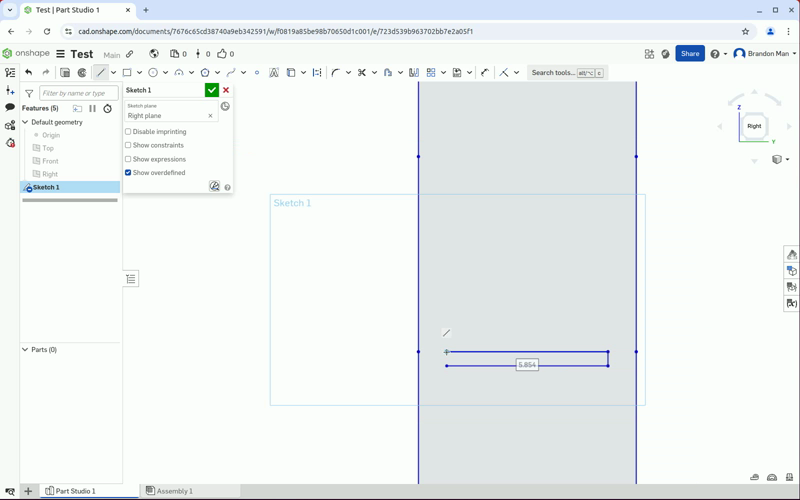
scroll(-6)
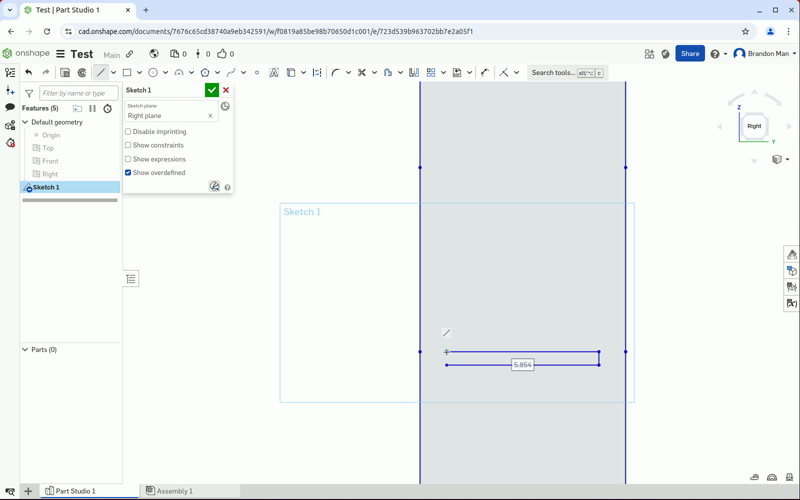
scroll(-6)
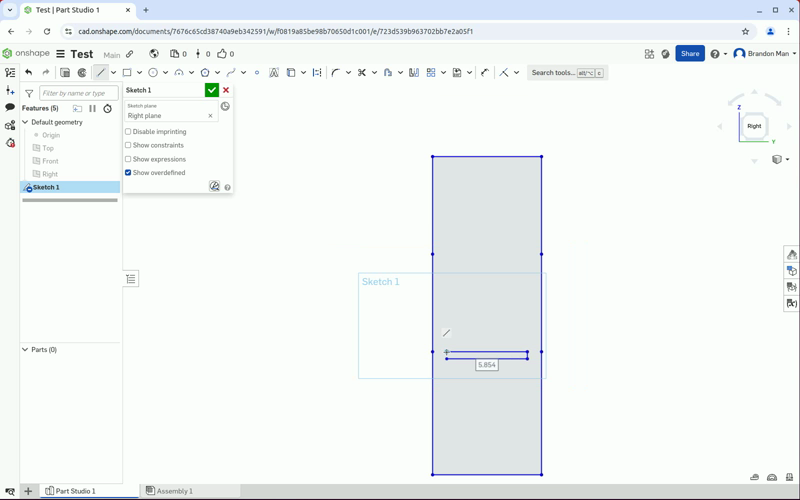
scroll(-6)
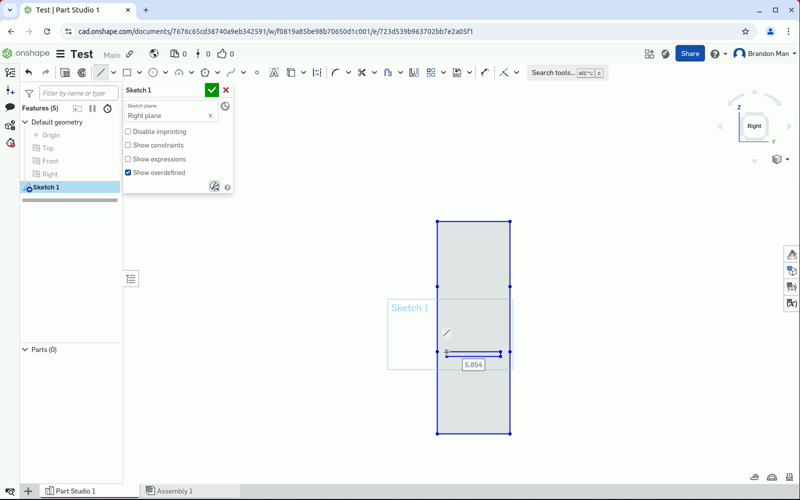
scroll(-6)
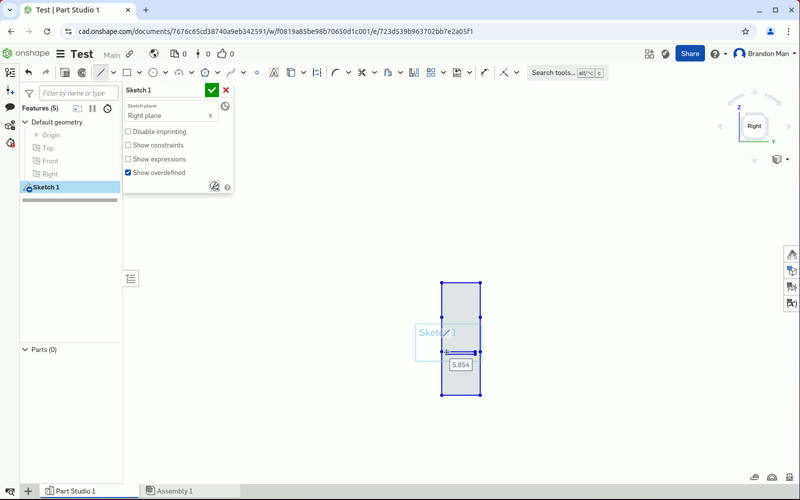
key_up(shift)
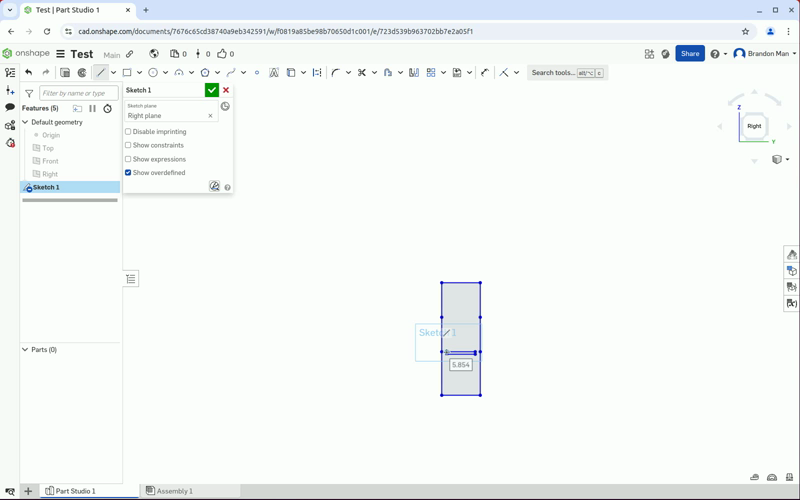
mouse_move(476, 351)
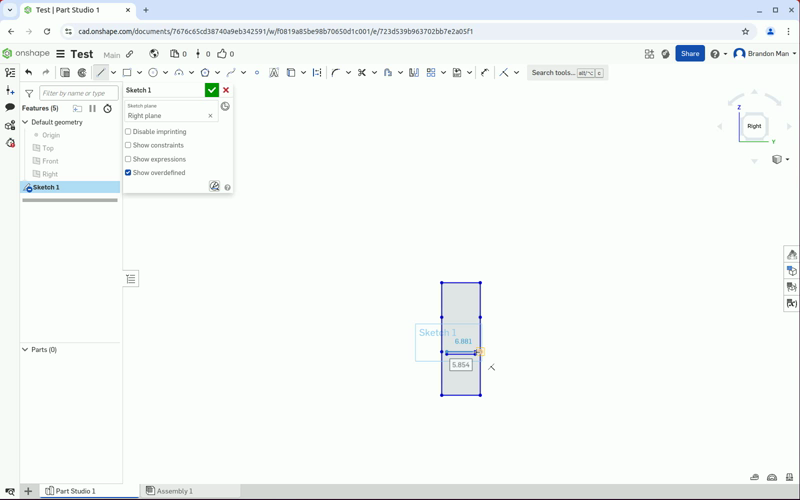
key_down(shift)
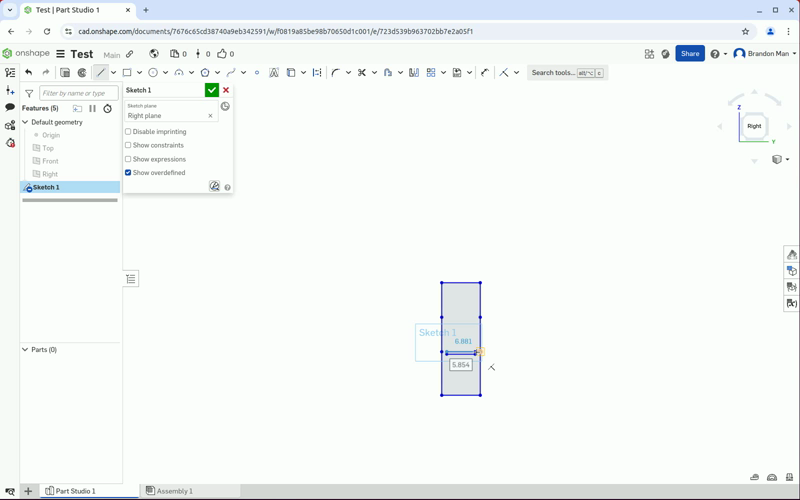
mouse_move(446, 354)
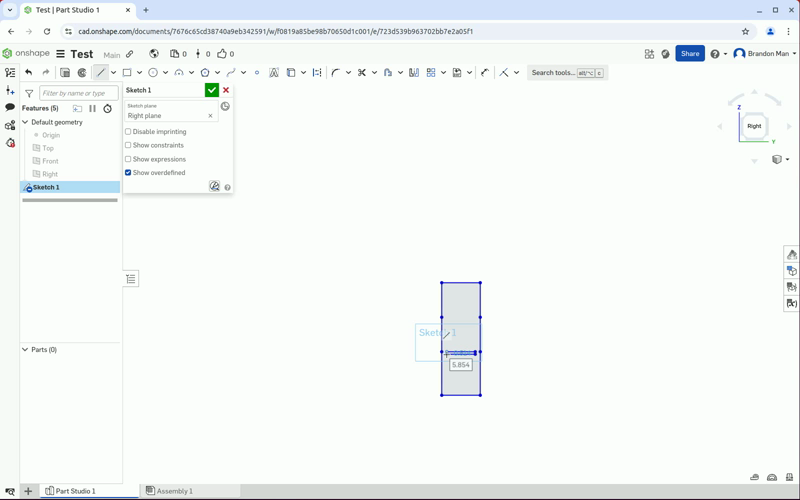
scroll(6)
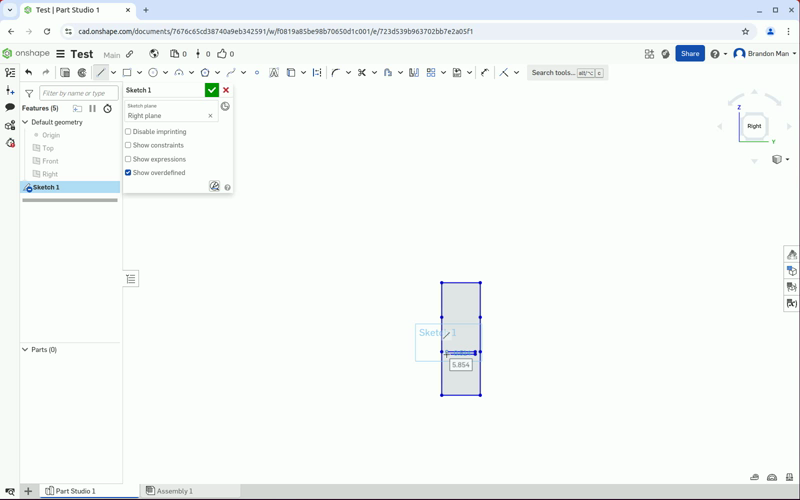
scroll(6)
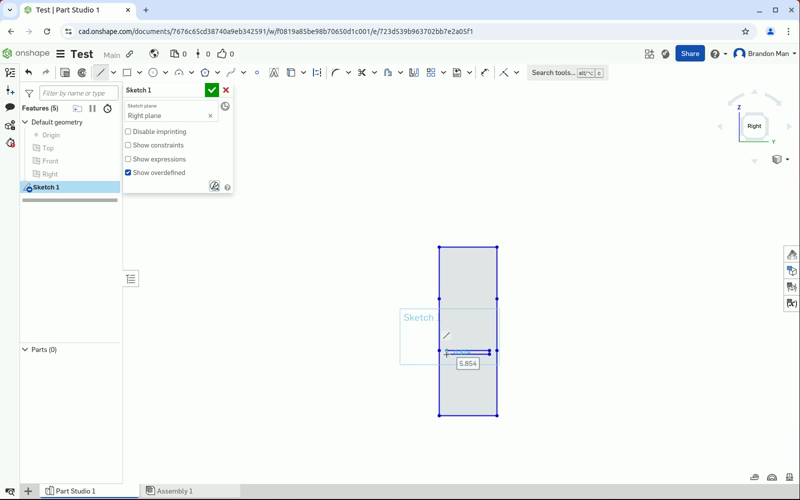
scroll(6)
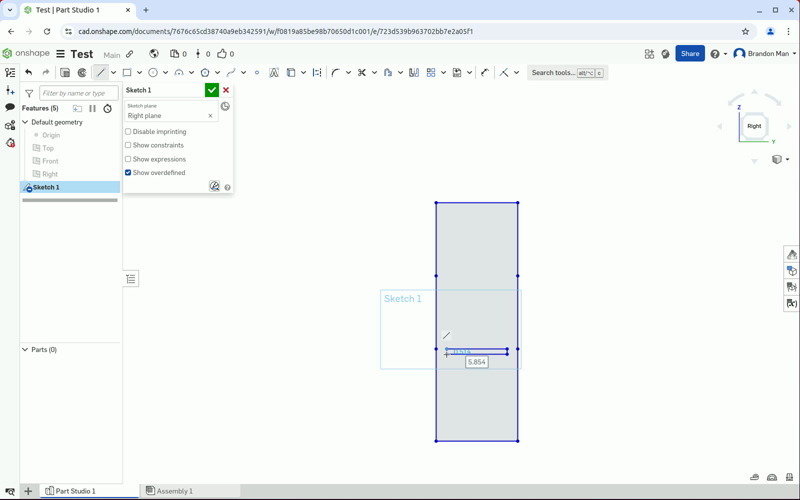
scroll(6)
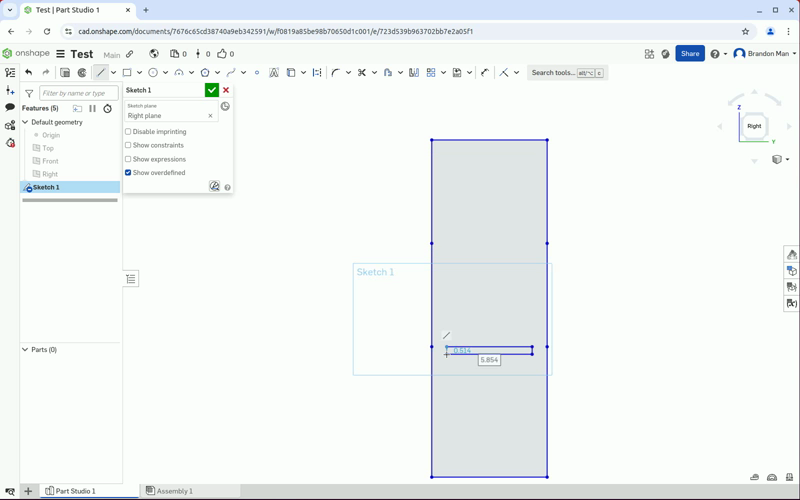
scroll(6)
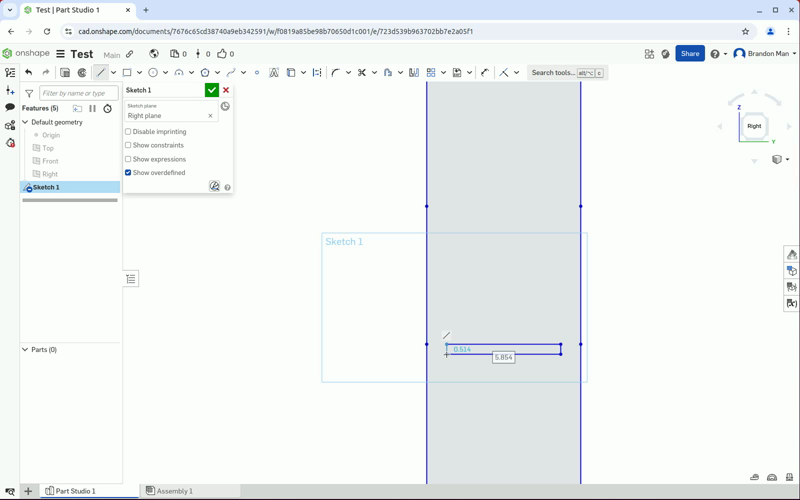
scroll(6)
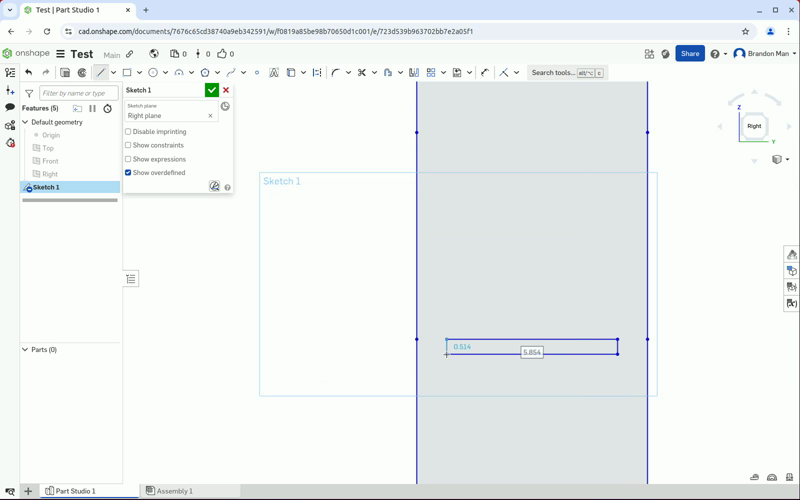
scroll(6)
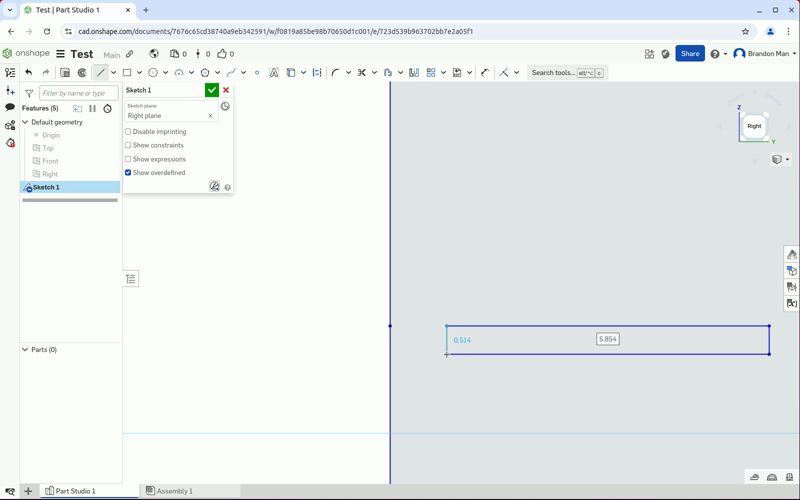
key_up(shift)
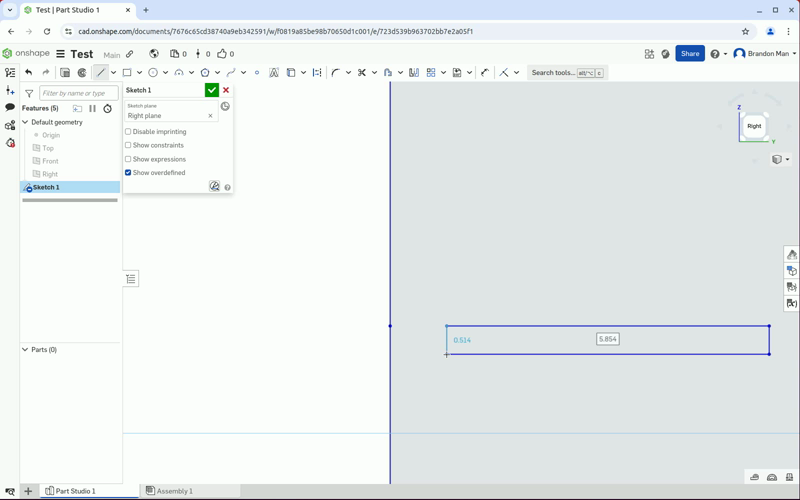
click(446, 354)
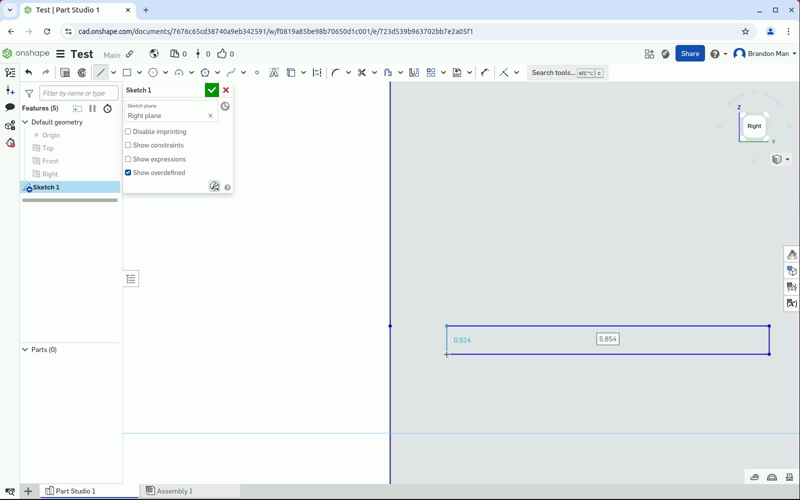
scroll(-6)
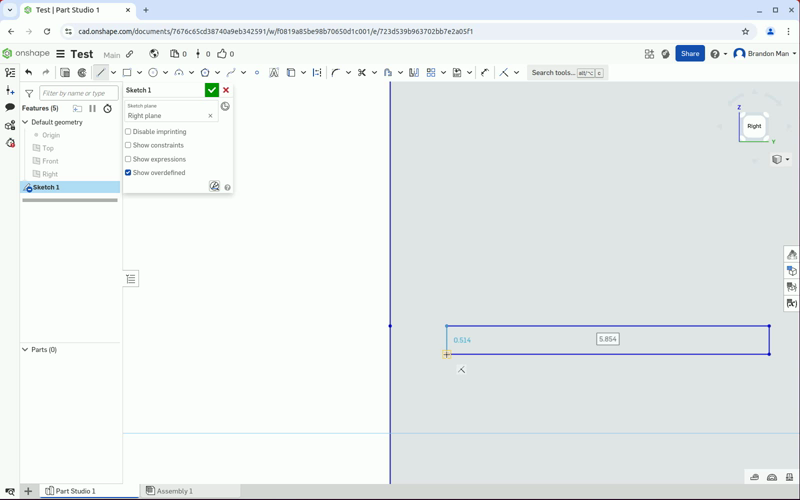
scroll(-6)
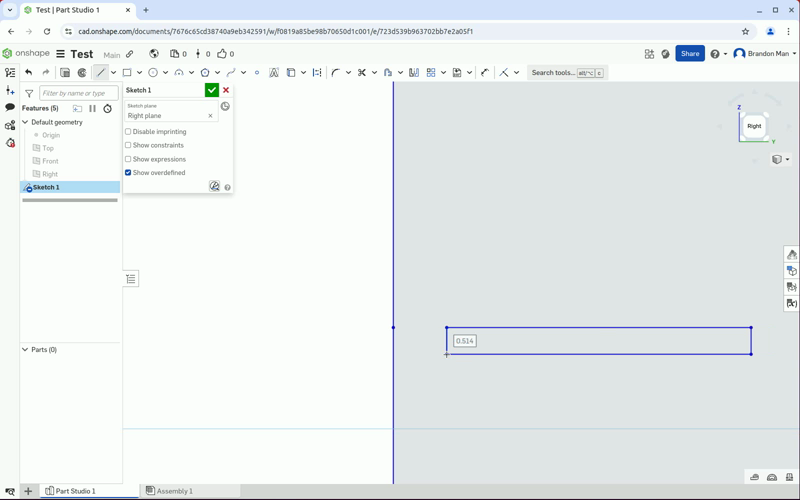
scroll(-6)
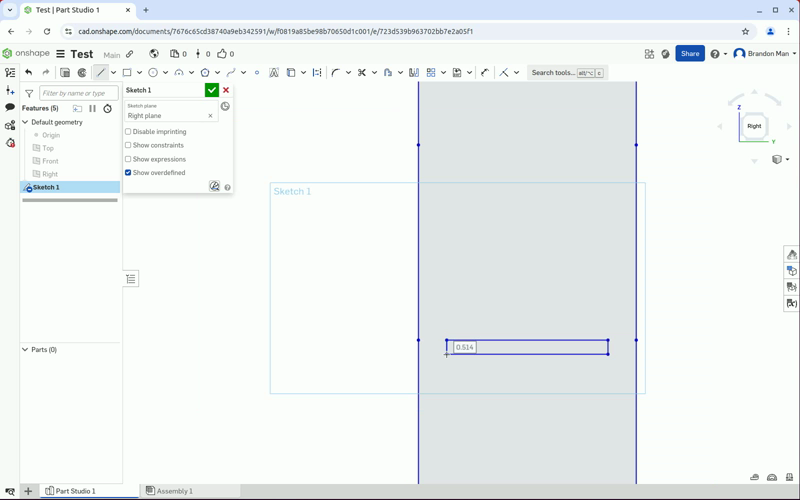
scroll(-6)
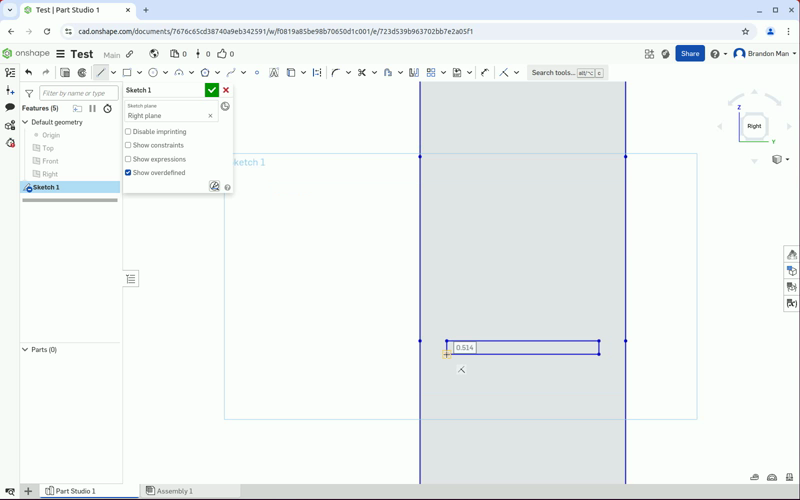
scroll(-6)
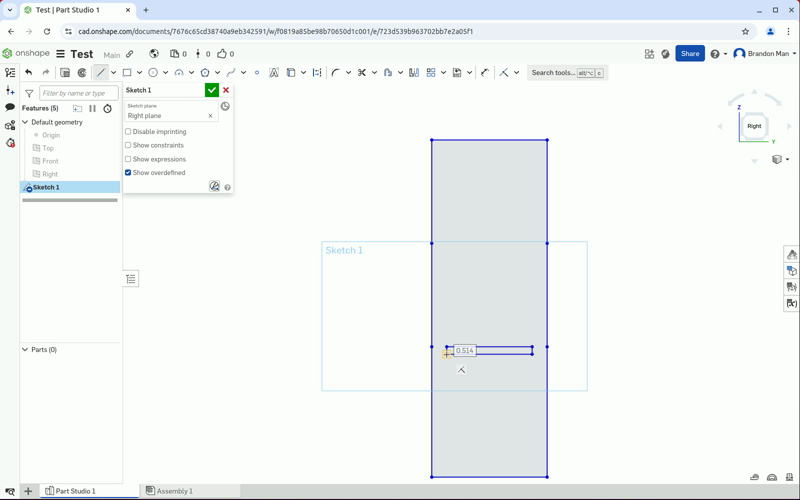
scroll(-6)
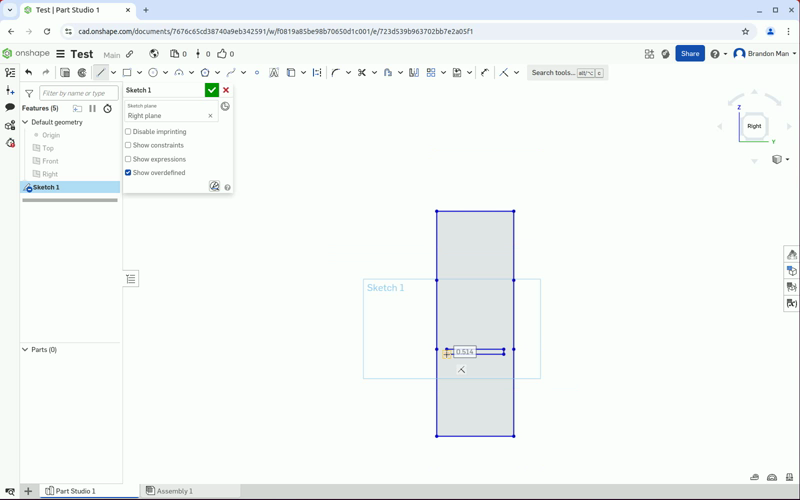
scroll(-6)
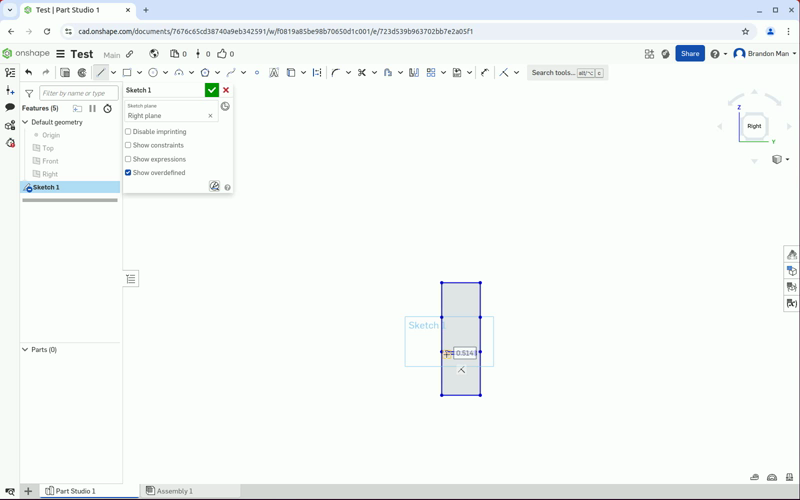
key(esc)
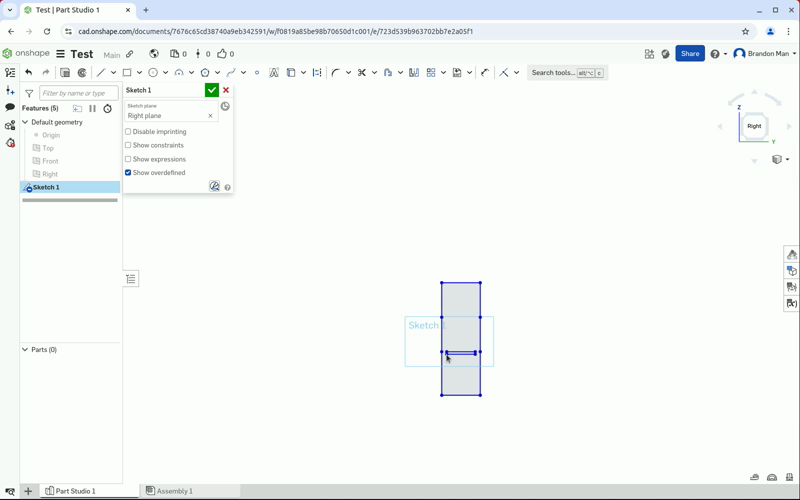
mouse_move(465, 345)
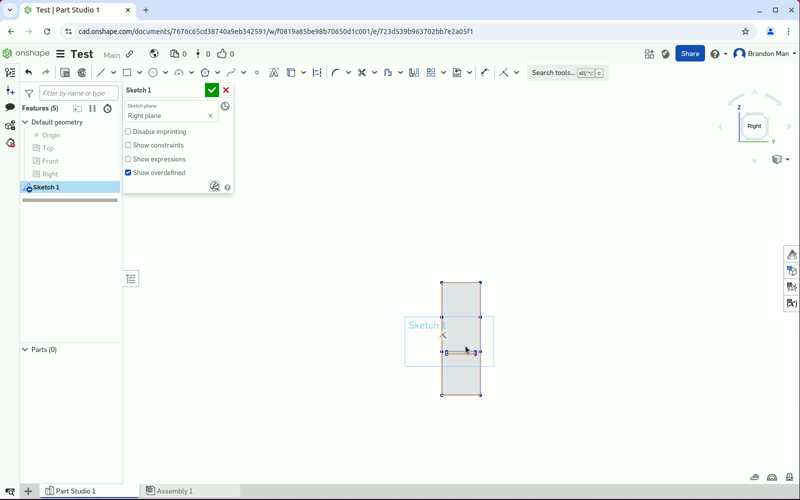
click(465, 345)
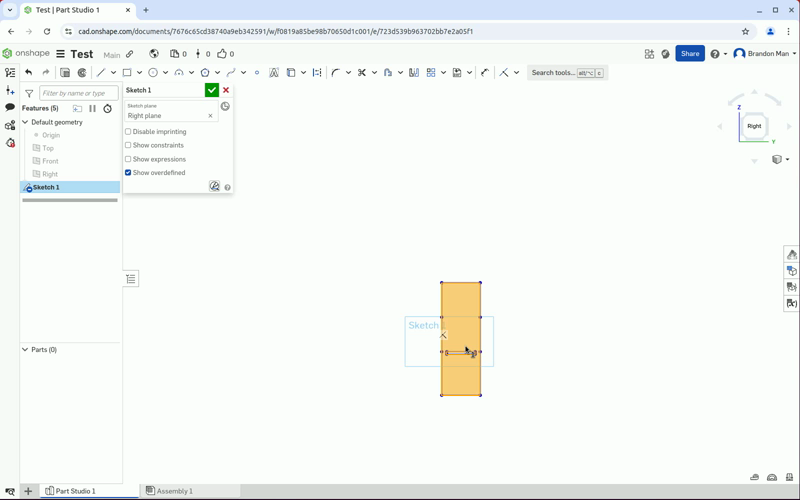
mouse_move(73, 352)
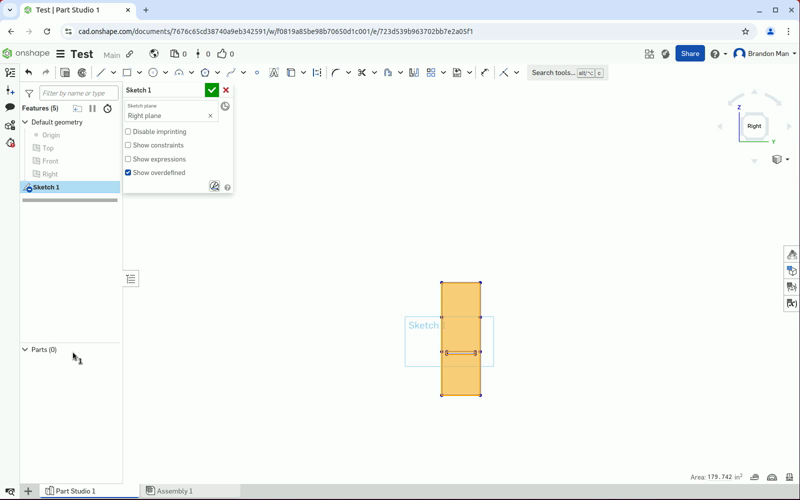
key(shift+y)
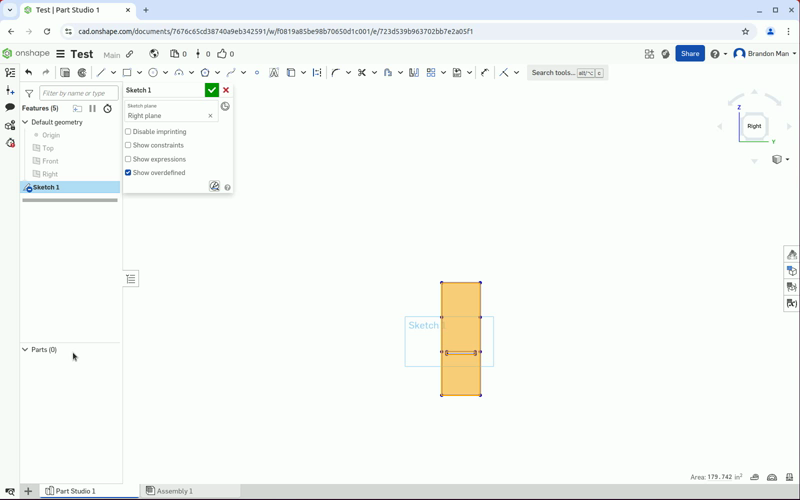
key(shift+e)
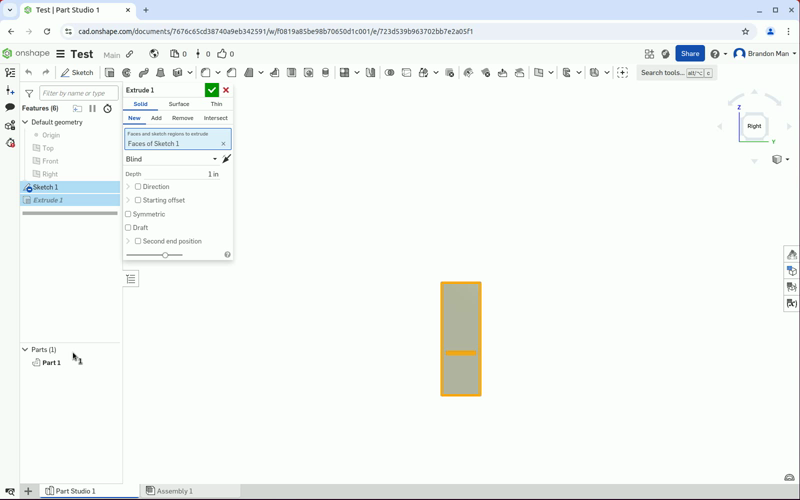
mouse_move(143, 106)
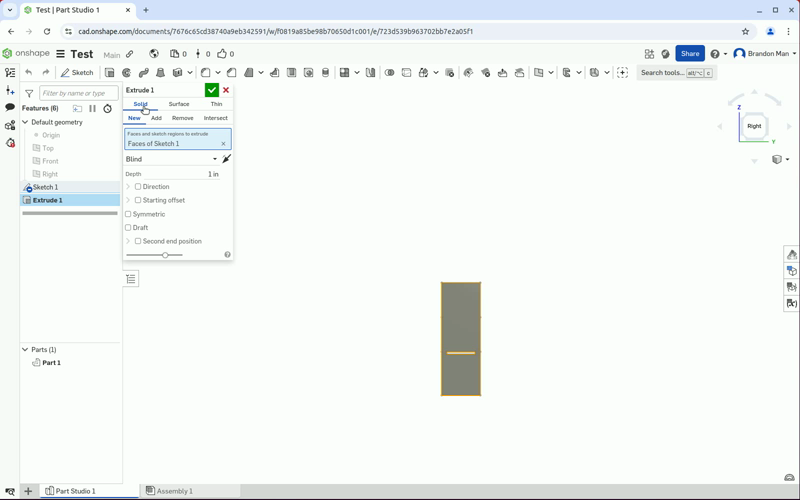
click(143, 106)
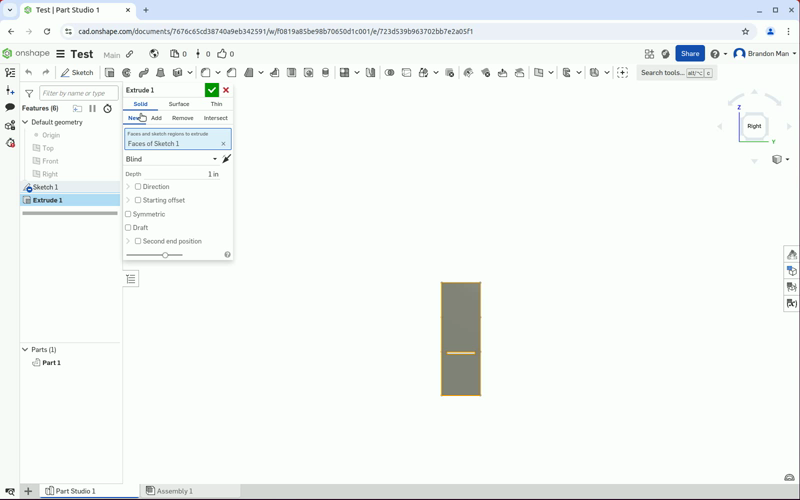
mouse_move(137, 120)
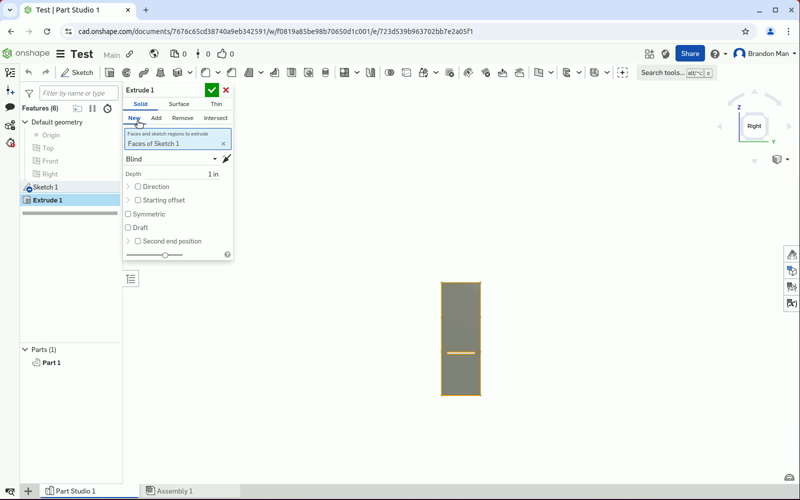
click(137, 120)
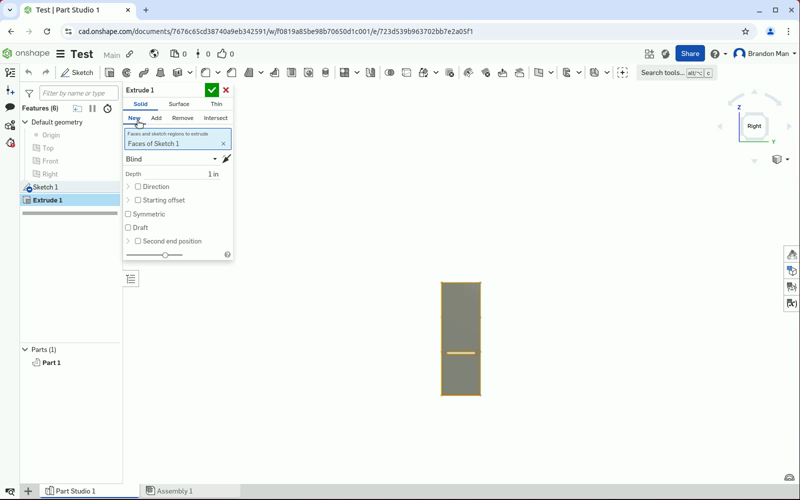
key(tab, 4)
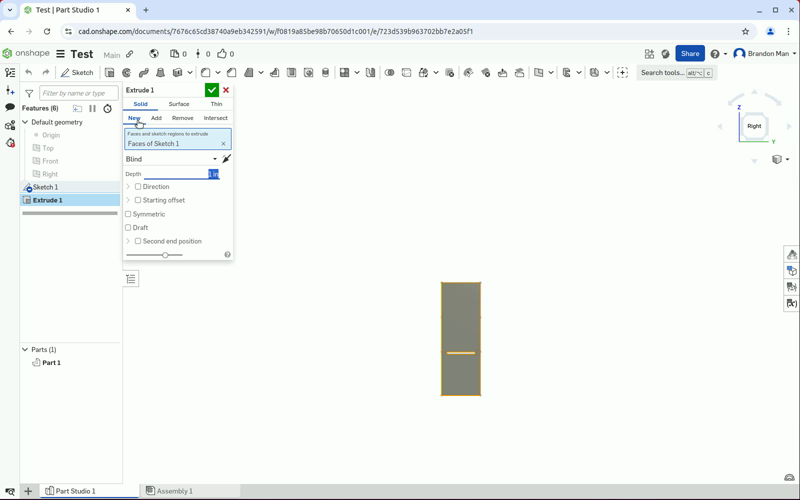
text(0.963)
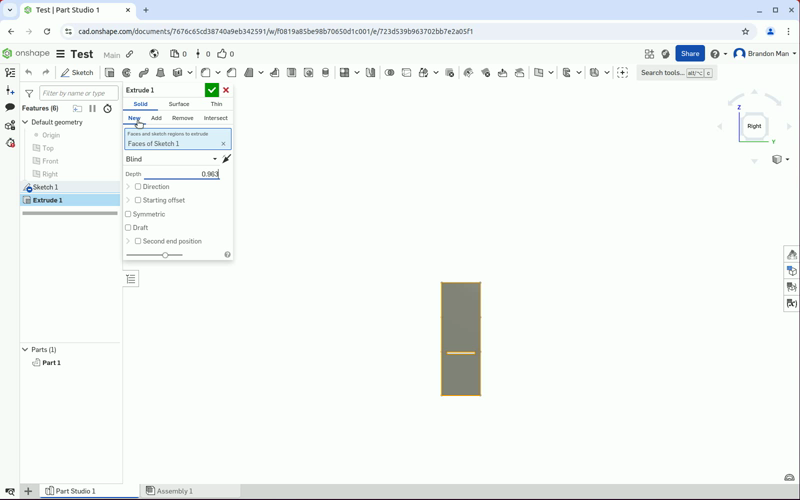
key(enter)
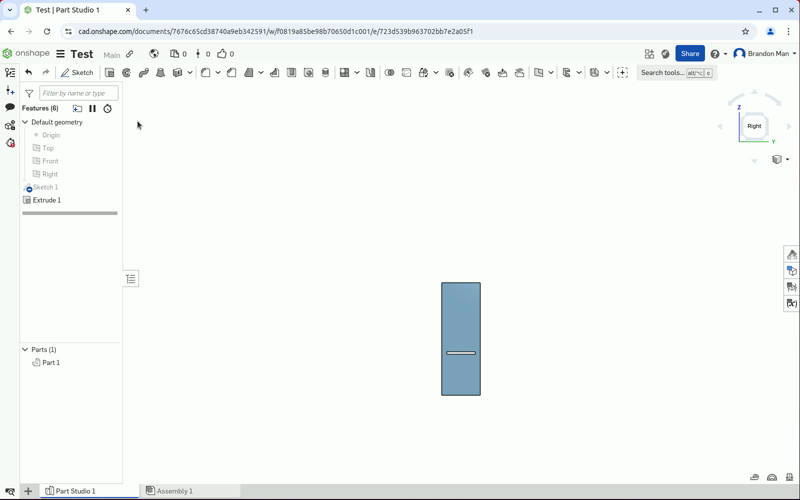
key(shift+h)
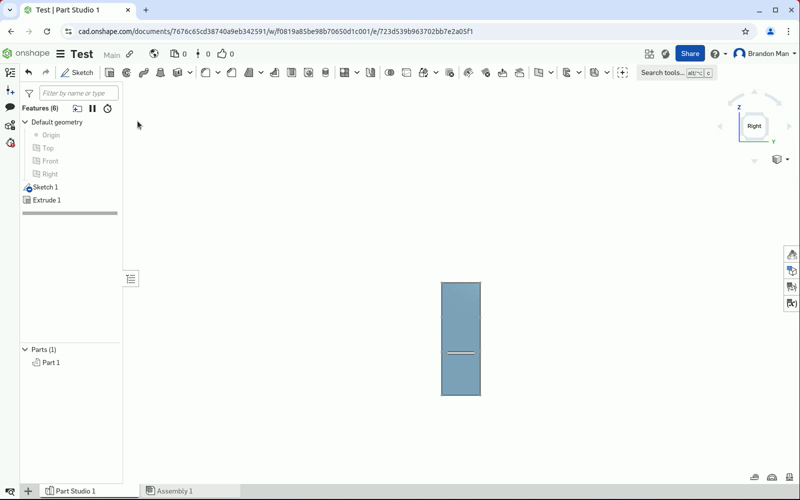
key(shift+h)
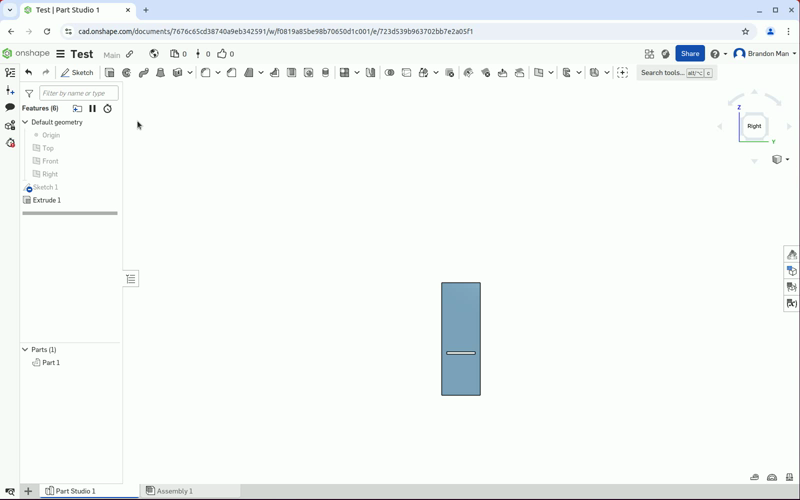
mouse_move(73, 189)
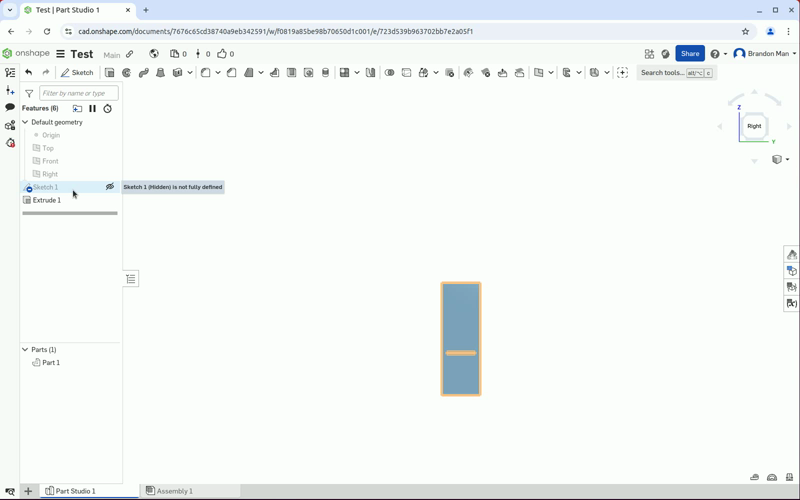
click(73, 189)
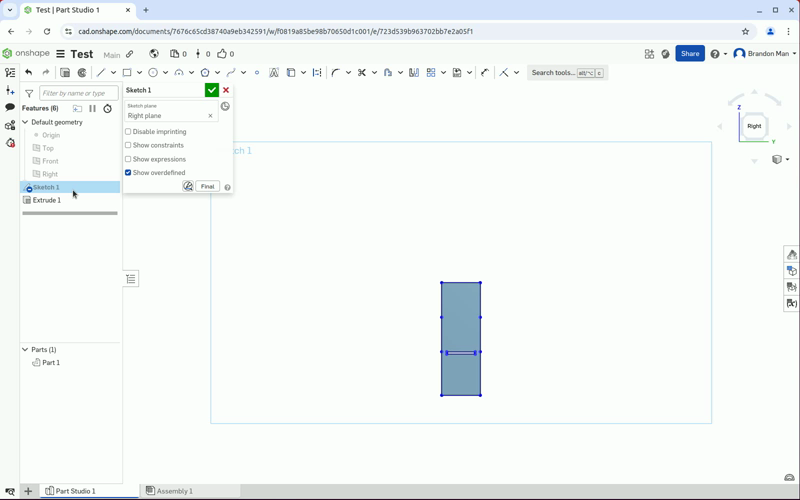
mouse_move(229, 92)
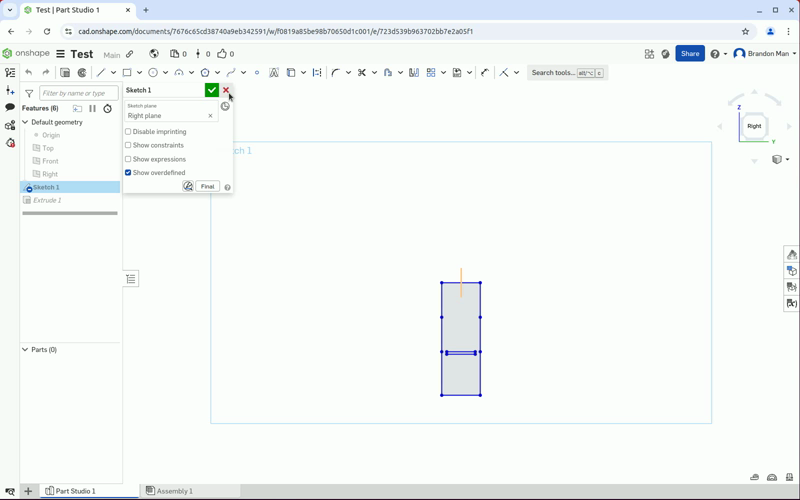
click(229, 92)
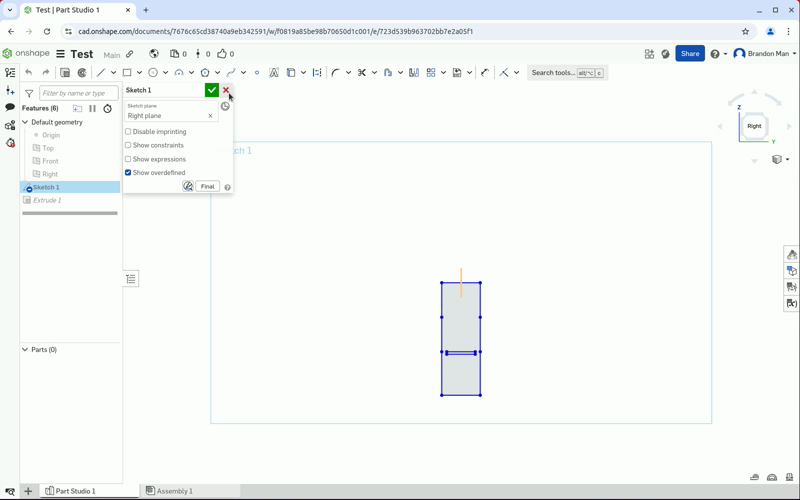
key(shift+s)
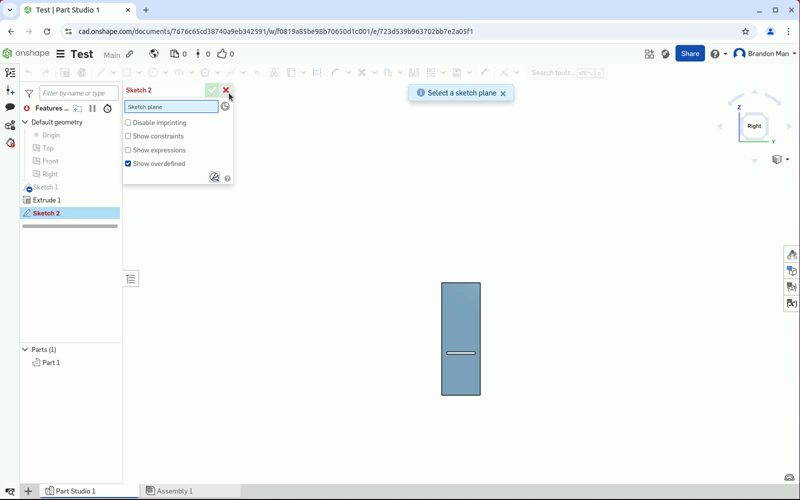
mouse_move(73, 176)
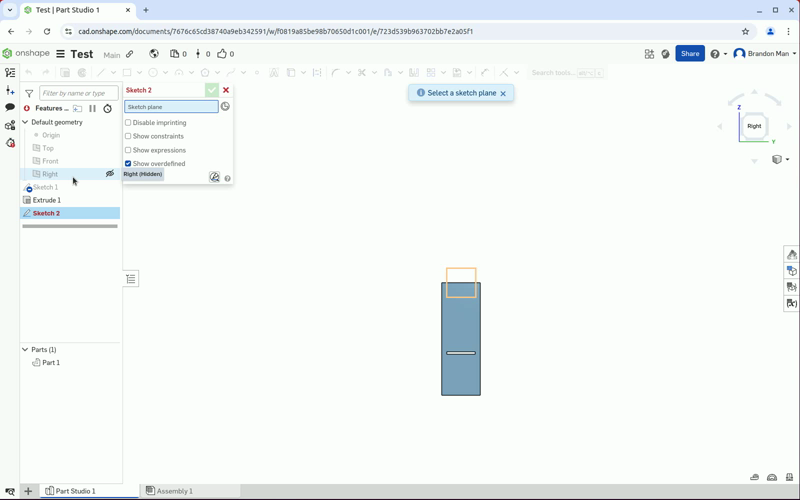
click(73, 176)
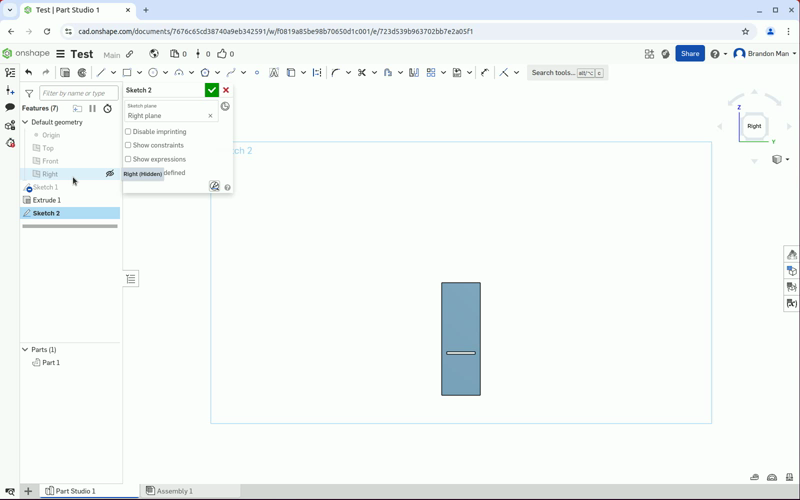
mouse_move(73, 352)
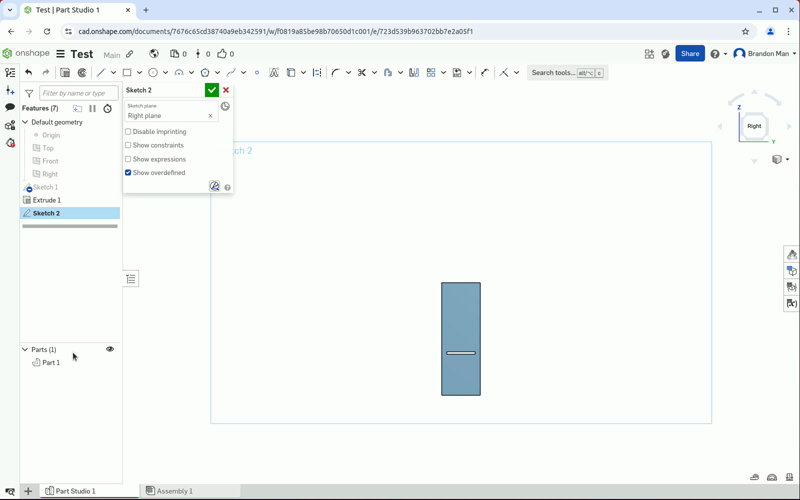
key(y)
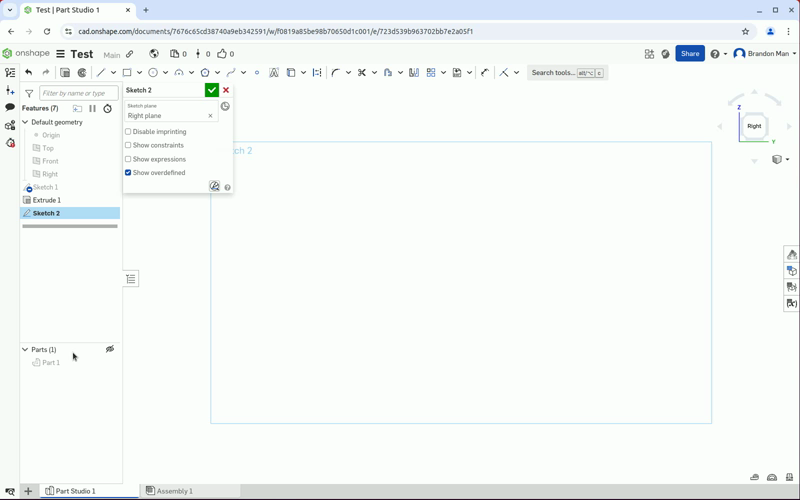
key(l)
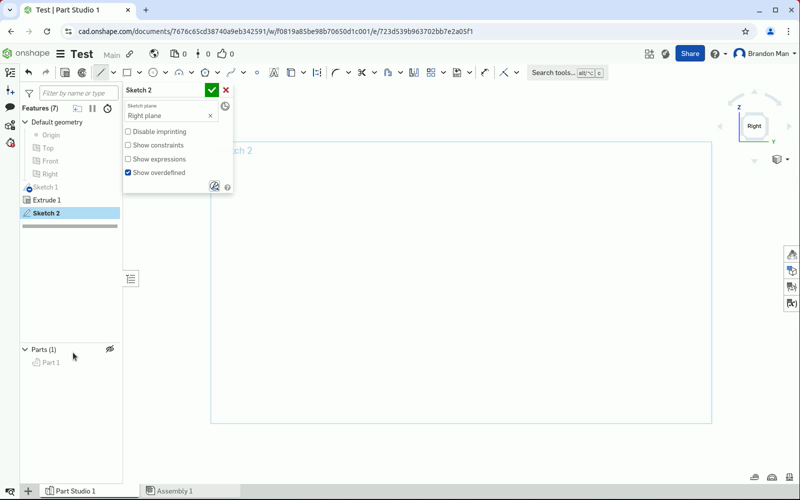
key_down(shift)
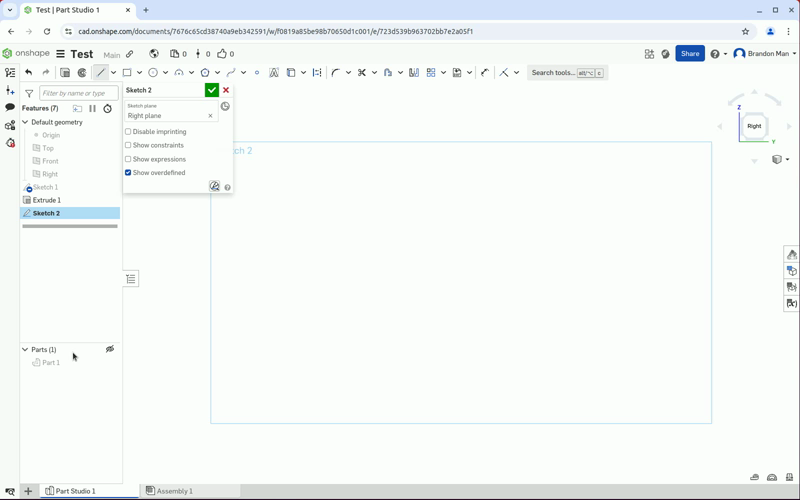
mouse_move(479, 352)
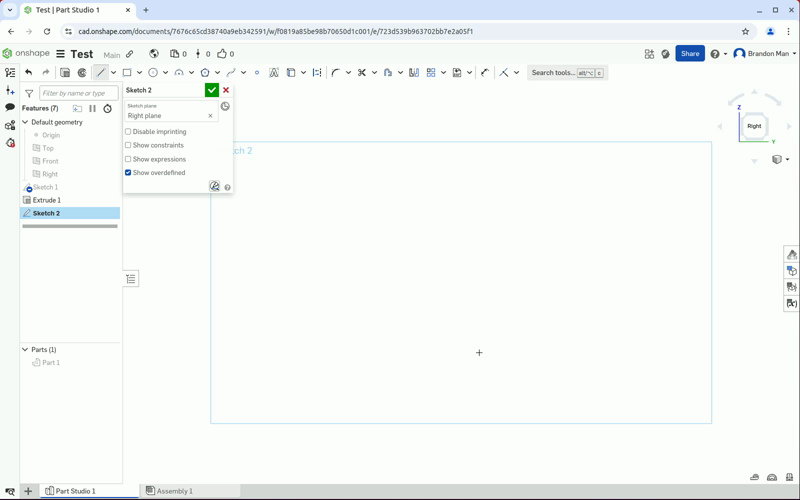
click(479, 352)
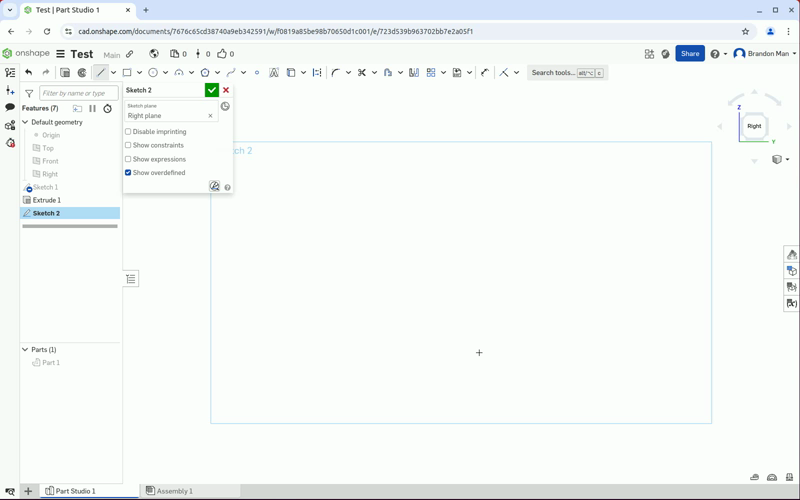
key_up(shift)
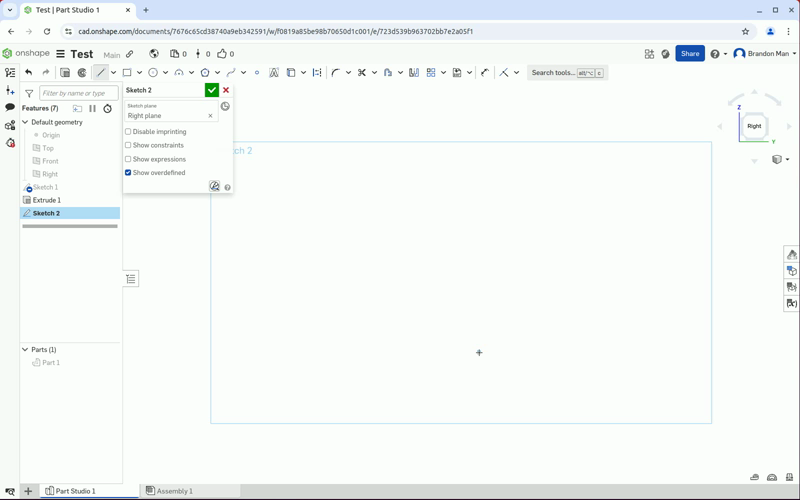
key_down(shift)
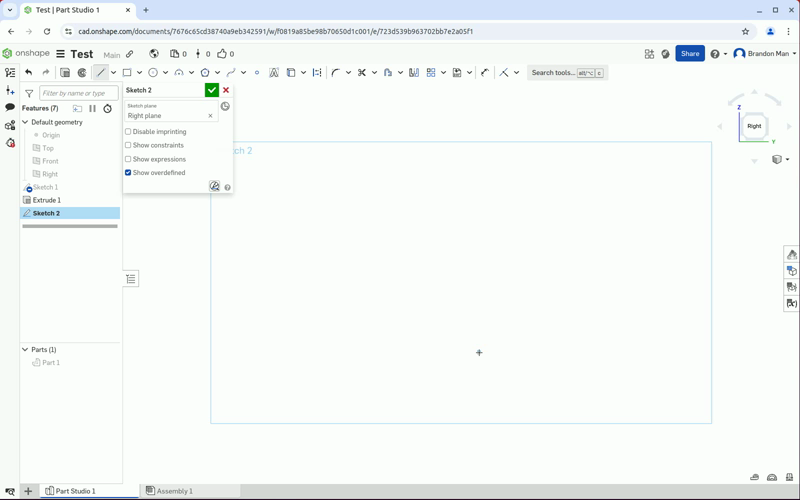
mouse_move(509, 352)
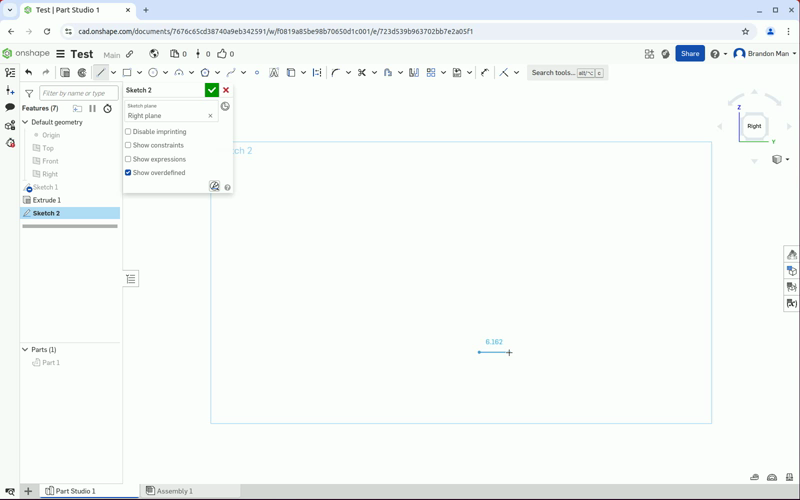
mouse_move(483, 352)
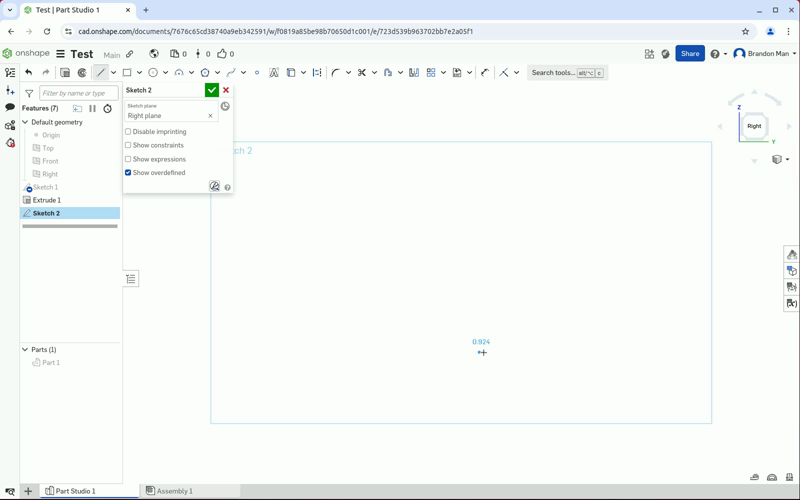
scroll(6)
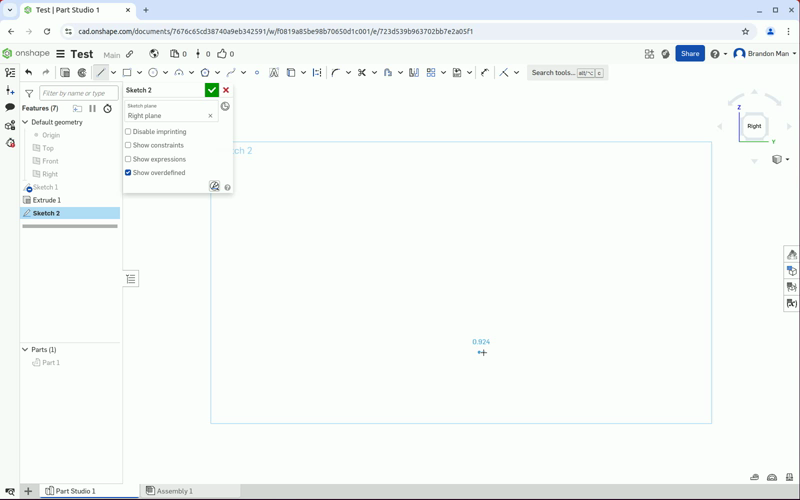
scroll(6)
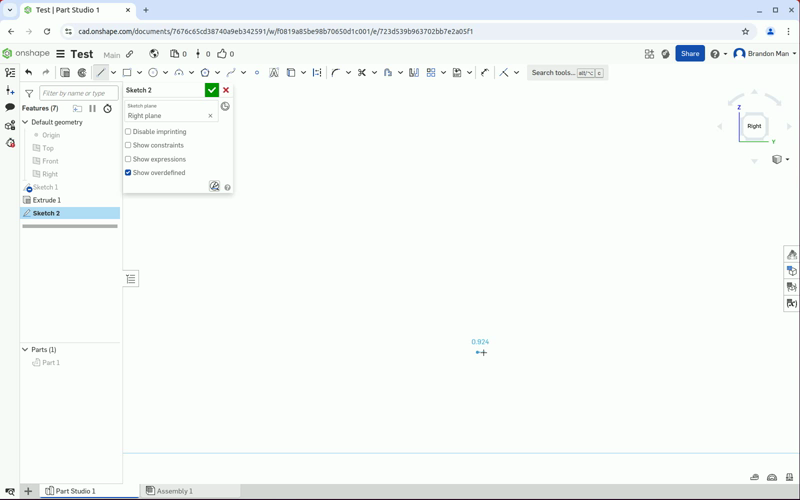
scroll(6)
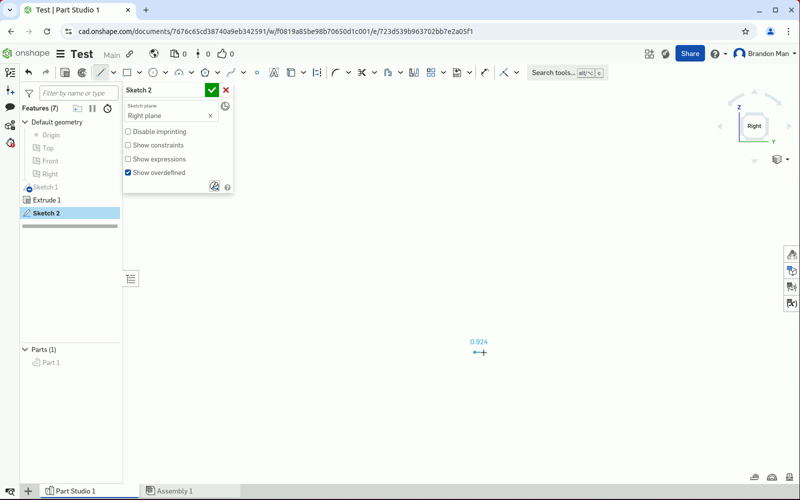
scroll(6)
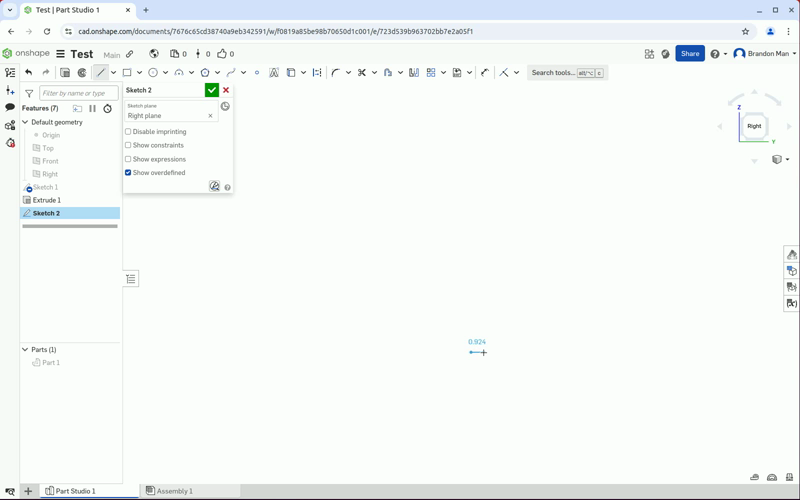
scroll(6)
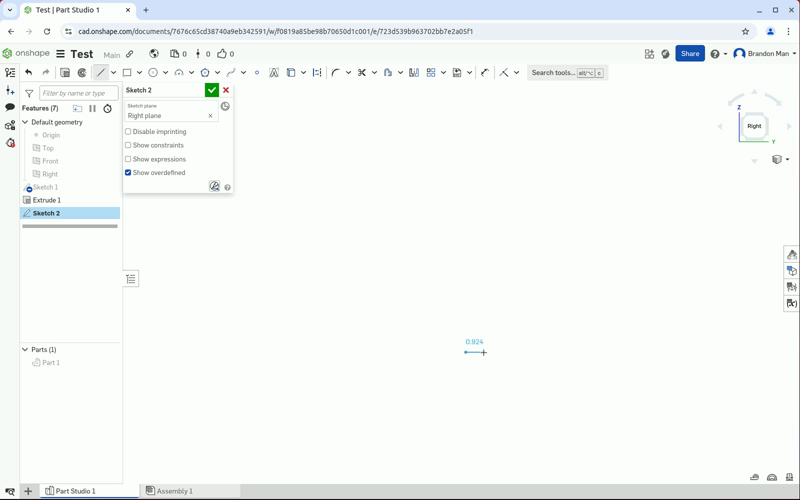
scroll(6)
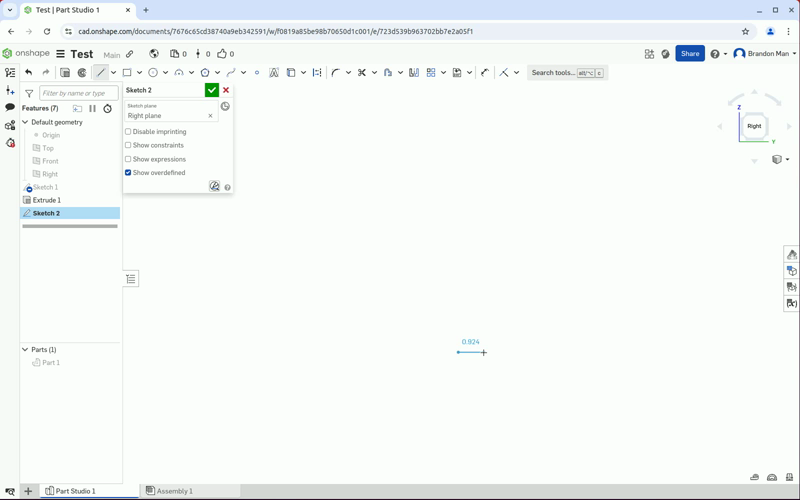
scroll(6)
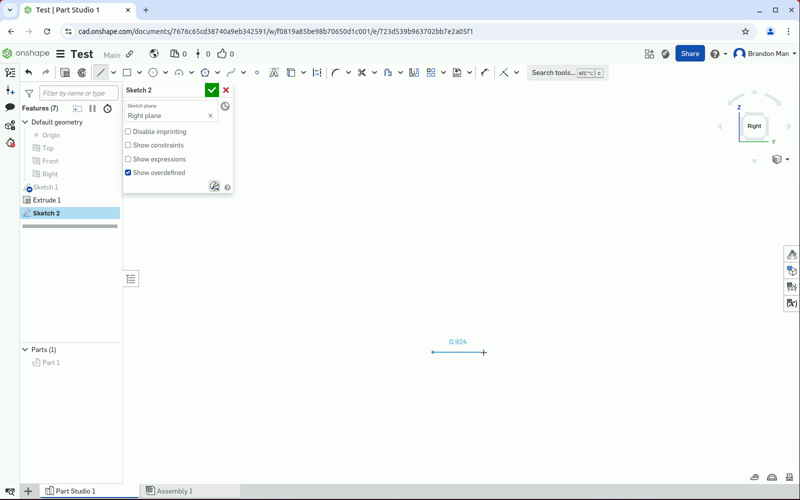
click(483, 352)
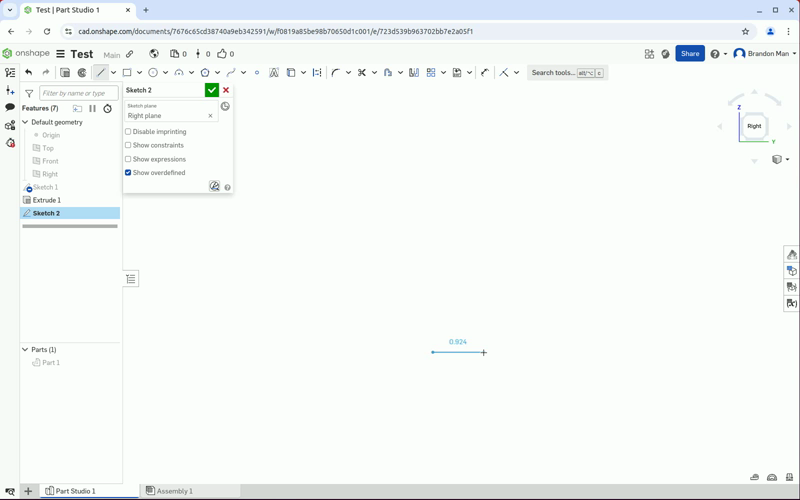
scroll(-6)
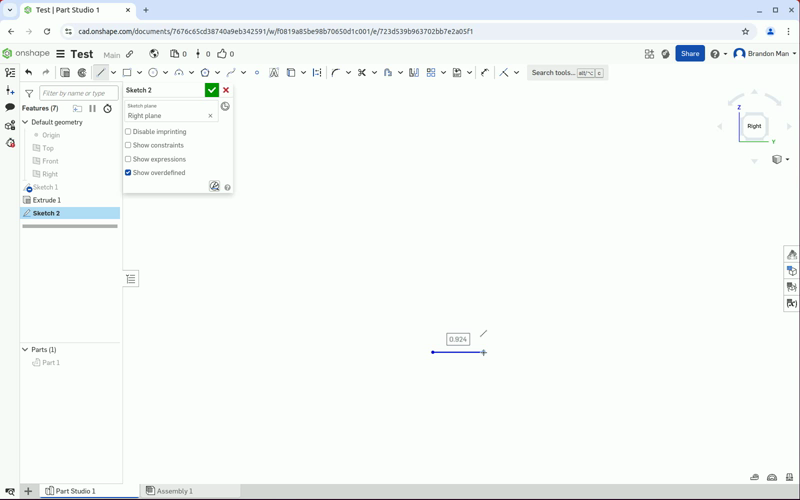
scroll(-6)
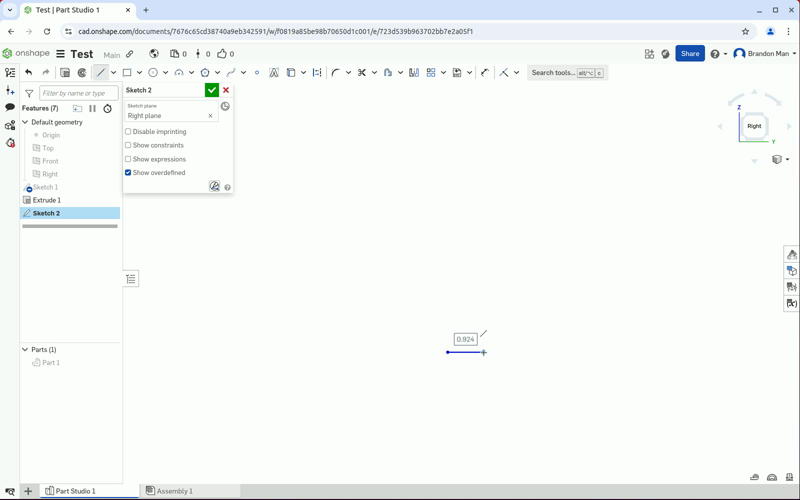
scroll(-6)
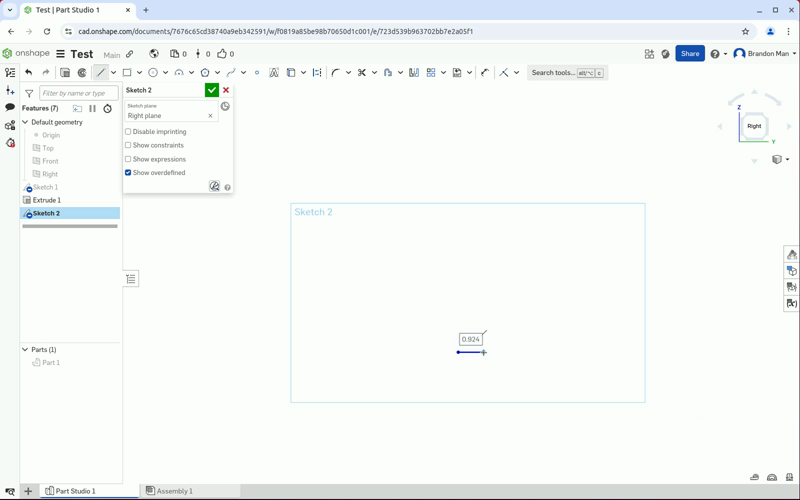
scroll(-6)
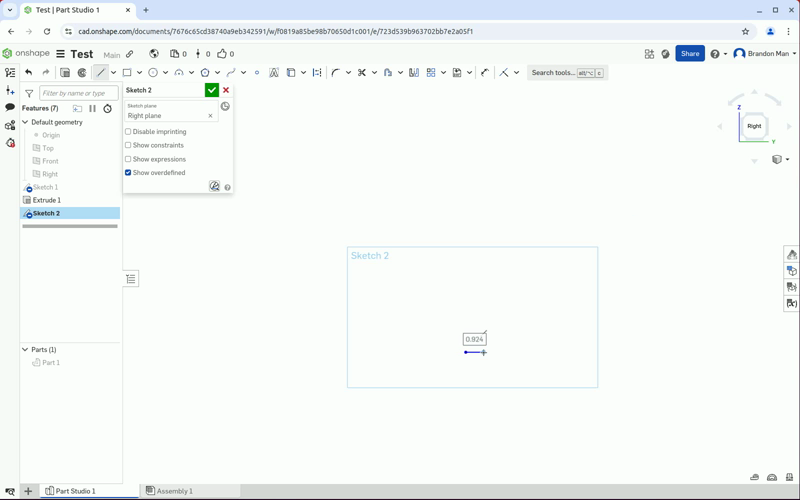
scroll(-6)
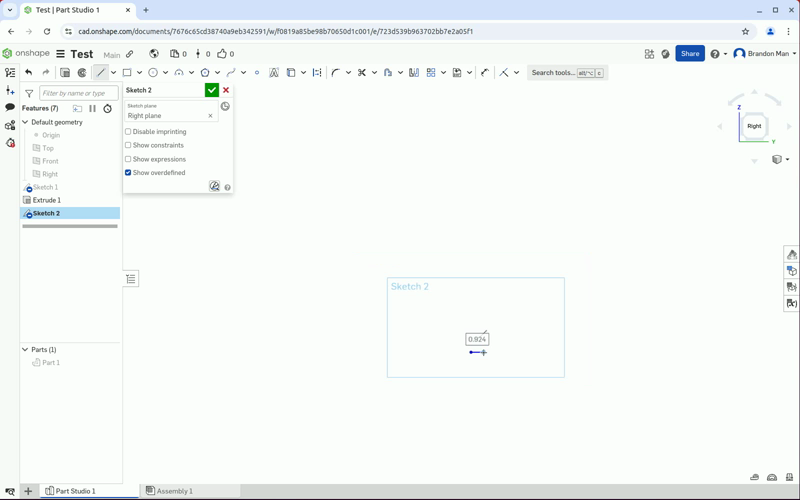
scroll(-6)
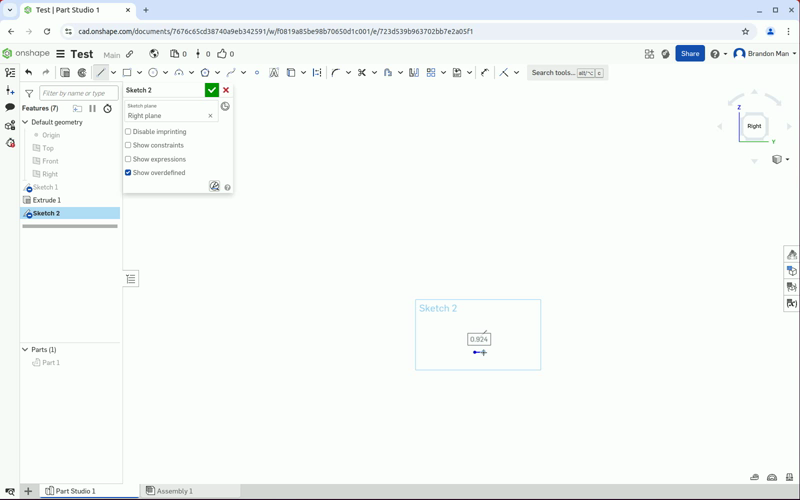
scroll(-6)
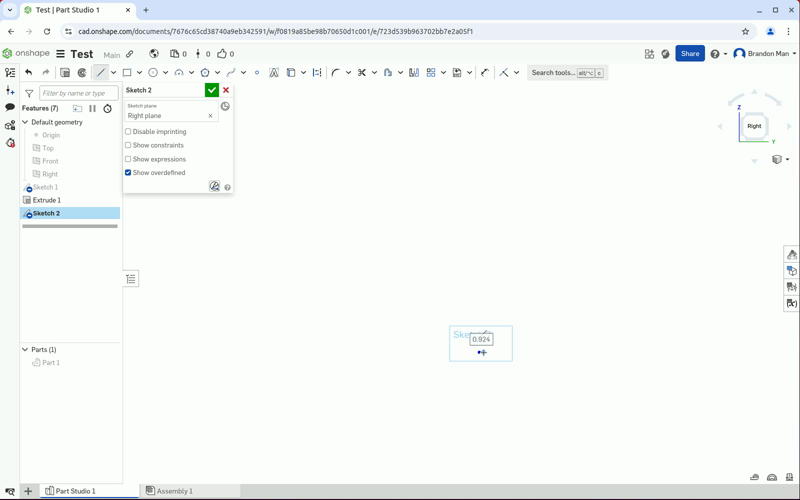
key_up(shift)
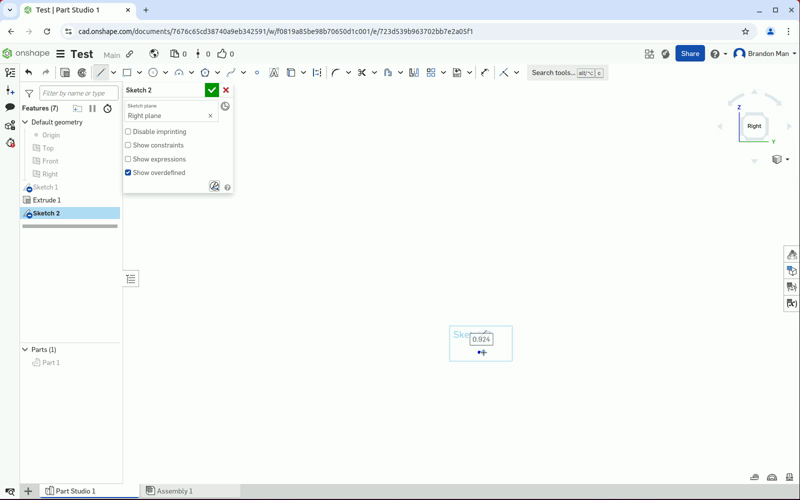
key_down(shift)
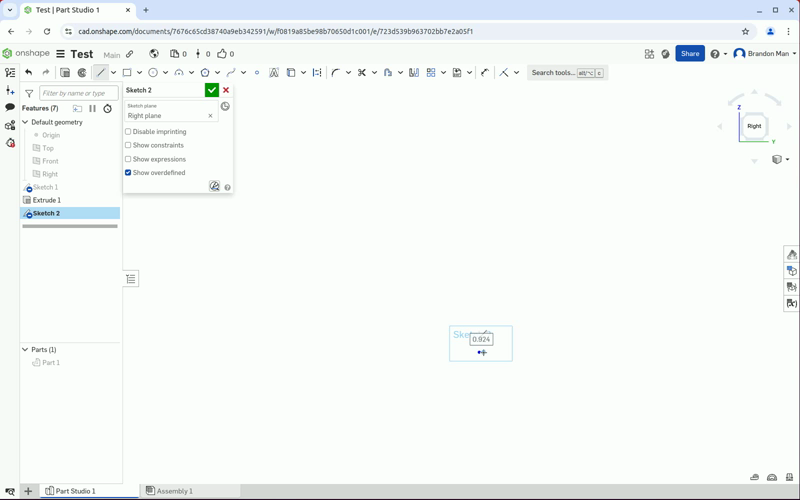
mouse_move(513, 352)
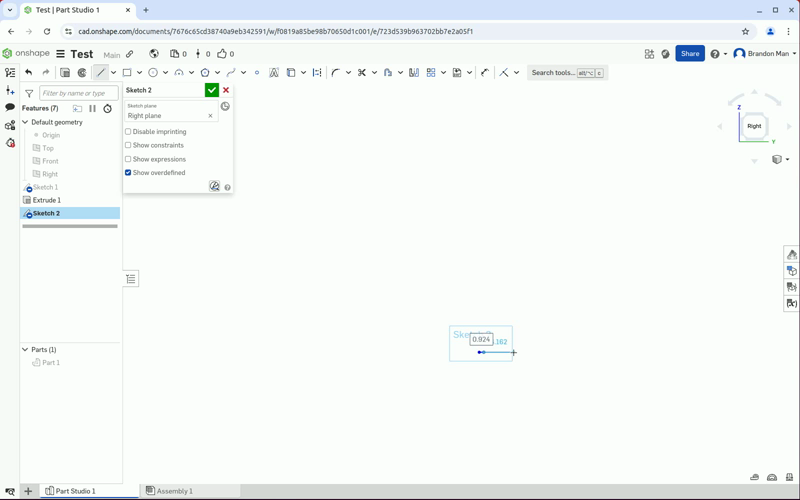
mouse_move(483, 317)
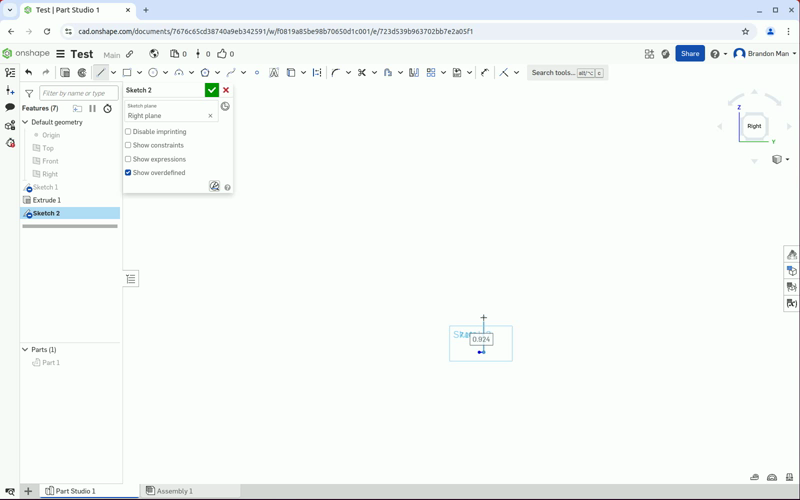
click(483, 317)
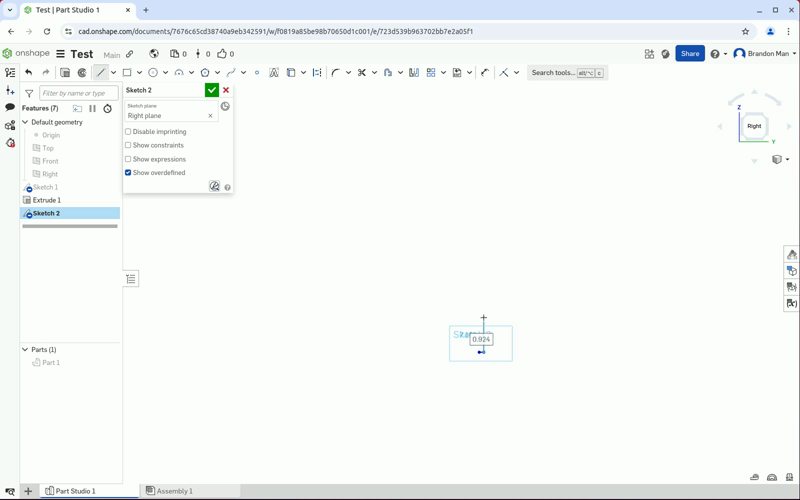
key_up(shift)
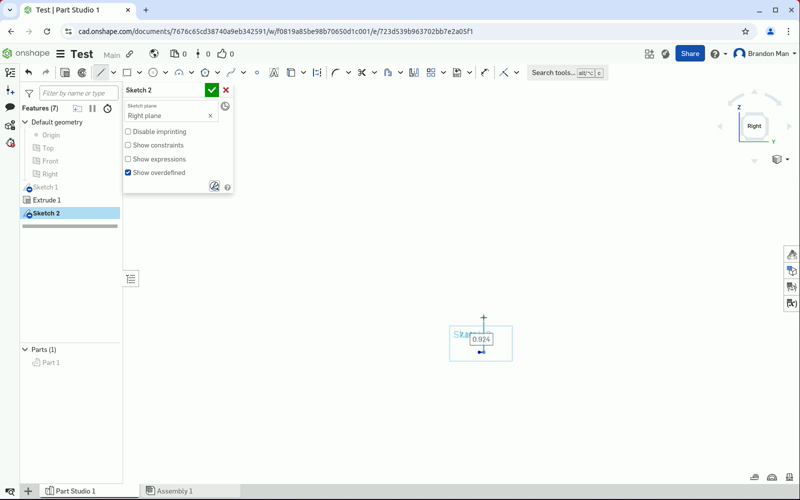
key_down(shift)
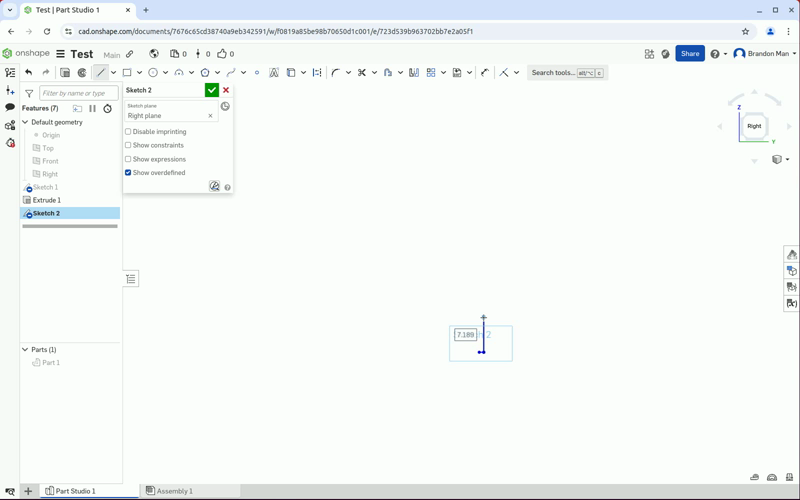
mouse_move(513, 317)
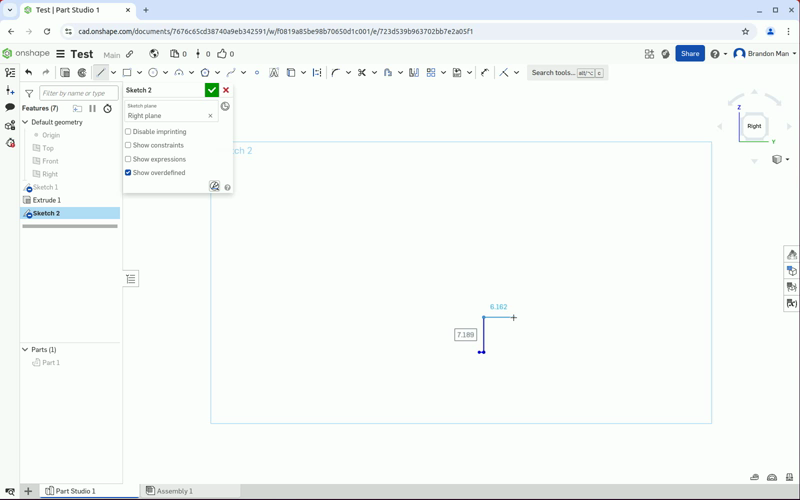
mouse_move(479, 317)
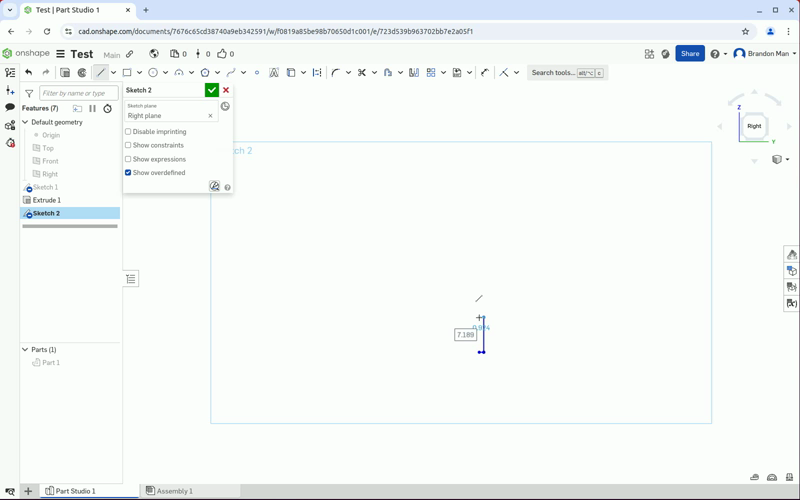
scroll(6)
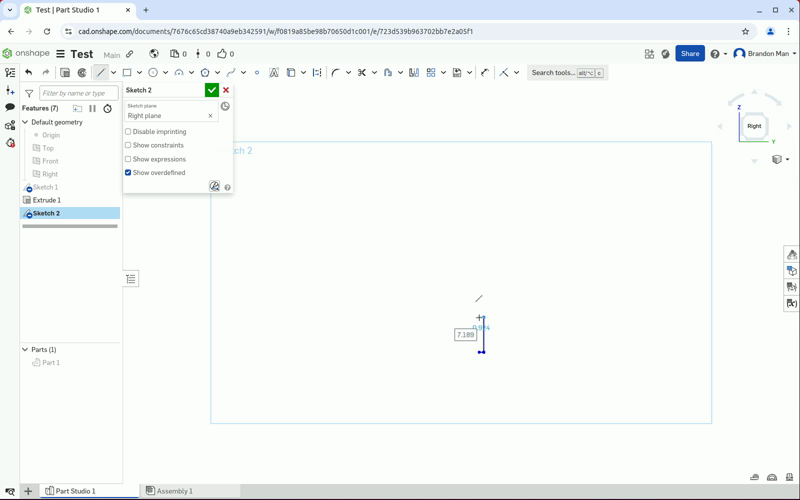
scroll(6)
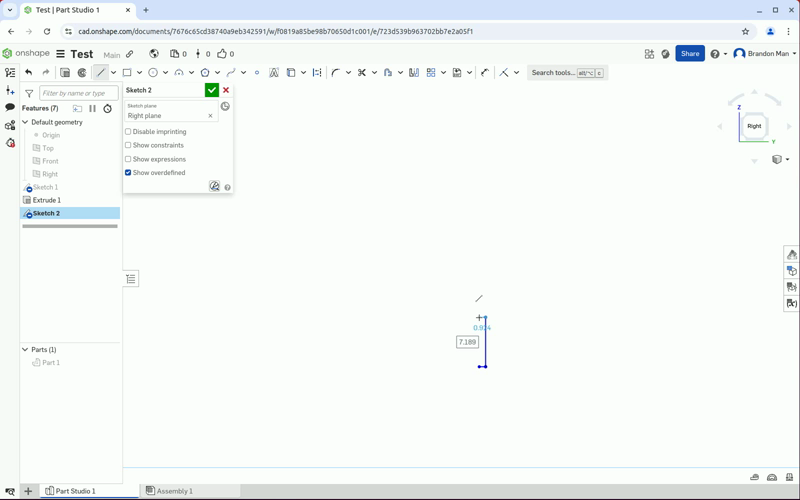
scroll(6)
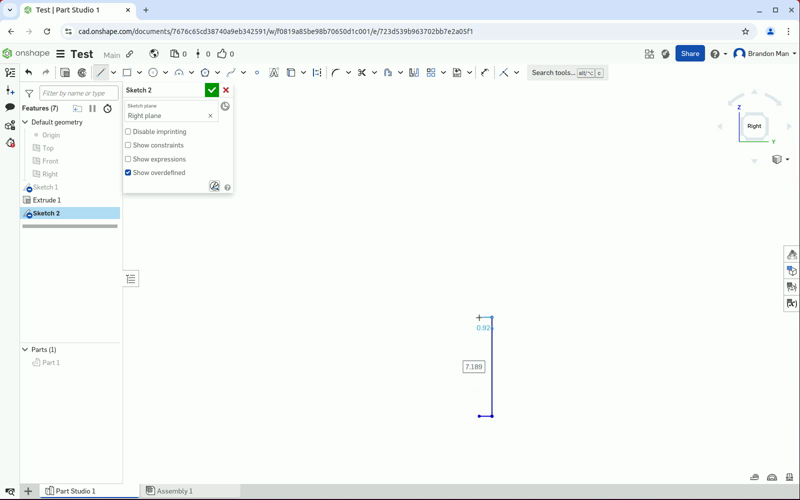
scroll(6)
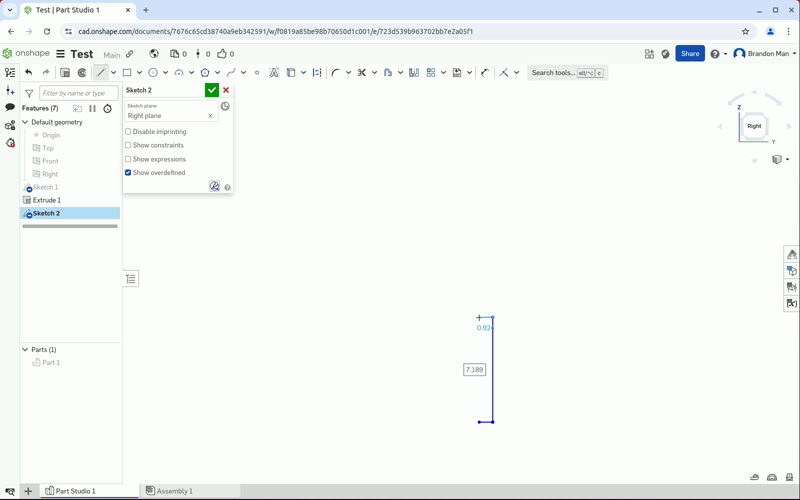
scroll(6)
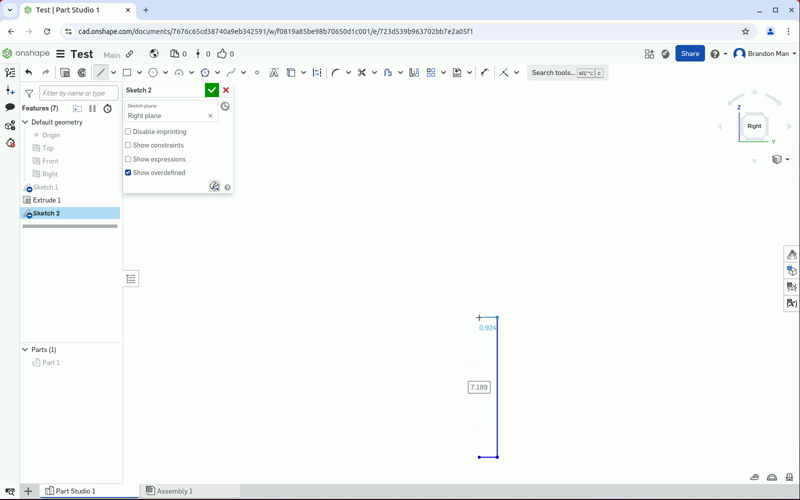
scroll(6)
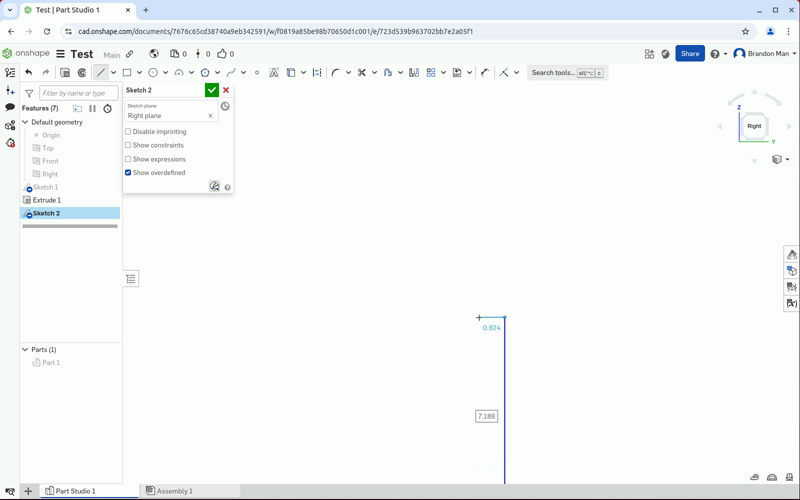
scroll(6)
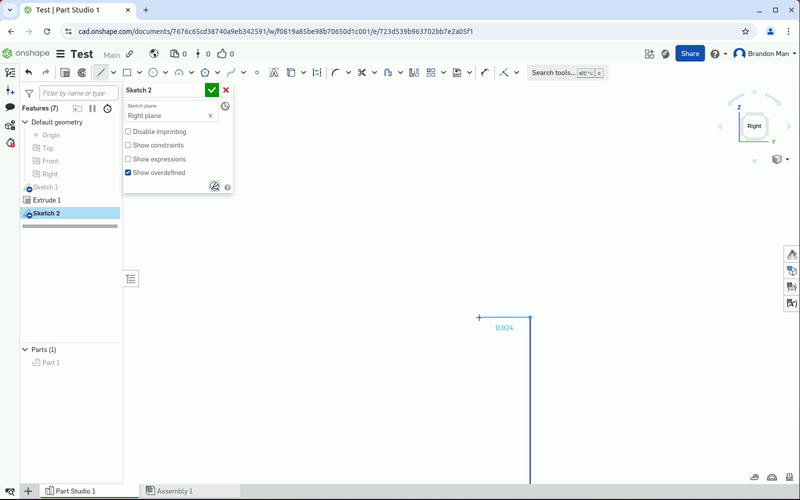
click(479, 317)
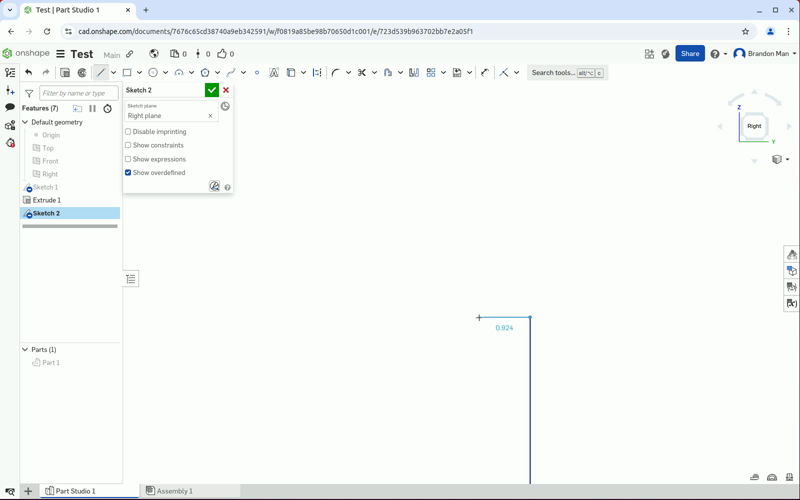
scroll(-6)
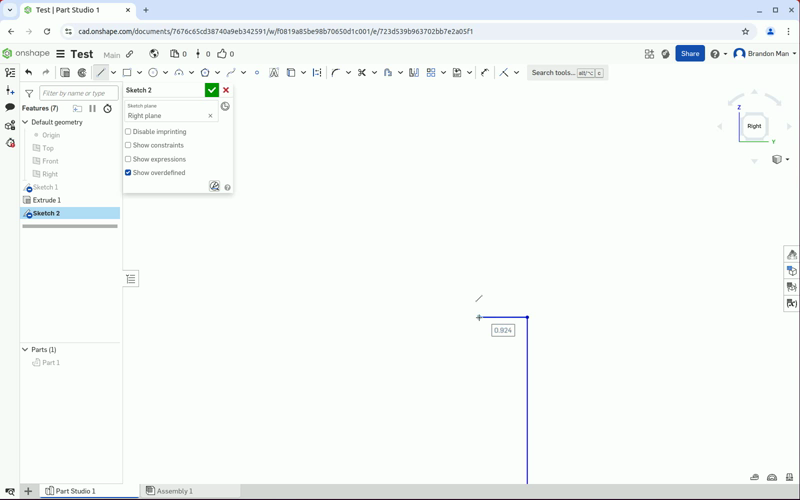
scroll(-6)
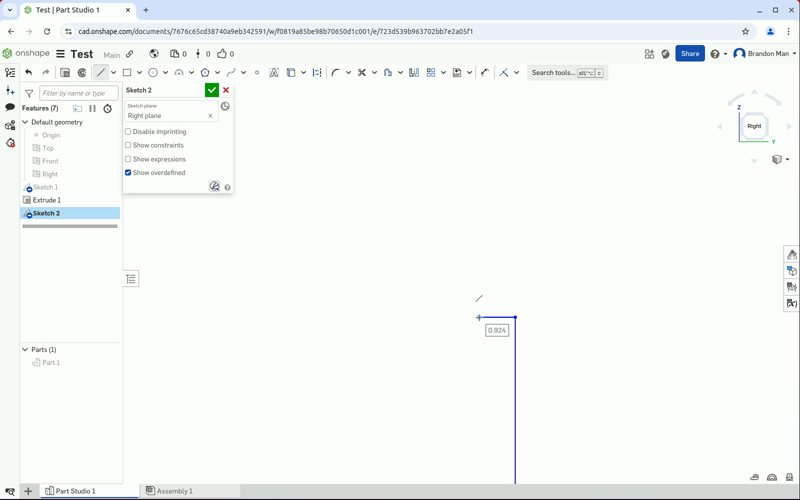
scroll(-6)
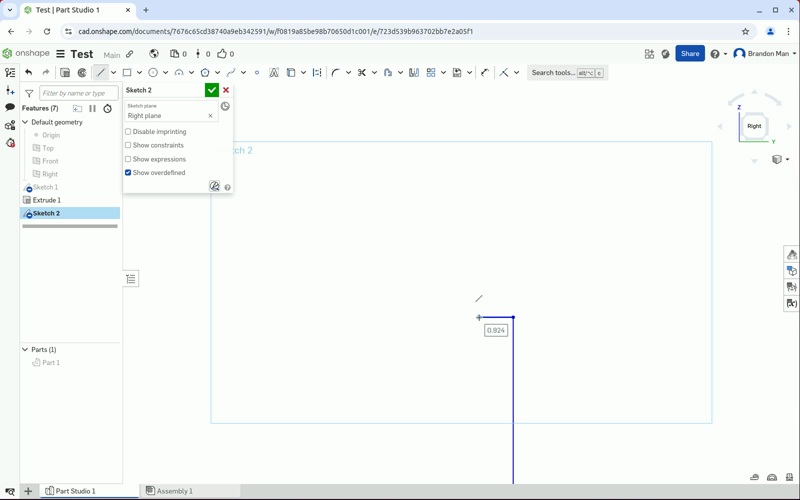
scroll(-6)
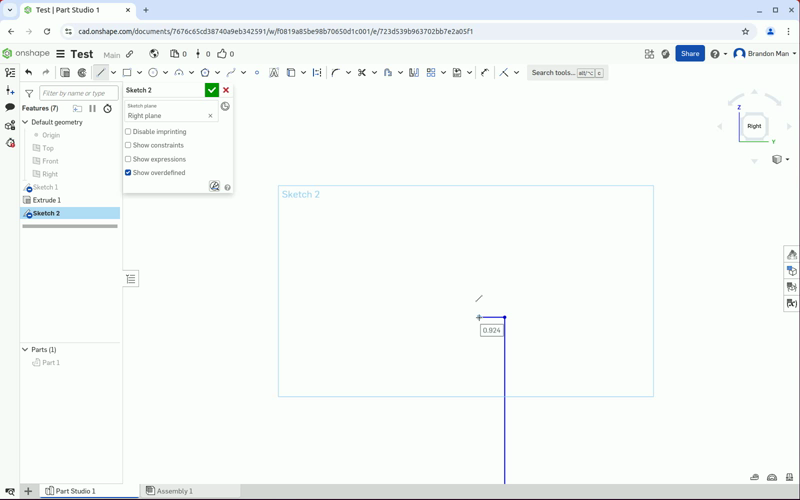
scroll(-6)
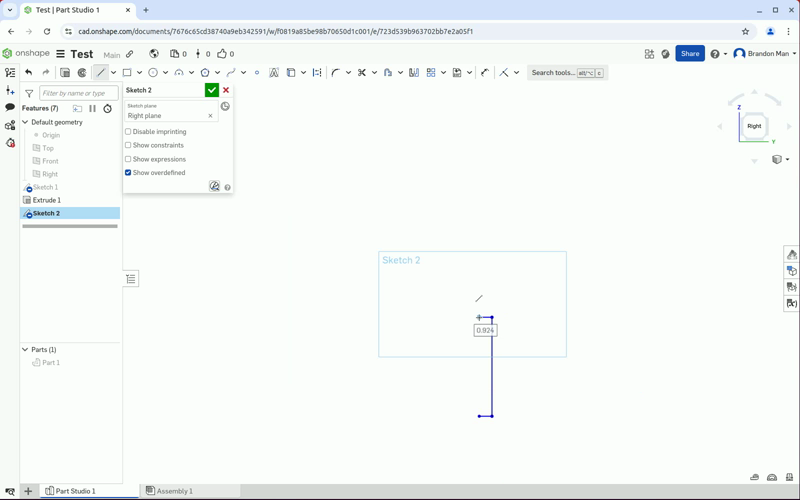
scroll(-6)
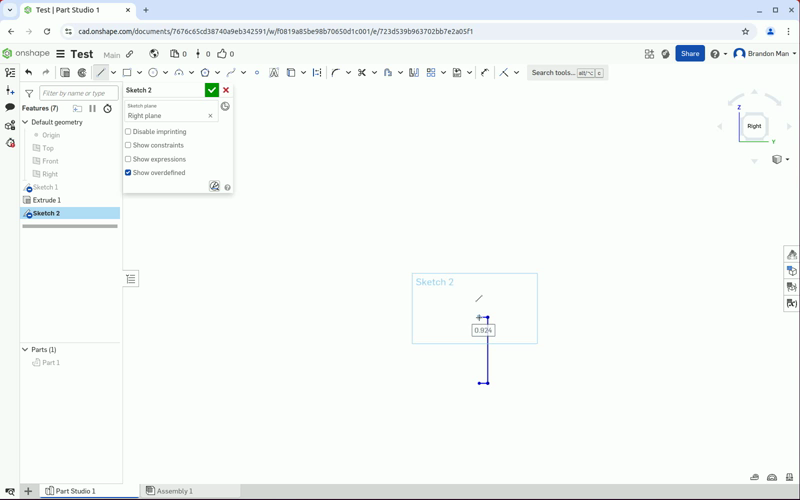
scroll(-6)
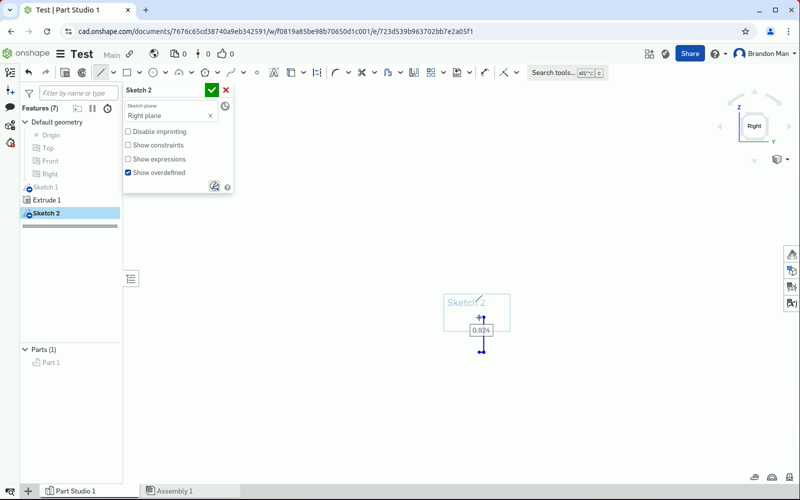
key_up(shift)
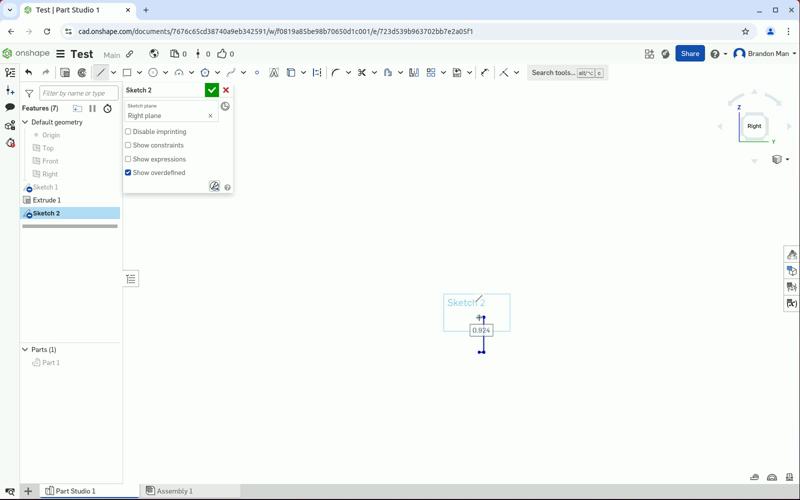
mouse_move(509, 317)
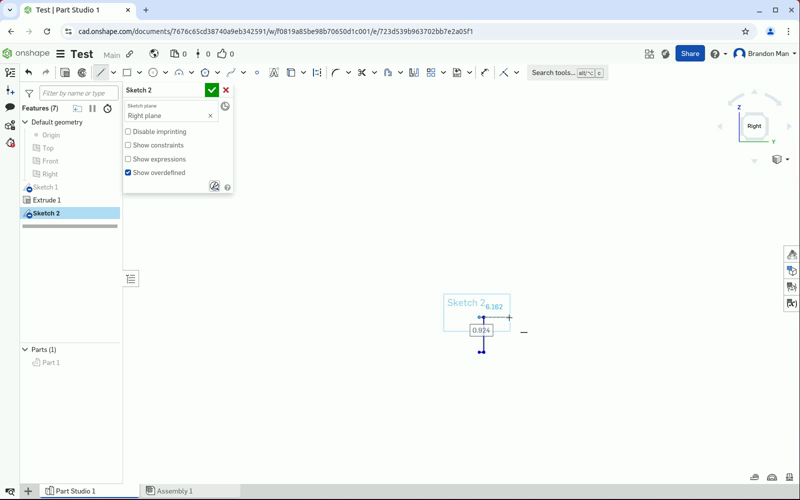
key_down(shift)
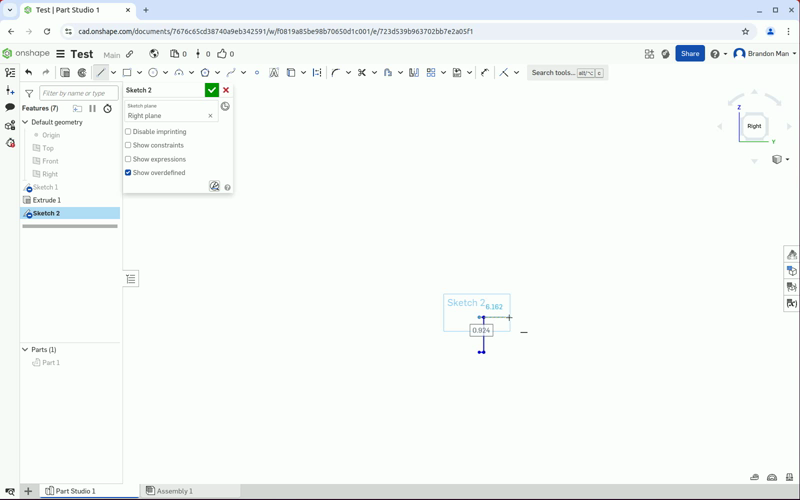
mouse_move(479, 352)
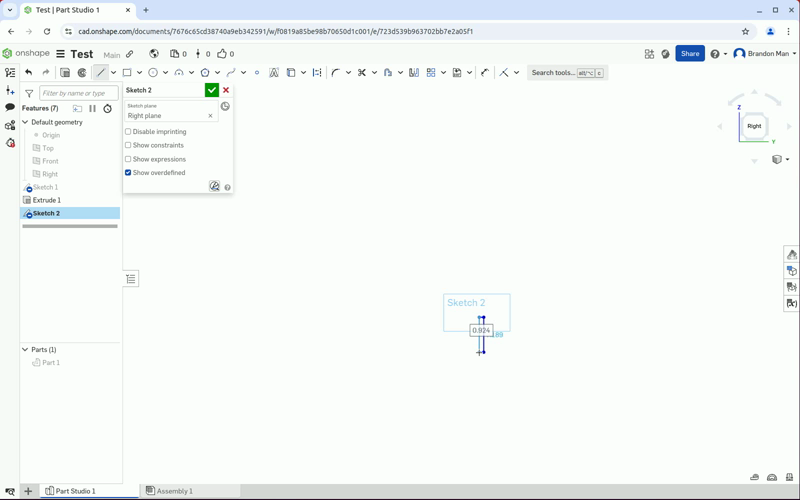
key_up(shift)
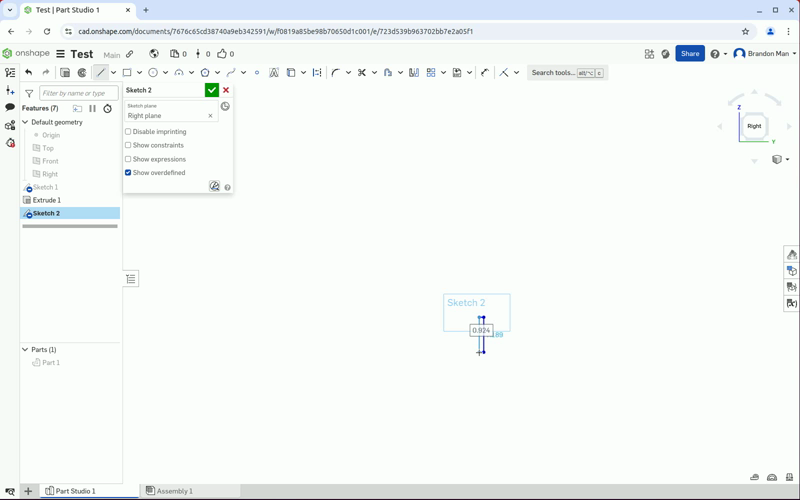
click(479, 352)
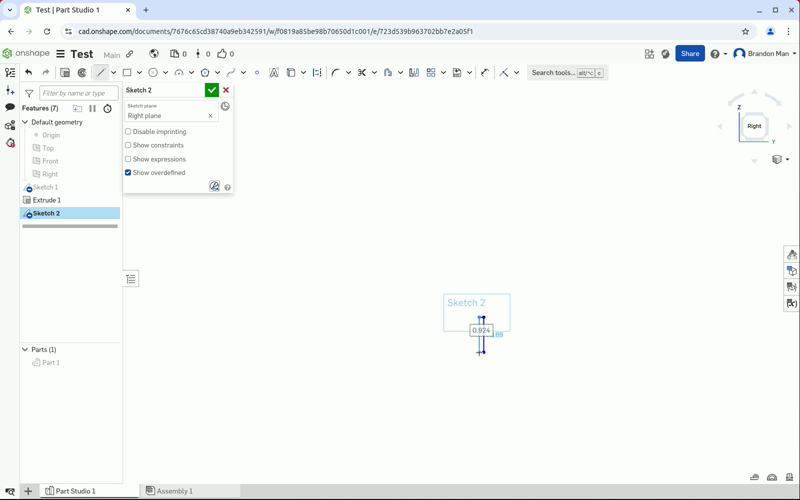
key(esc)
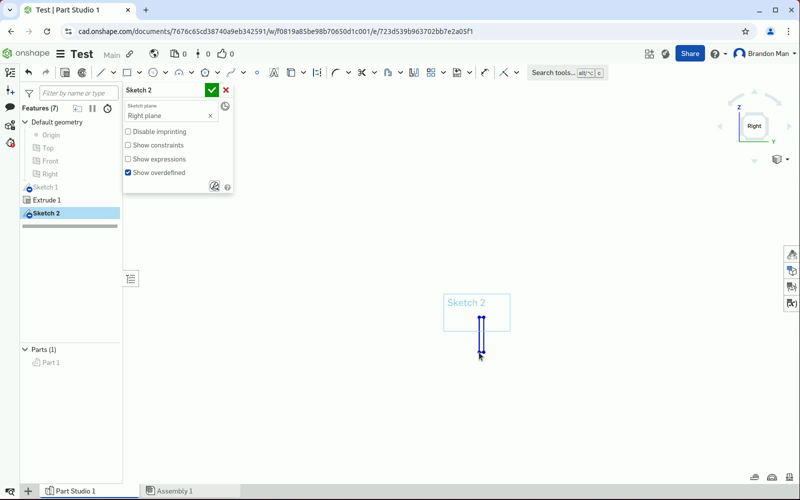
mouse_move(483, 329)
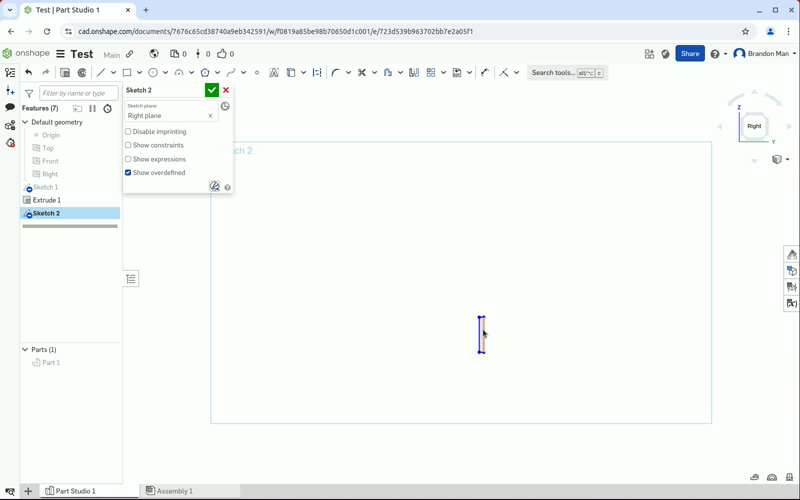
scroll(6)
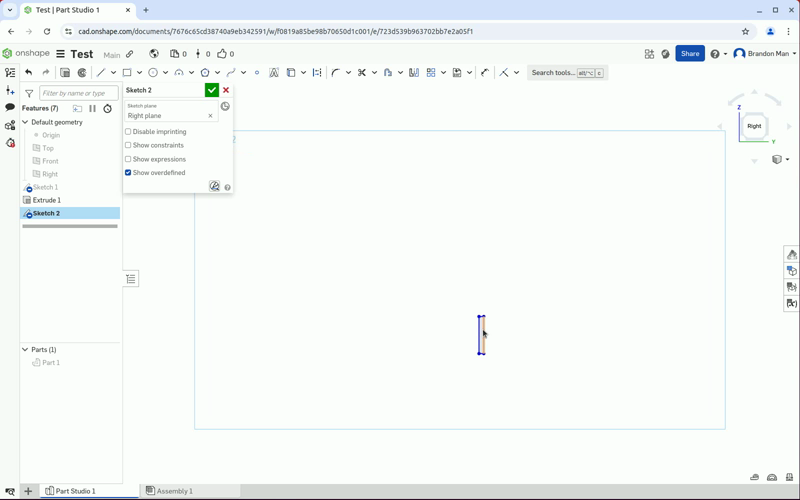
scroll(6)
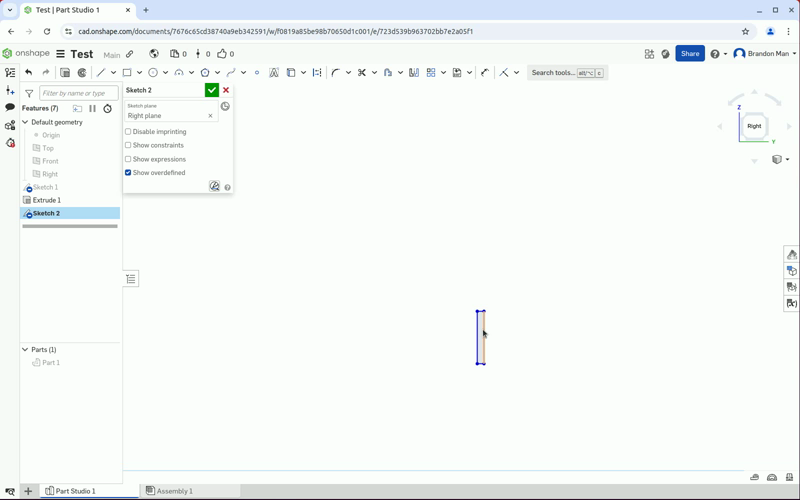
scroll(6)
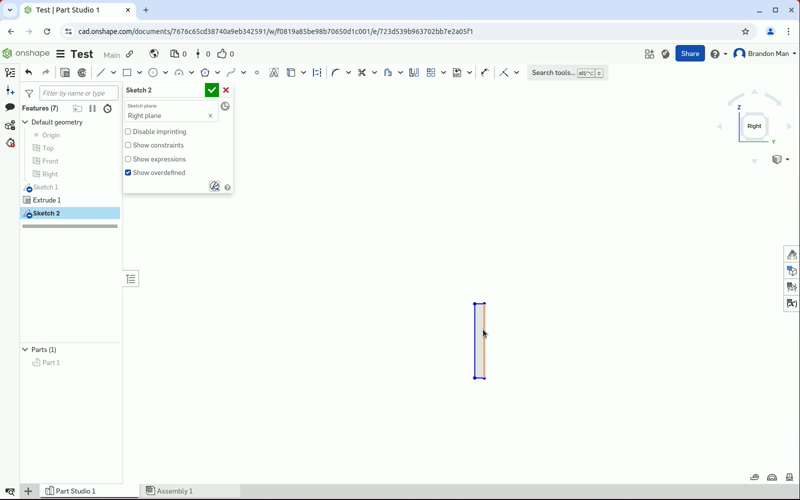
scroll(6)
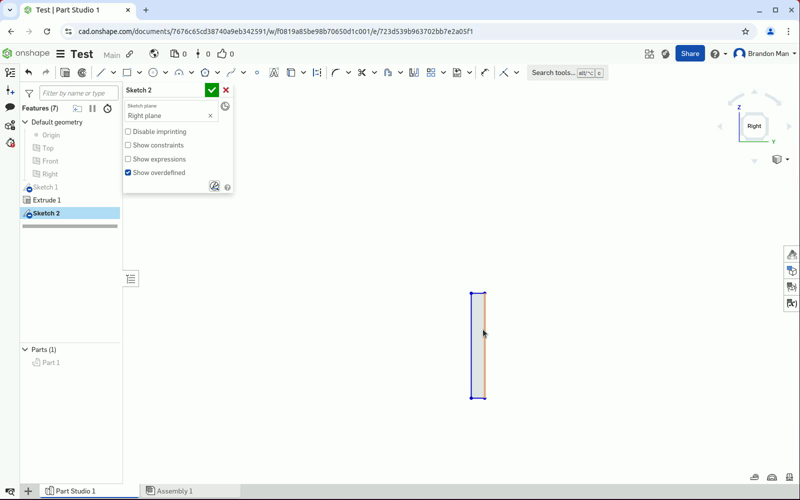
scroll(6)
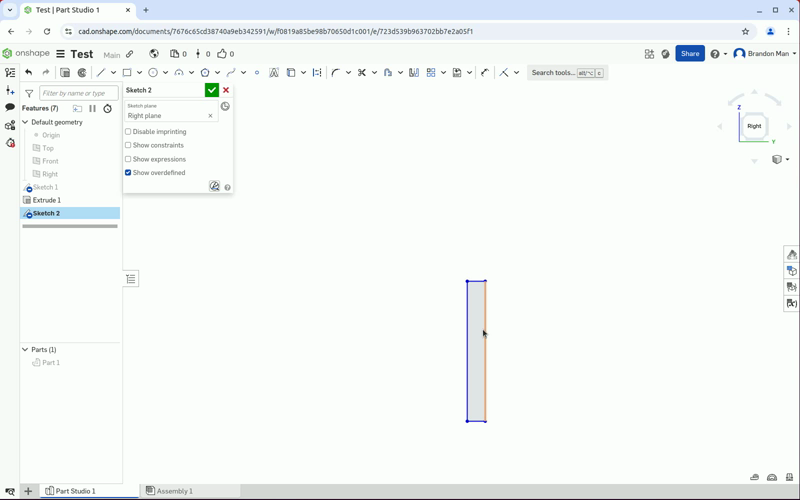
scroll(6)
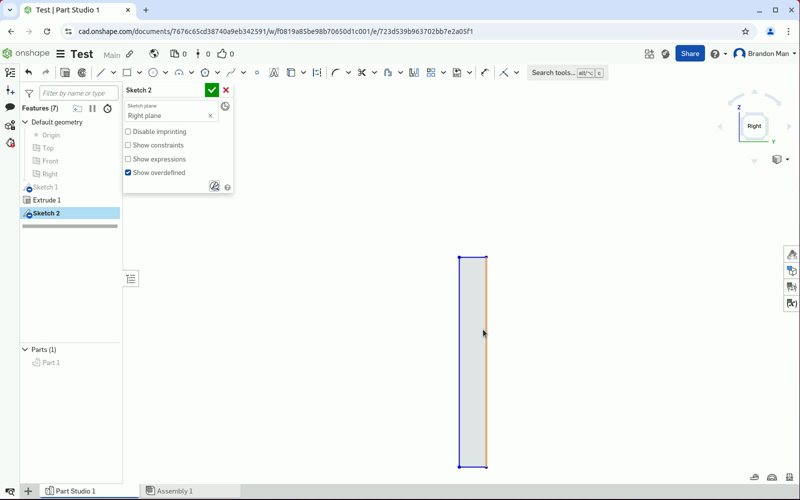
scroll(6)
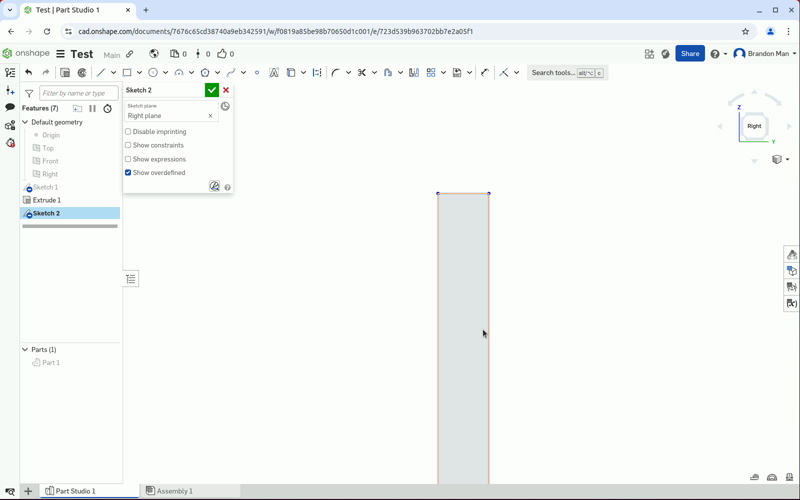
click(483, 329)
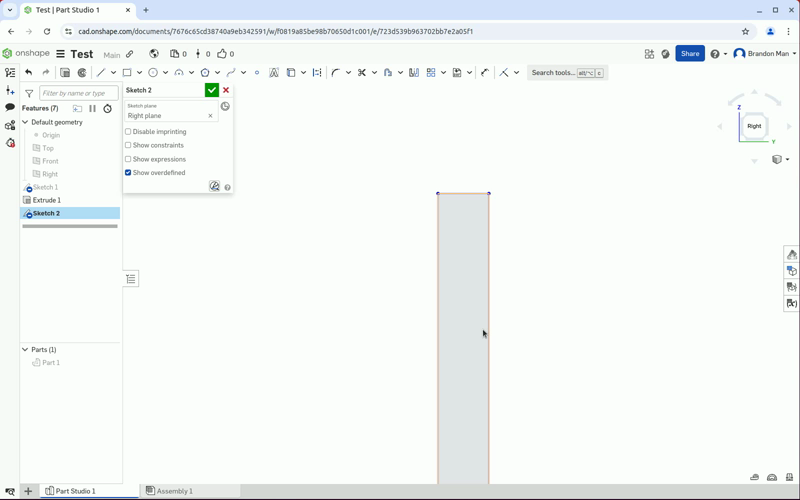
scroll(-6)
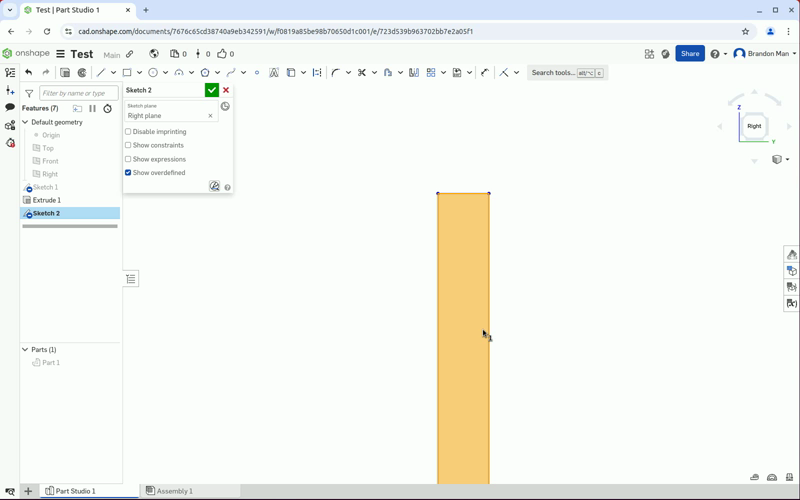
scroll(-6)
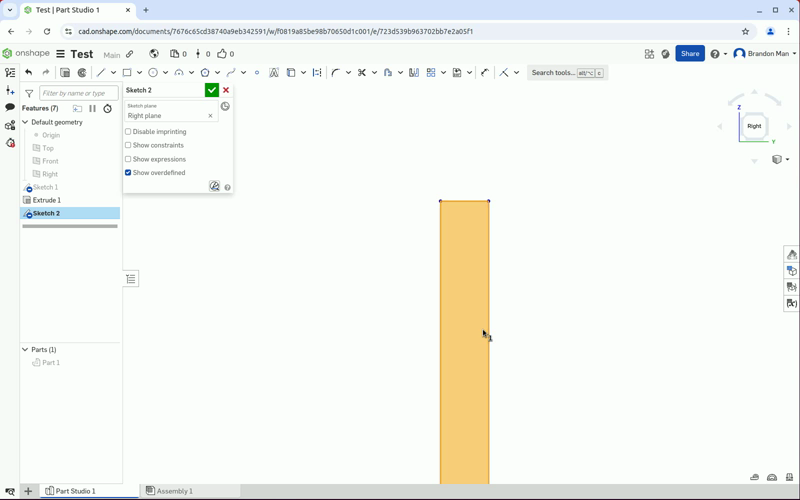
scroll(-6)
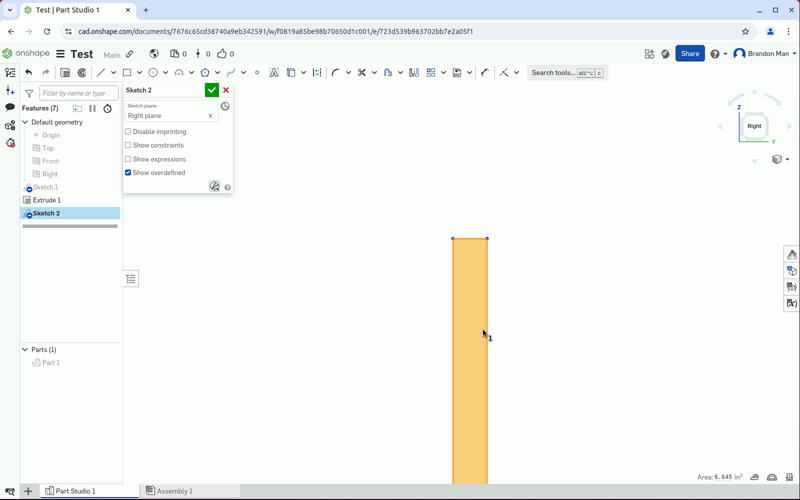
scroll(-6)
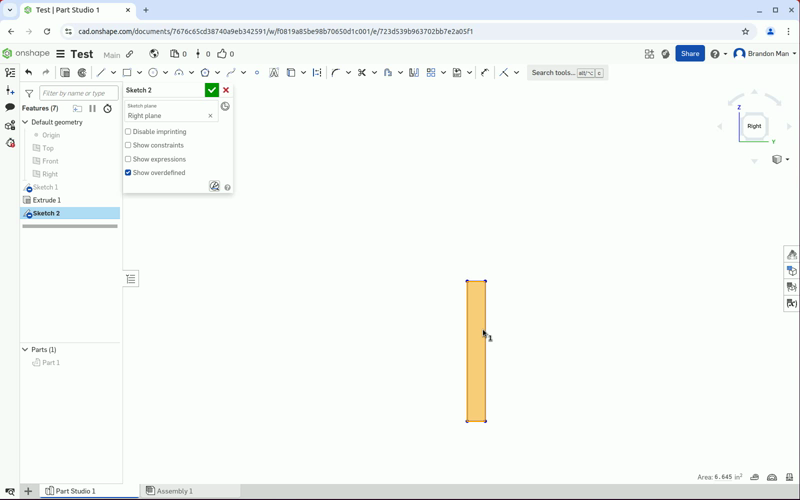
scroll(-6)
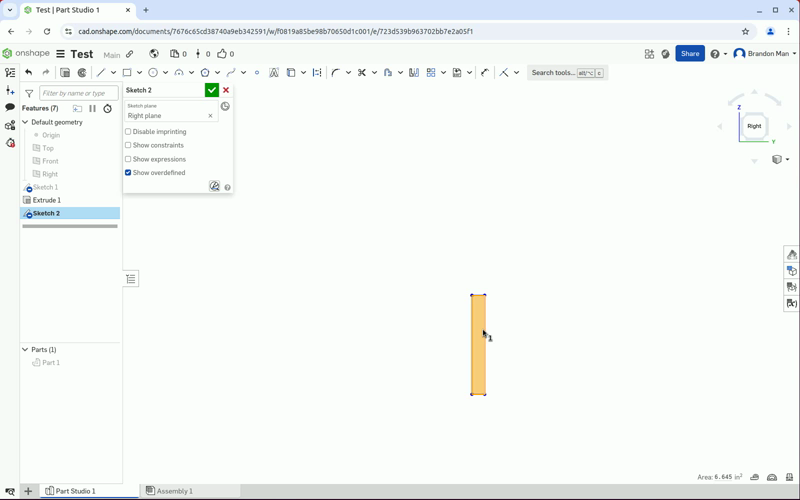
scroll(-6)
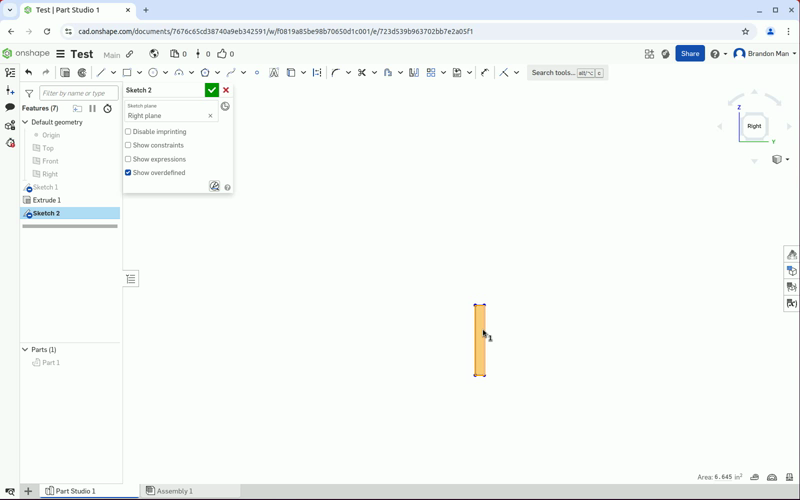
scroll(-6)
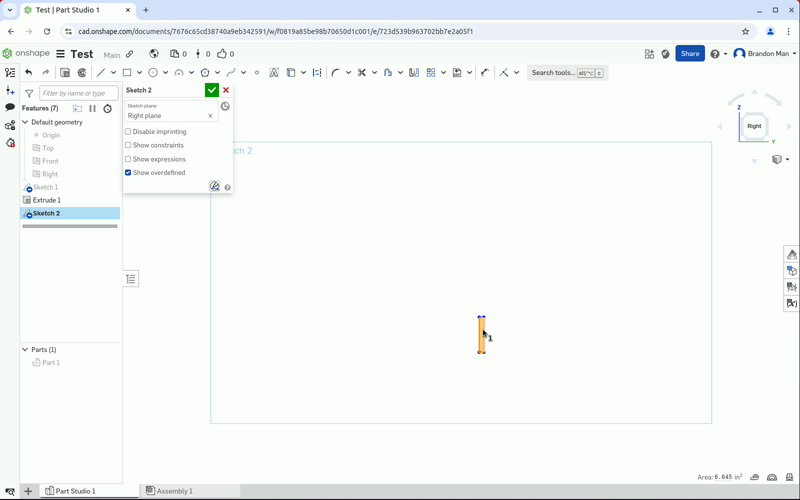
mouse_move(73, 352)
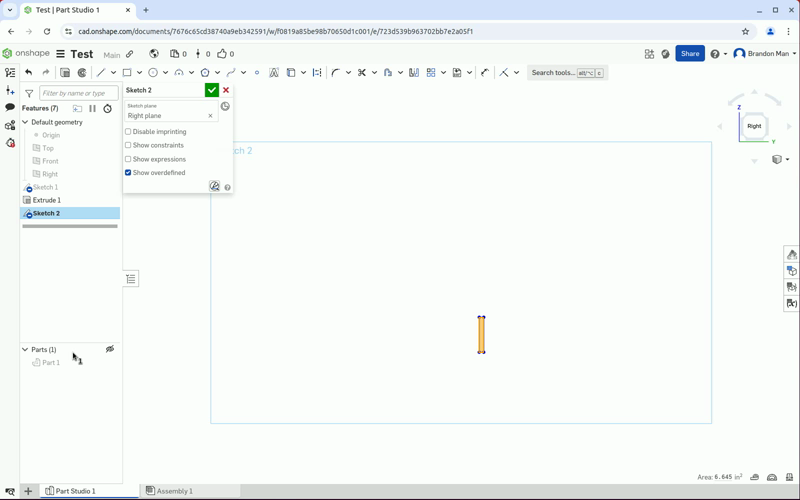
key(shift+y)
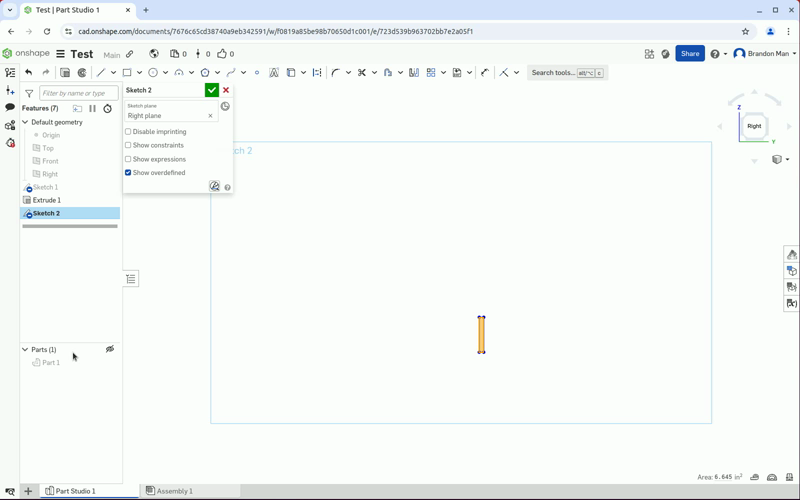
key(shift+e)
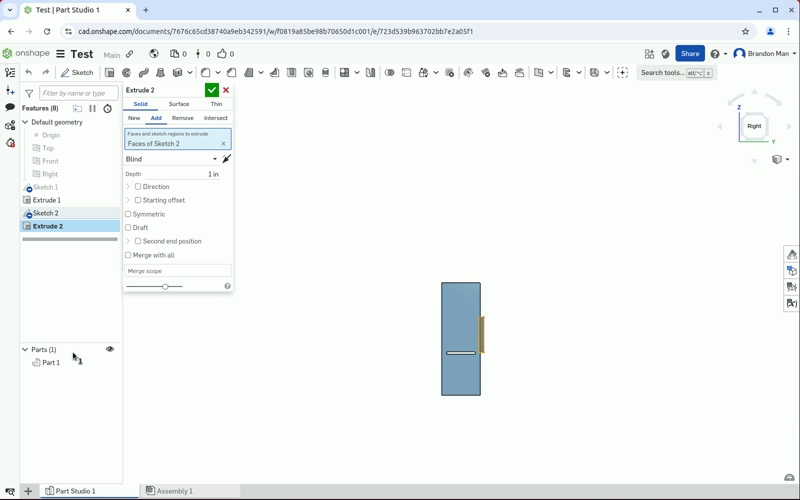
mouse_move(143, 106)
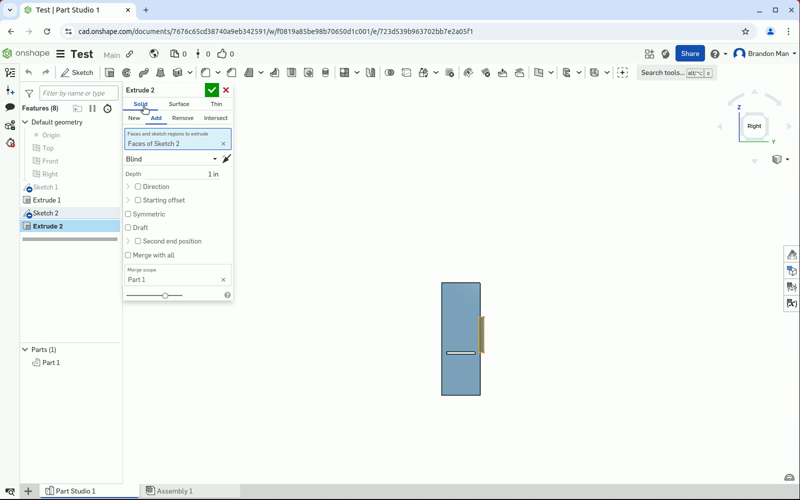
click(143, 106)
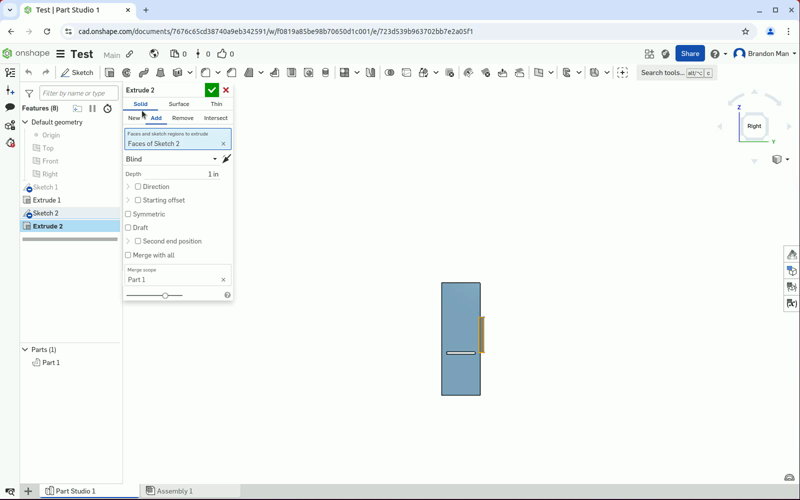
mouse_move(137, 120)
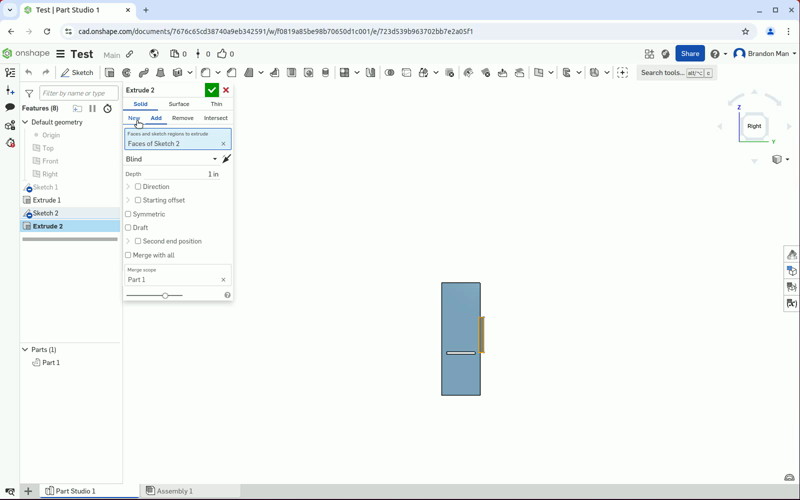
click(137, 120)
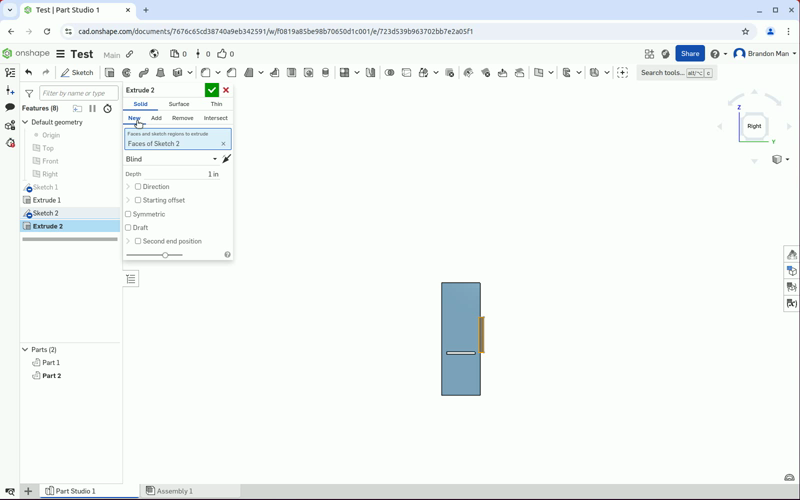
key(tab, 4)
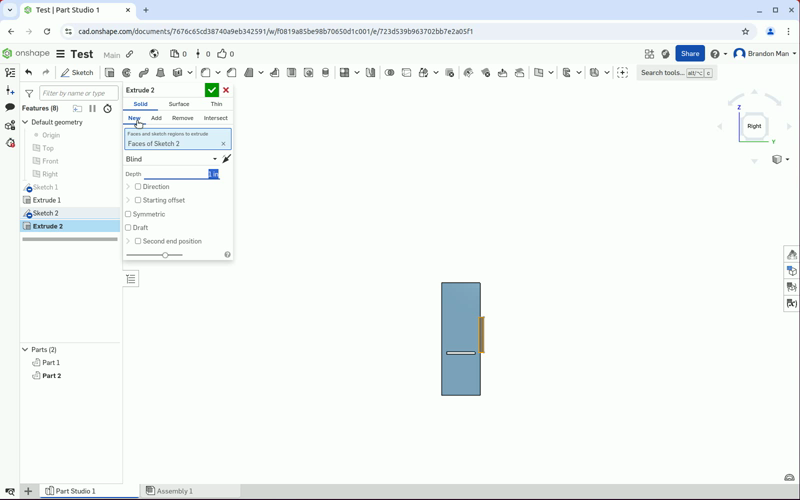
text(0.963)
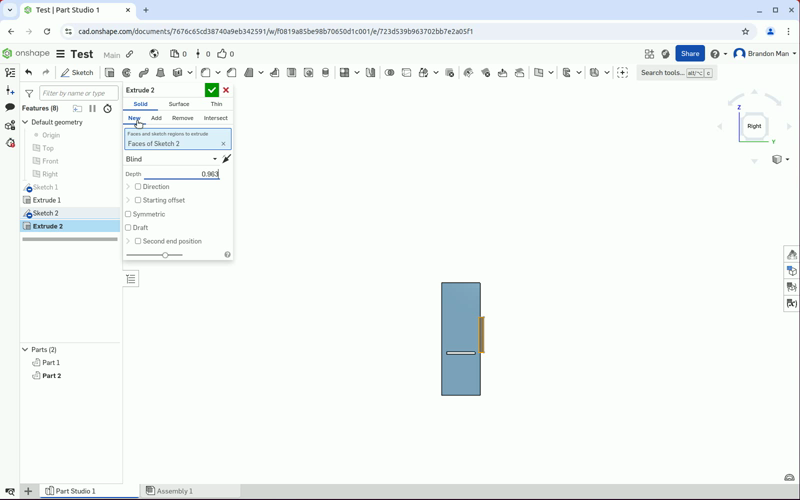
key(enter)
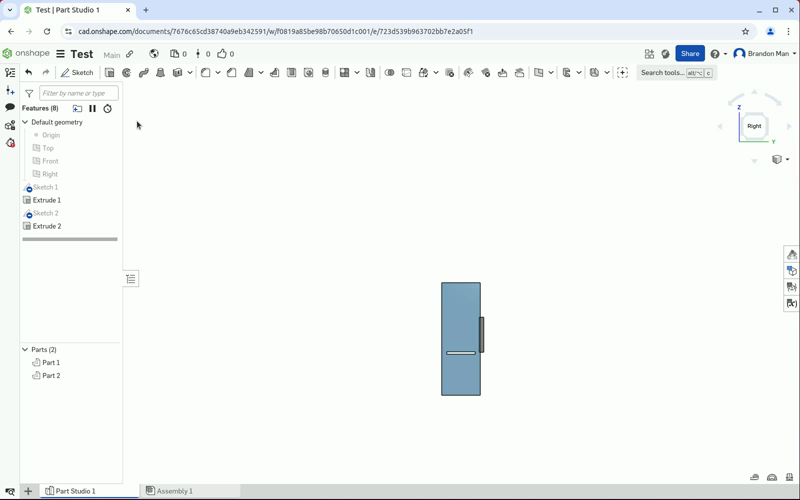
key(shift+h)
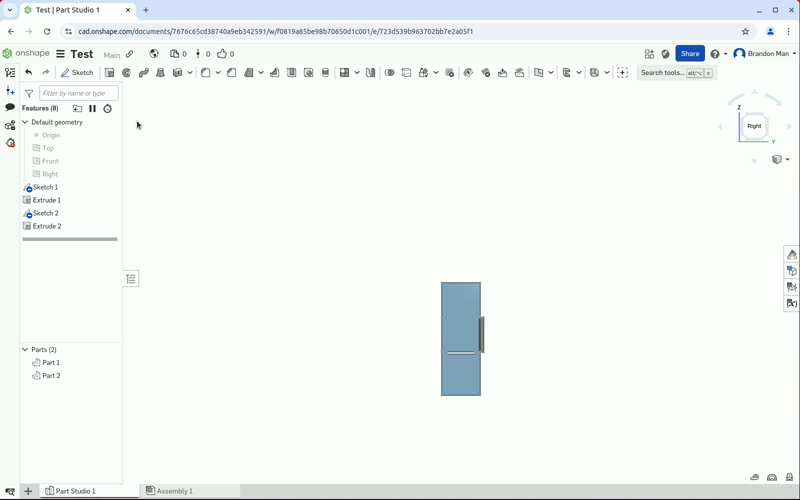
key(shift+h)
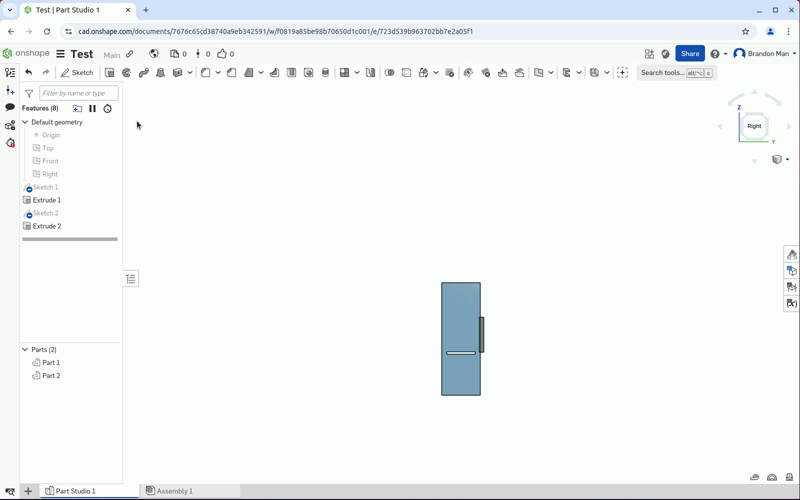
mouse_move(73, 189)
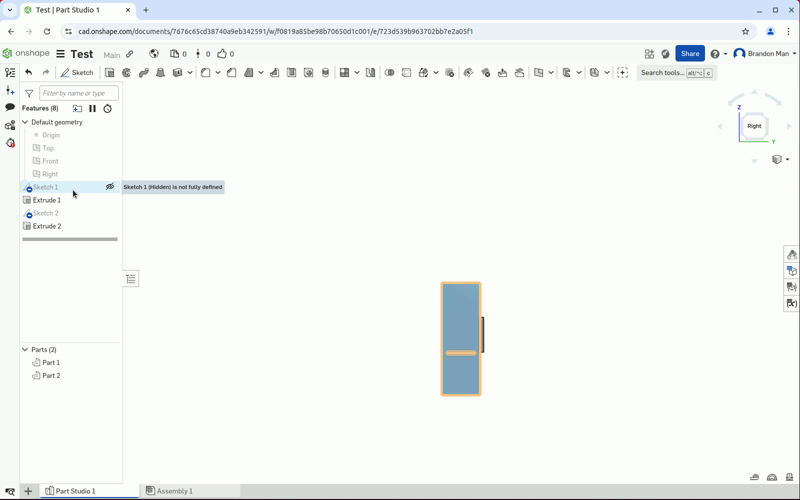
click(73, 189)
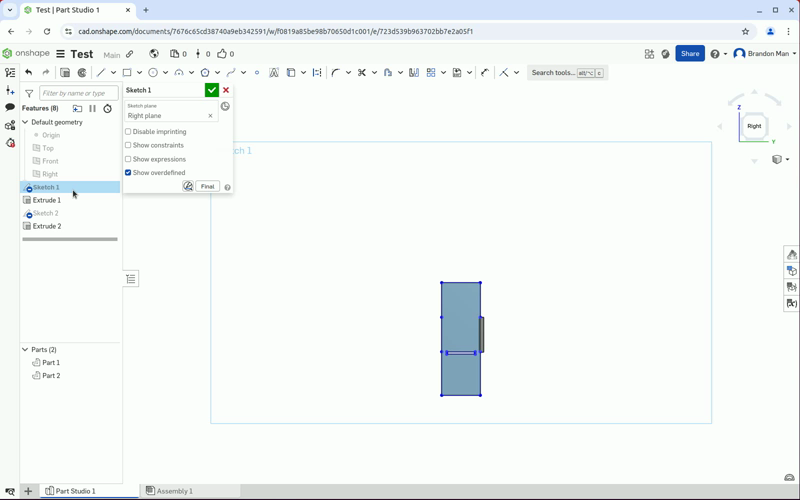
mouse_move(229, 92)
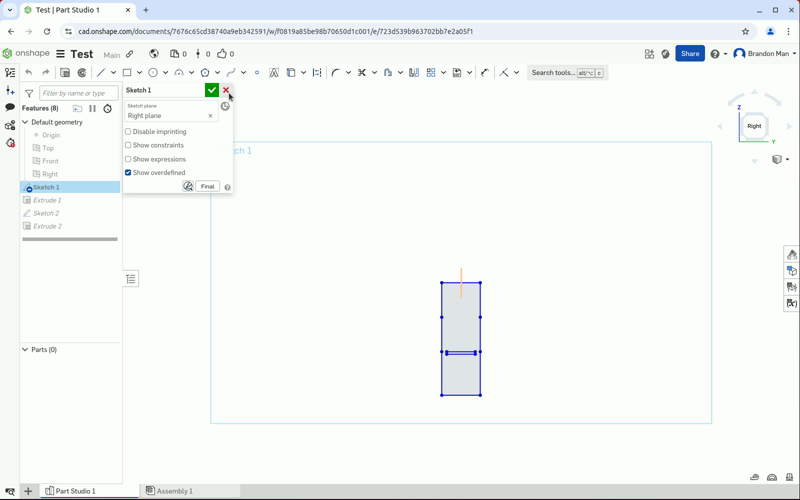
click(229, 92)
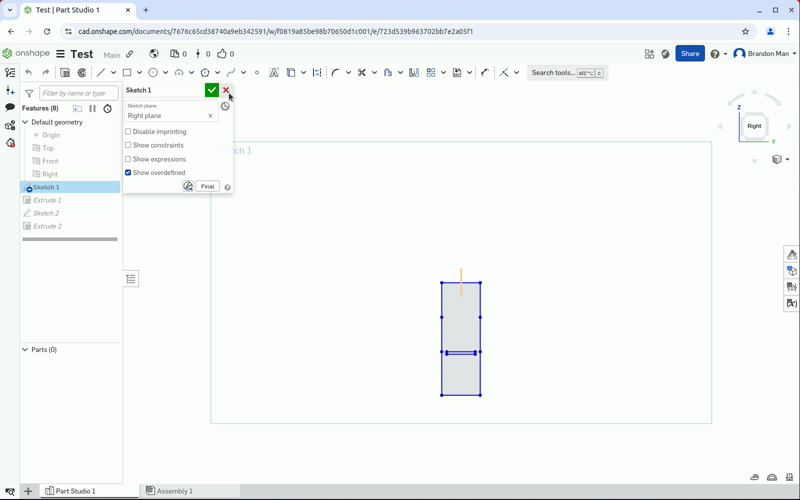
key(shift+s)
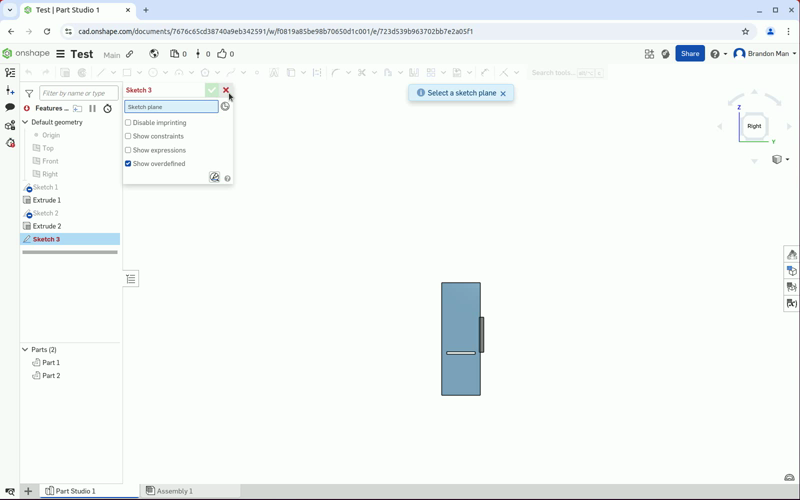
mouse_move(73, 176)
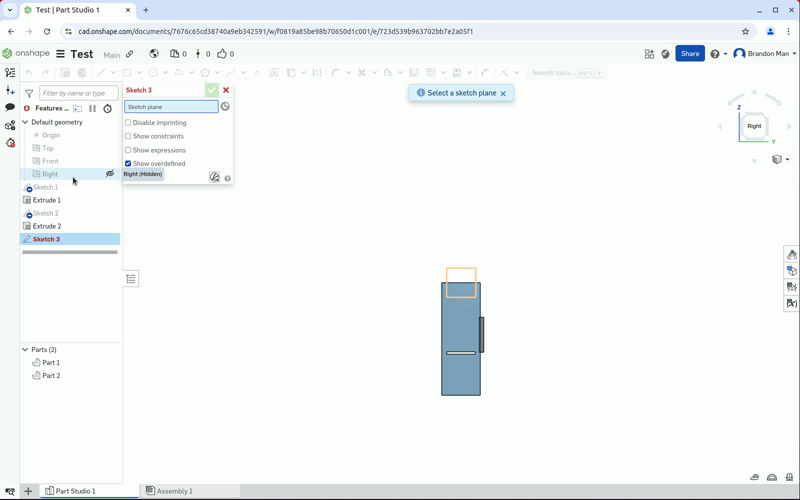
click(73, 176)
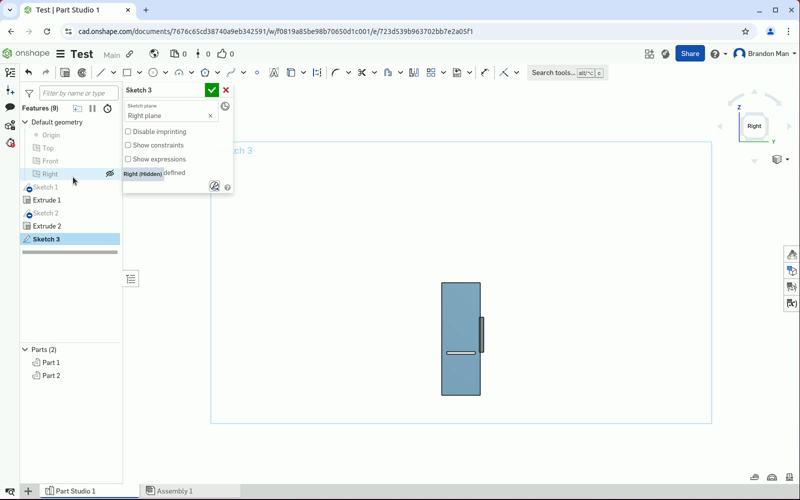
mouse_move(73, 352)
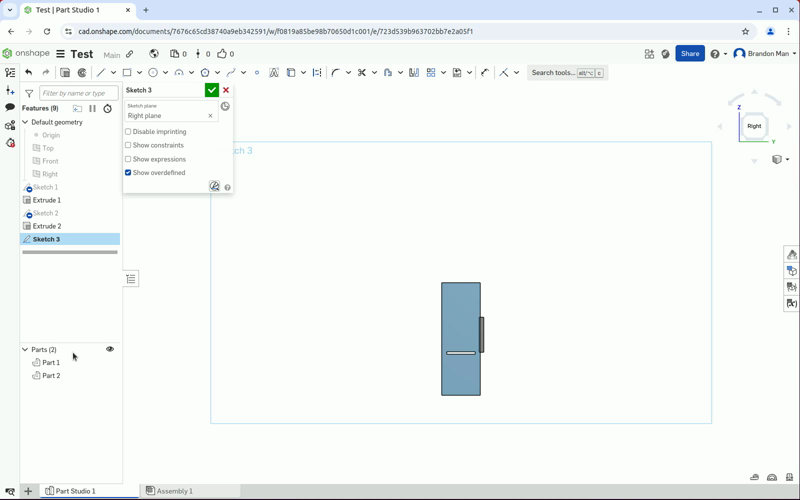
key(y)
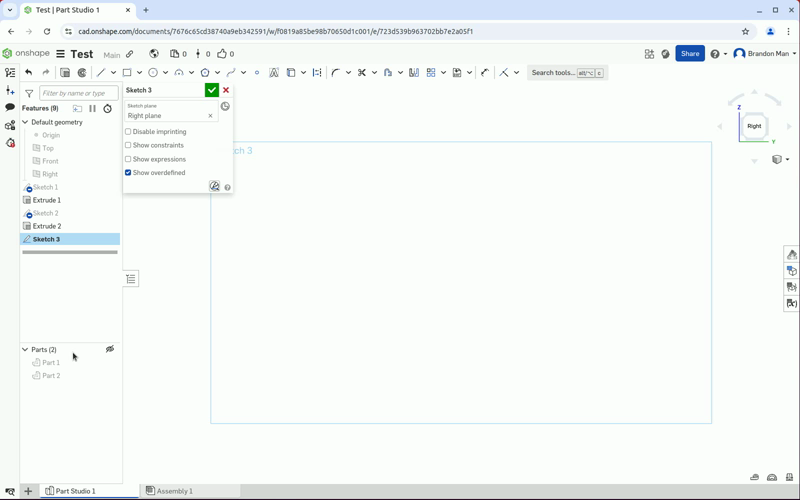
key(l)
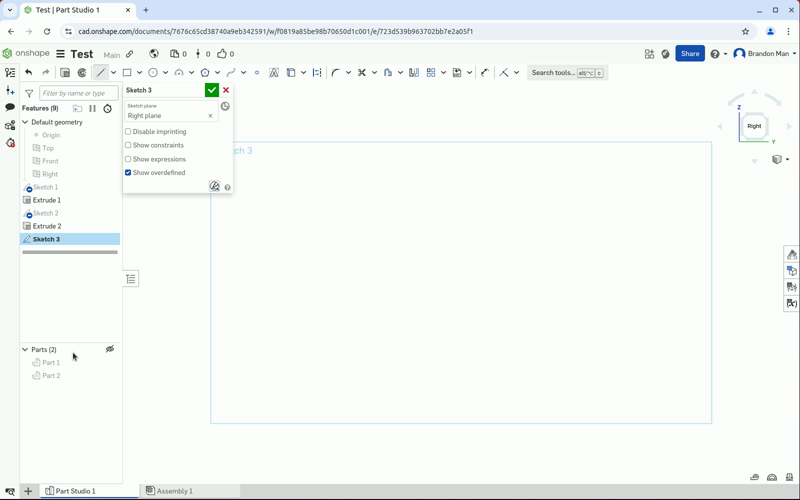
key_down(shift)
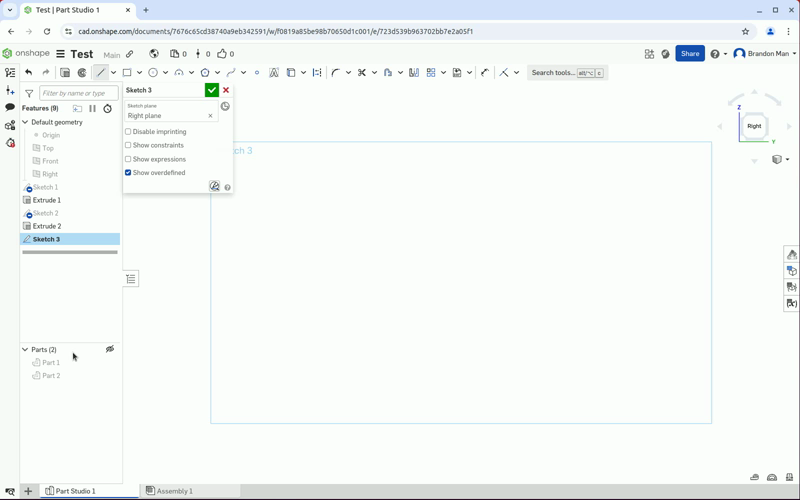
mouse_move(406, 352)
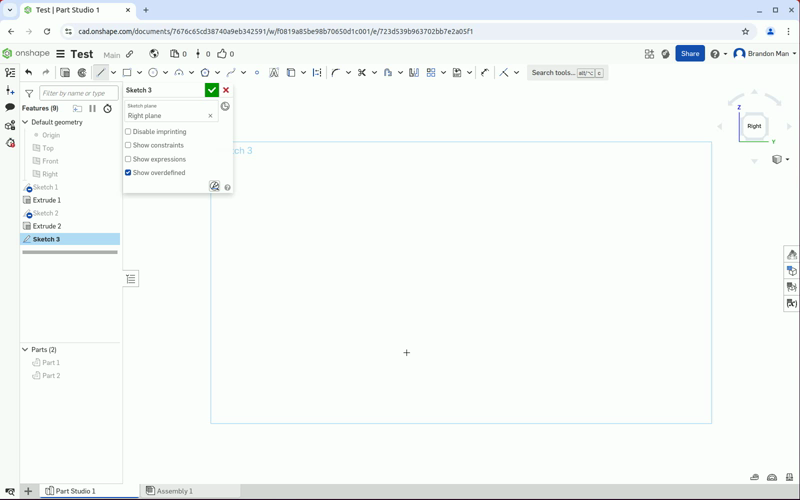
click(406, 352)
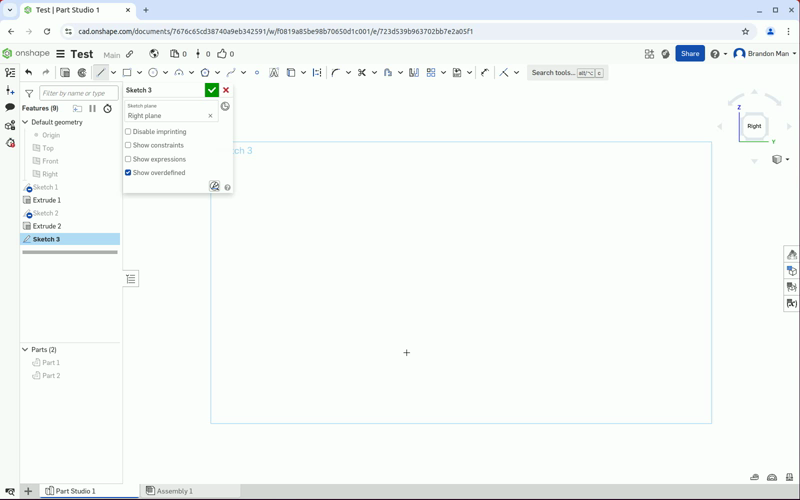
key_up(shift)
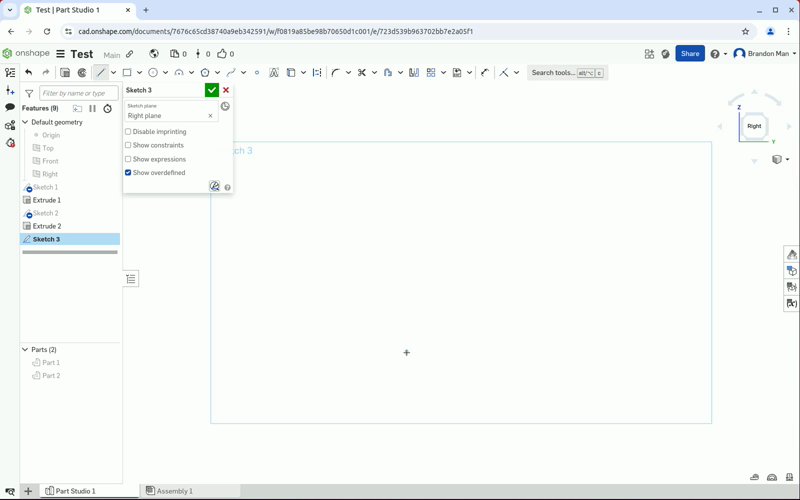
key_down(shift)
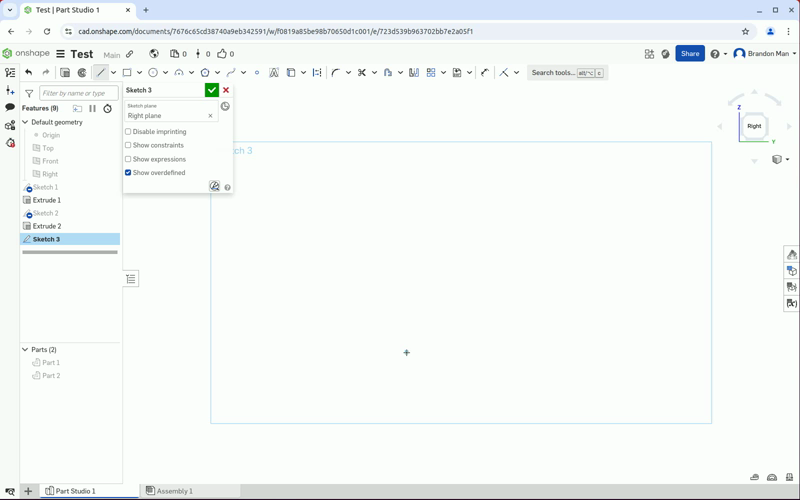
mouse_move(436, 352)
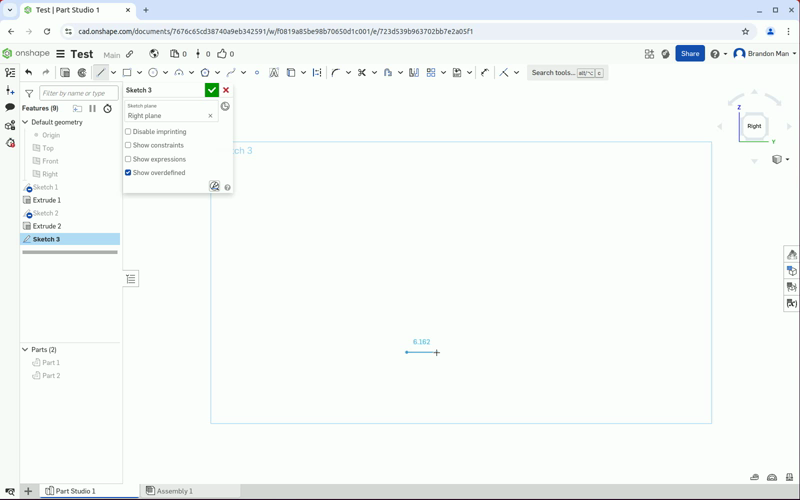
mouse_move(442, 352)
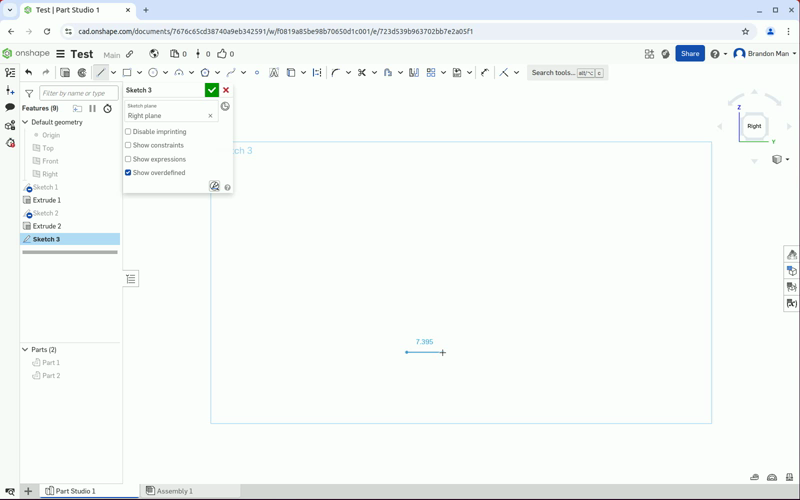
click(442, 352)
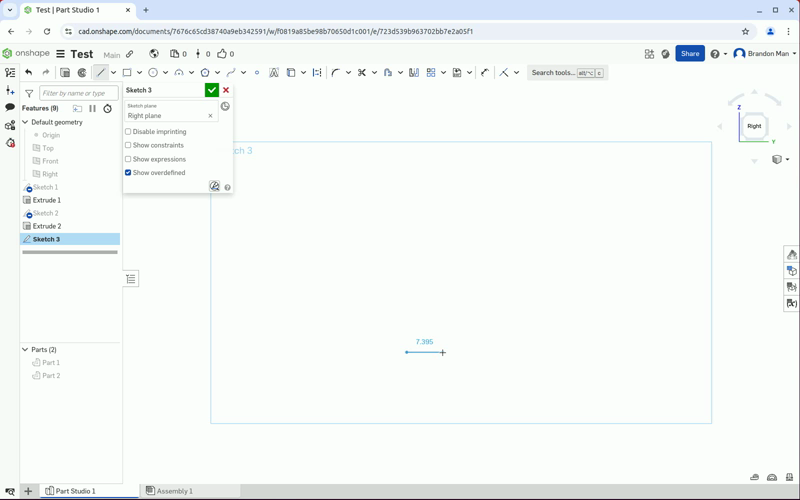
key_up(shift)
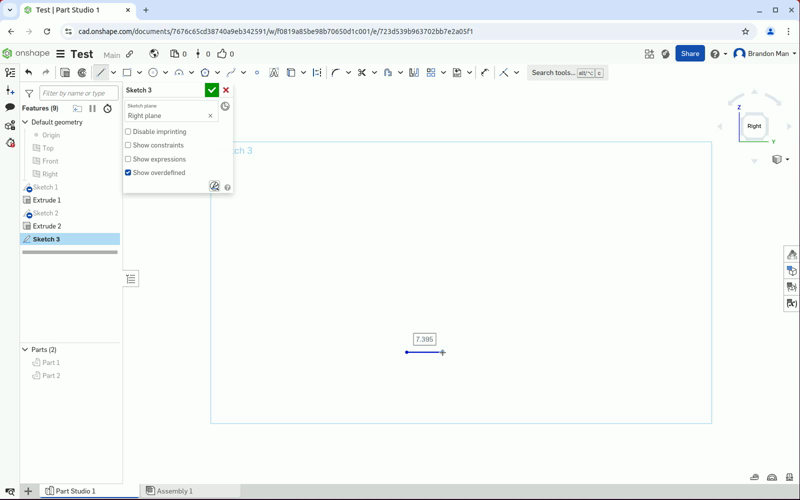
key_down(shift)
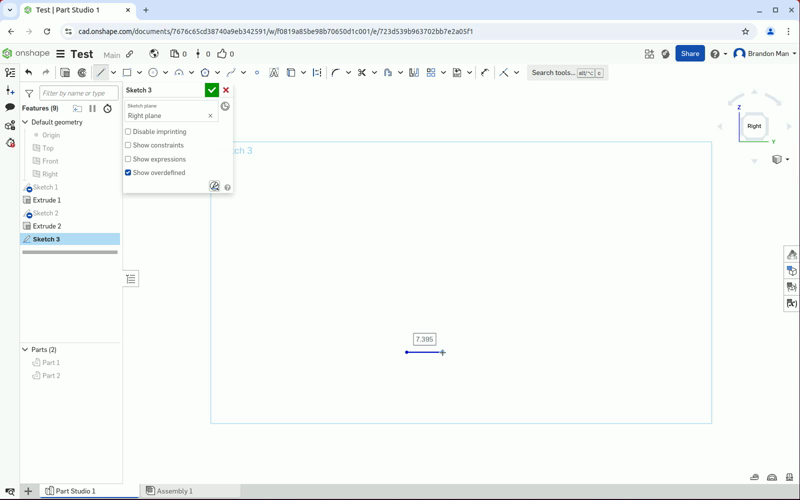
mouse_move(472, 352)
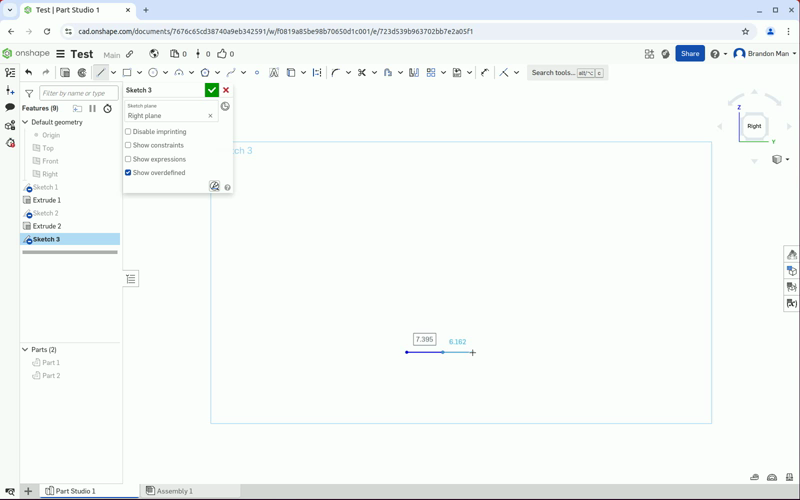
mouse_move(442, 316)
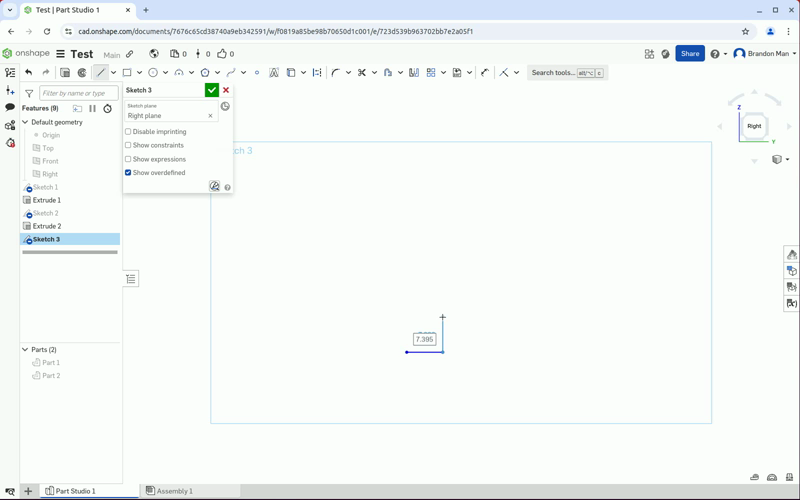
click(442, 316)
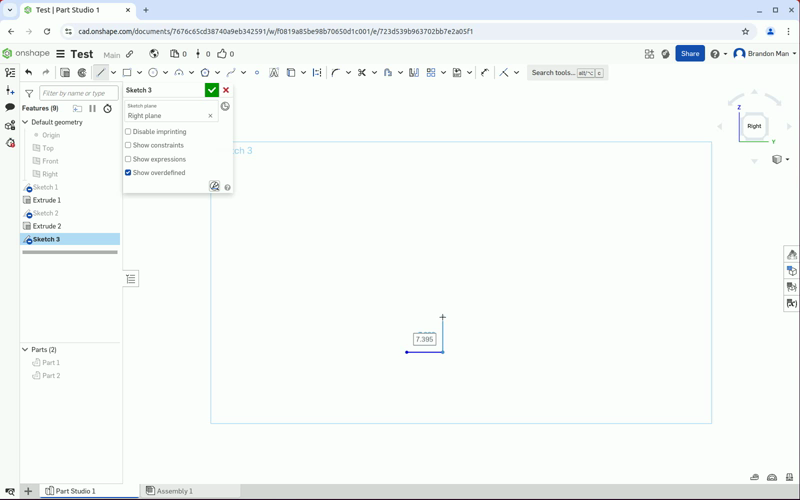
key_up(shift)
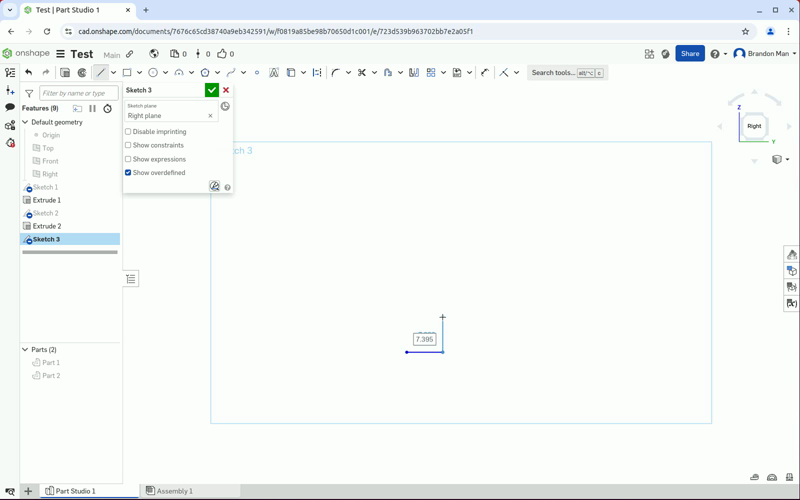
key_down(shift)
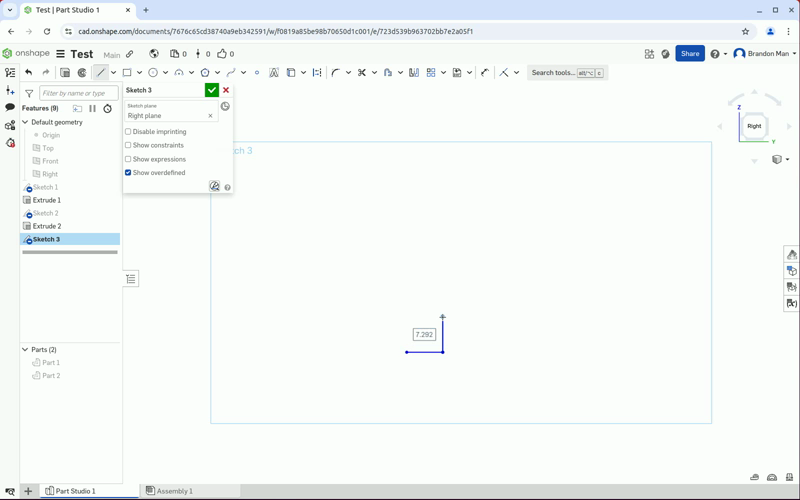
mouse_move(472, 316)
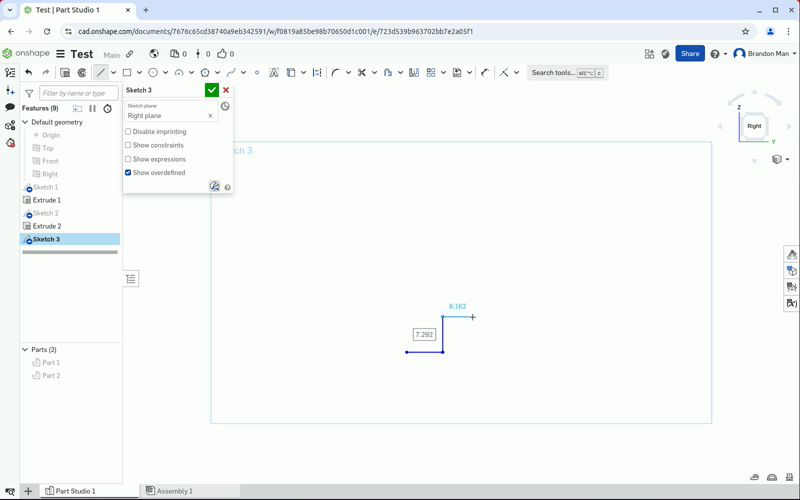
mouse_move(406, 316)
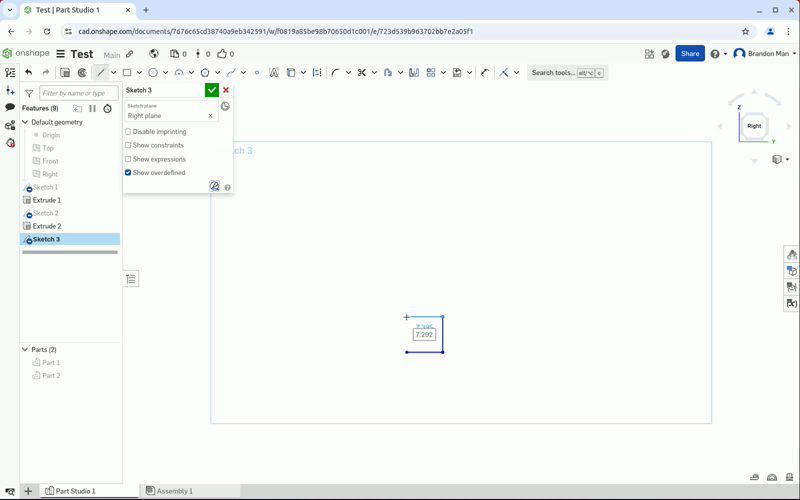
click(406, 316)
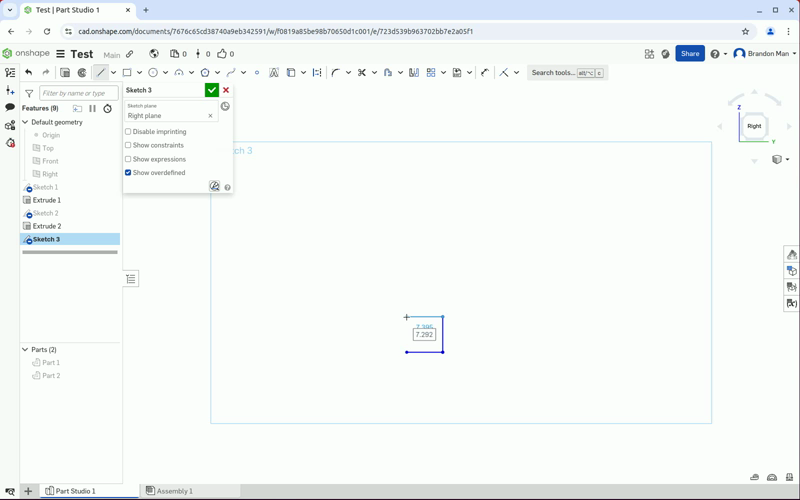
key_up(shift)
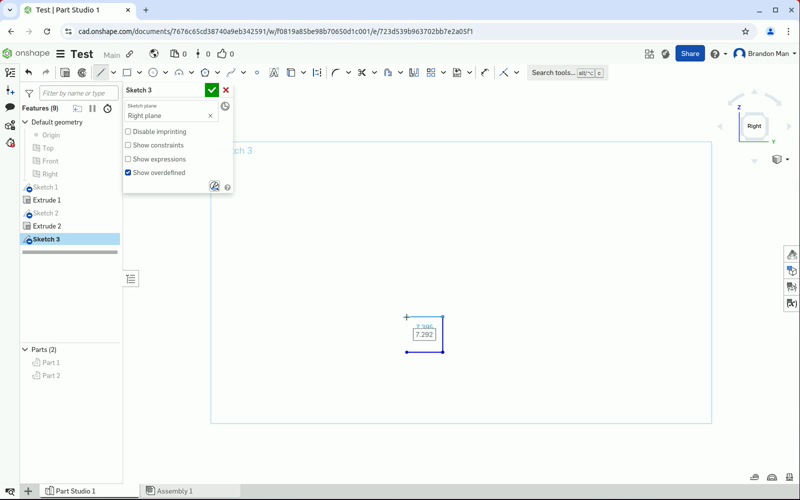
key_down(shift)
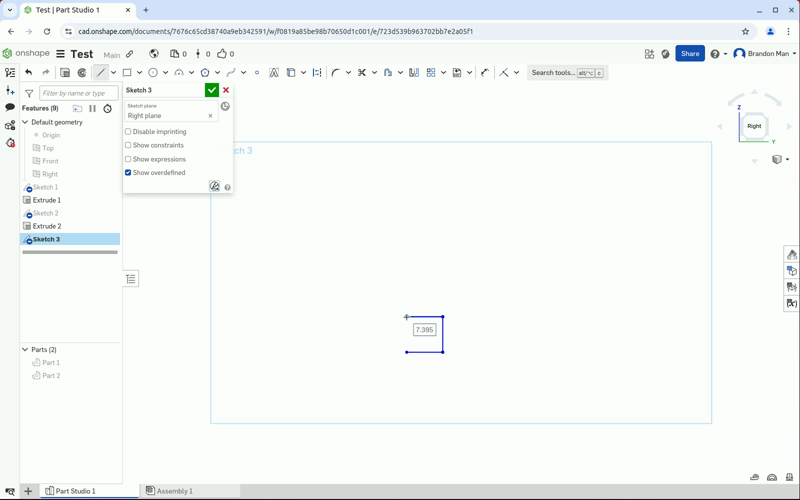
mouse_move(436, 316)
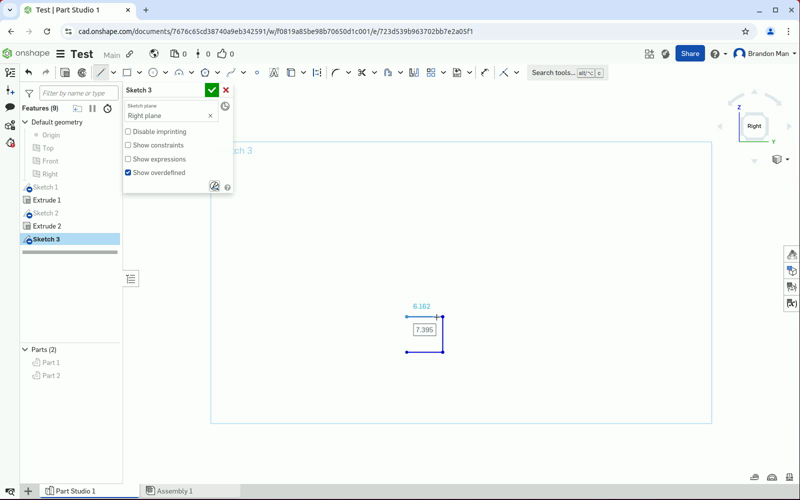
mouse_move(406, 327)
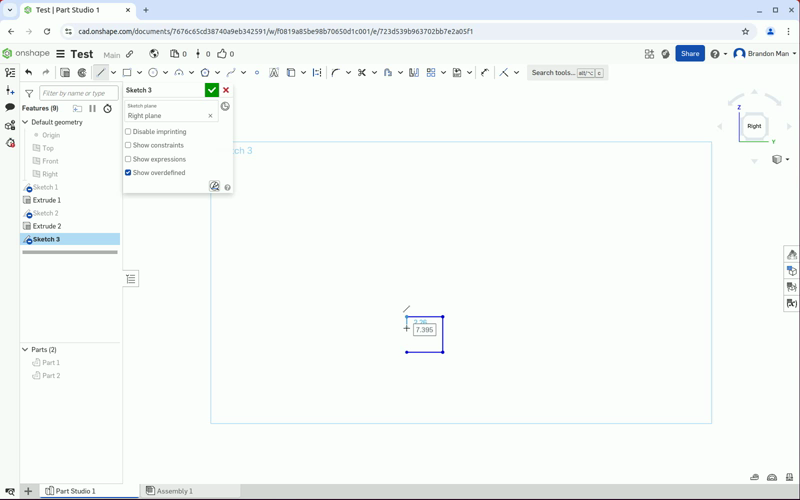
click(406, 327)
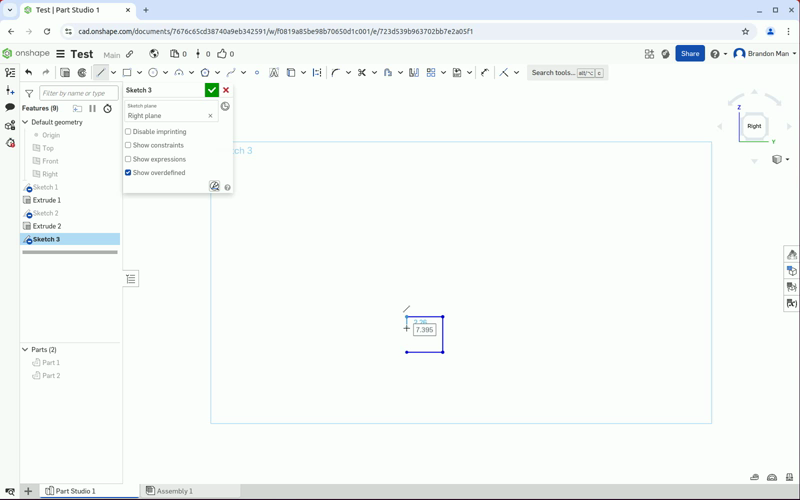
key_up(shift)
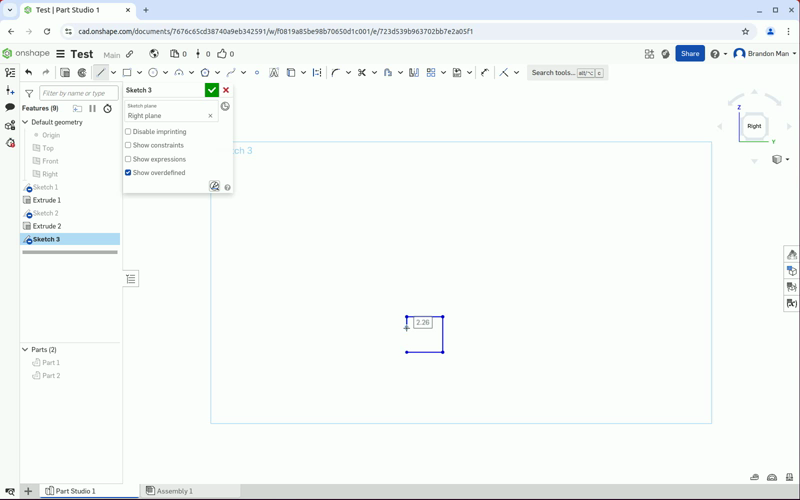
key_down(shift)
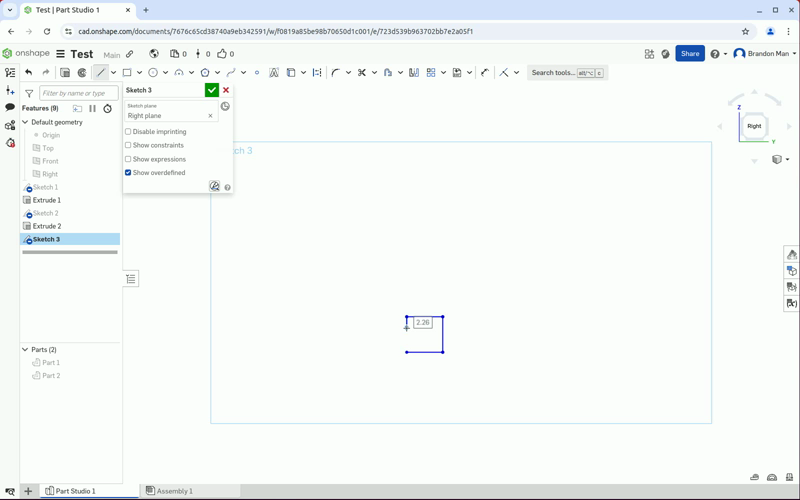
mouse_move(436, 327)
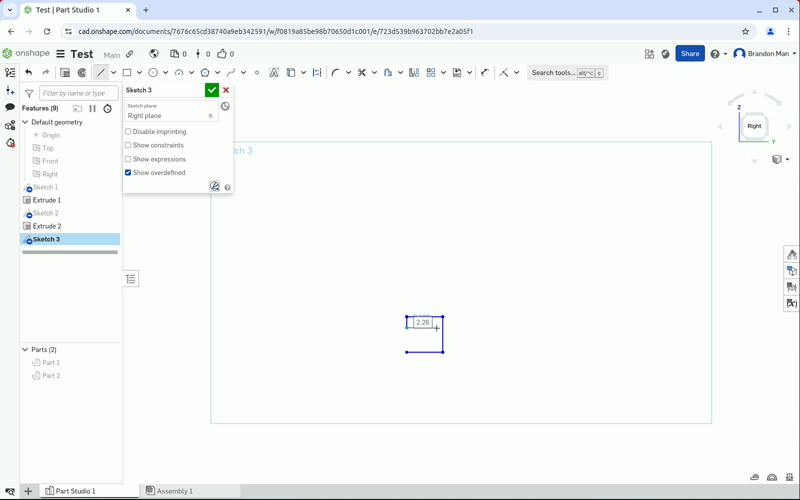
mouse_move(406, 341)
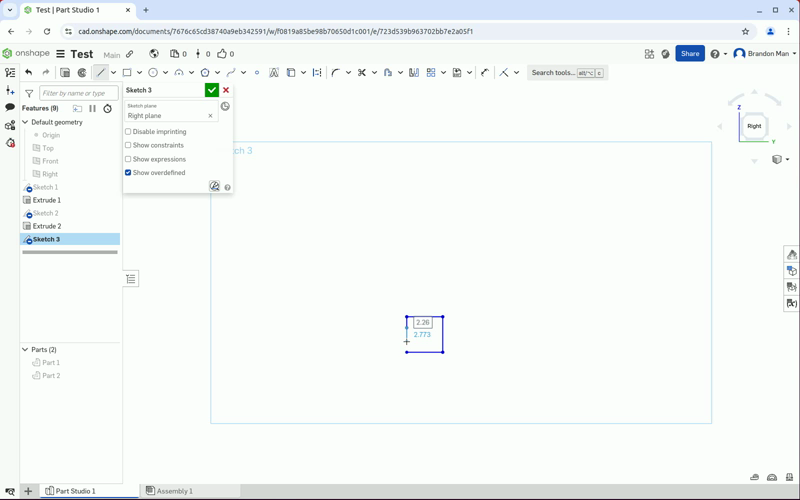
click(406, 341)
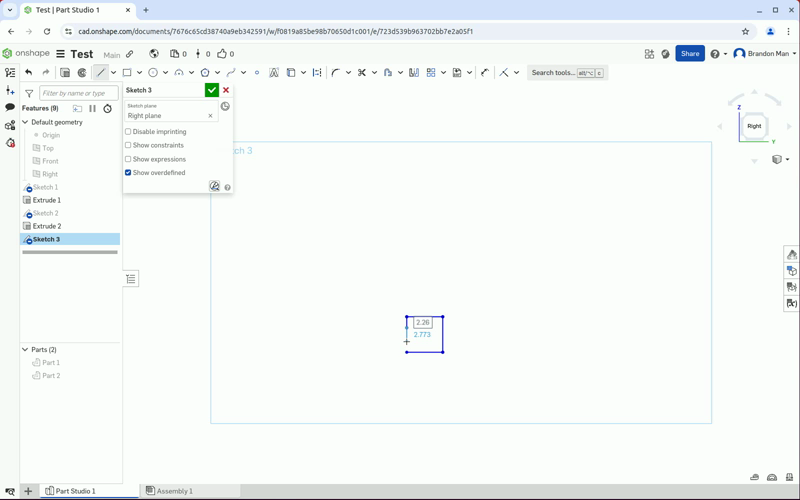
key_up(shift)
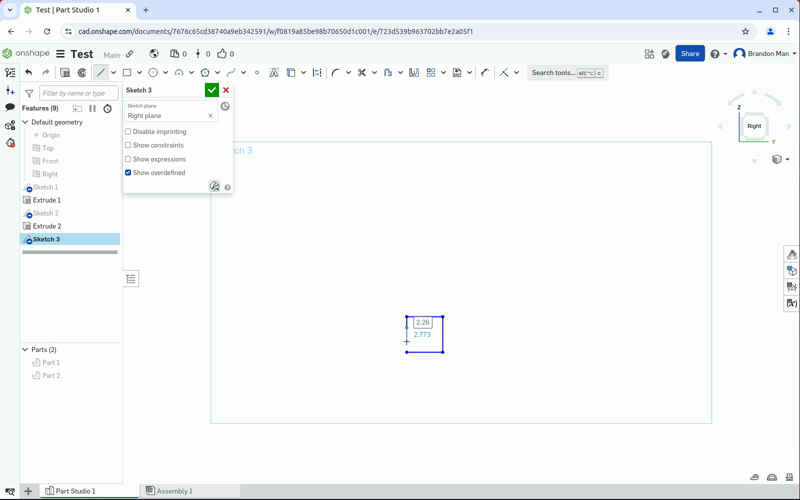
mouse_move(436, 341)
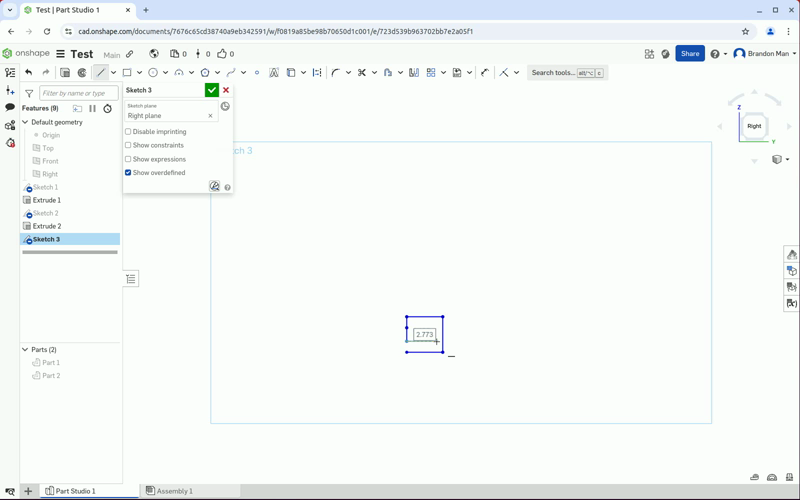
key_down(shift)
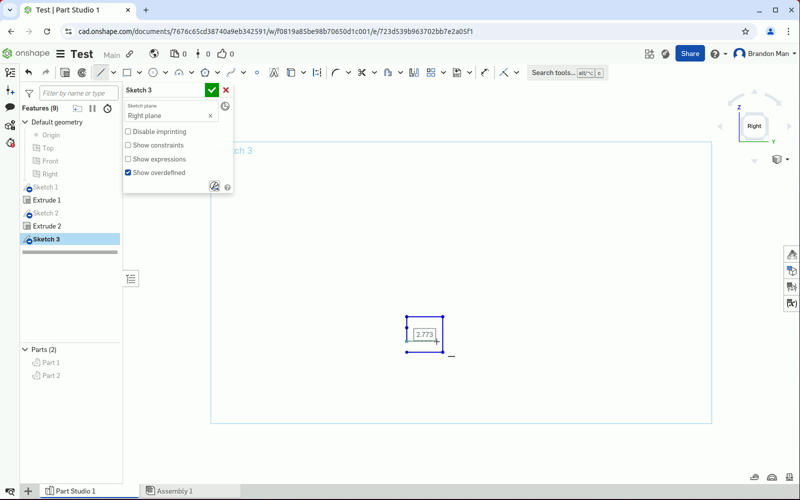
mouse_move(406, 352)
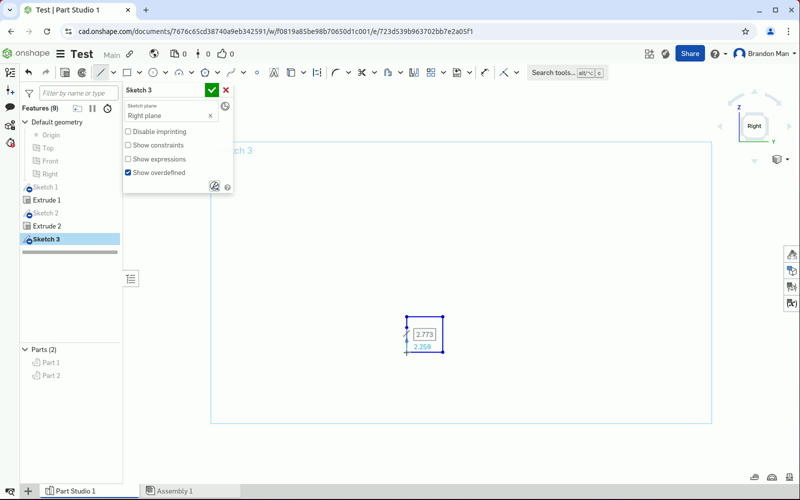
key_up(shift)
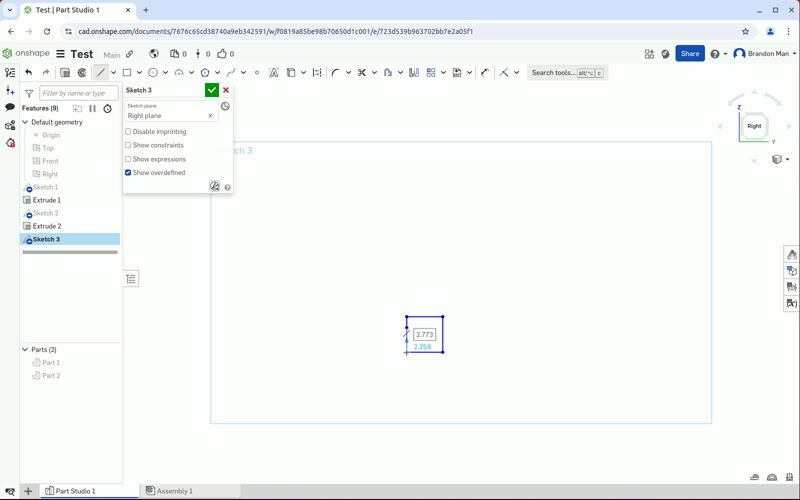
click(406, 352)
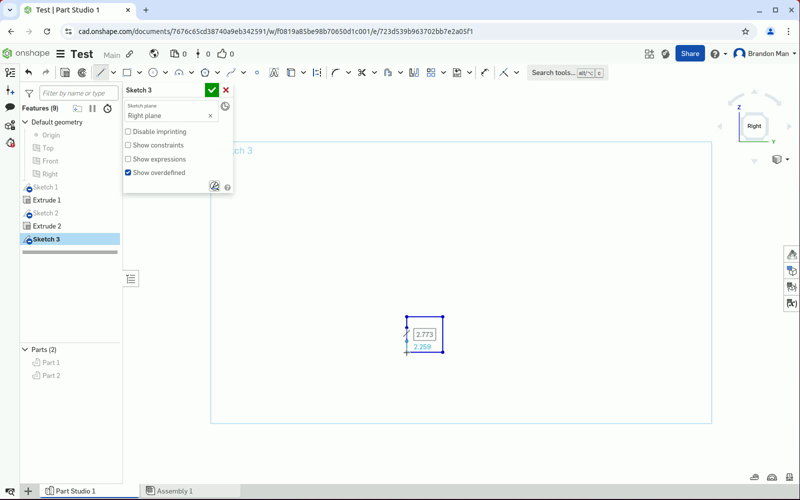
key(esc)
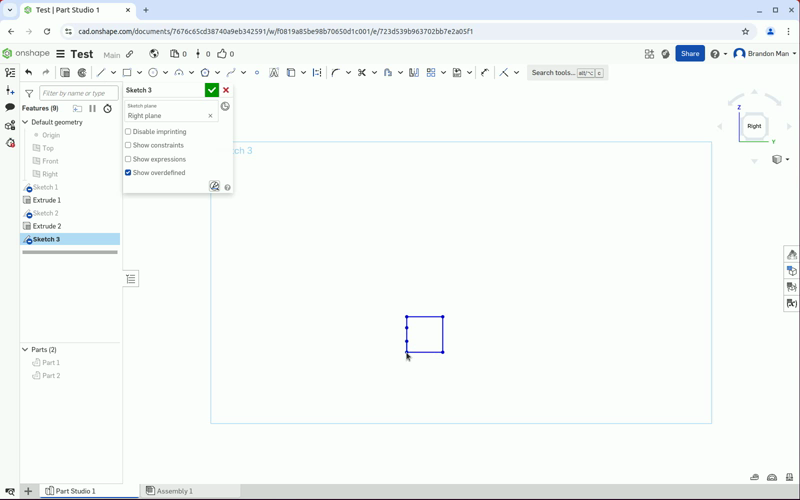
key(l)
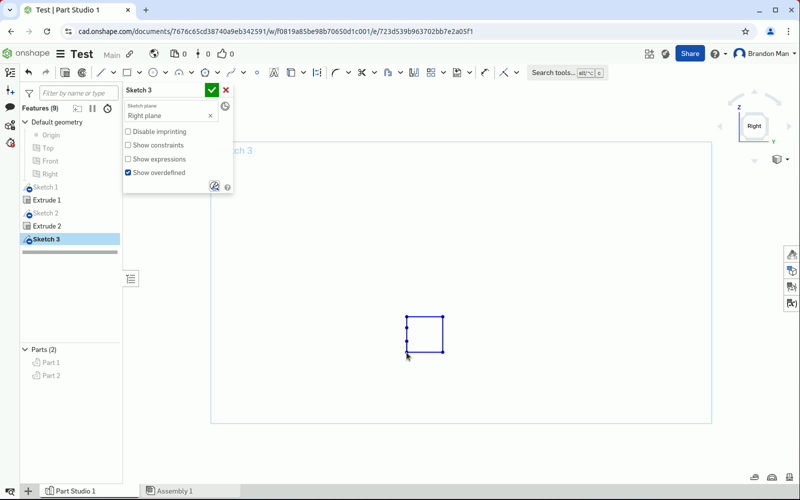
key_down(shift)
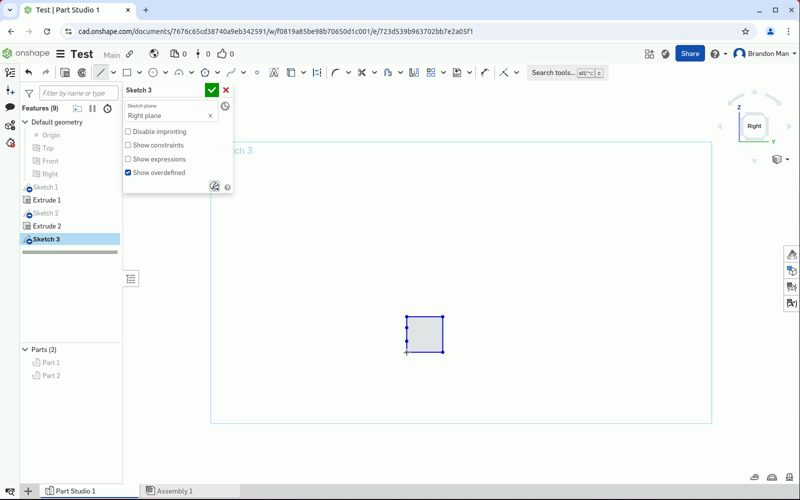
mouse_move(410, 348)
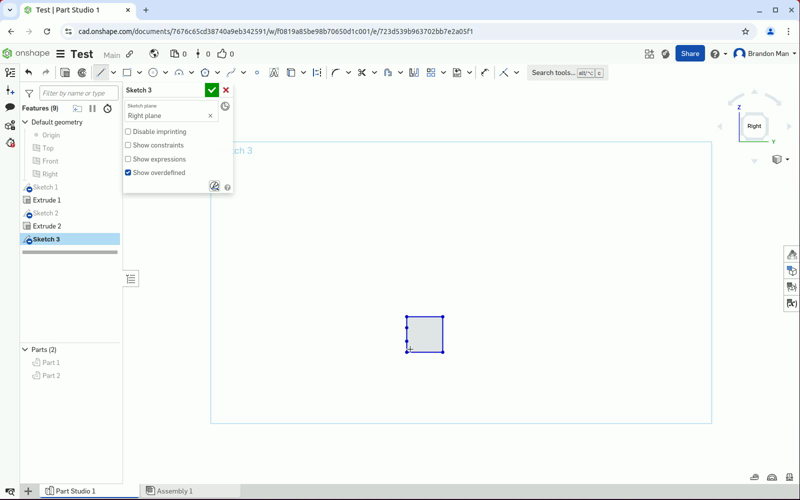
click(410, 348)
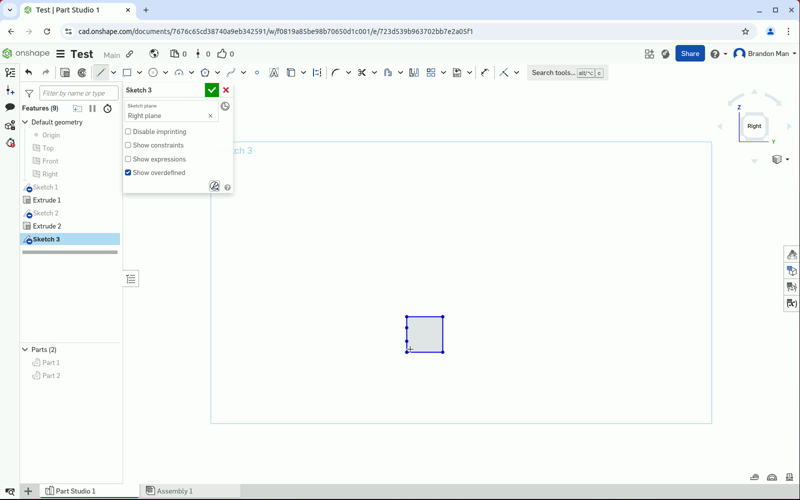
key_up(shift)
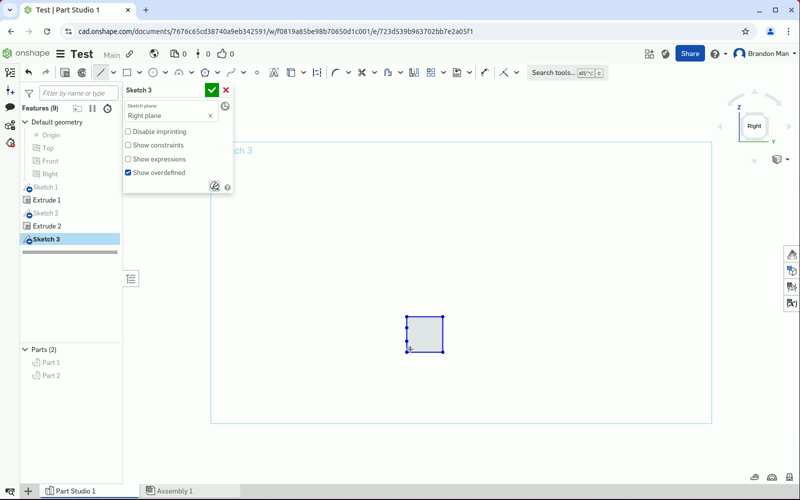
key_down(shift)
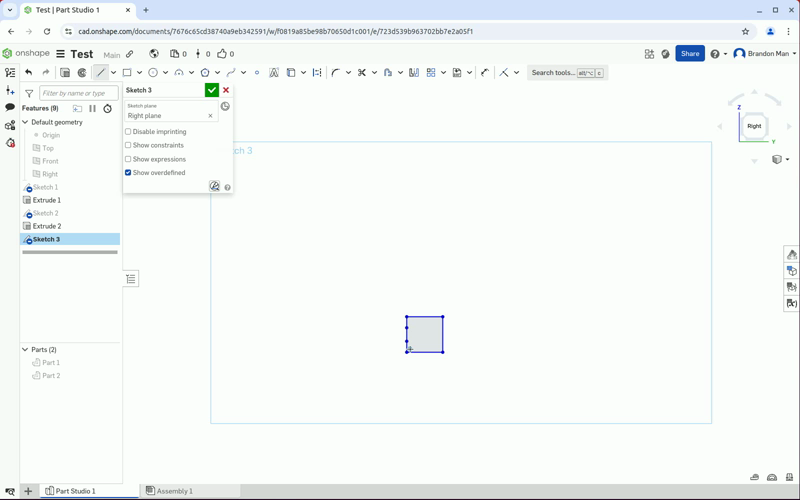
mouse_move(440, 348)
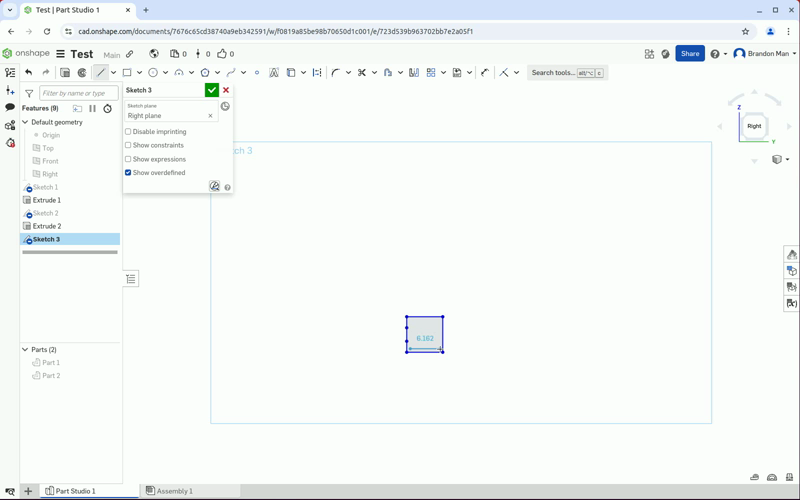
mouse_move(438, 348)
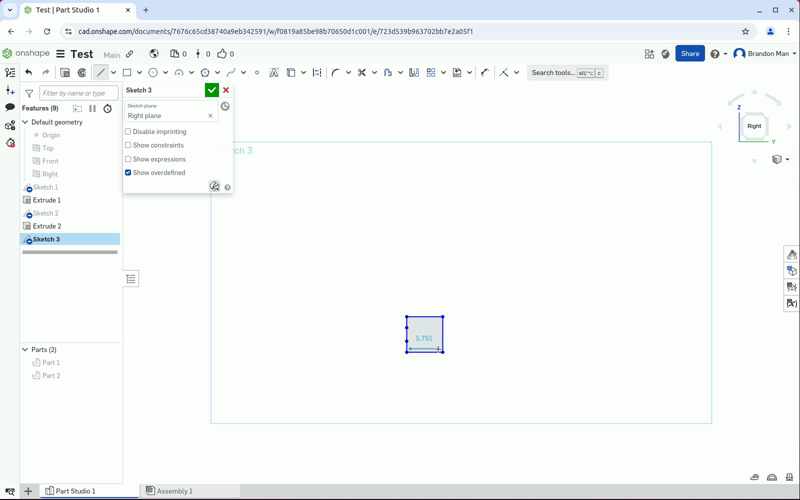
click(438, 348)
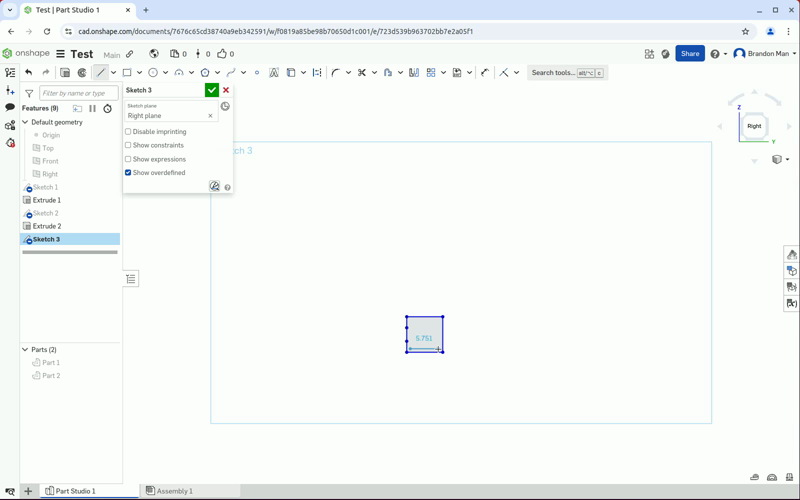
key_up(shift)
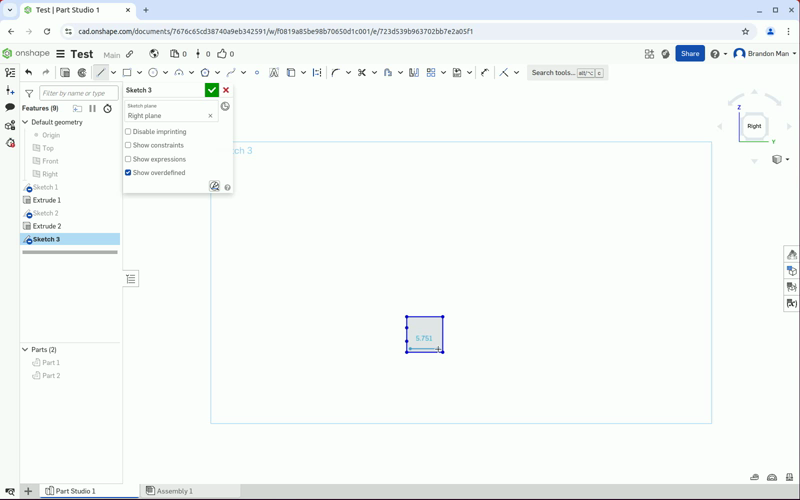
key_down(shift)
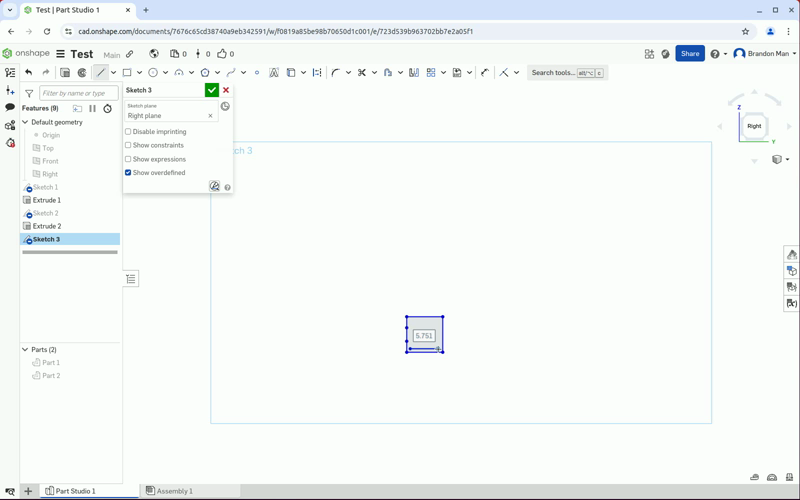
mouse_move(468, 348)
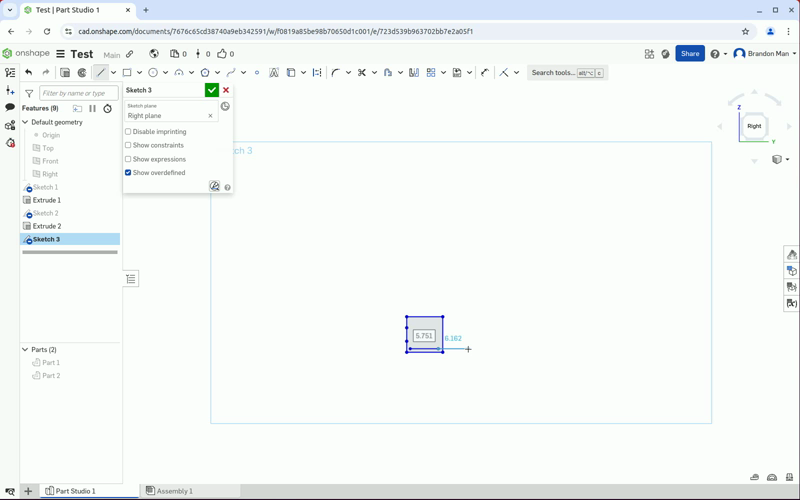
mouse_move(438, 320)
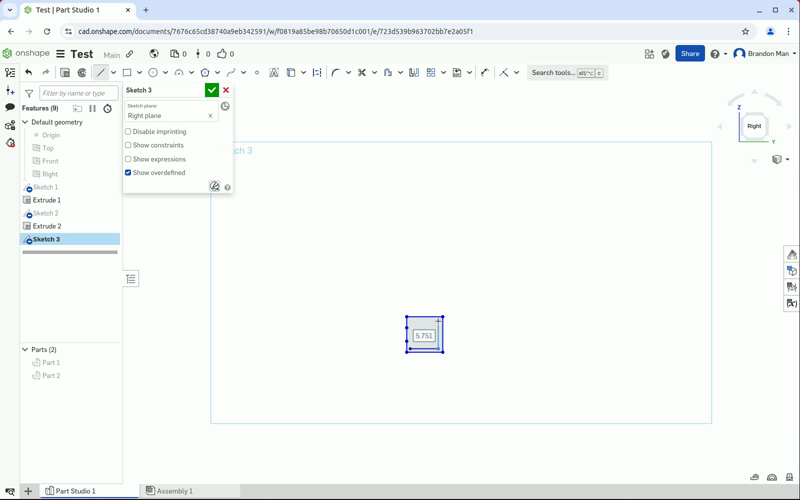
click(438, 320)
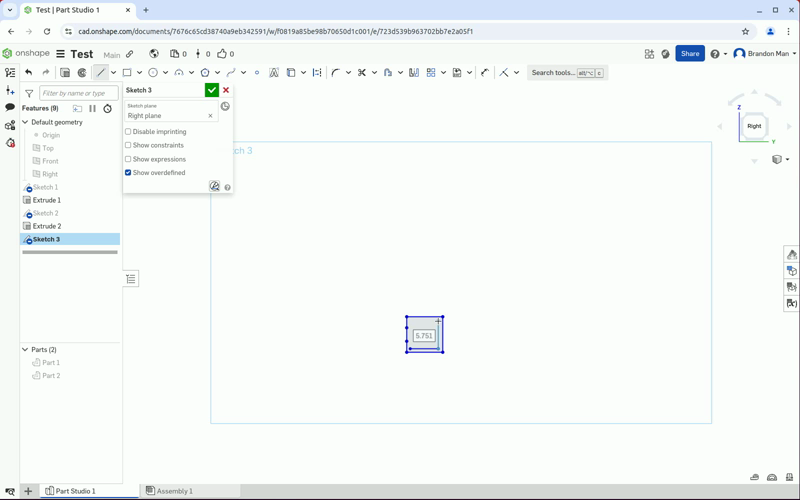
key_up(shift)
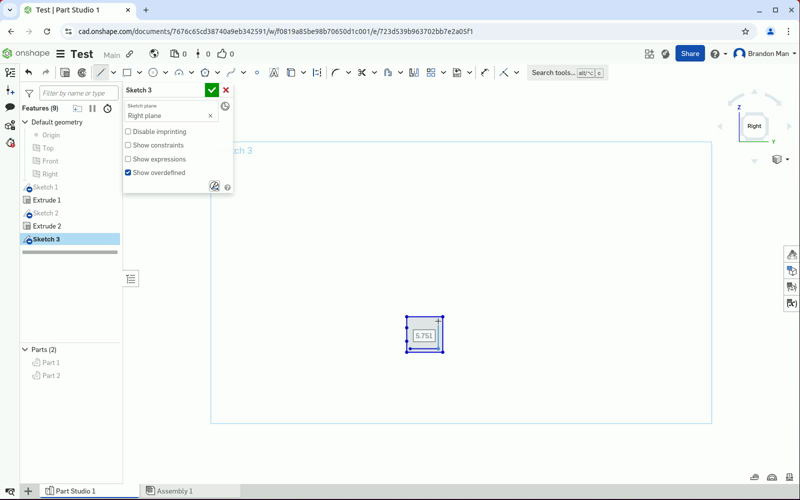
key_down(shift)
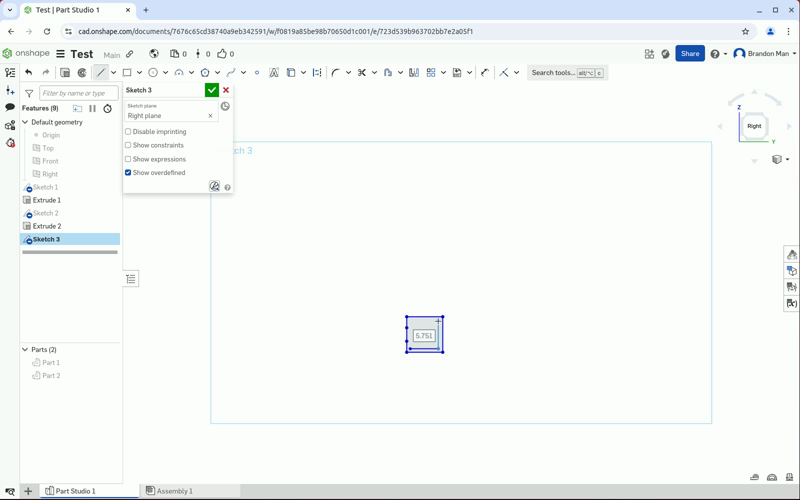
mouse_move(468, 320)
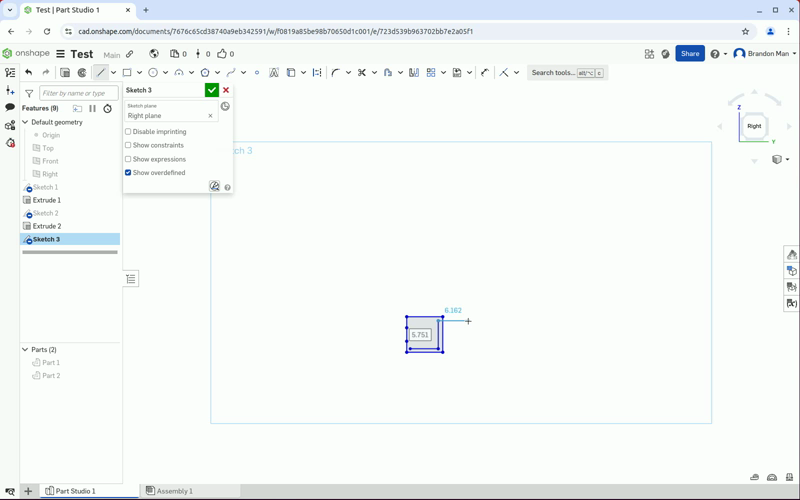
mouse_move(410, 320)
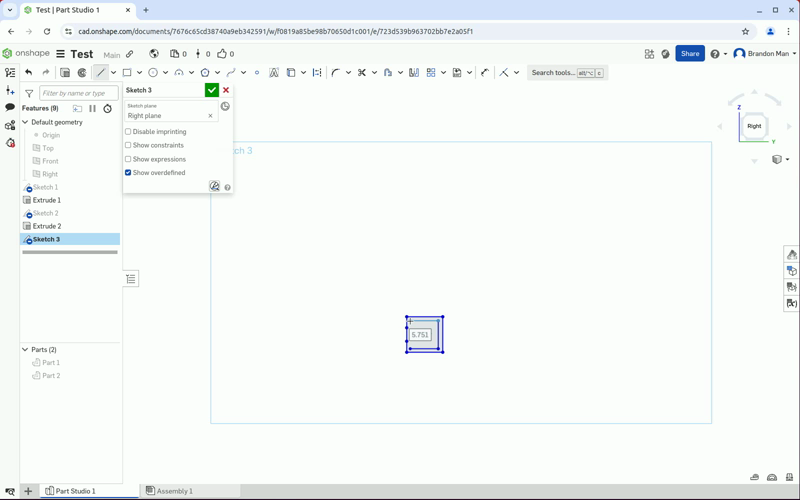
click(410, 320)
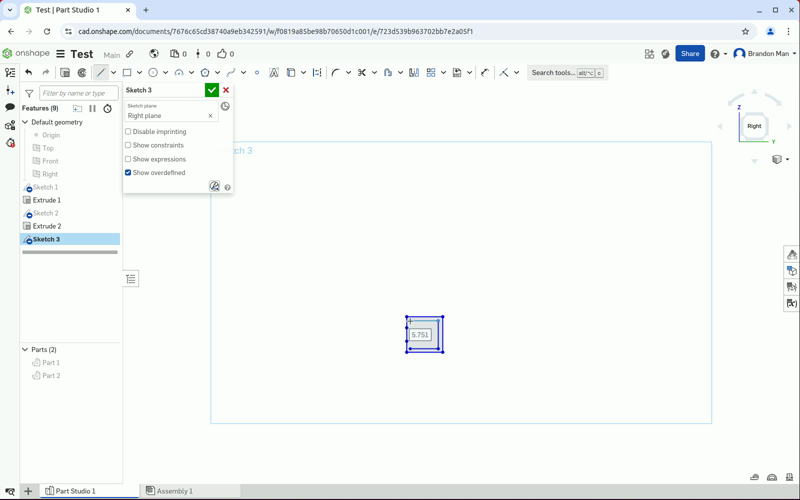
key_up(shift)
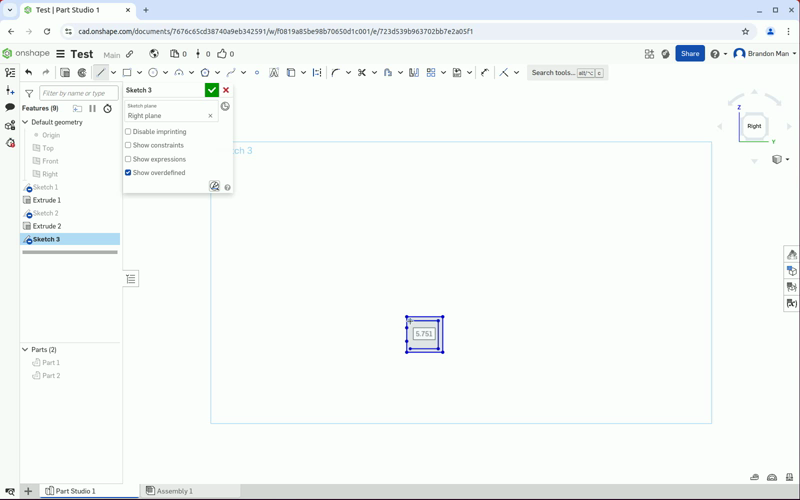
mouse_move(440, 320)
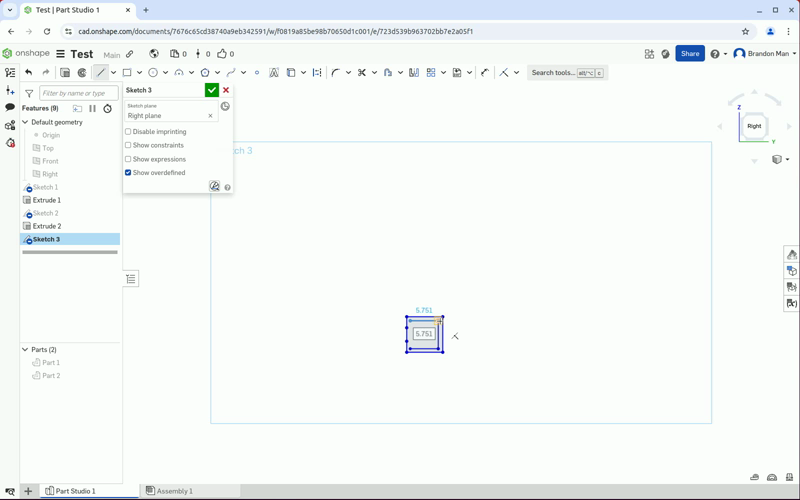
key_down(shift)
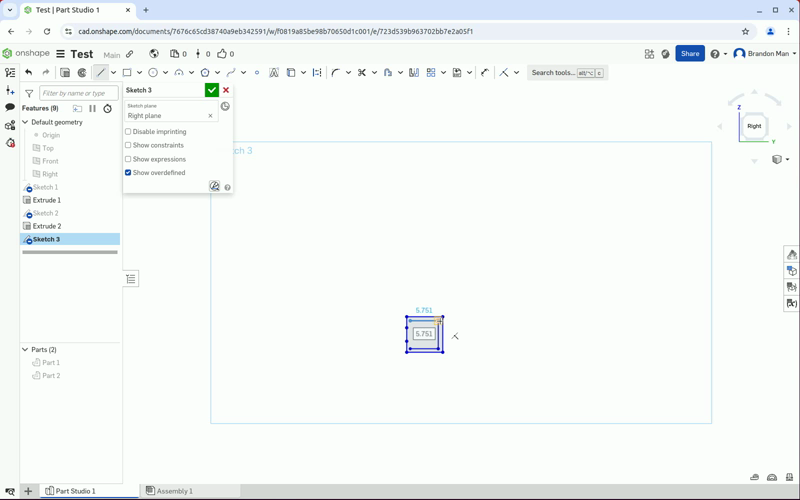
mouse_move(410, 348)
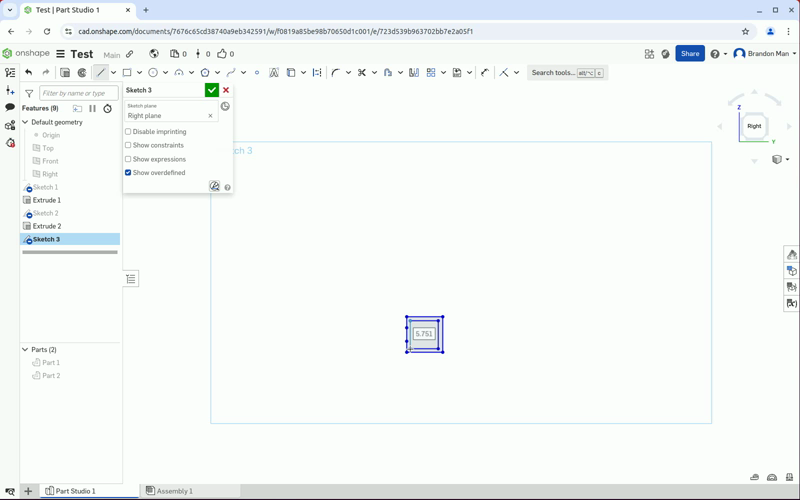
key_up(shift)
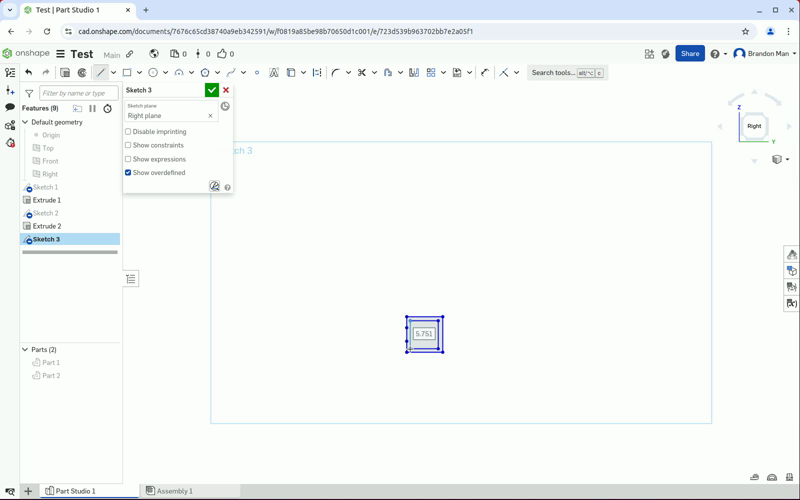
click(410, 348)
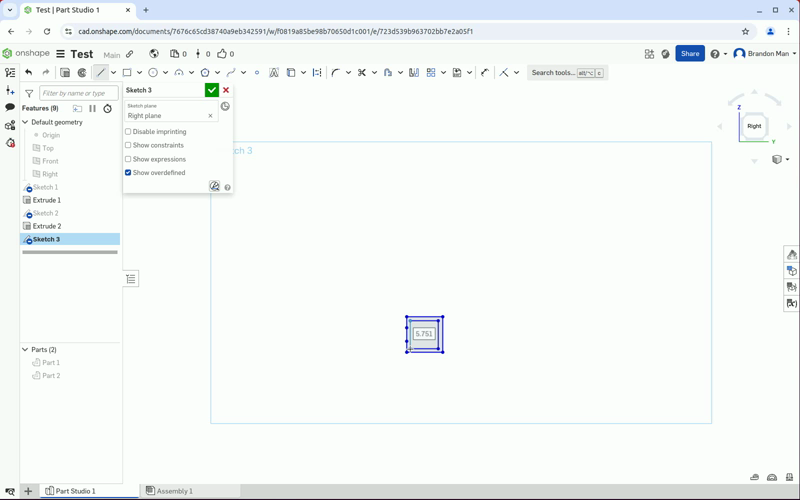
key(esc)
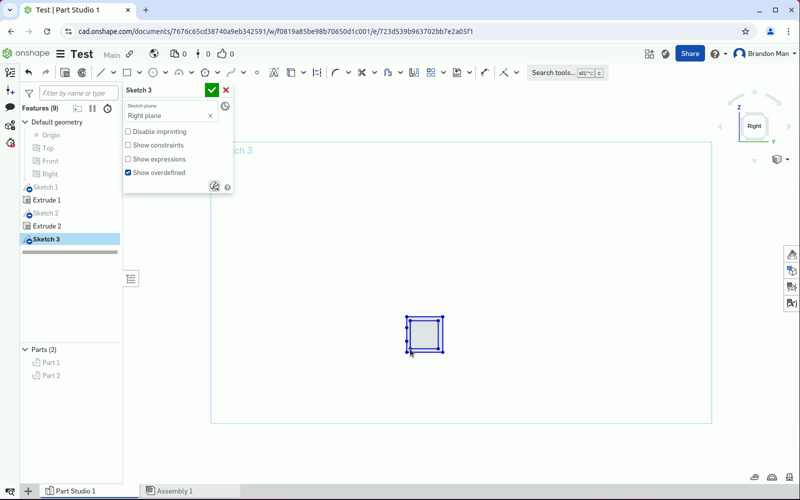
mouse_move(439, 319)
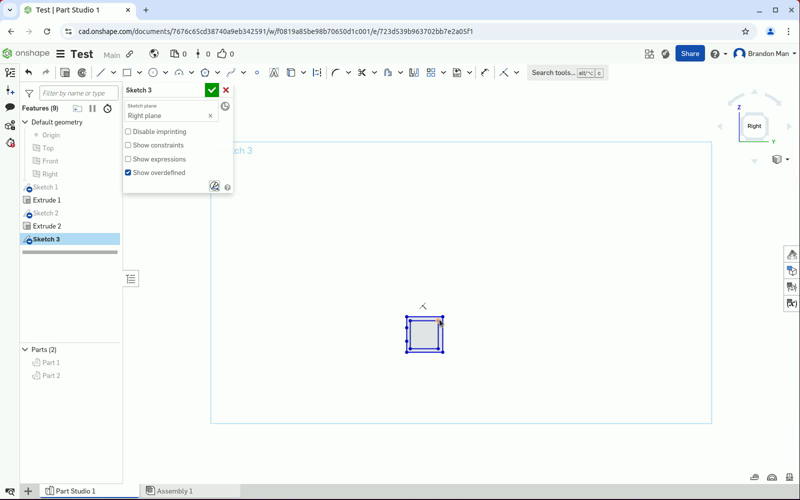
scroll(6)
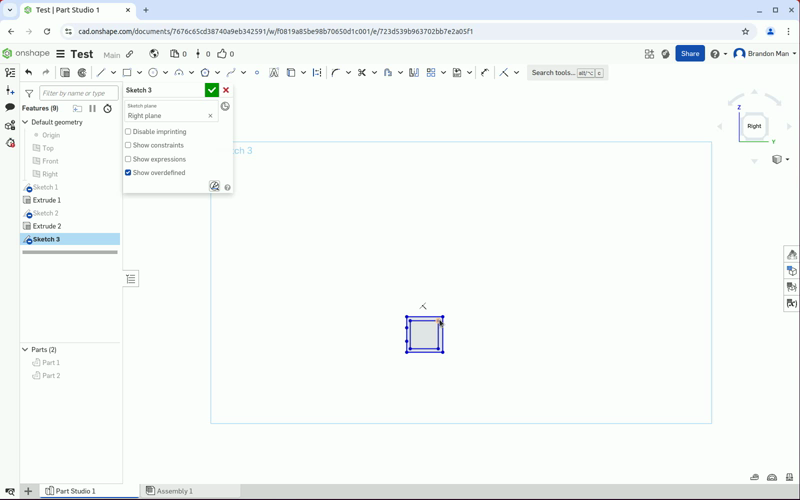
scroll(6)
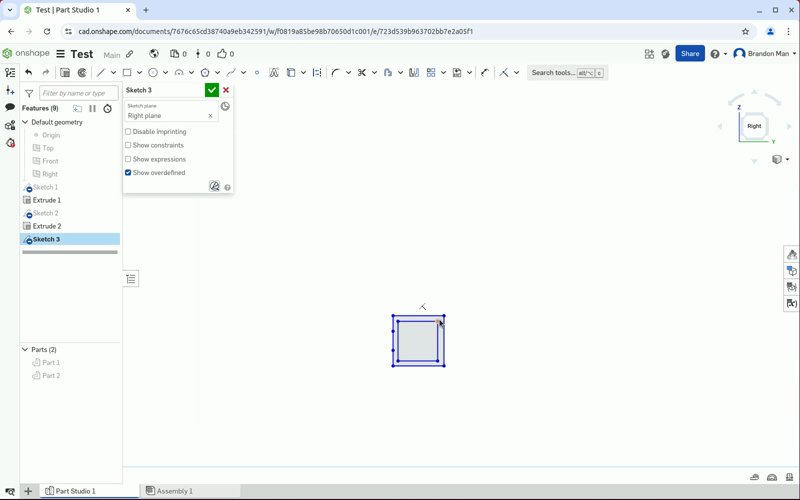
scroll(6)
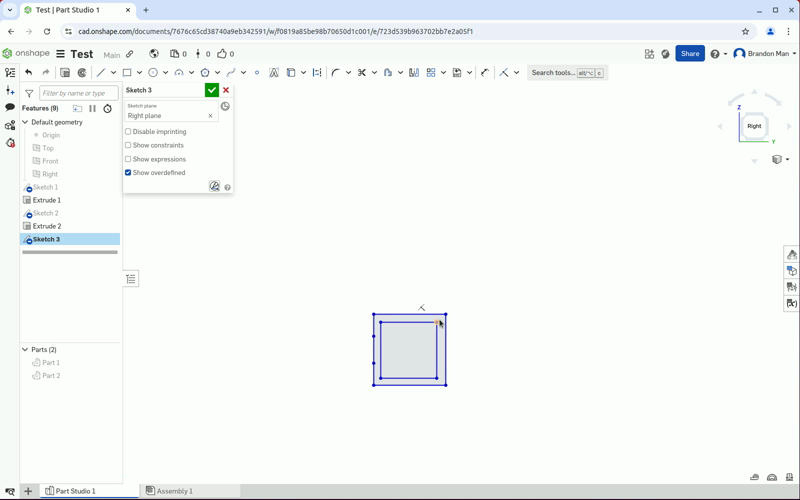
scroll(6)
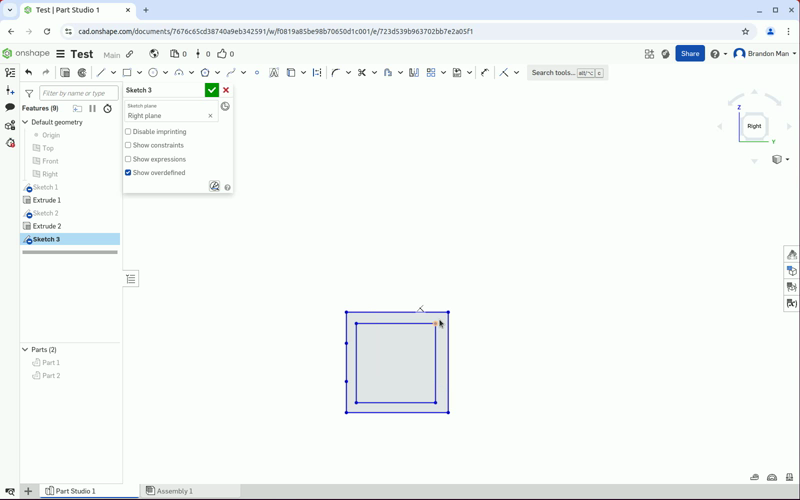
scroll(6)
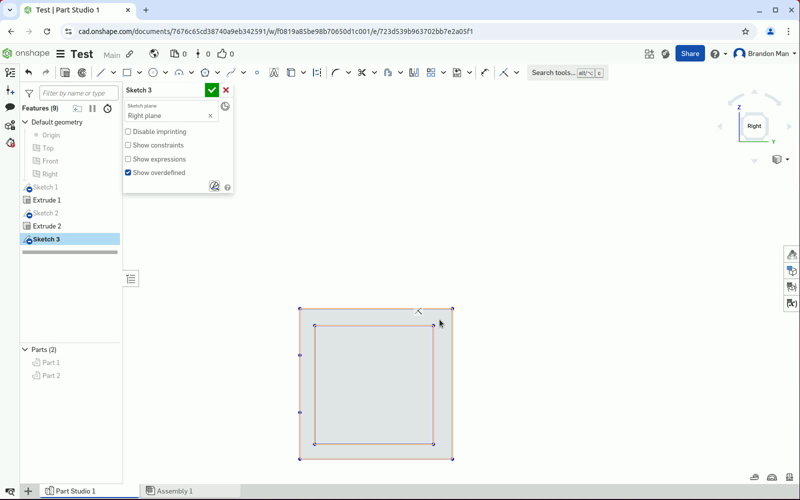
scroll(6)
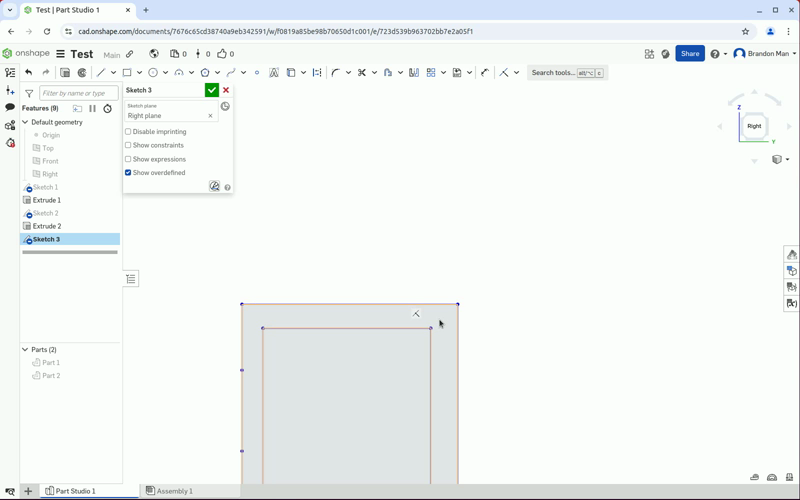
scroll(6)
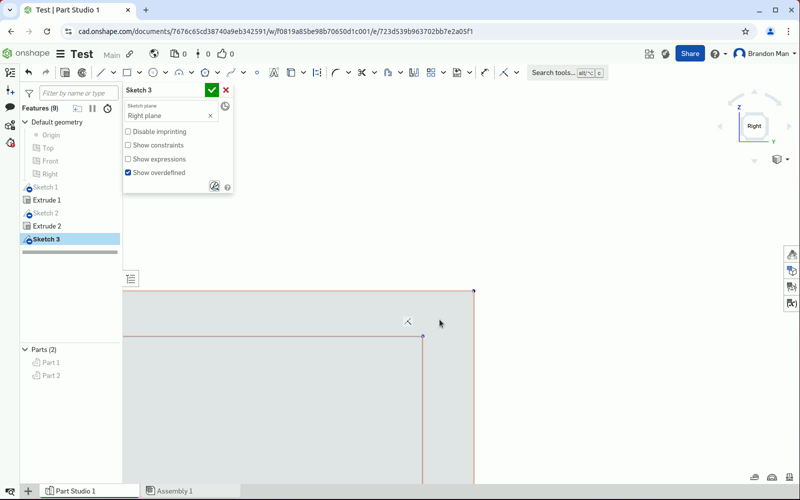
click(439, 319)
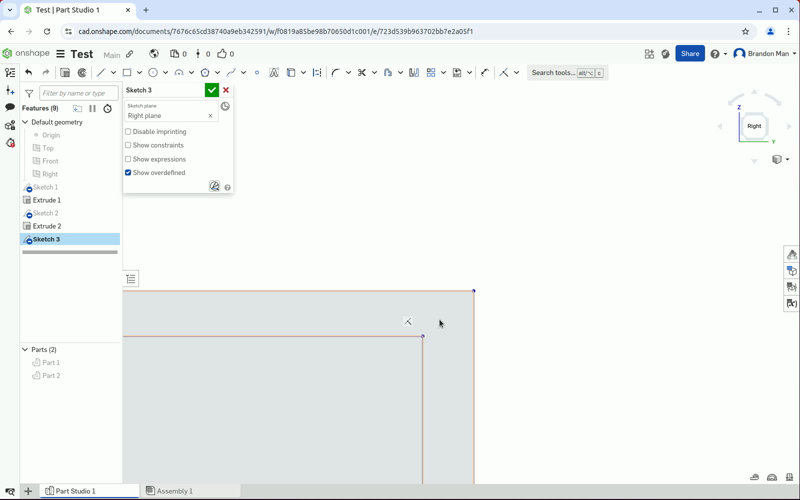
scroll(-6)
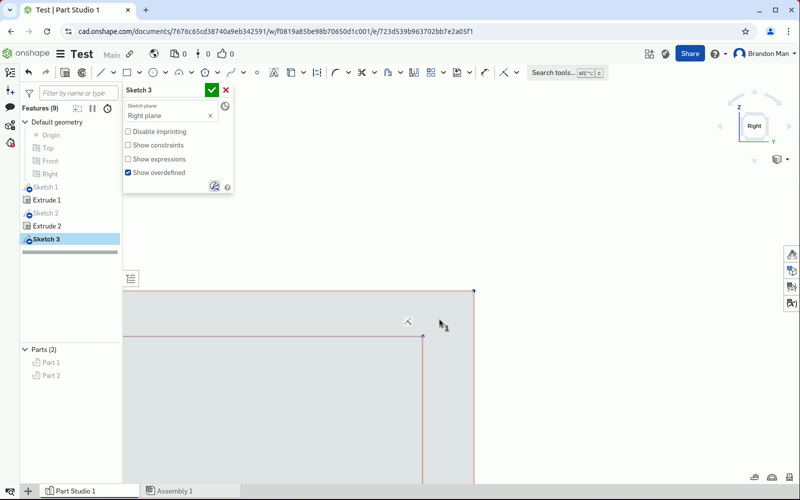
scroll(-6)
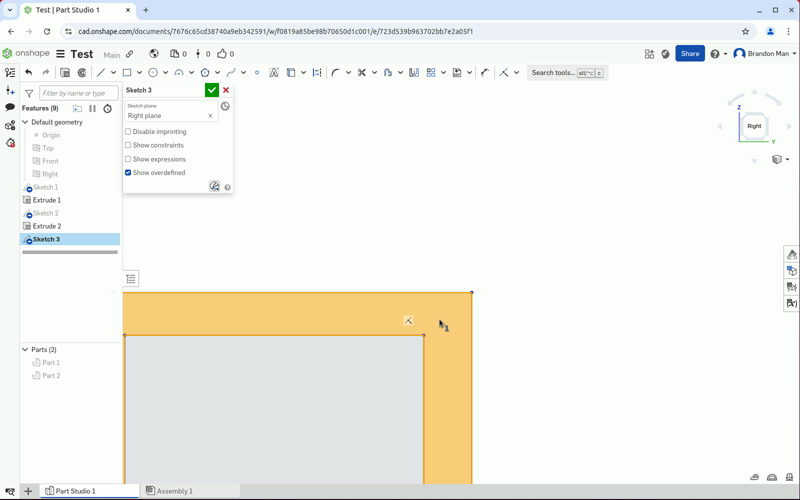
scroll(-6)
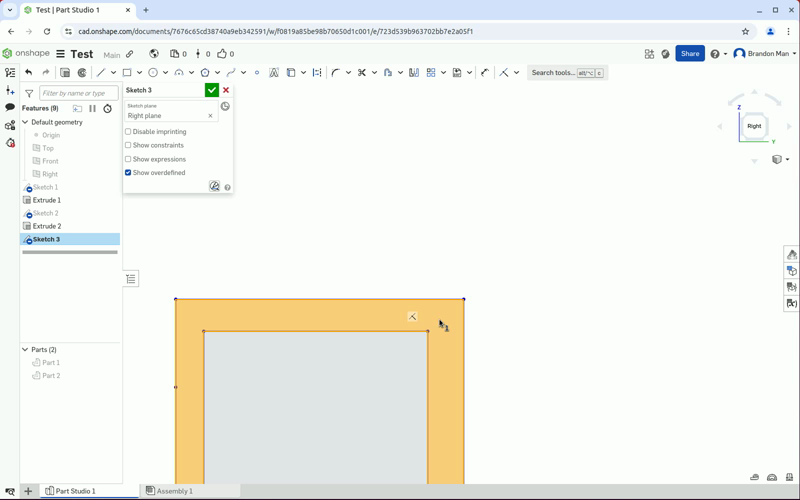
scroll(-6)
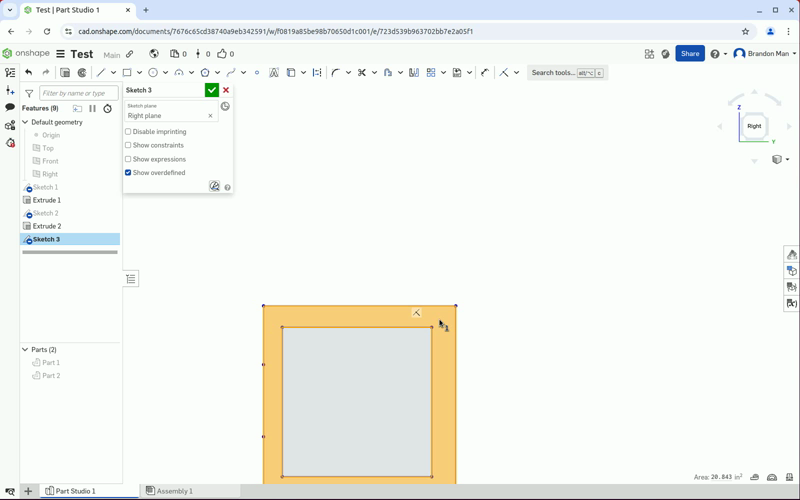
scroll(-6)
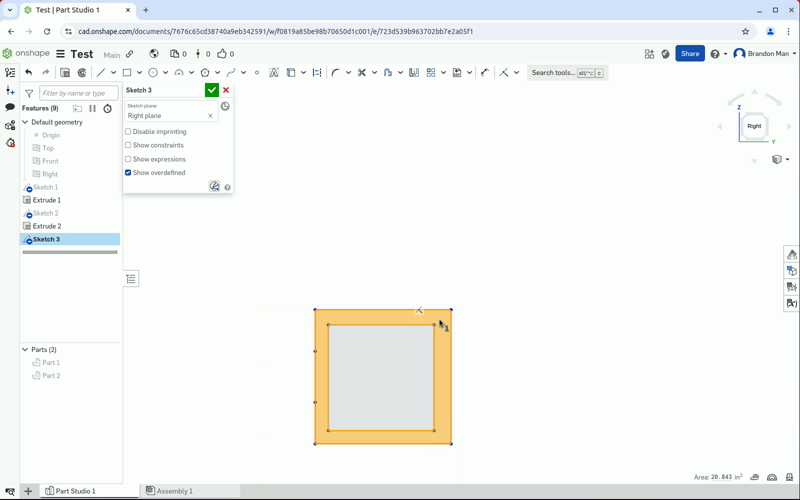
scroll(-6)
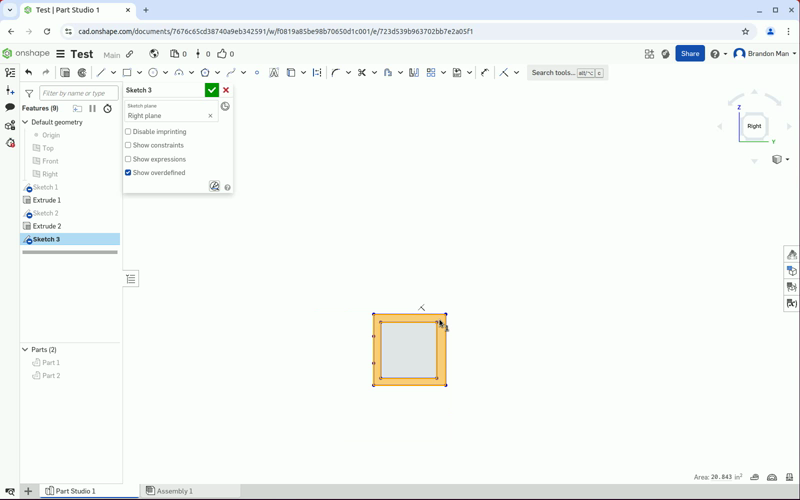
scroll(-6)
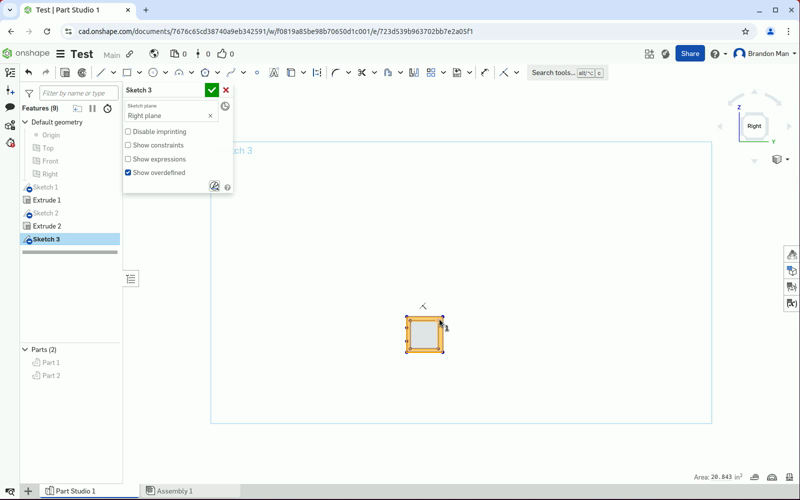
mouse_move(73, 352)
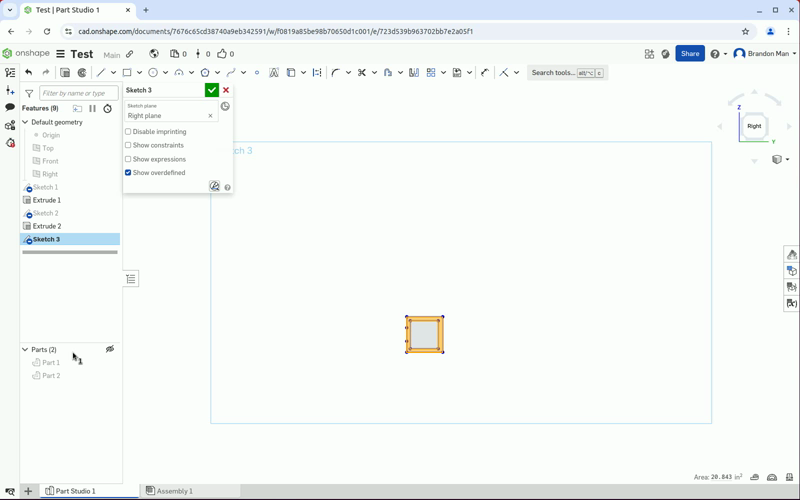
key(shift+y)
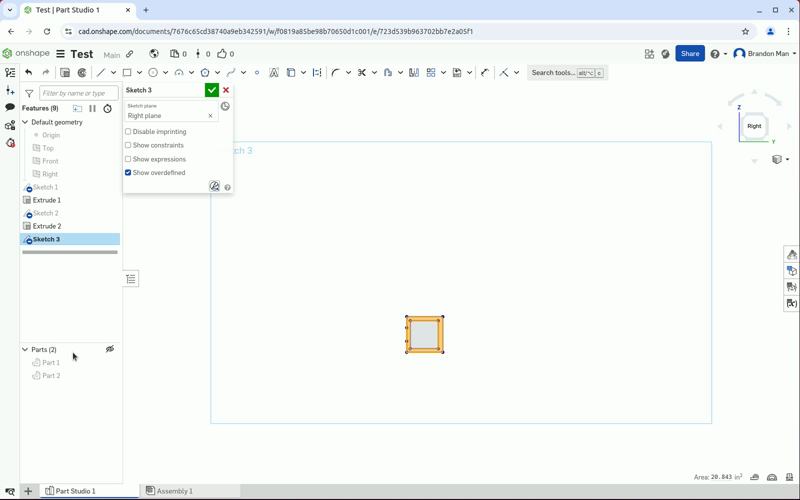
key(shift+e)
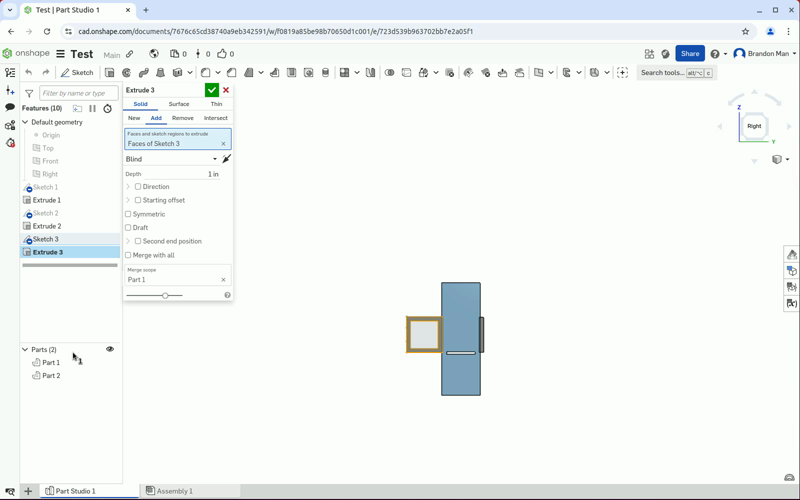
mouse_move(143, 106)
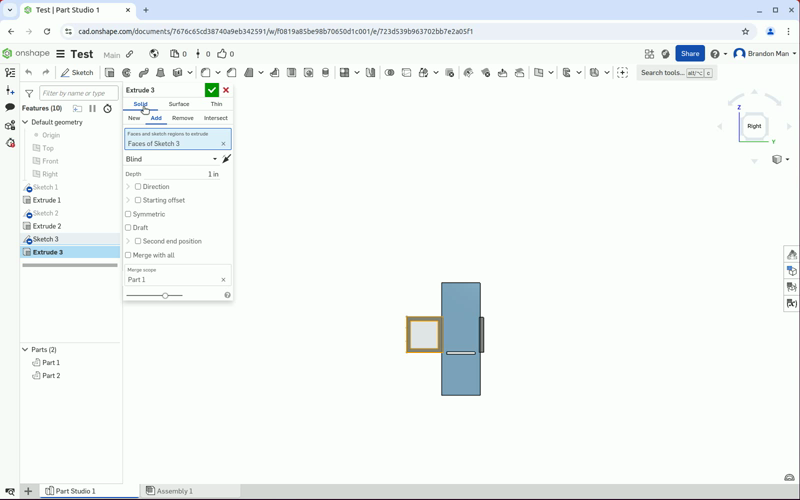
click(143, 106)
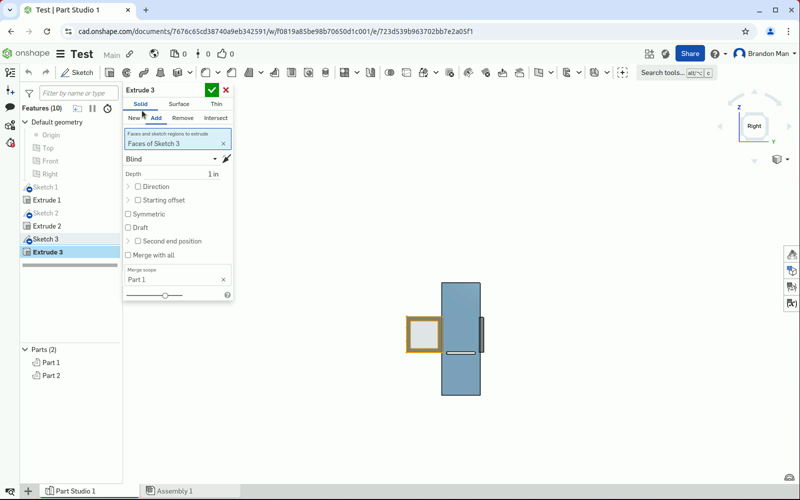
mouse_move(137, 120)
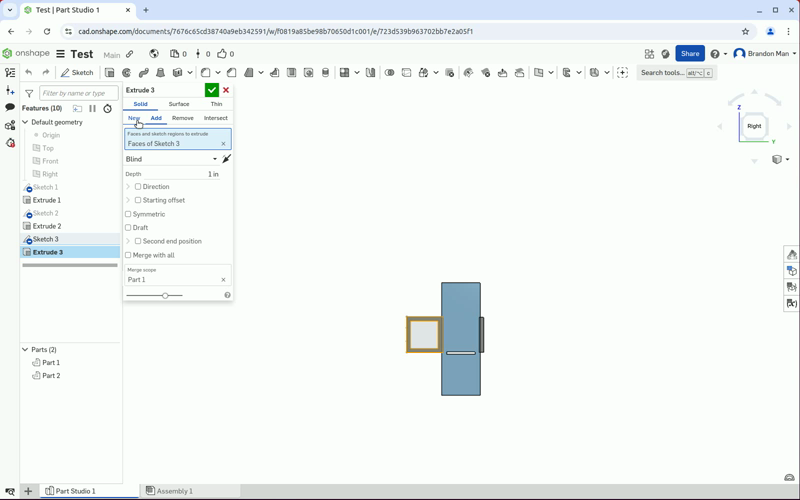
click(137, 120)
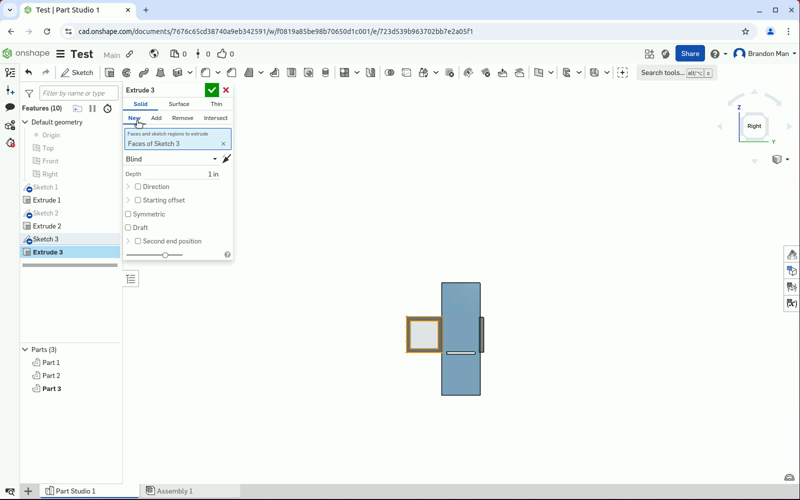
key(tab, 4)
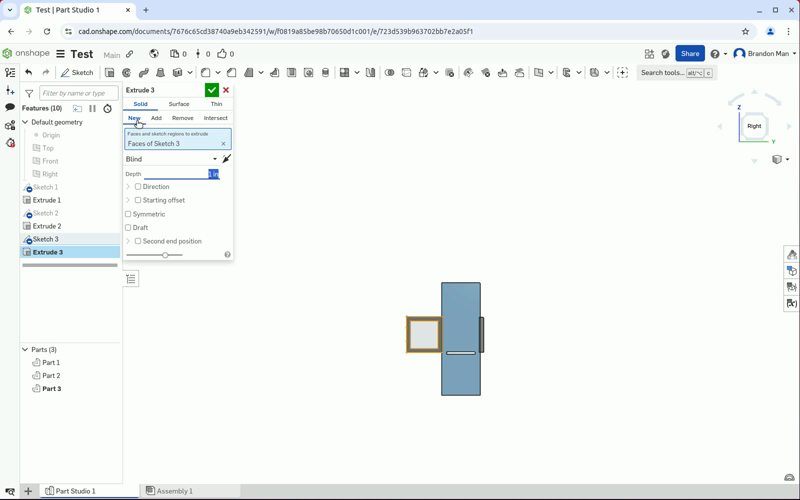
text(0.963)
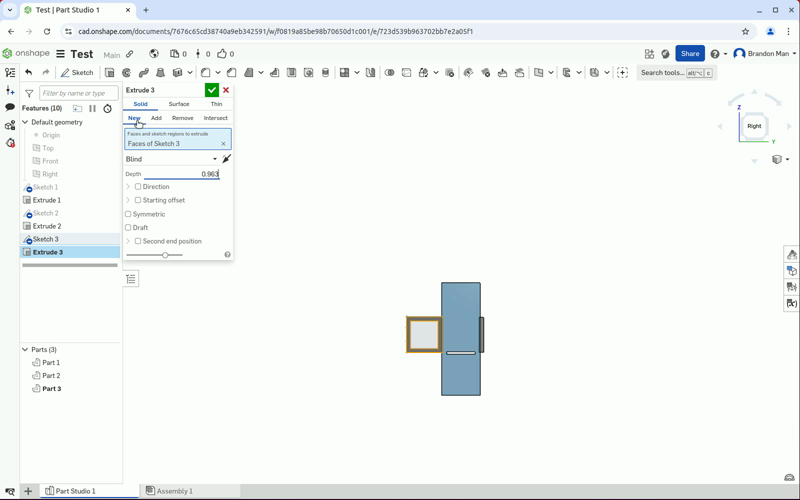
key(enter)
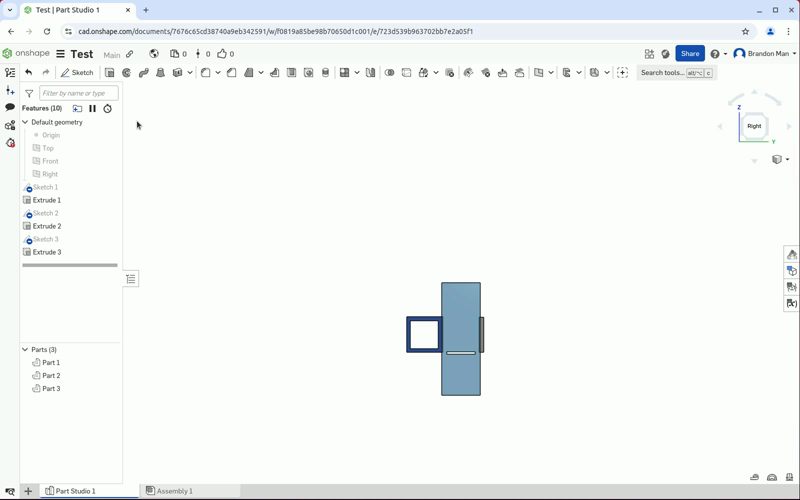
key(shift+h)
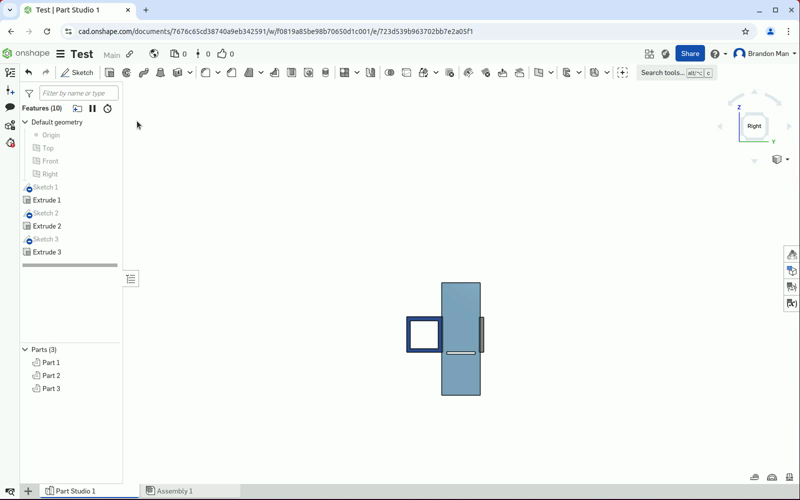
key(shift+h)
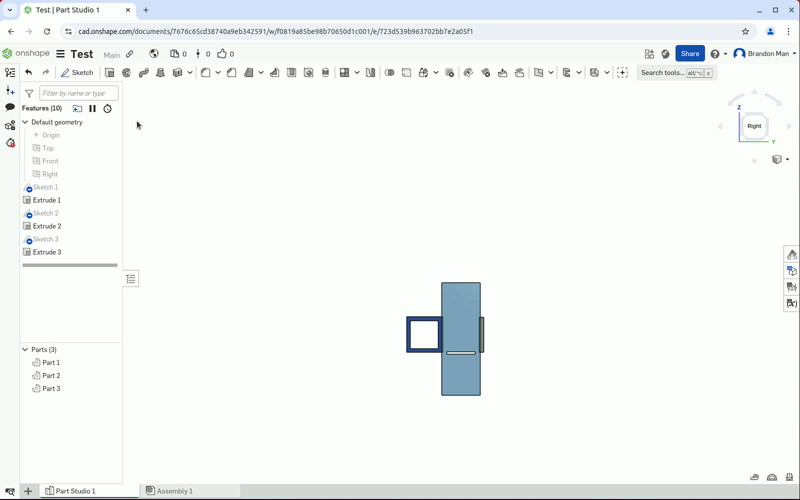
mouse_move(73, 189)
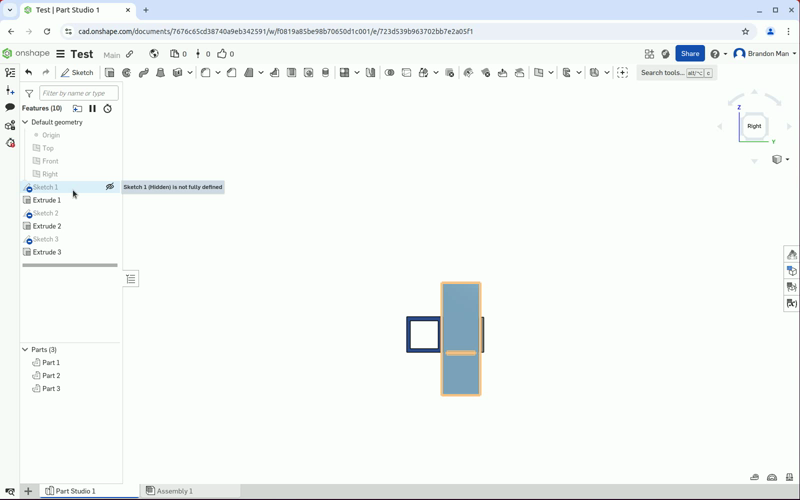
click(73, 189)
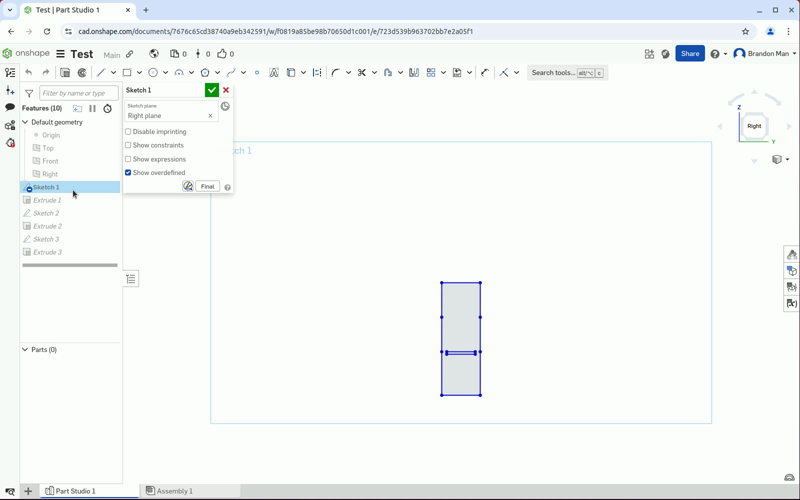
mouse_move(229, 92)
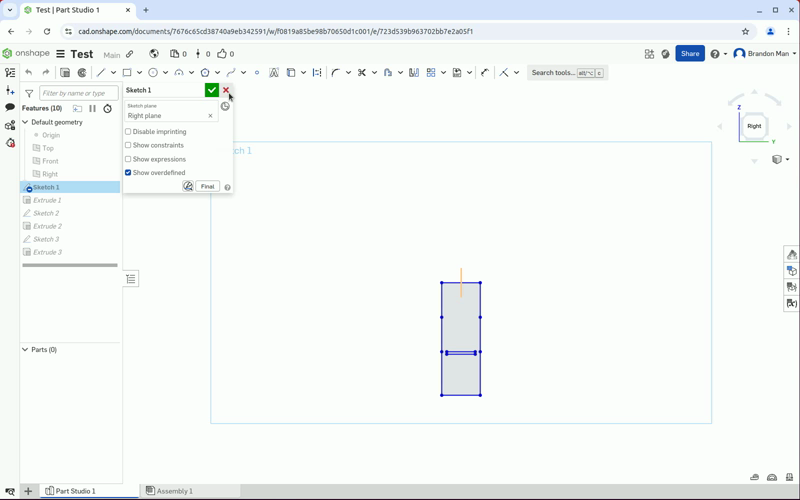
click(229, 92)
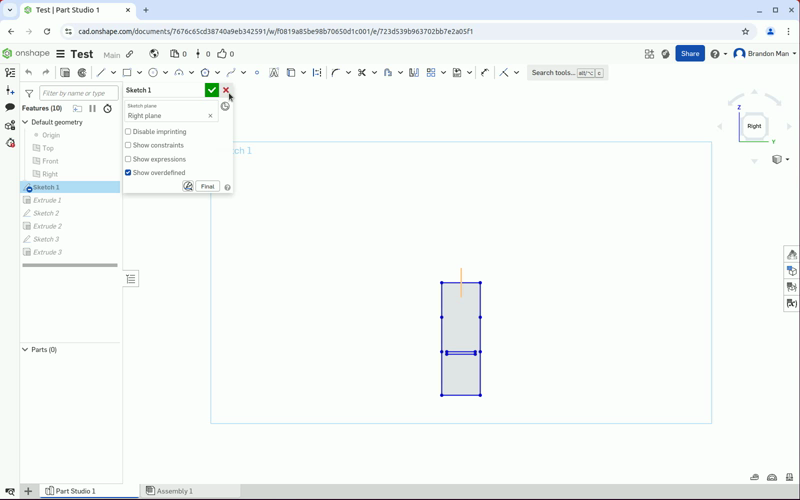
key(shift+s)
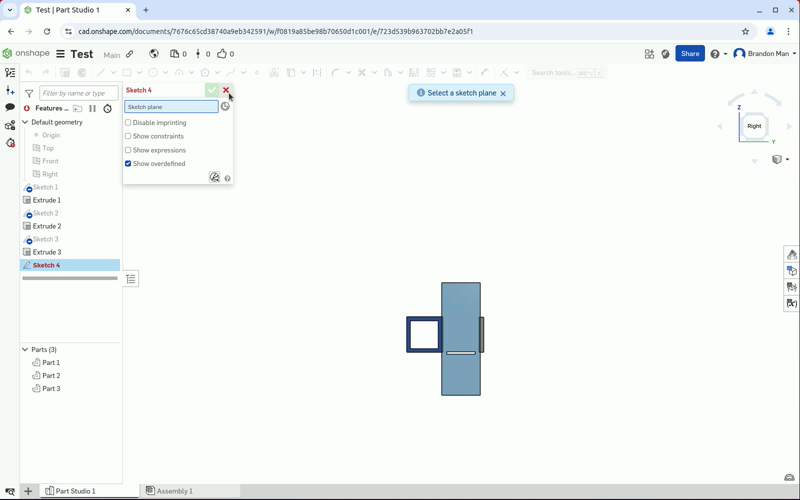
mouse_move(73, 176)
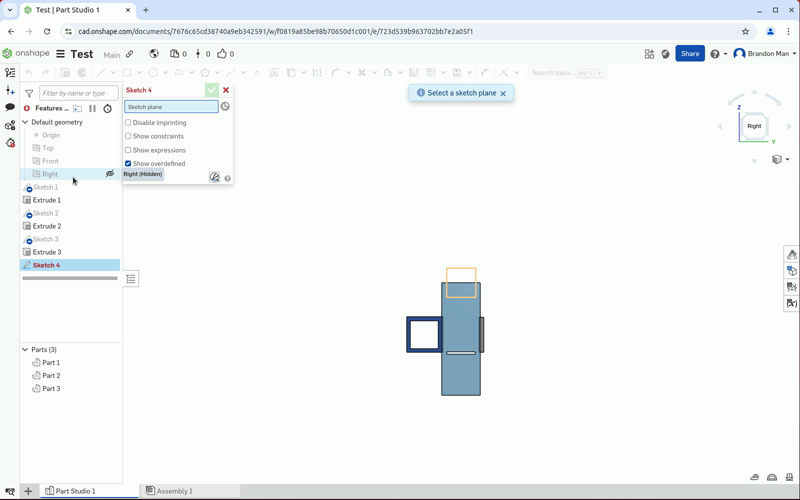
click(73, 176)
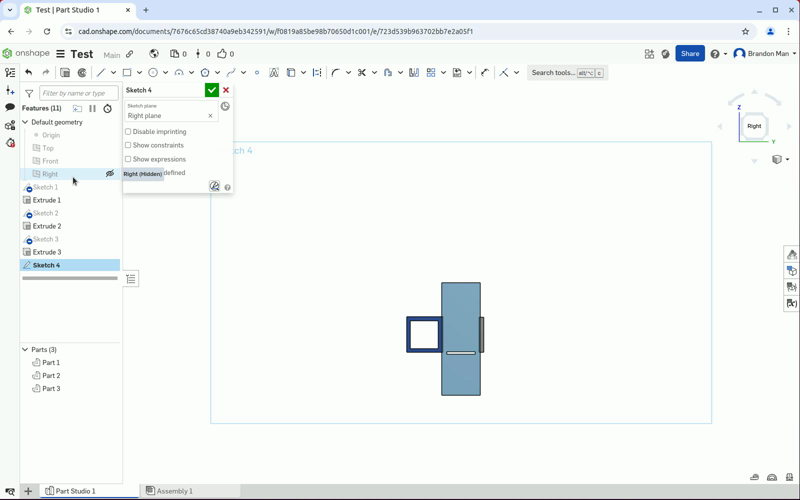
mouse_move(73, 352)
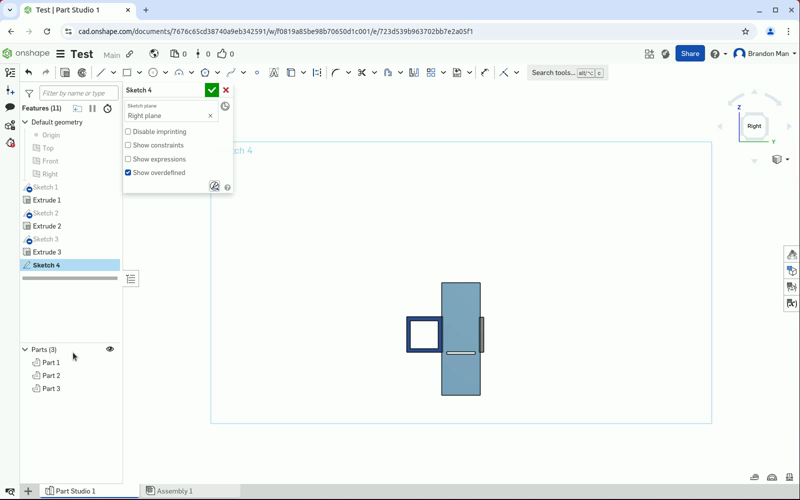
key(y)
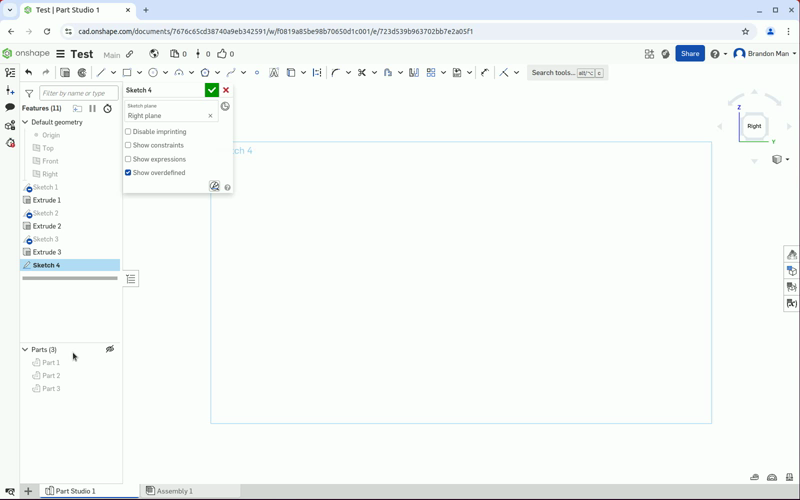
key(l)
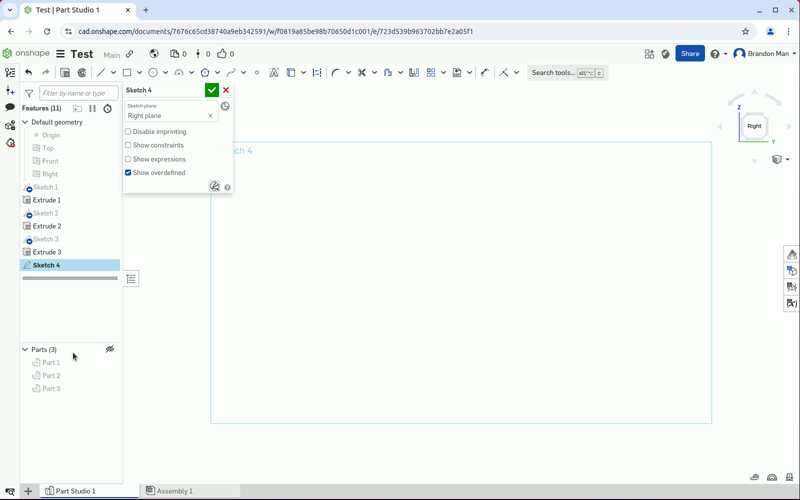
key_down(shift)
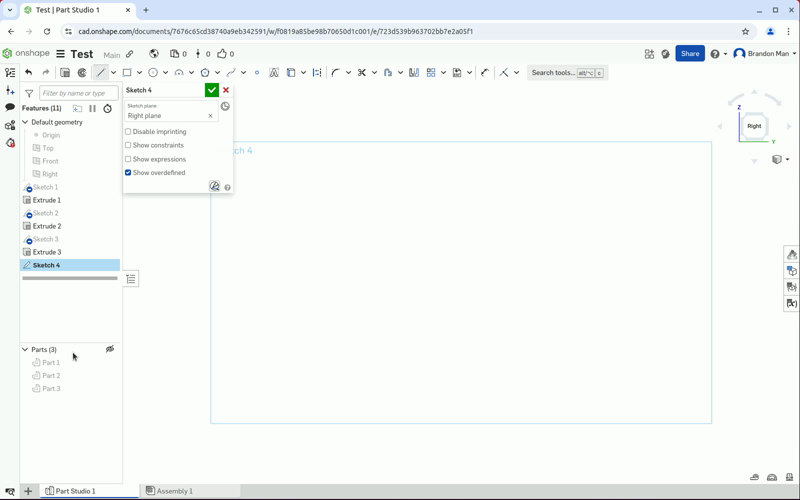
mouse_move(404, 341)
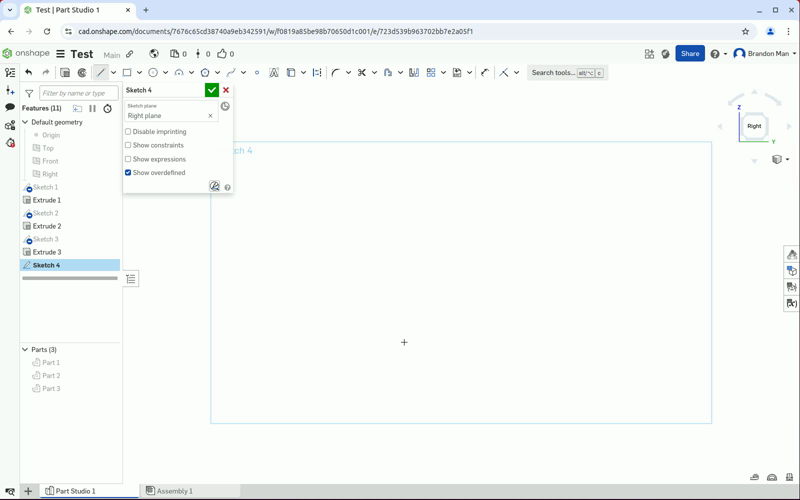
click(404, 341)
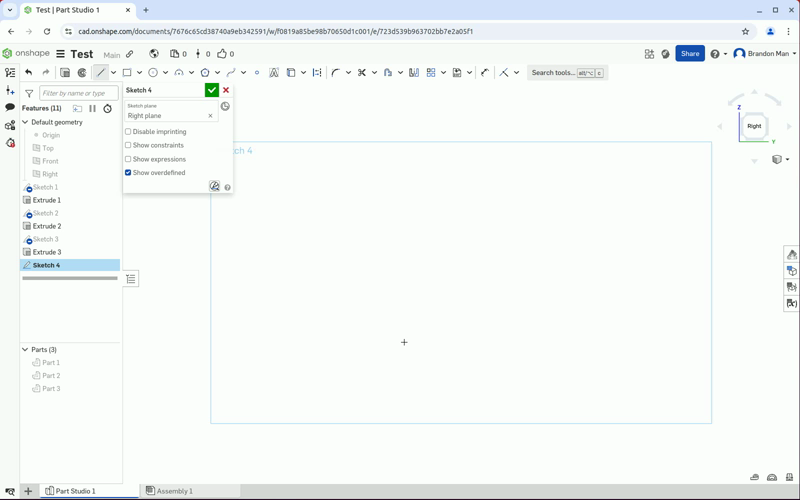
key_up(shift)
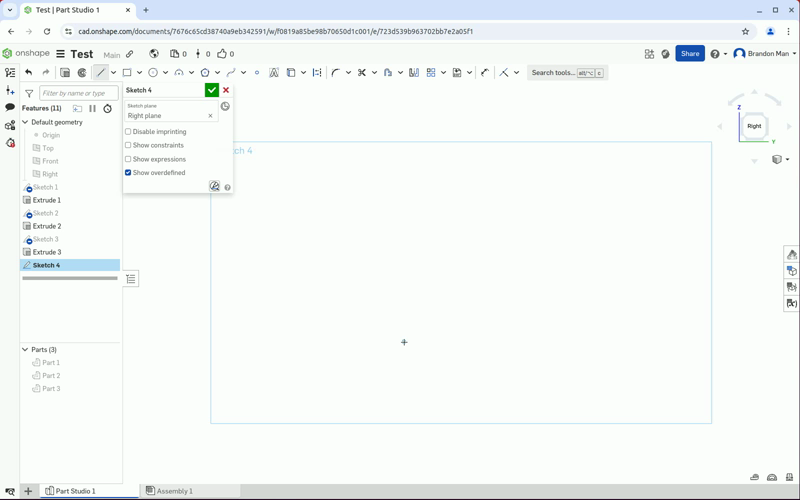
key_down(shift)
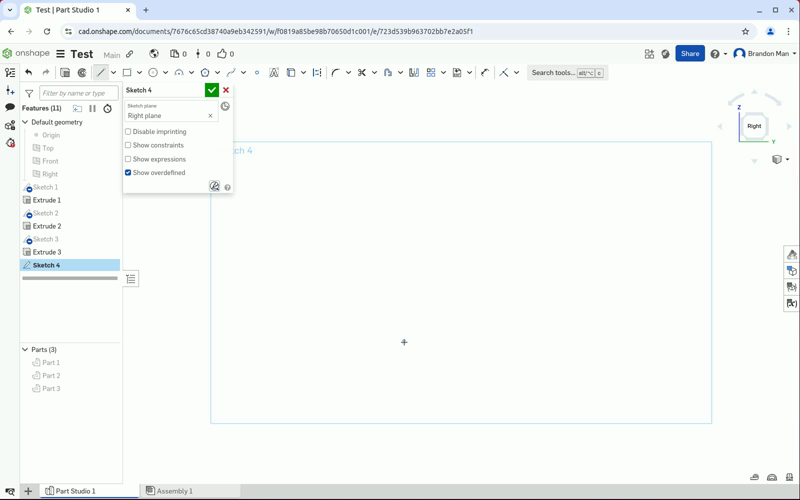
mouse_move(434, 341)
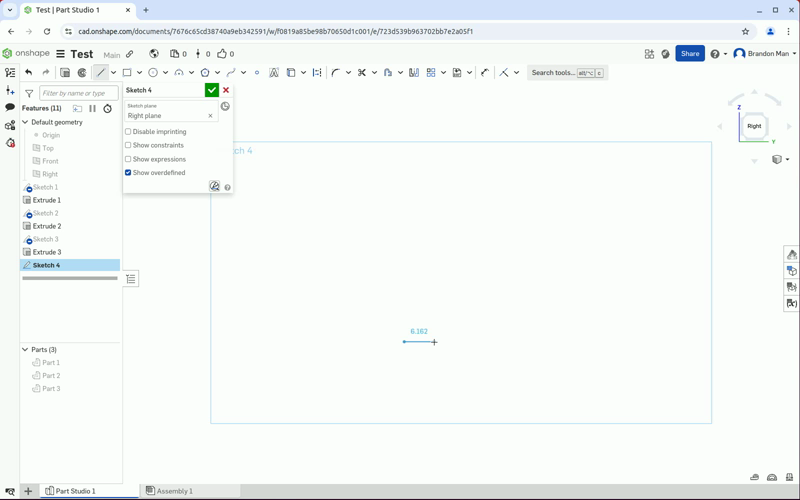
mouse_move(406, 341)
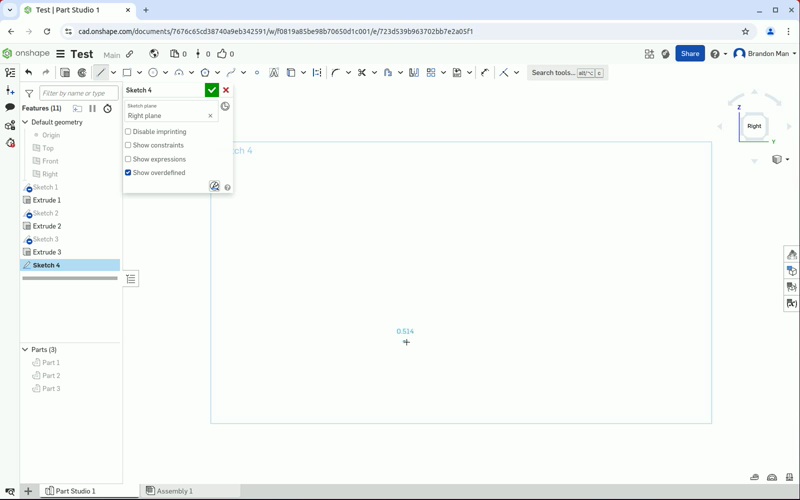
scroll(6)
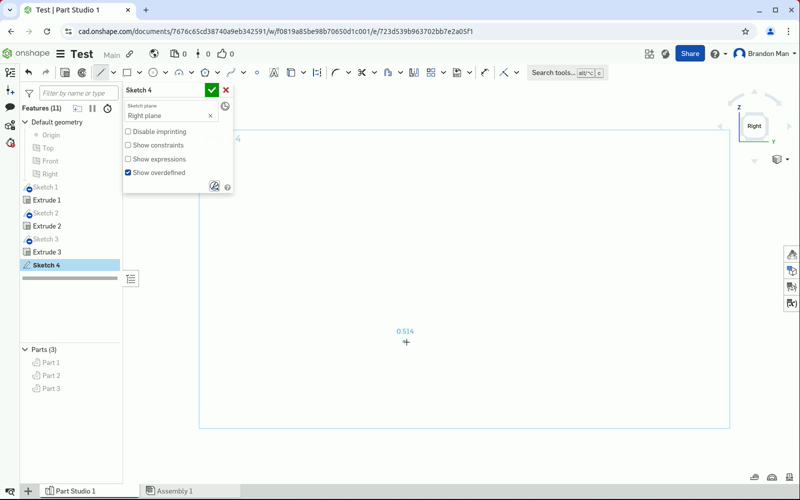
scroll(6)
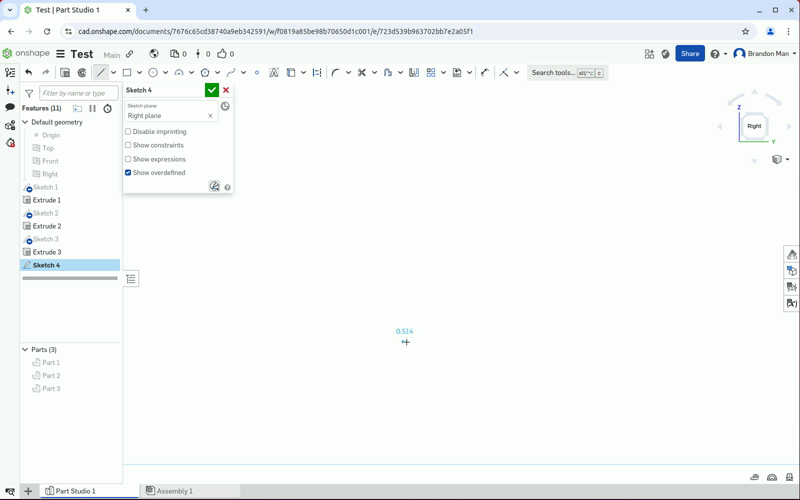
scroll(6)
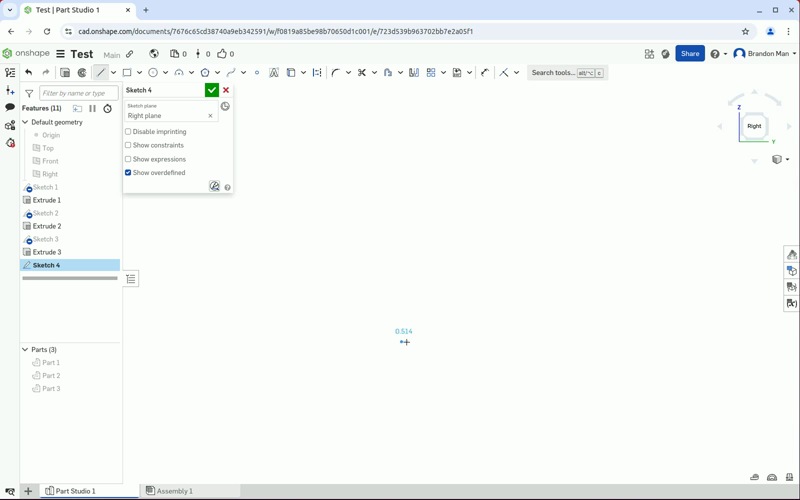
scroll(6)
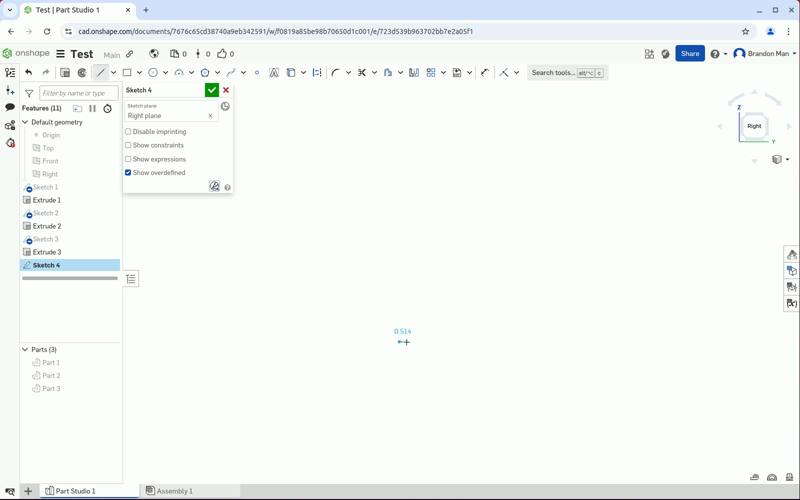
scroll(6)
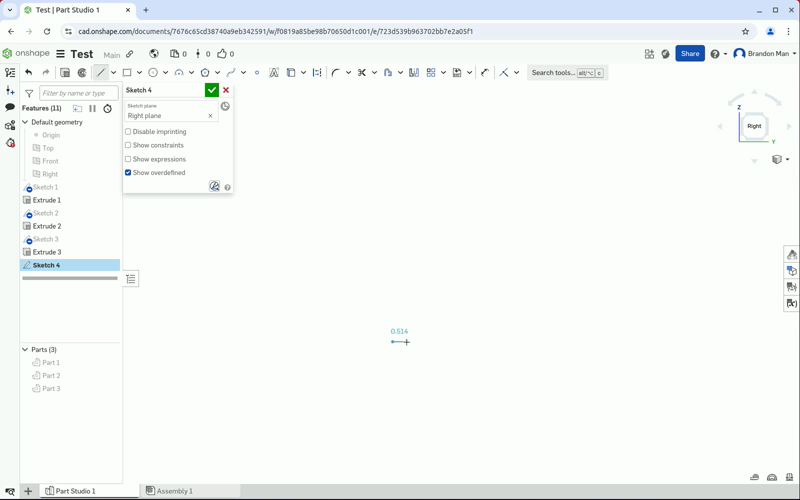
scroll(6)
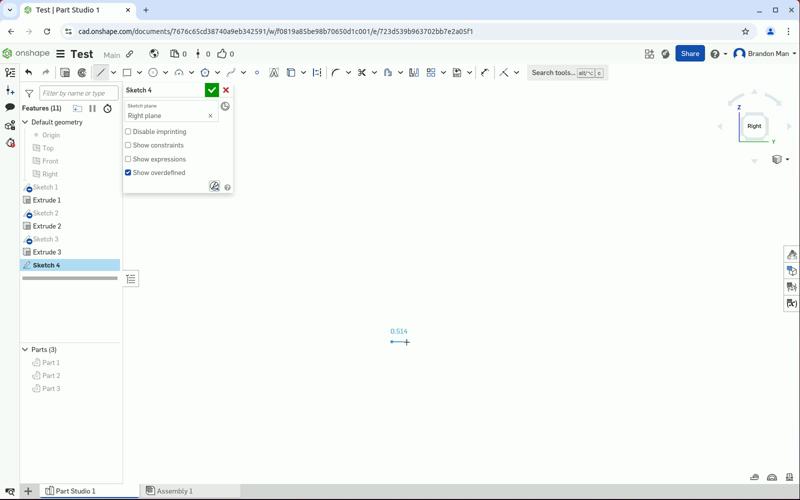
scroll(6)
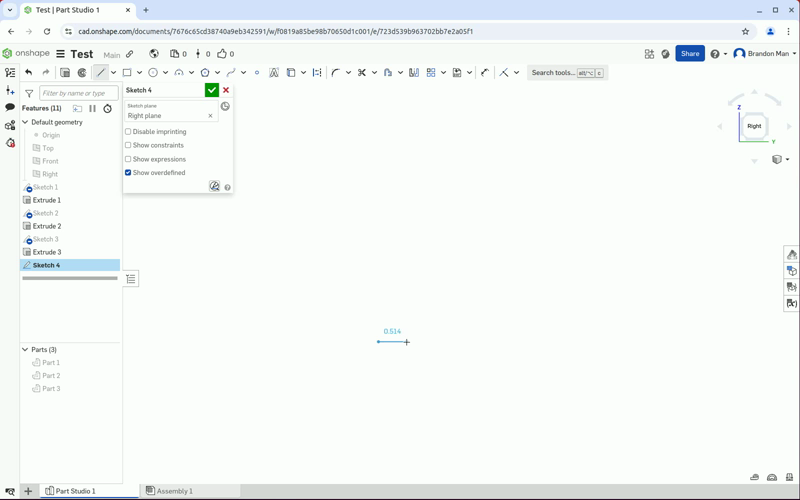
click(406, 341)
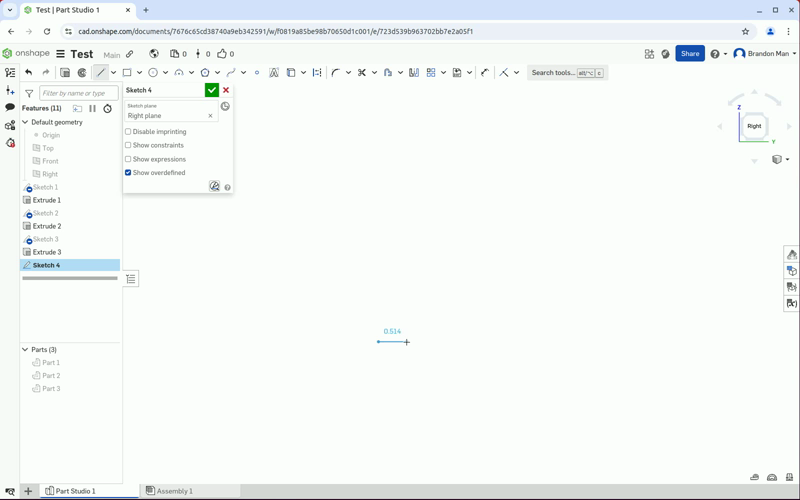
scroll(-6)
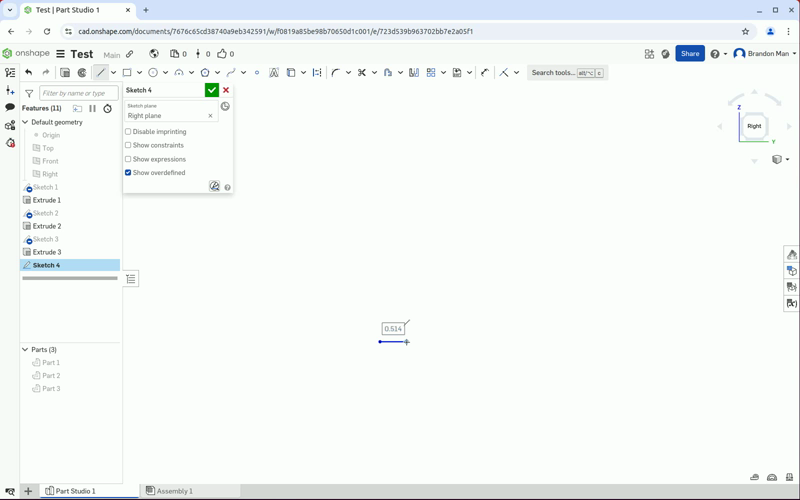
scroll(-6)
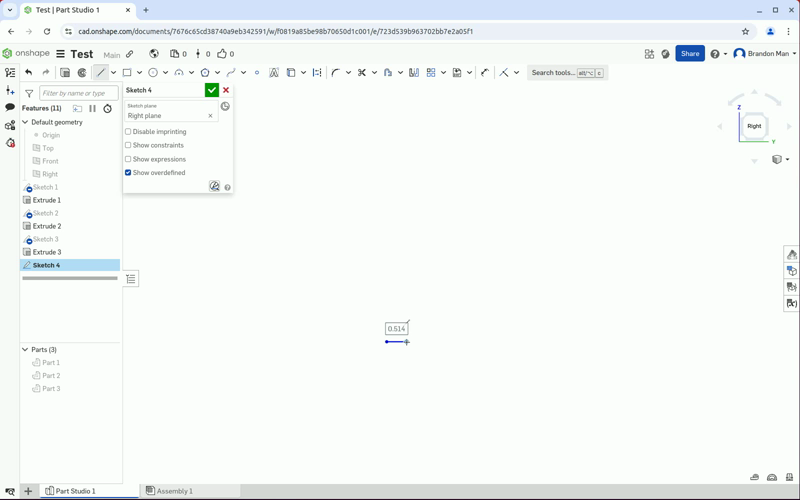
scroll(-6)
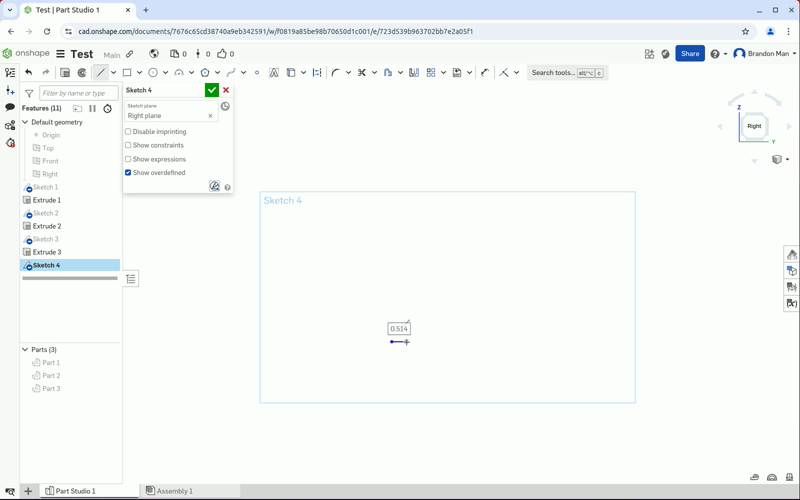
scroll(-6)
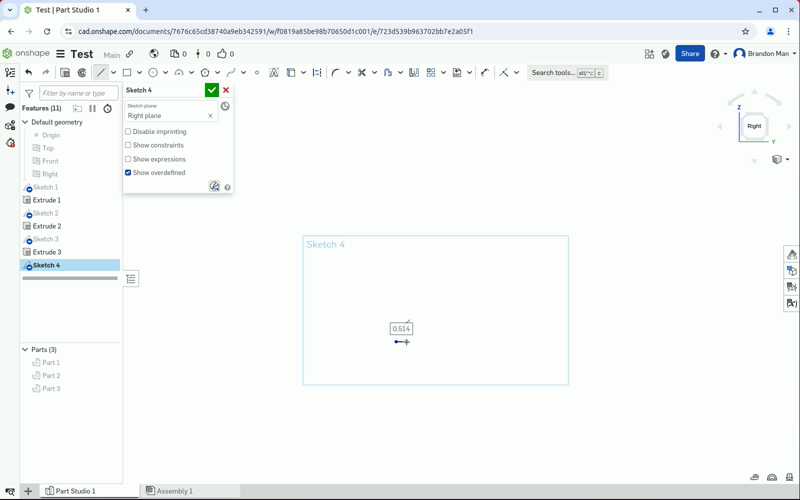
scroll(-6)
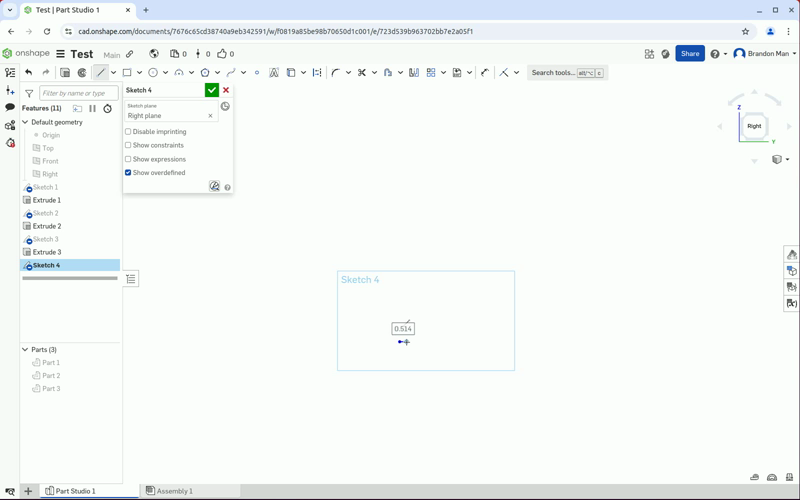
scroll(-6)
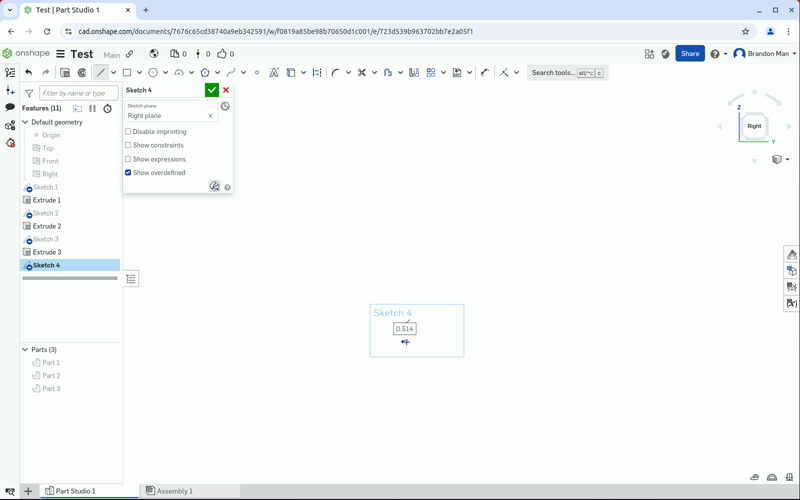
scroll(-6)
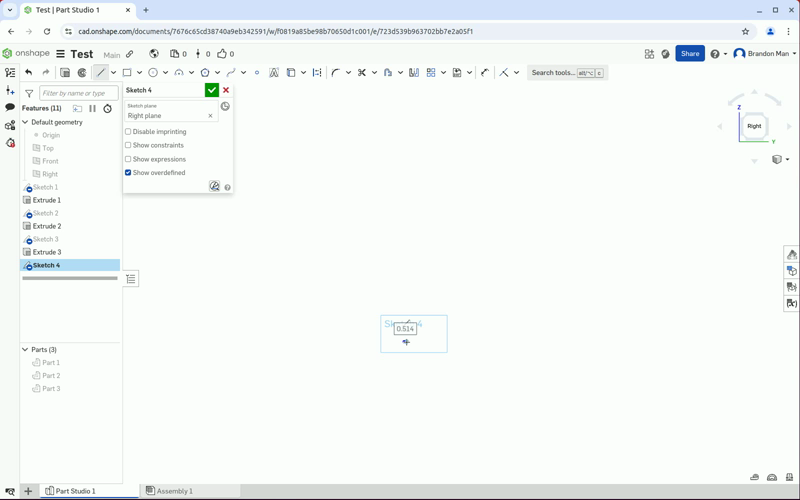
key_up(shift)
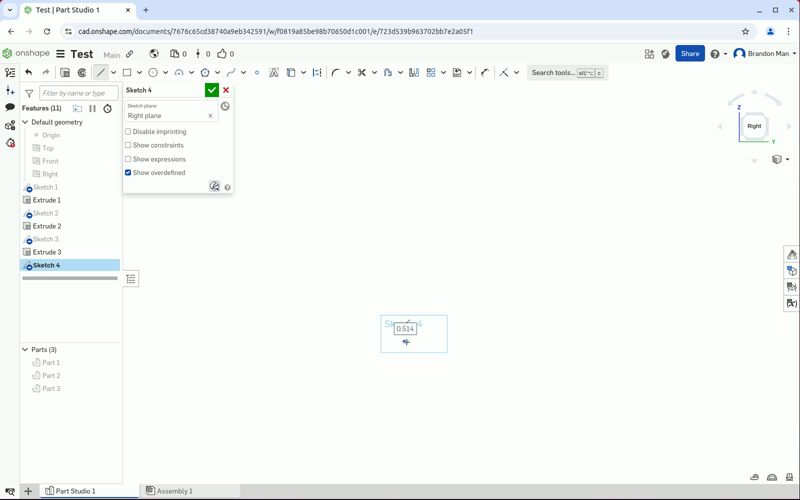
key_down(shift)
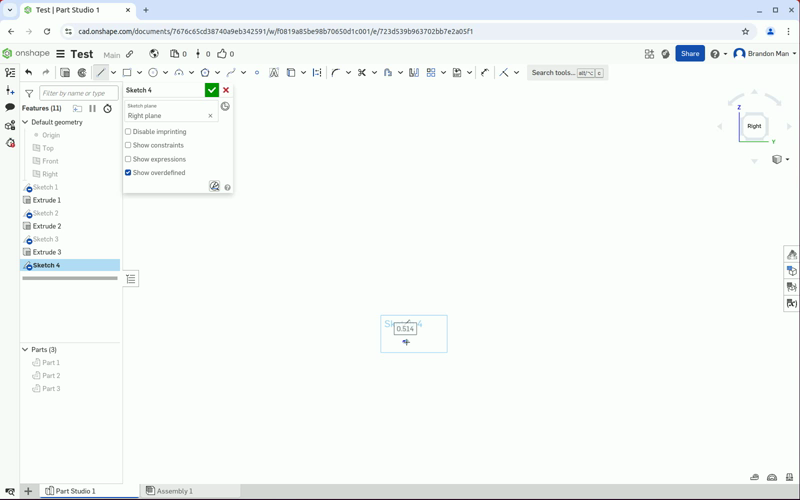
mouse_move(436, 341)
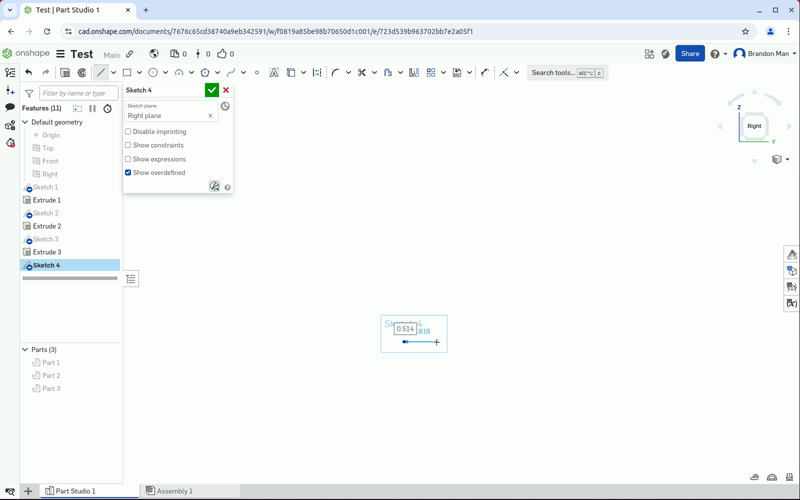
mouse_move(406, 326)
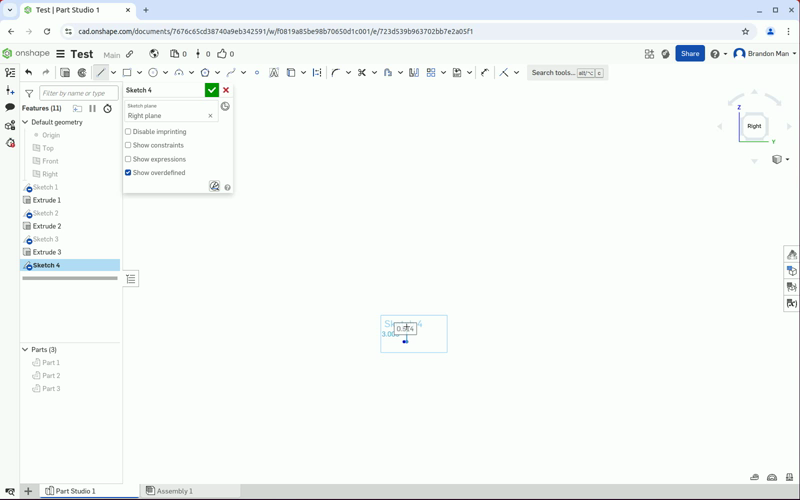
click(406, 326)
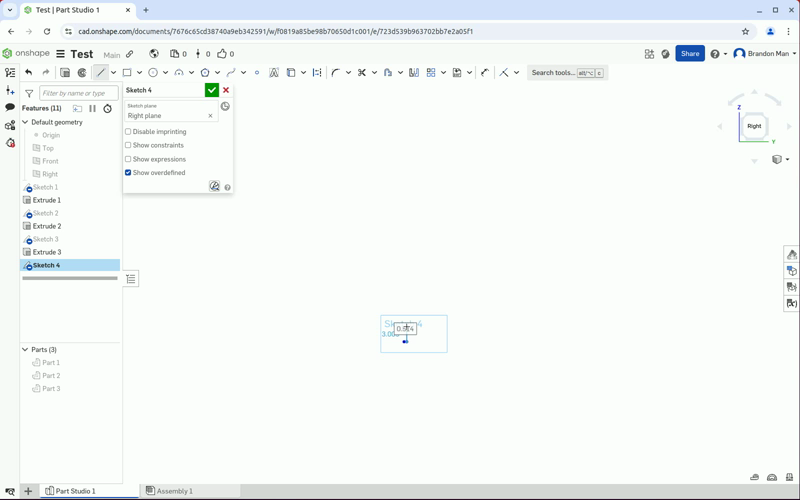
key_up(shift)
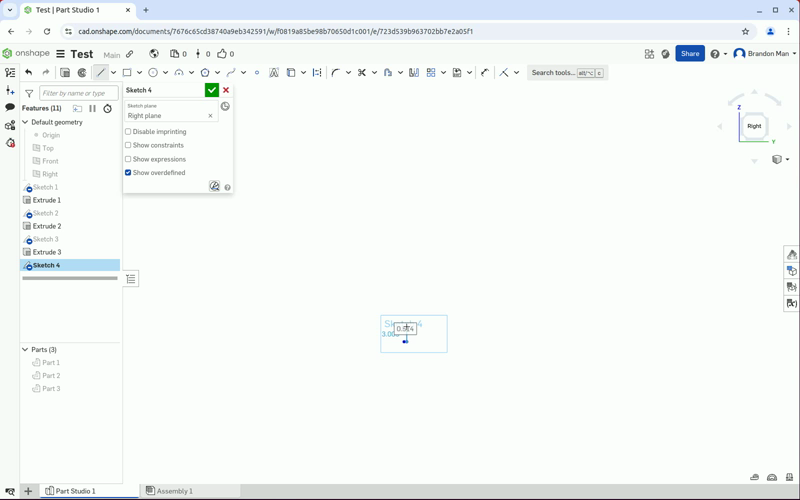
key_down(shift)
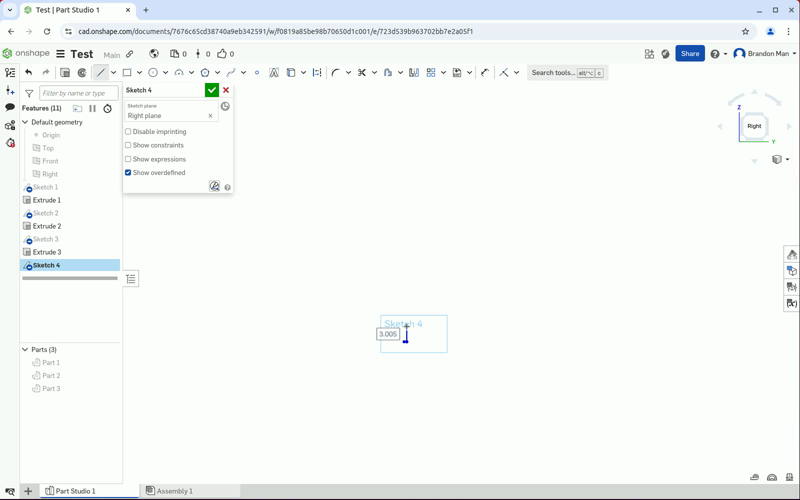
mouse_move(436, 326)
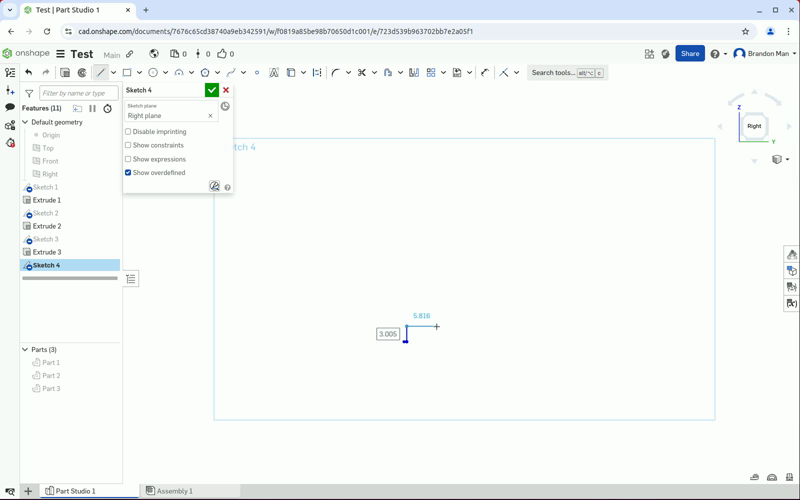
mouse_move(404, 326)
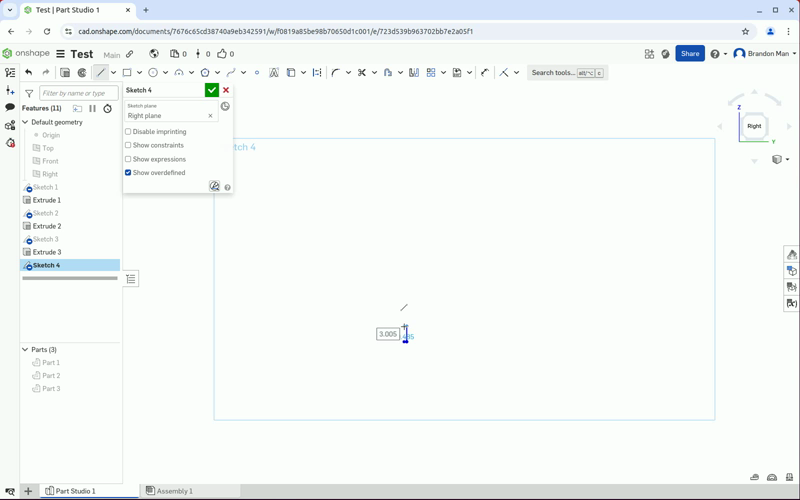
scroll(6)
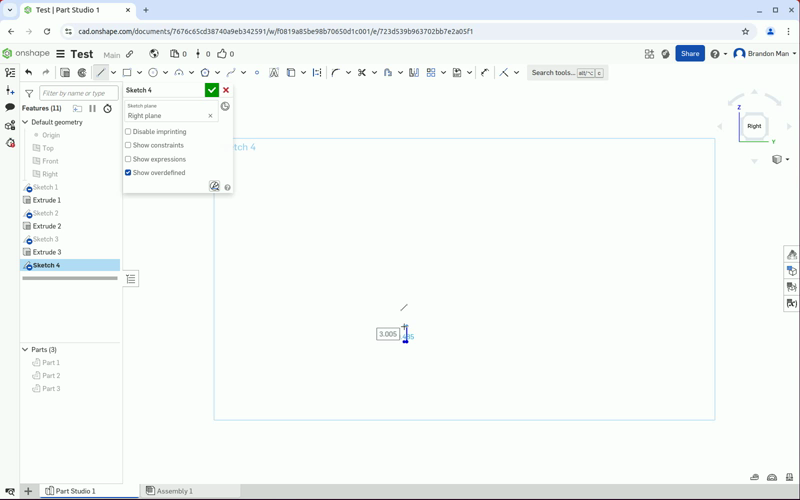
scroll(6)
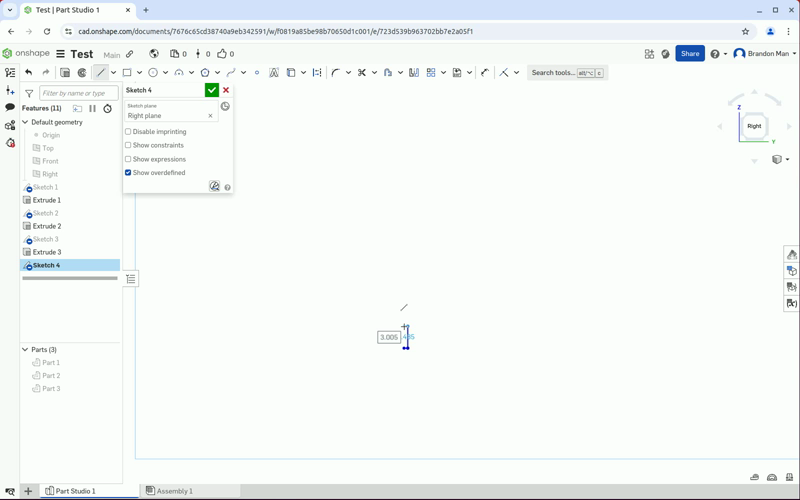
scroll(6)
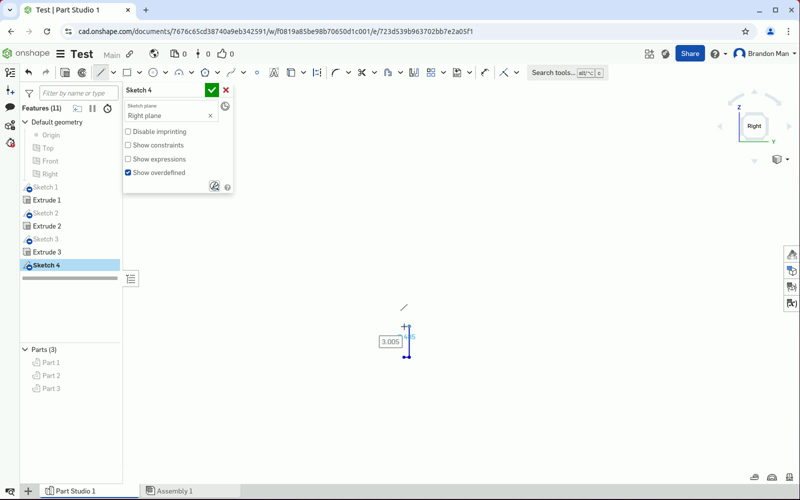
scroll(6)
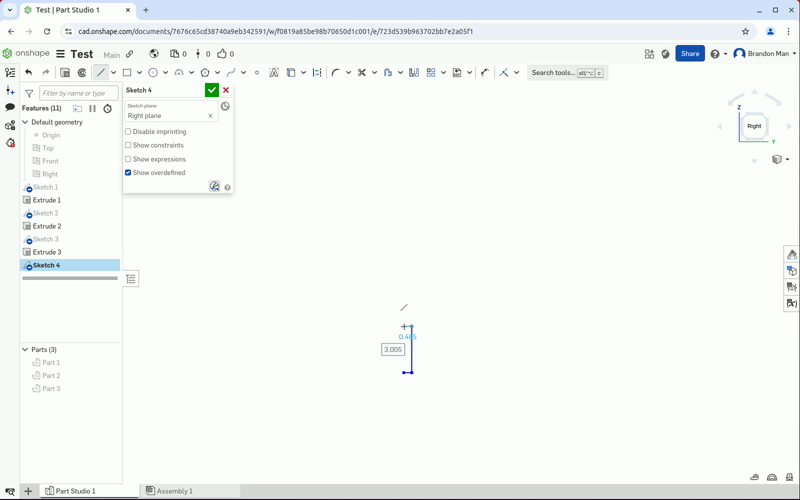
scroll(6)
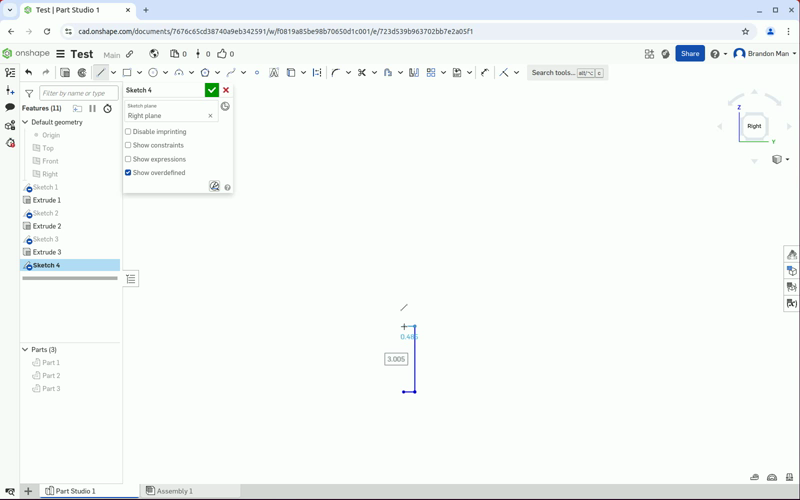
scroll(6)
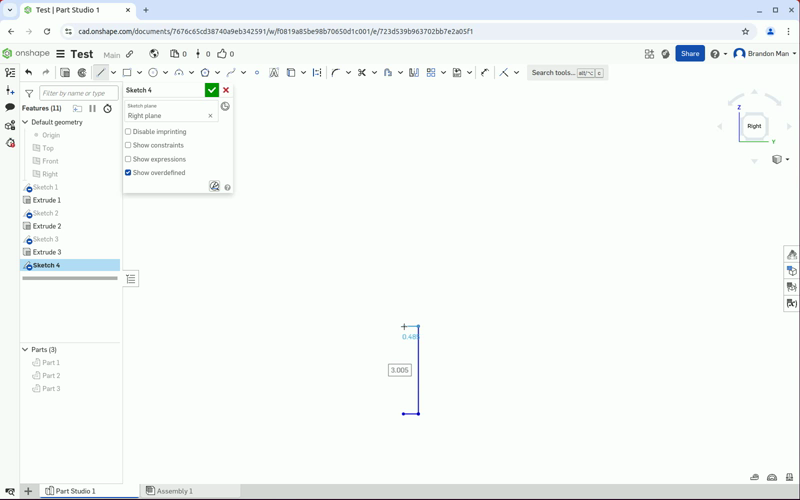
scroll(6)
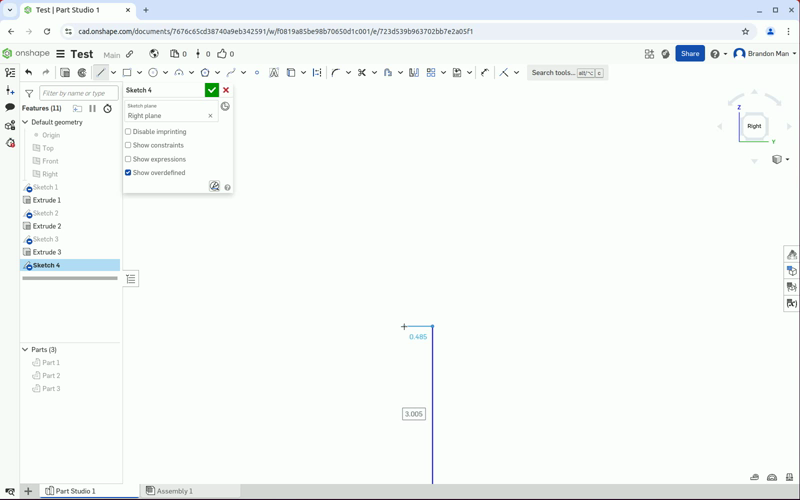
click(404, 326)
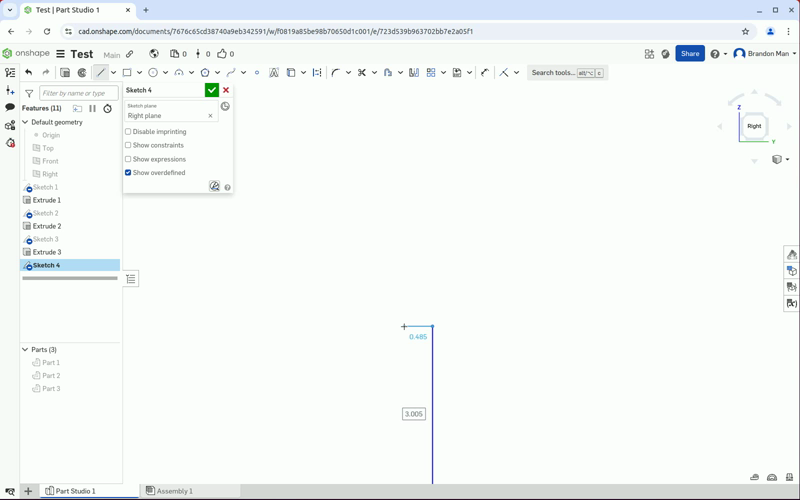
scroll(-6)
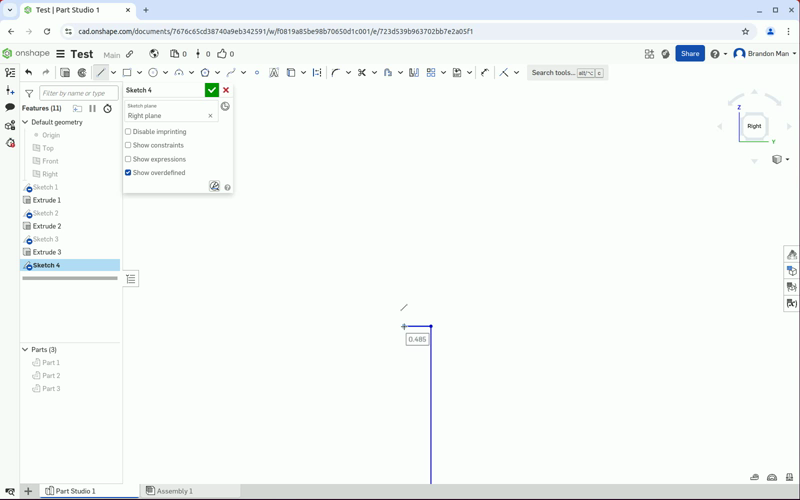
scroll(-6)
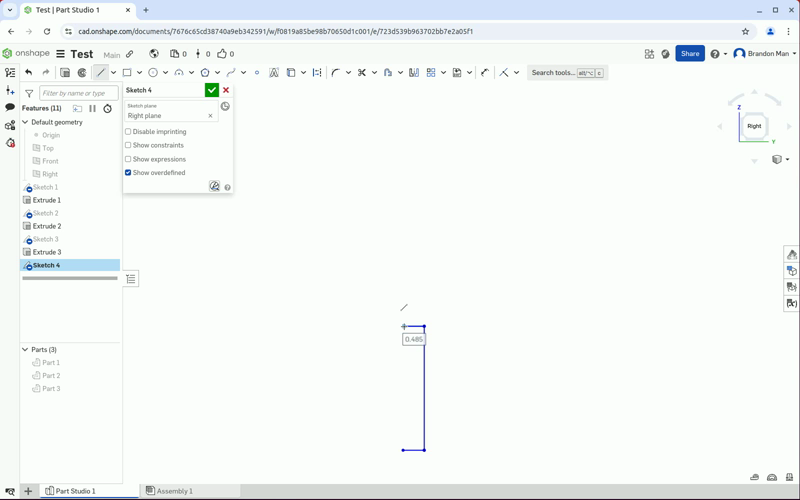
scroll(-6)
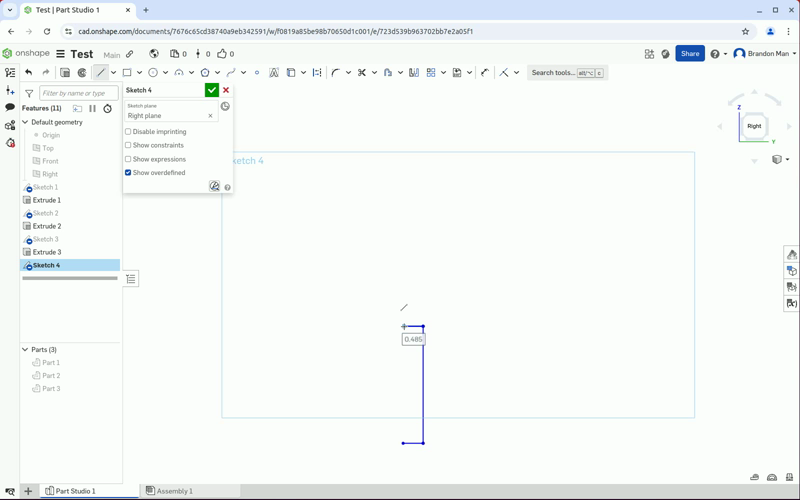
scroll(-6)
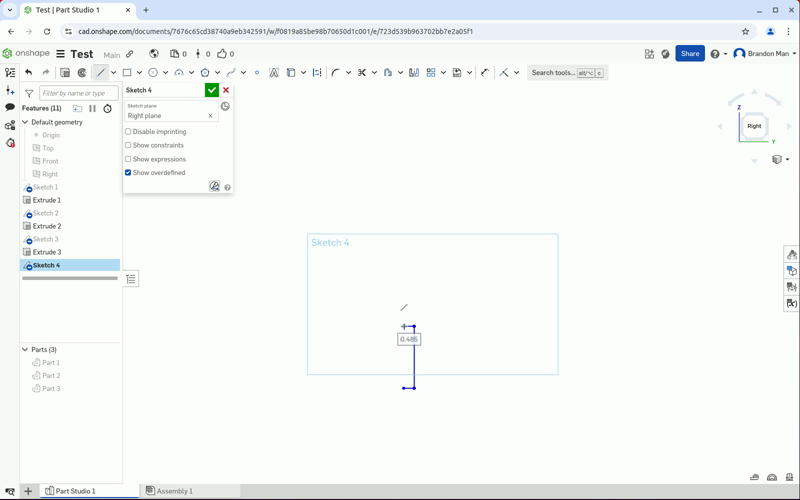
scroll(-6)
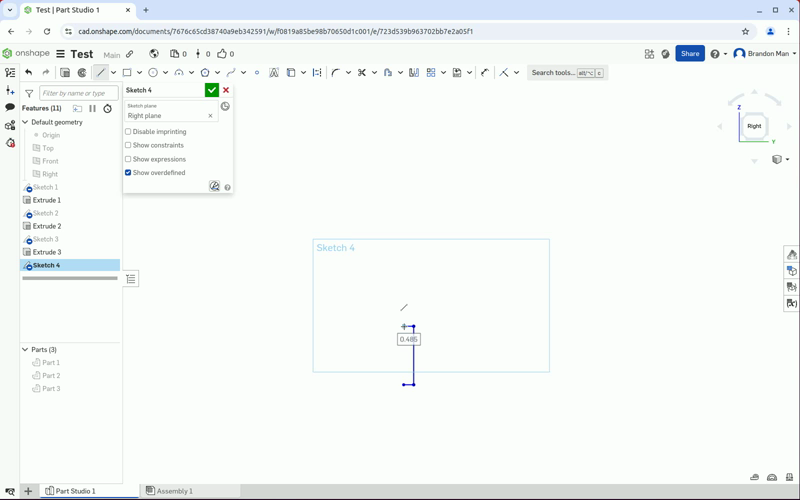
scroll(-6)
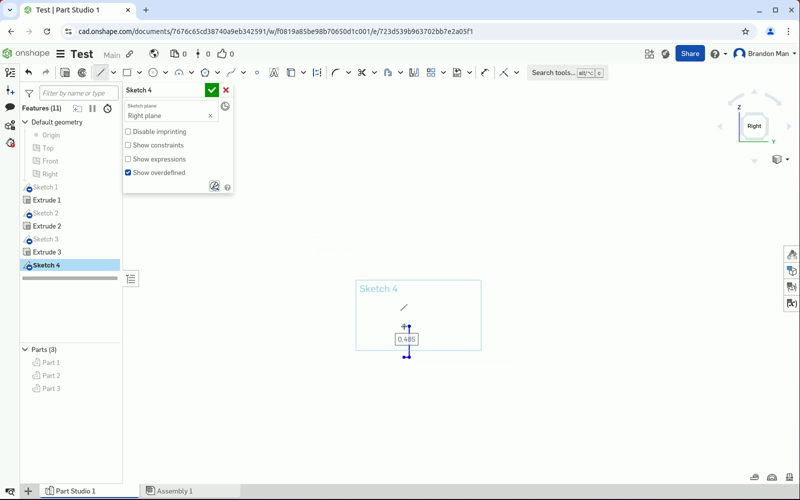
scroll(-6)
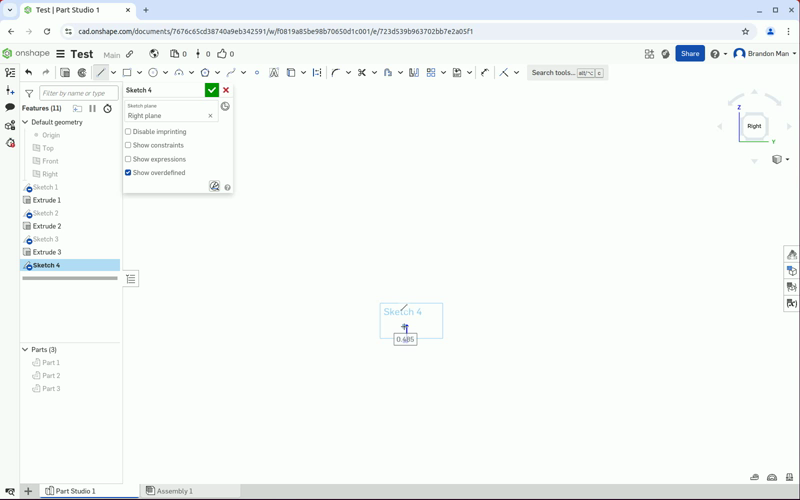
key_up(shift)
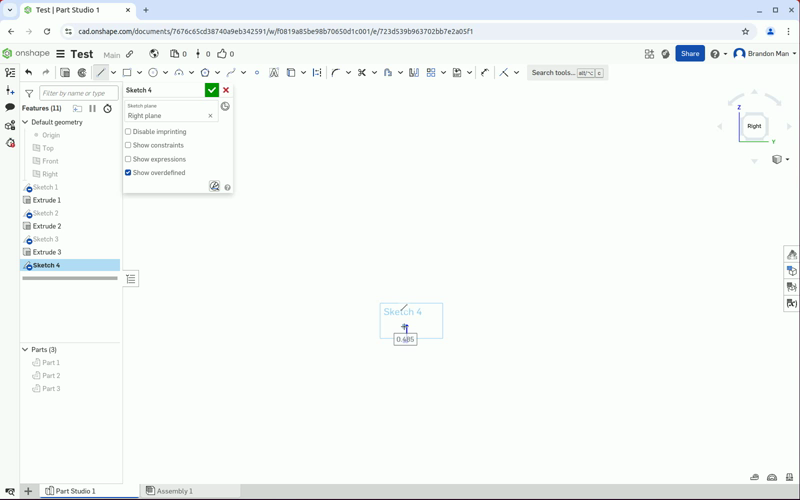
mouse_move(434, 326)
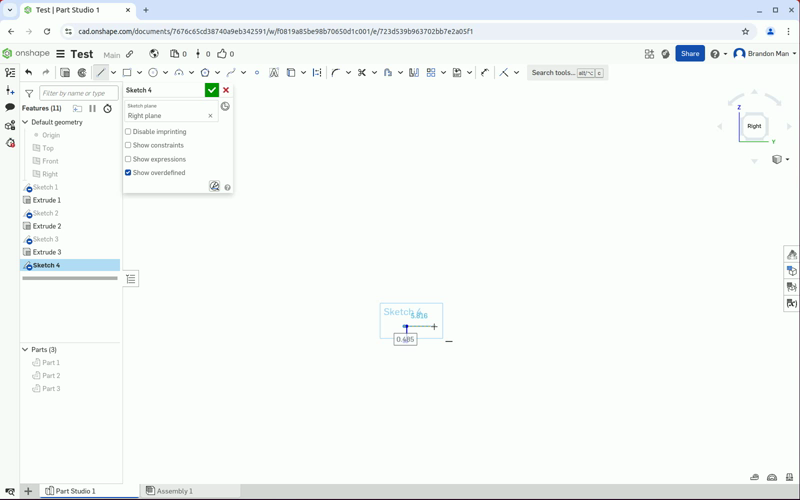
key_down(shift)
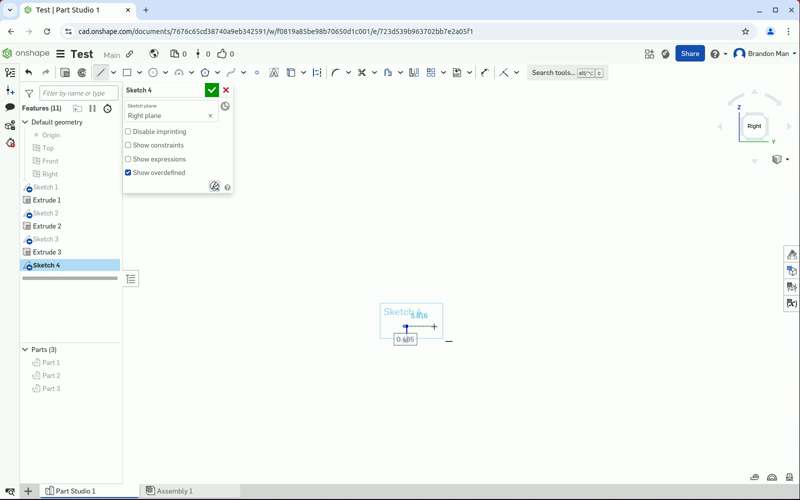
mouse_move(404, 341)
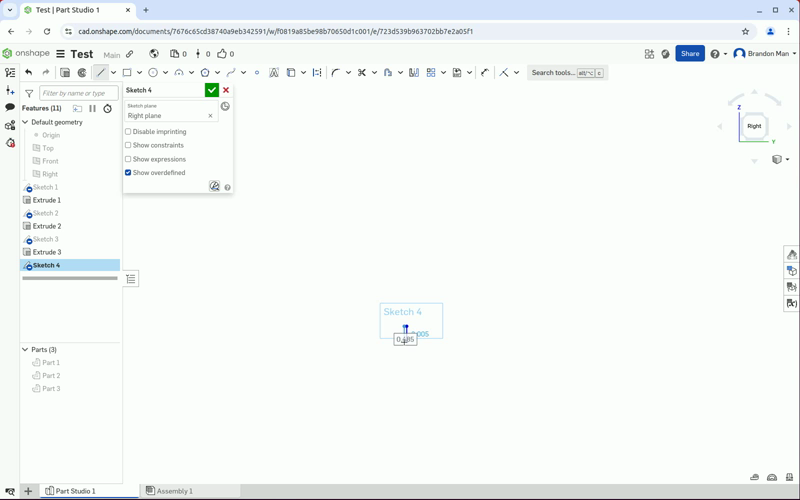
scroll(6)
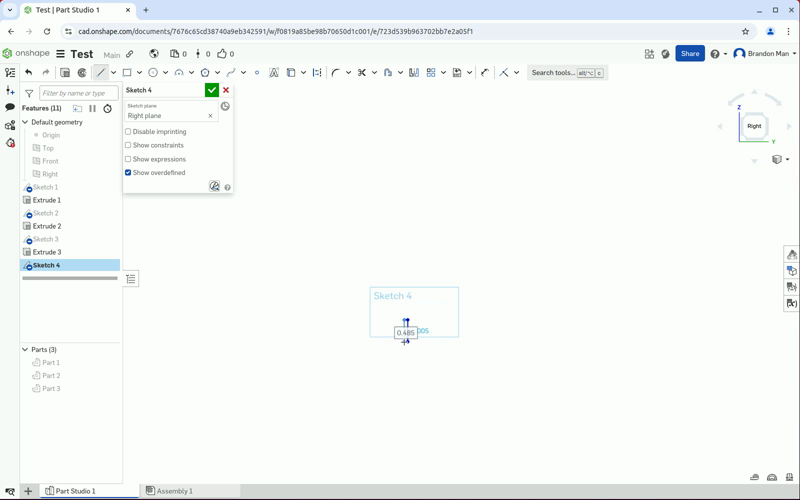
scroll(6)
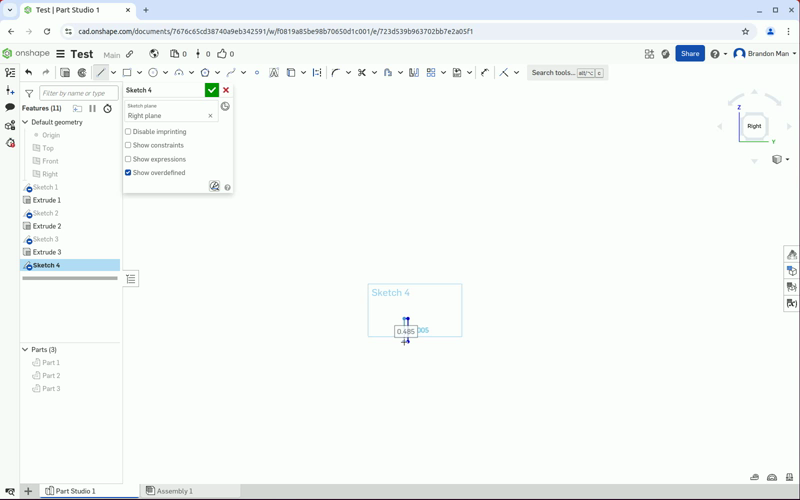
scroll(6)
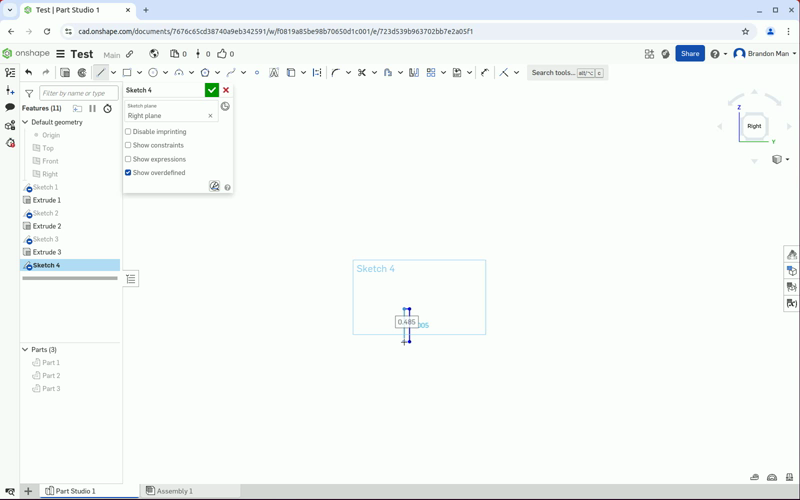
scroll(6)
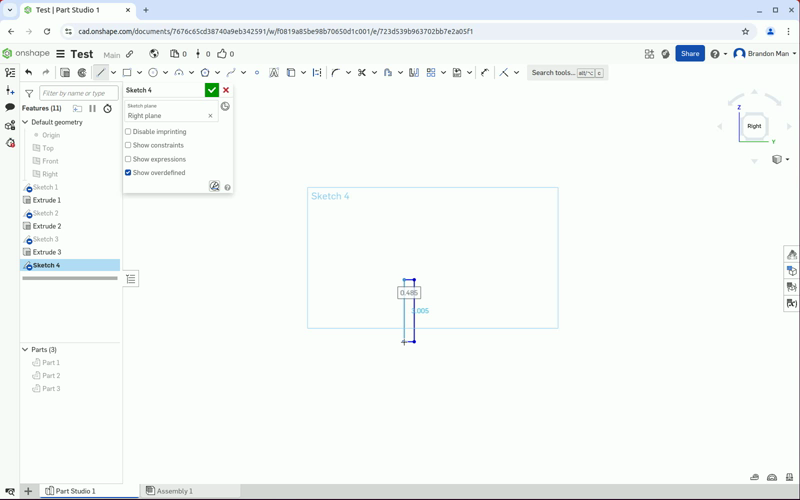
scroll(6)
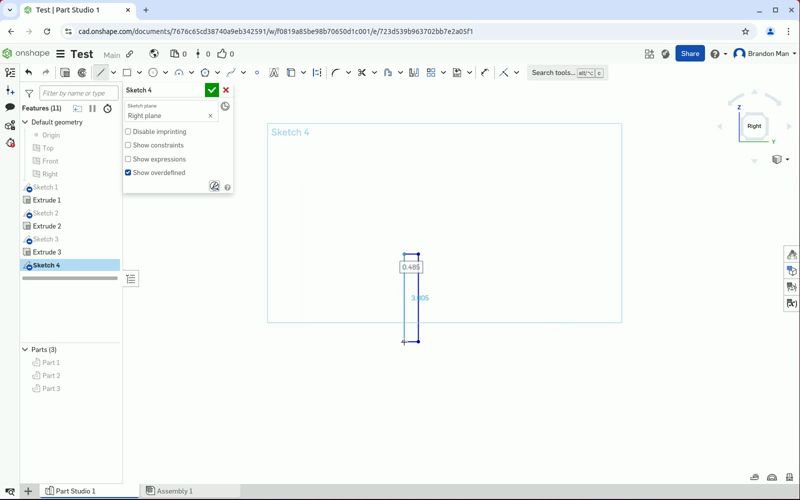
scroll(6)
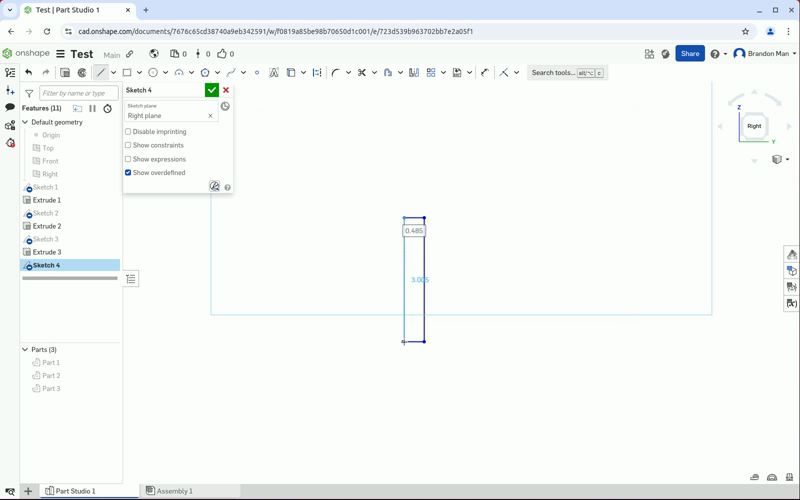
scroll(6)
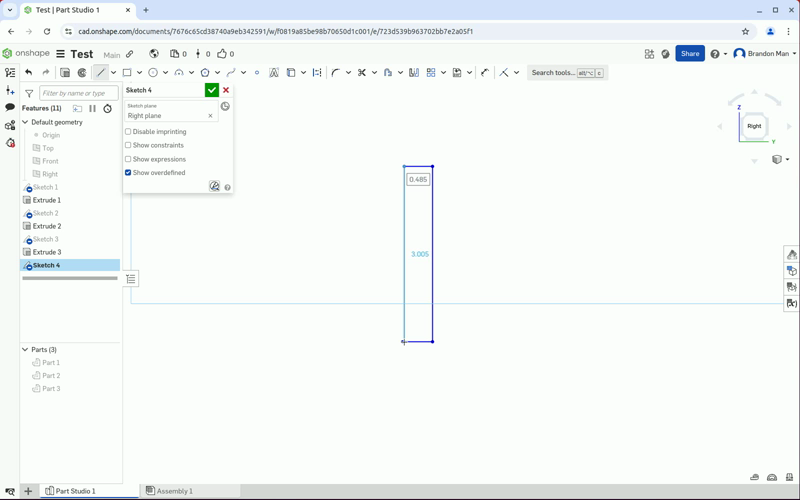
key_up(shift)
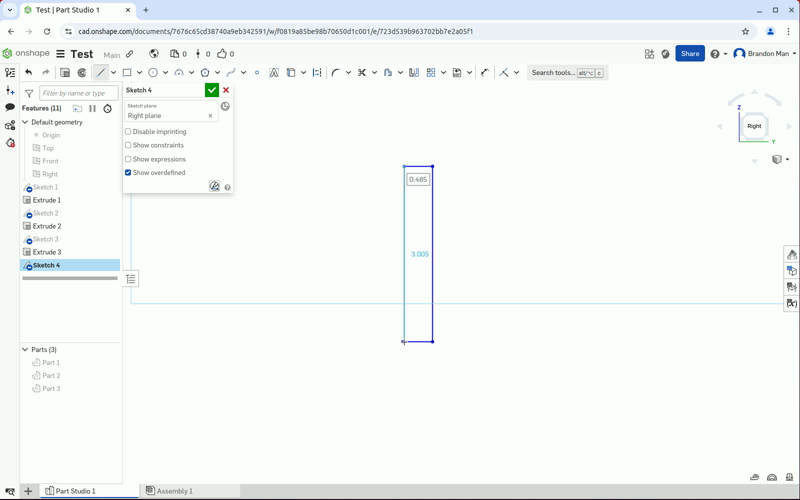
click(404, 341)
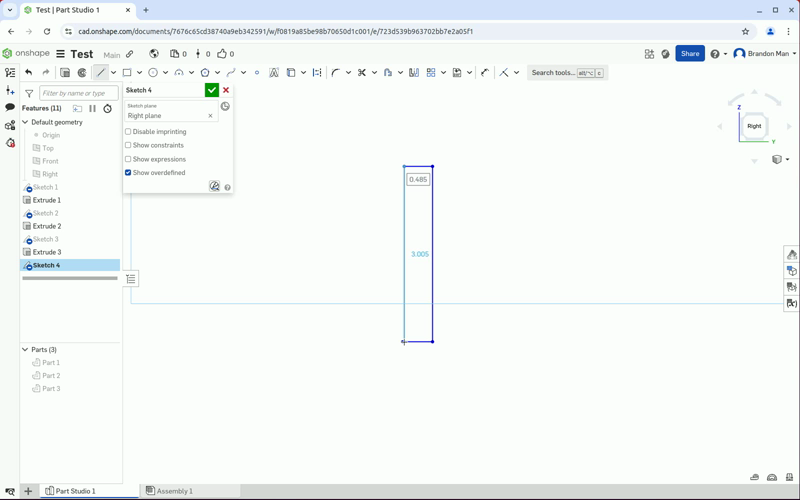
scroll(-6)
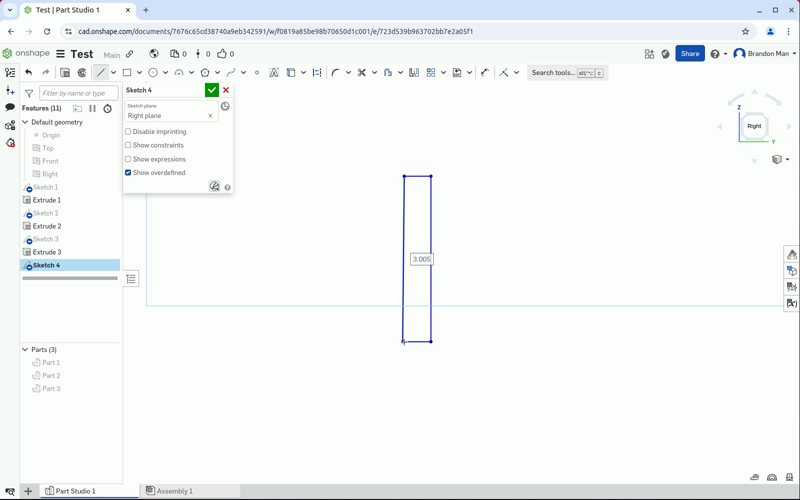
scroll(-6)
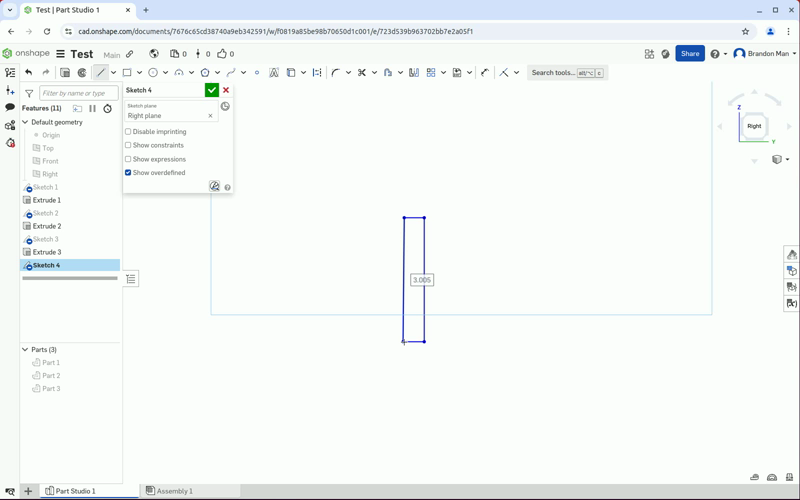
scroll(-6)
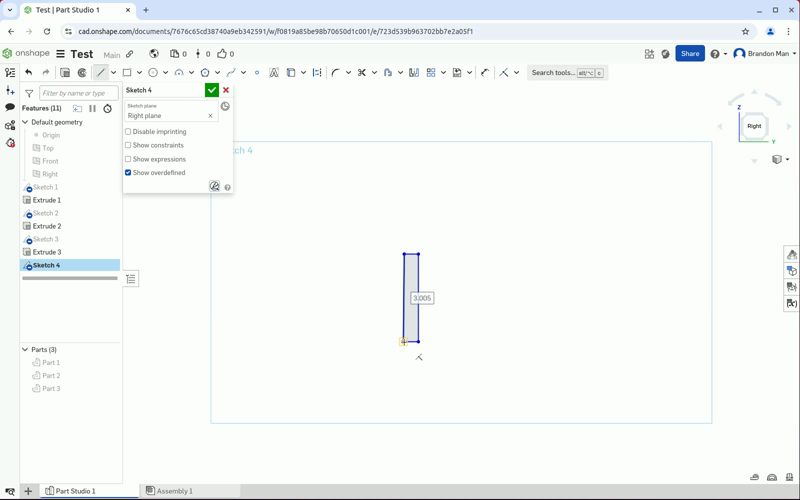
scroll(-6)
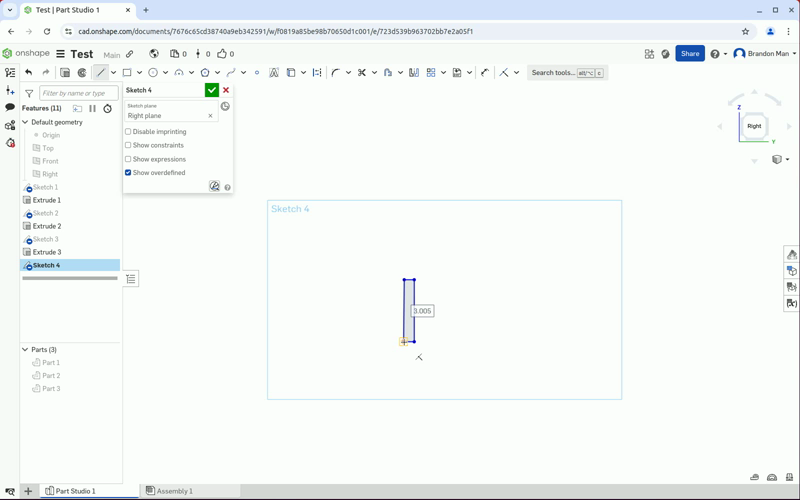
scroll(-6)
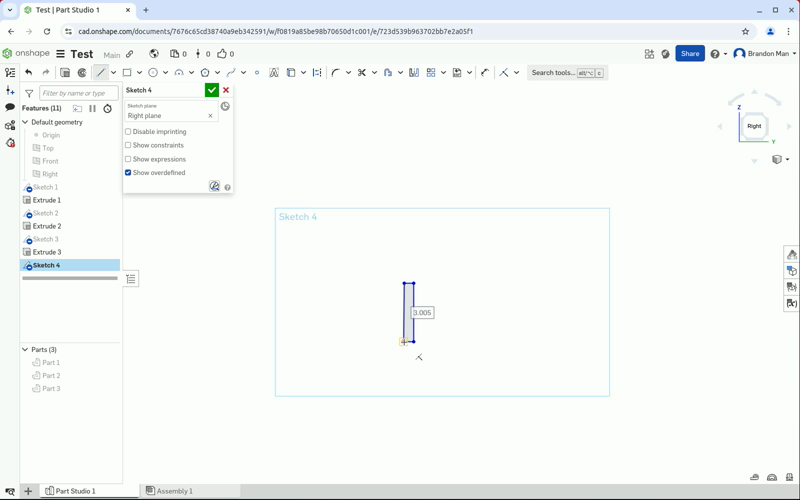
scroll(-6)
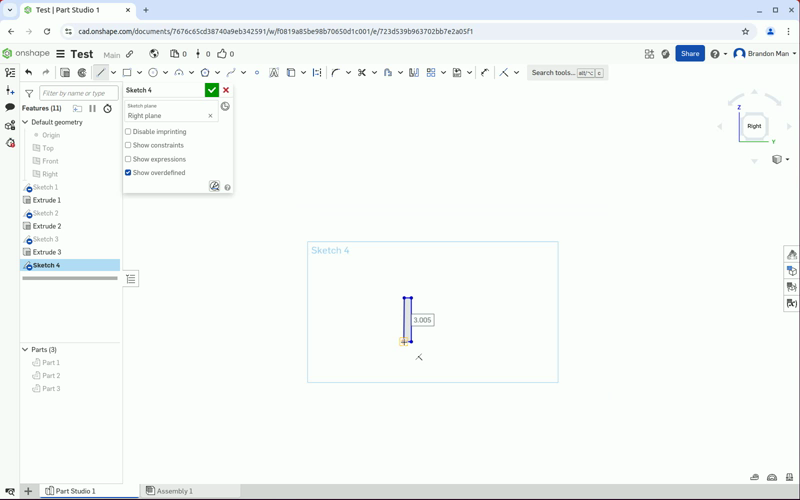
scroll(-6)
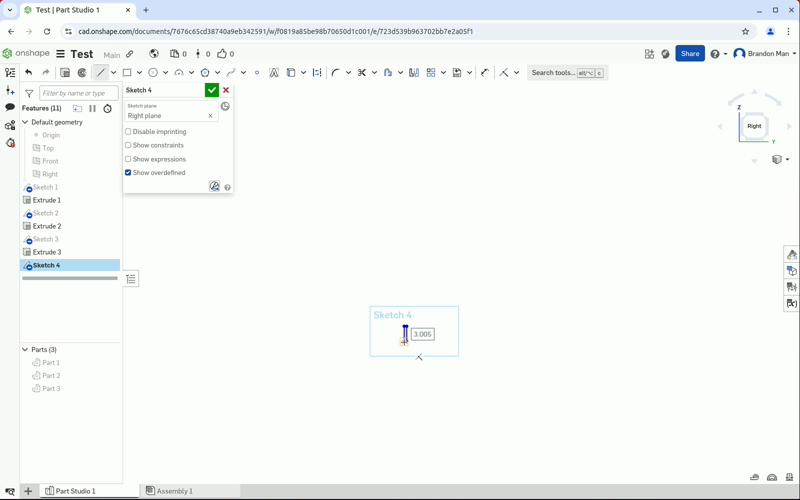
key(esc)
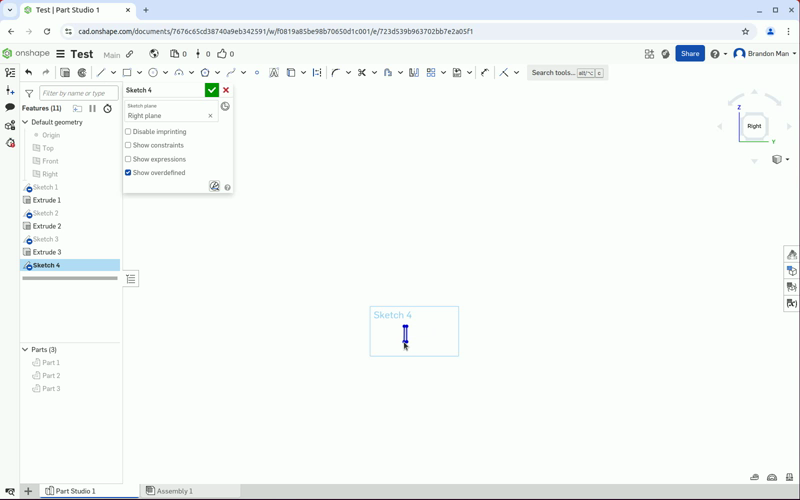
mouse_move(405, 334)
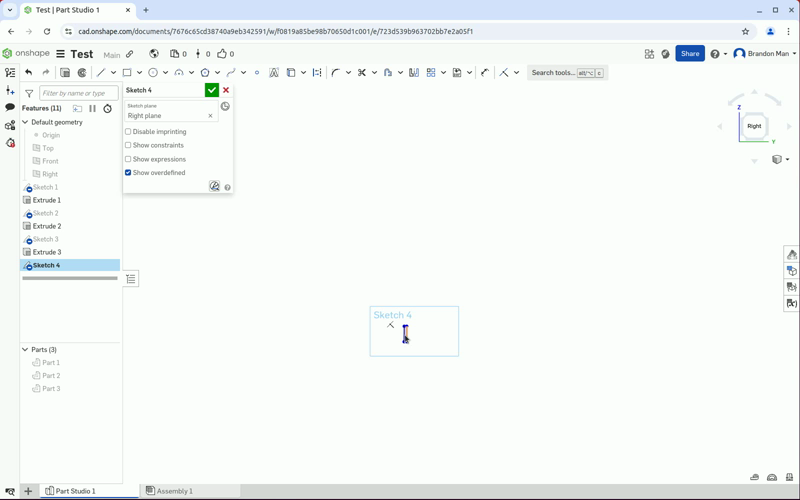
scroll(6)
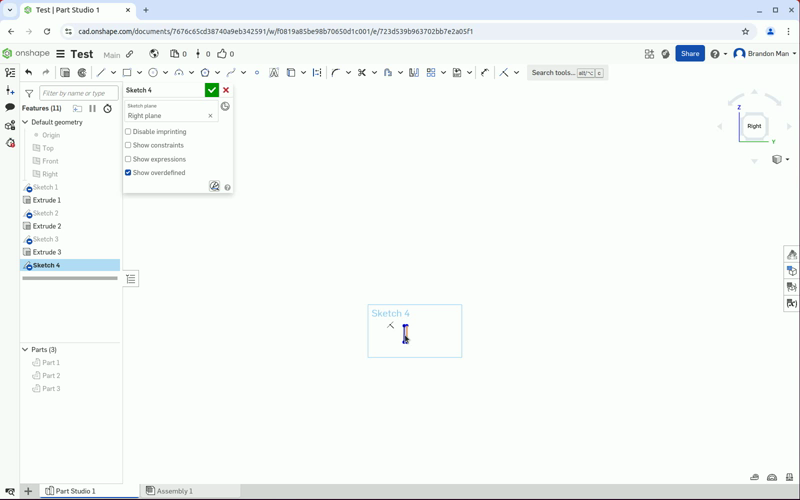
scroll(6)
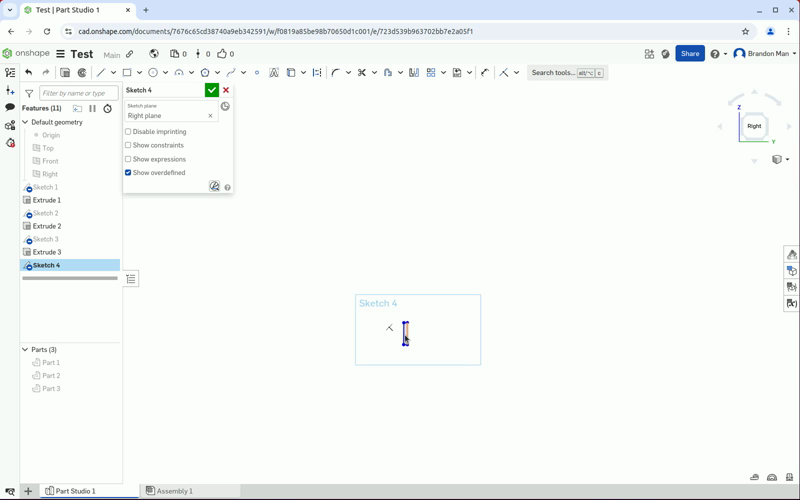
scroll(6)
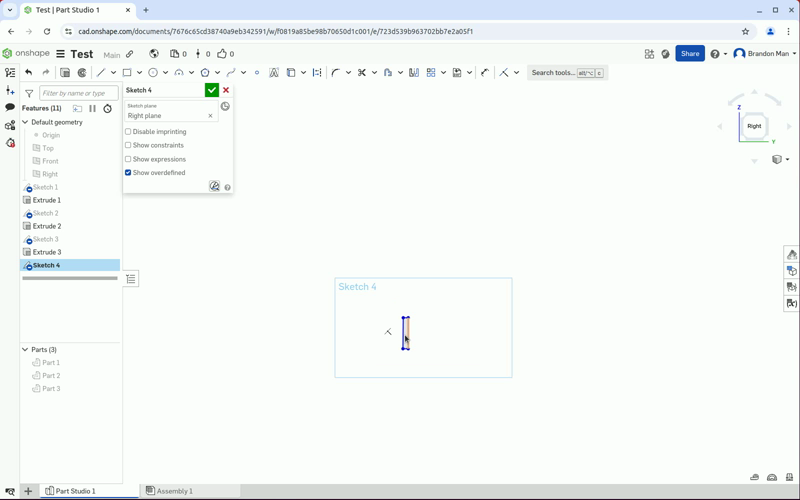
scroll(6)
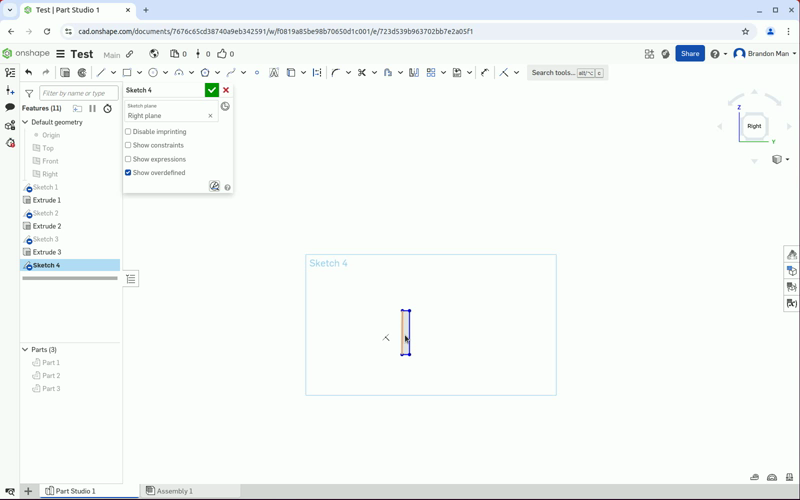
scroll(6)
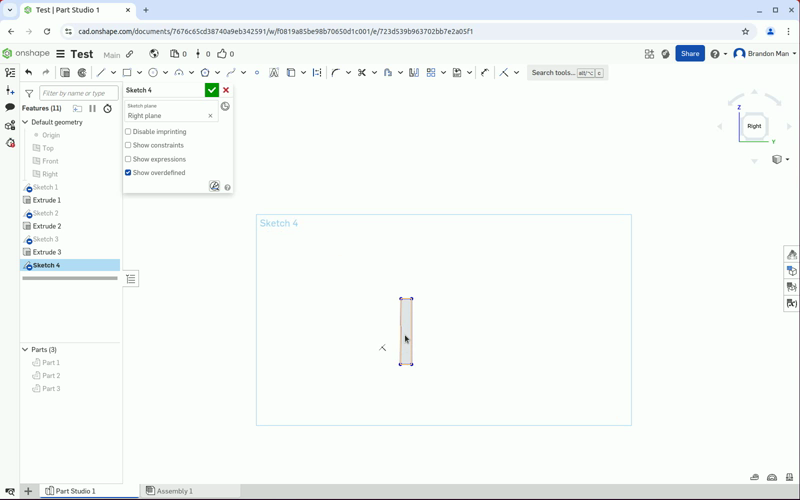
scroll(6)
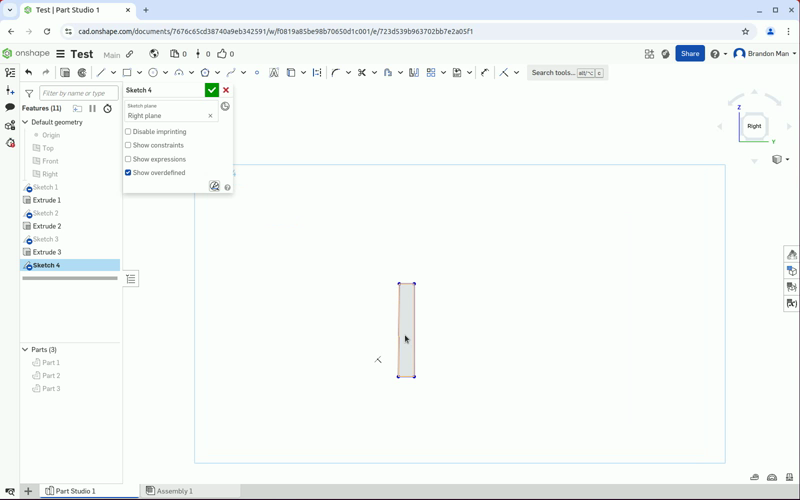
scroll(6)
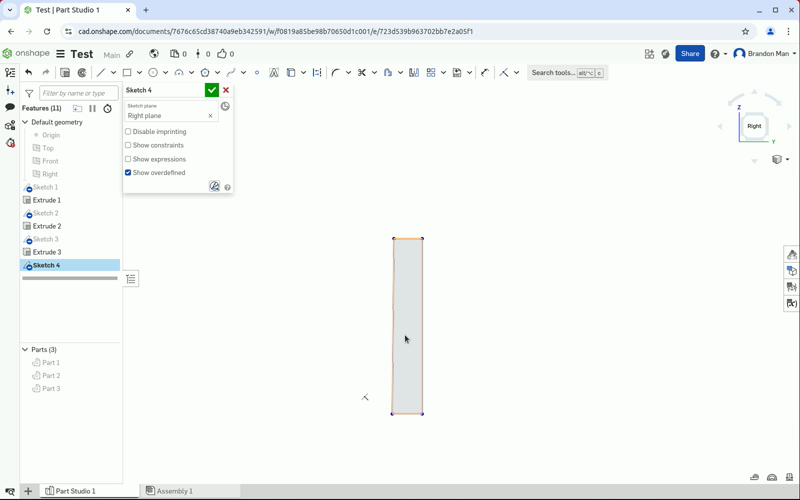
click(405, 334)
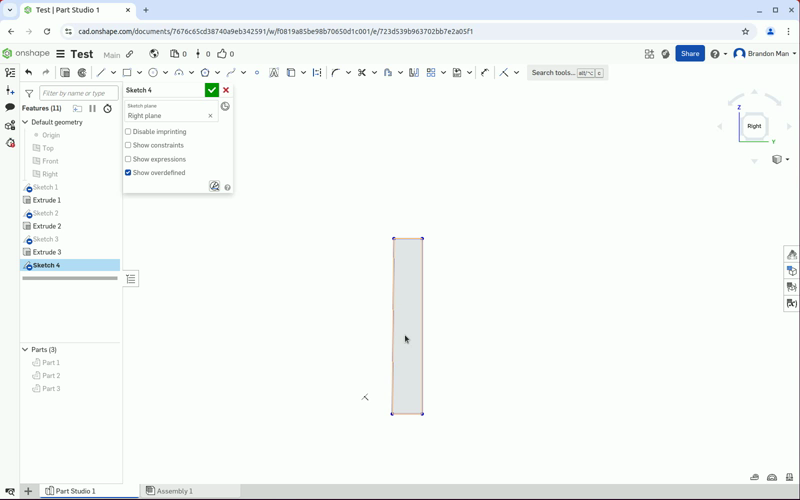
scroll(-6)
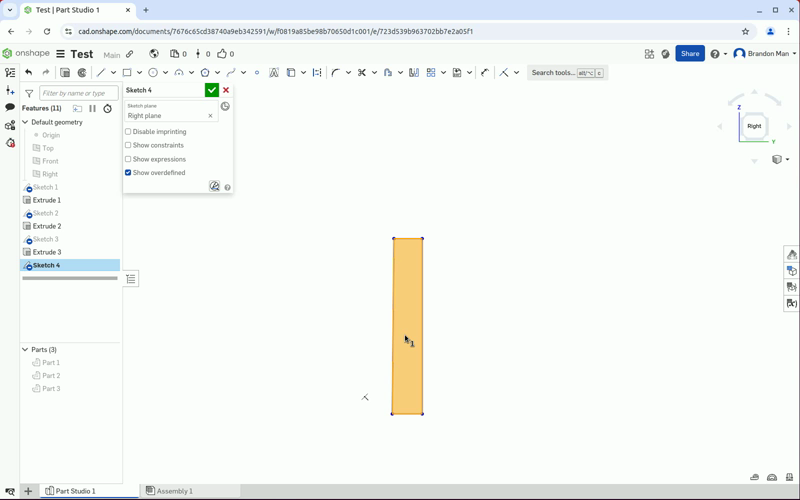
scroll(-6)
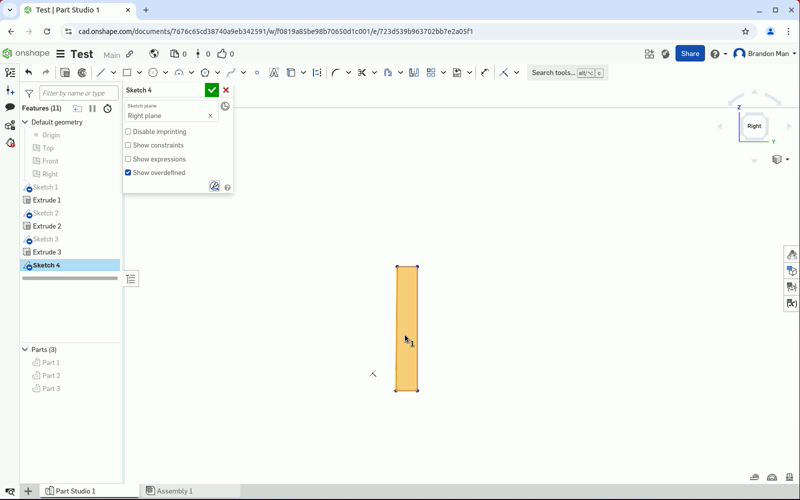
scroll(-6)
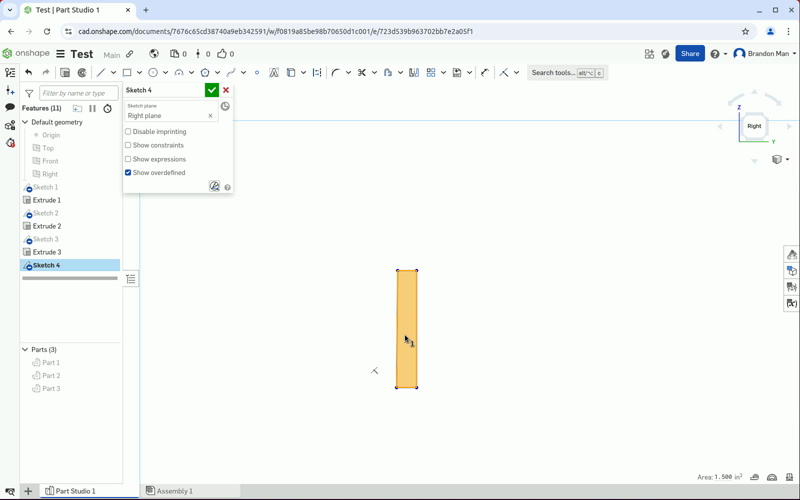
scroll(-6)
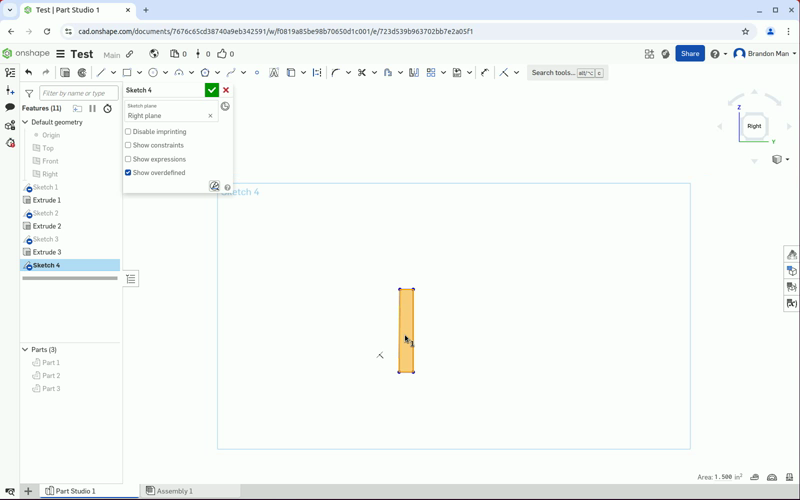
scroll(-6)
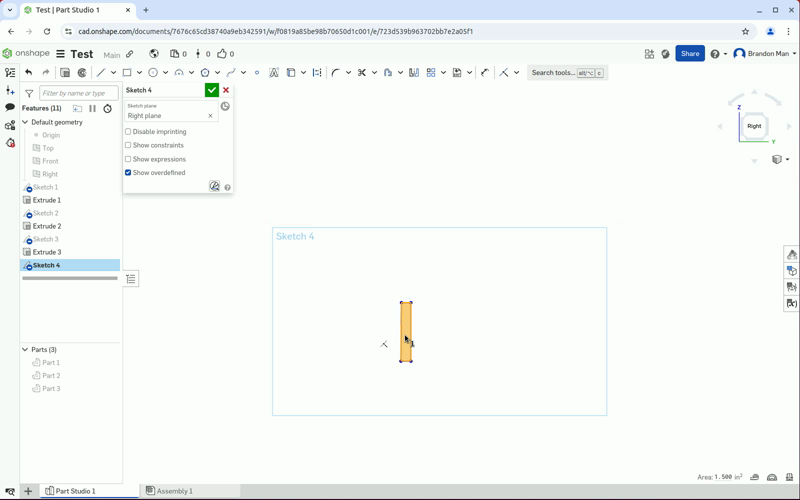
scroll(-6)
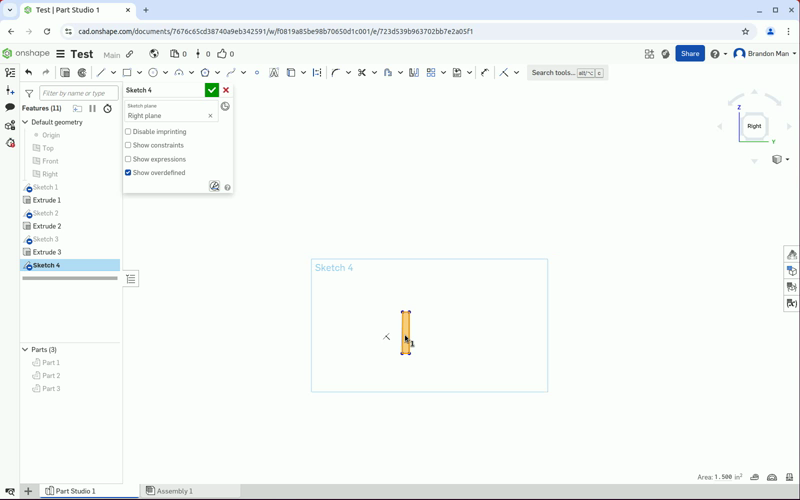
scroll(-6)
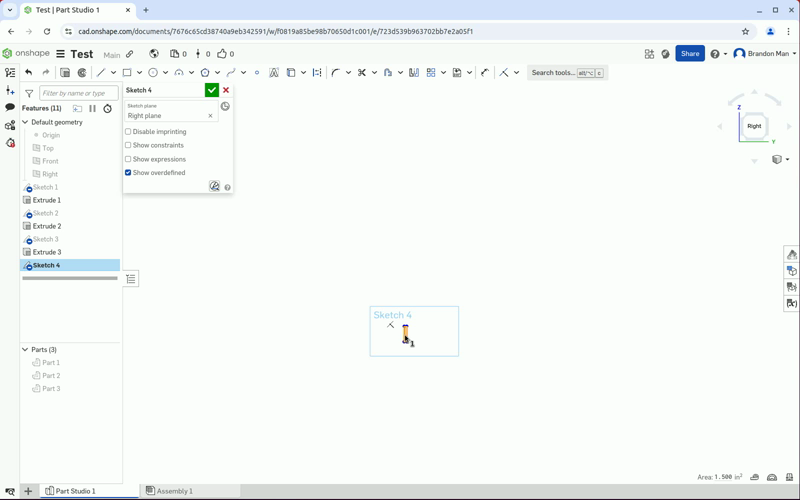
mouse_move(73, 352)
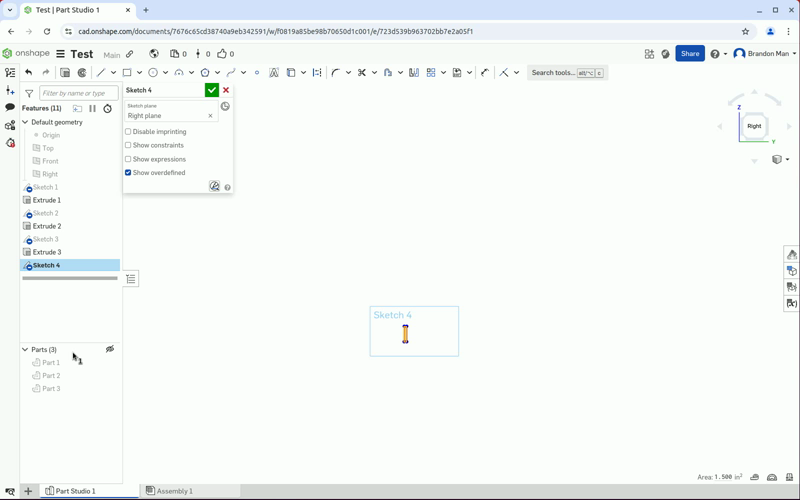
key(shift+y)
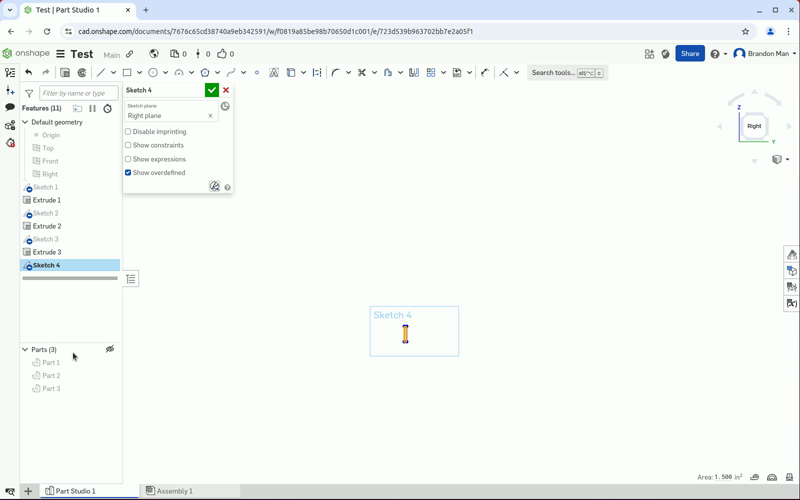
key(shift+e)
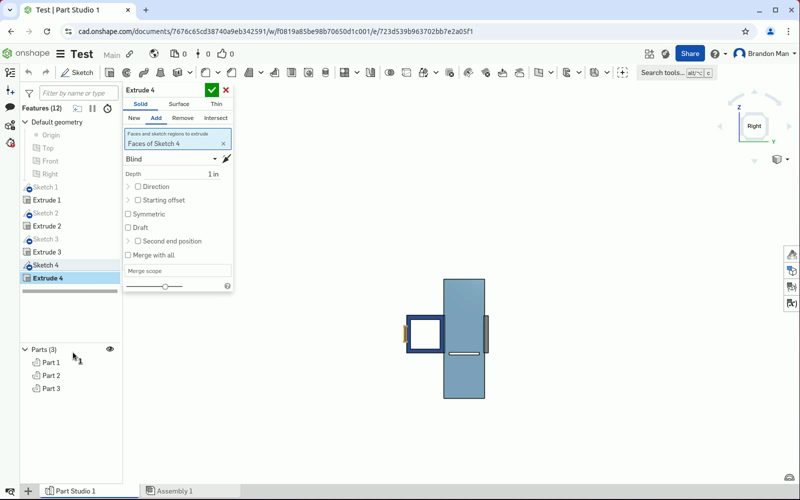
mouse_move(143, 106)
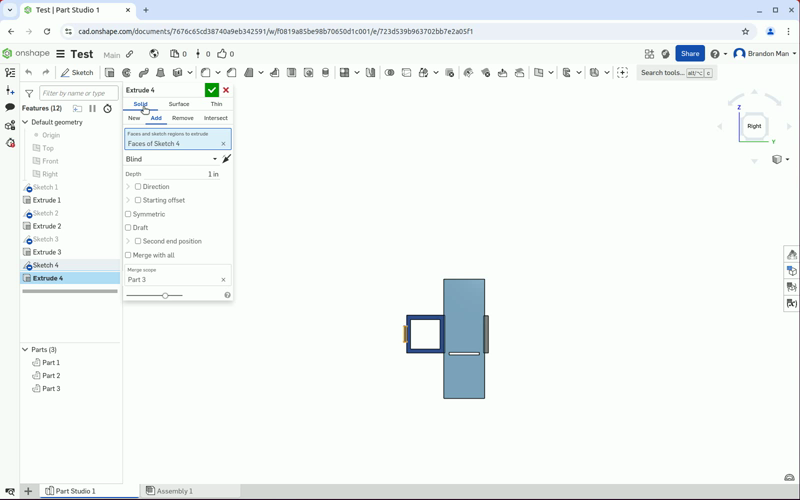
click(143, 106)
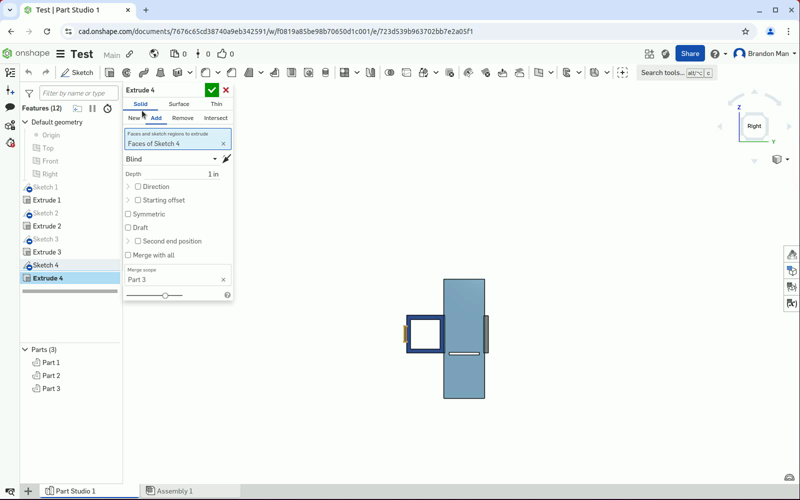
mouse_move(137, 120)
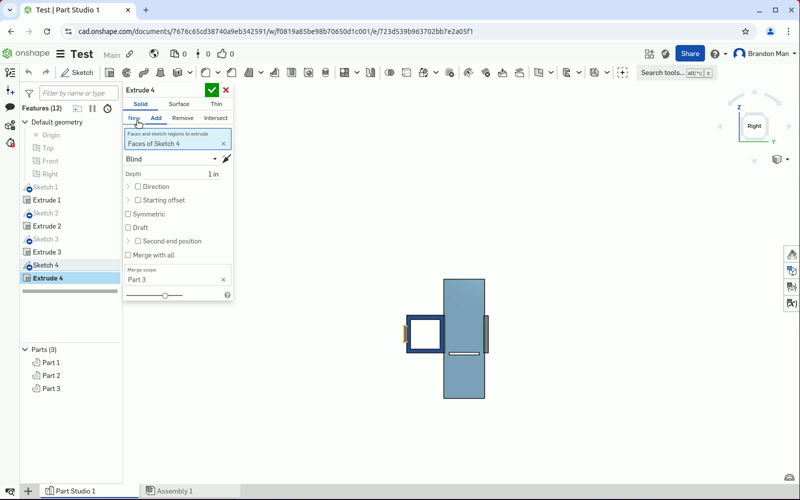
click(137, 120)
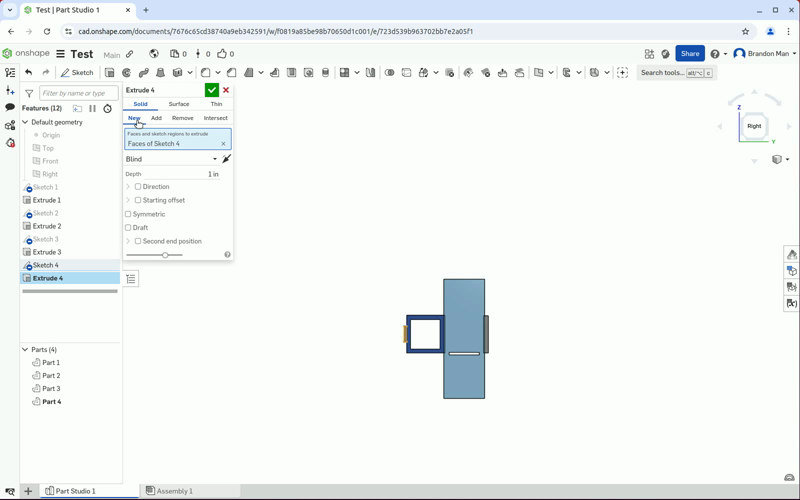
key(tab, 4)
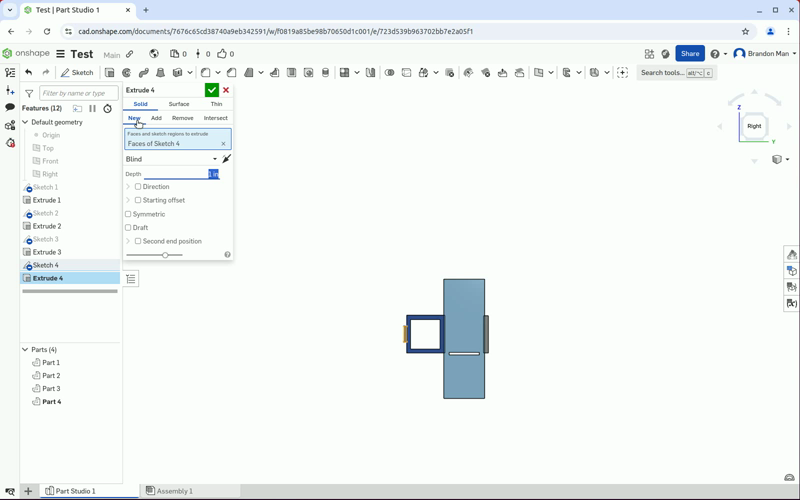
text(0.963)
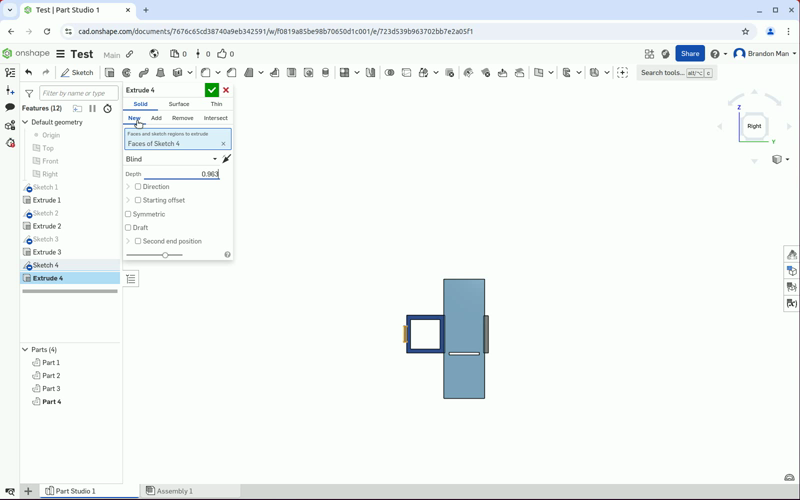
key(enter)
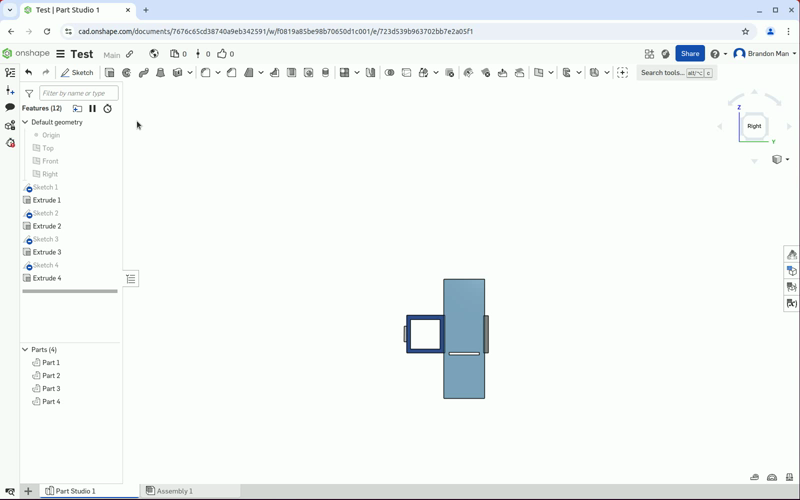
key(shift+h)
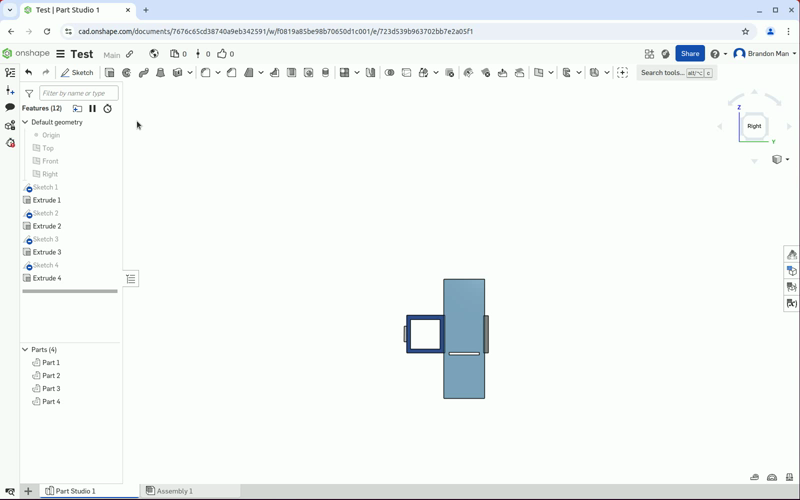
key(shift+h)
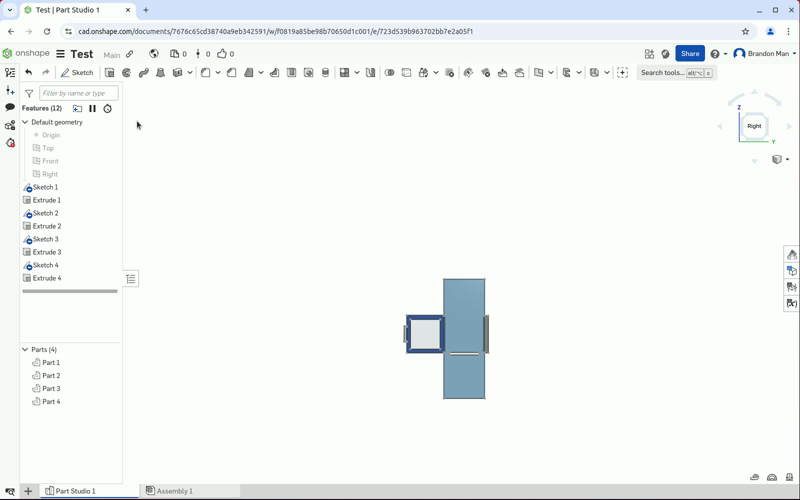
key(shift+7)
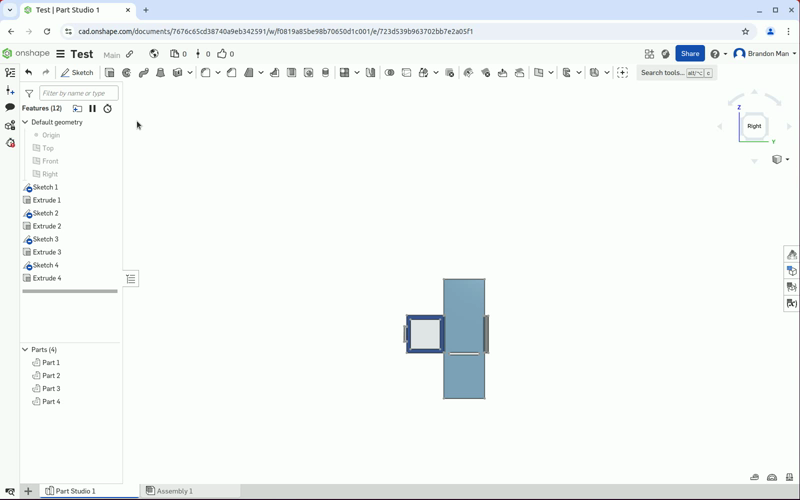
key(right, 2)
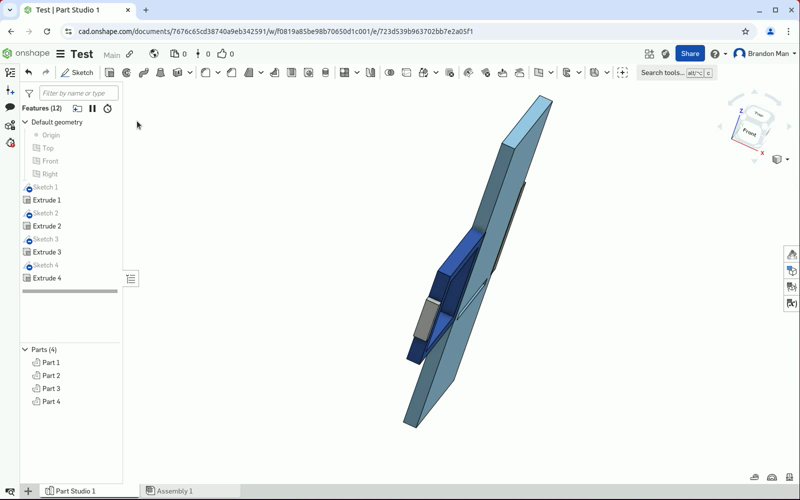
key(down, 2)
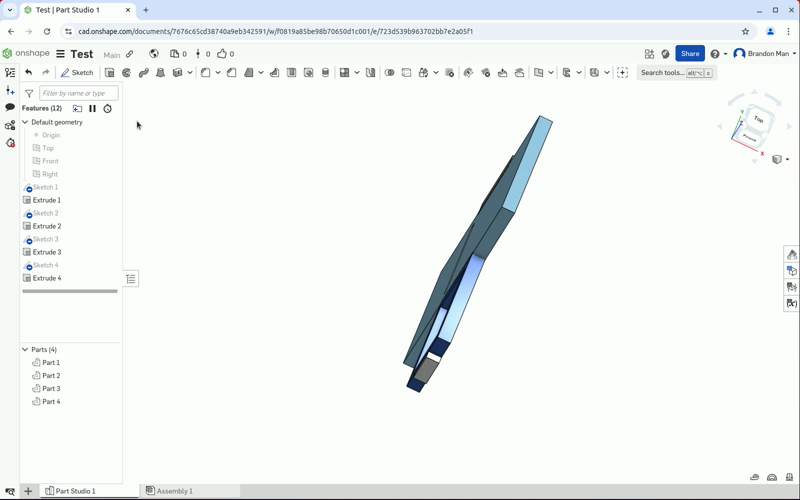
key(up, 2)
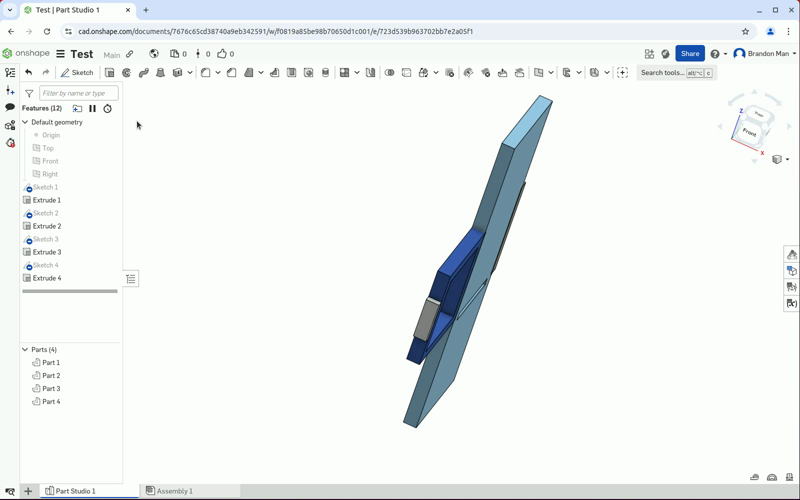
key(left, 2)
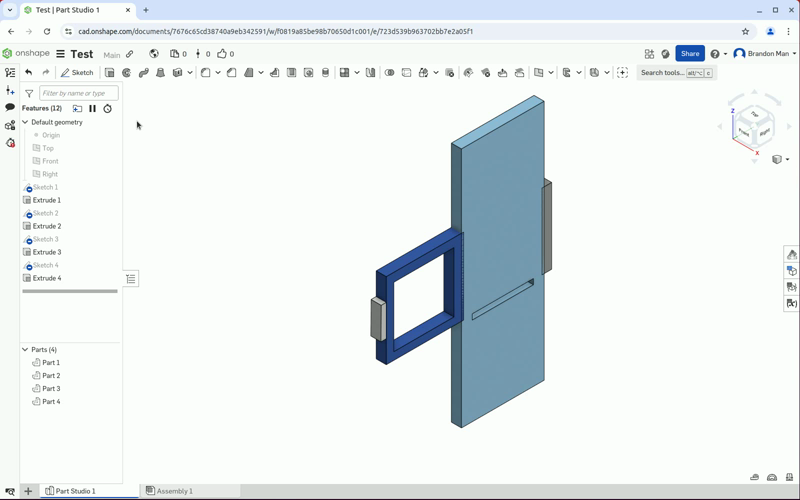
mouse_move(73, 189)
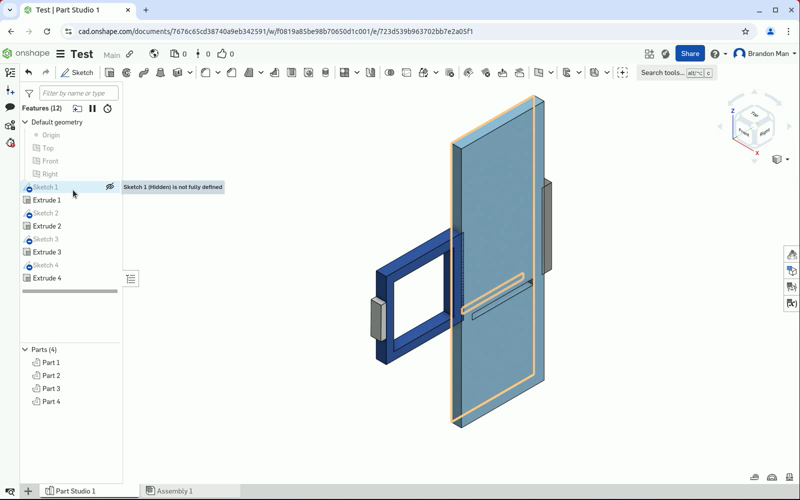
click(73, 189)